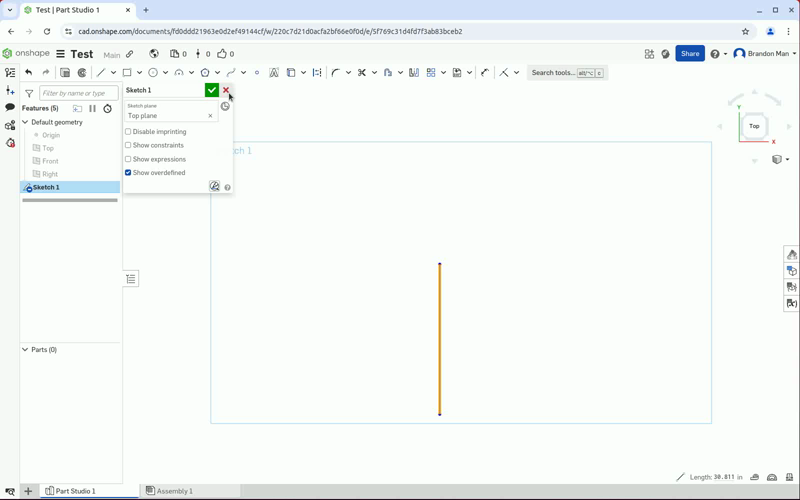
key(shift+h)
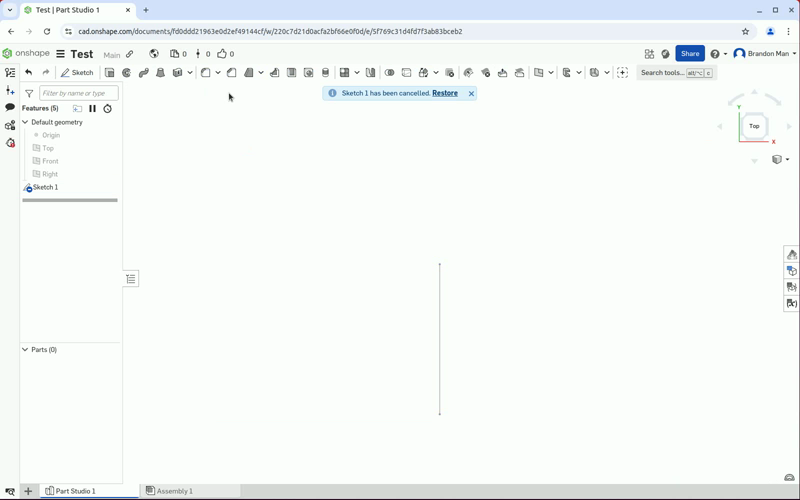
key(shift+s)
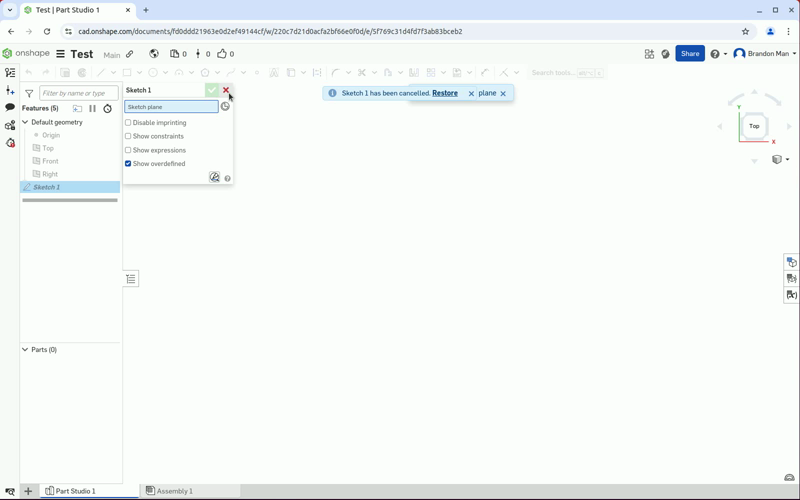
mouse_move(73, 150)
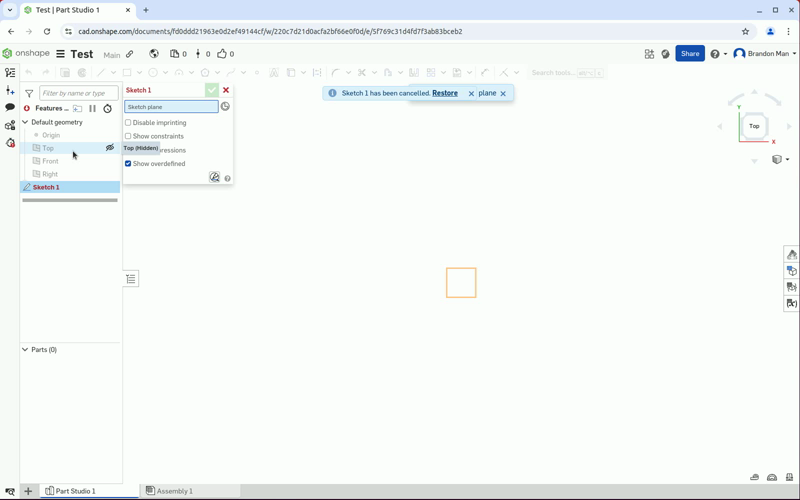
click(73, 150)
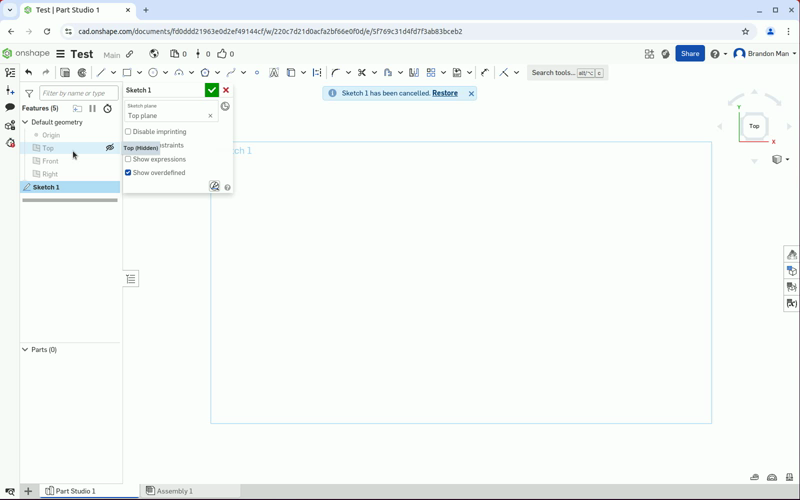
mouse_move(73, 352)
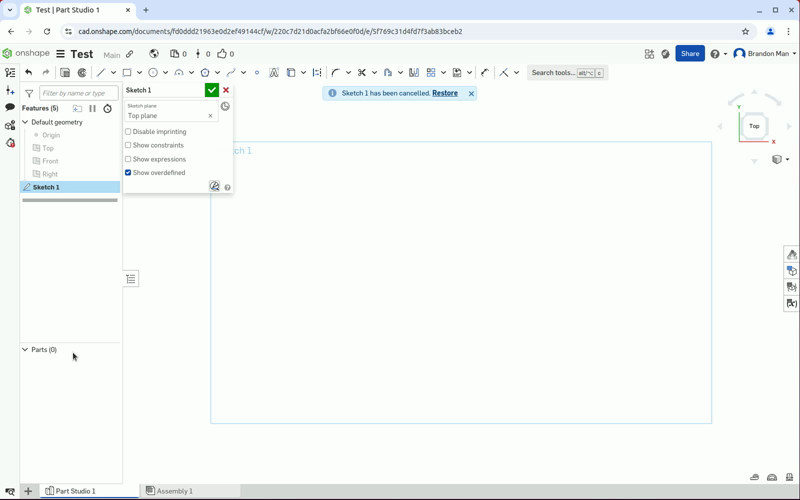
key(y)
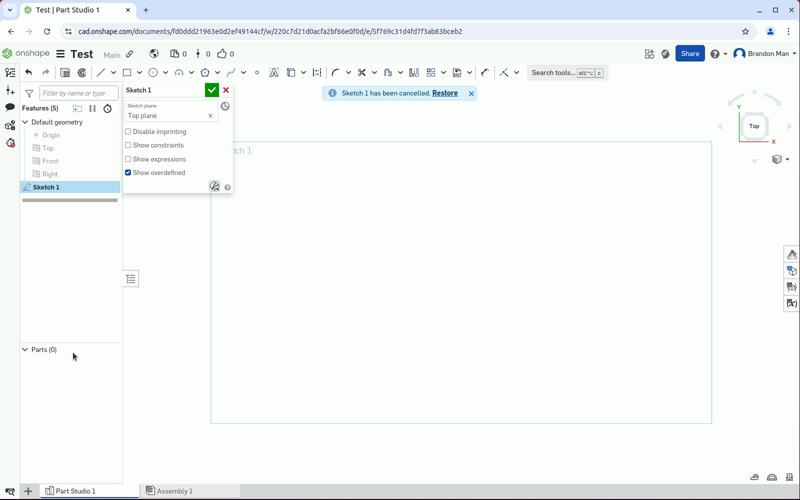
key(c)
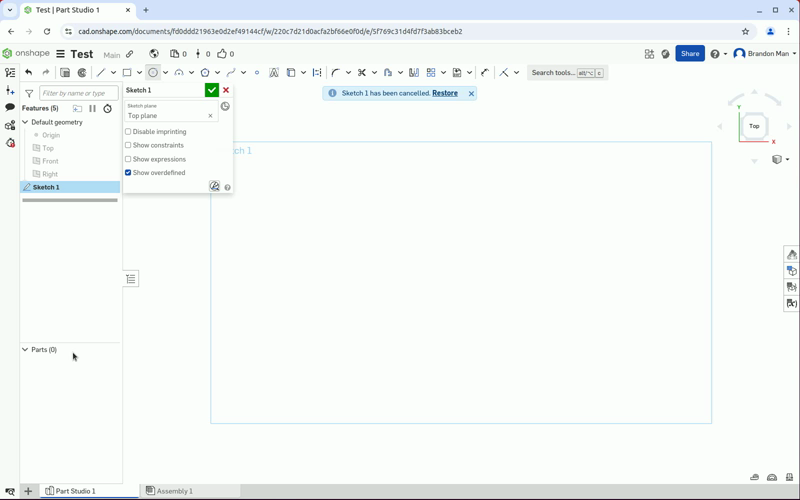
key_down(shift)
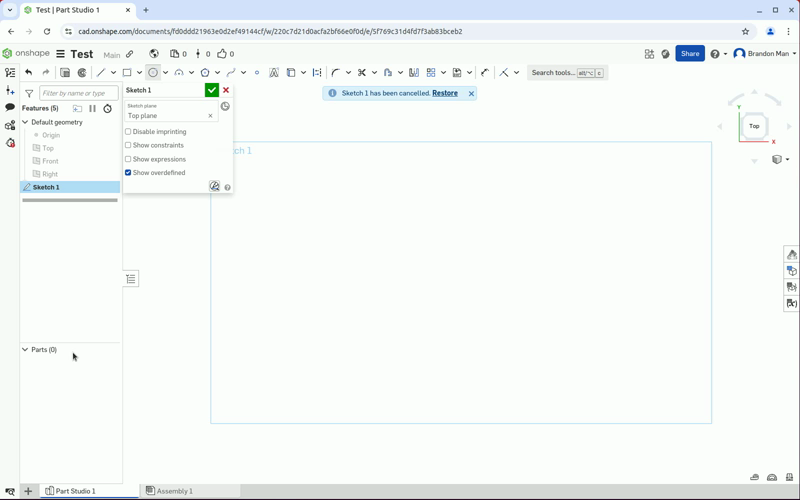
mouse_move(461, 282)
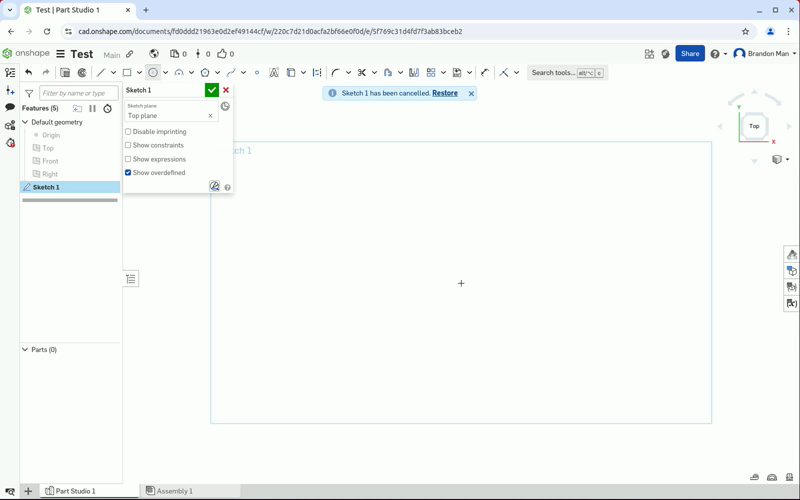
click(461, 282)
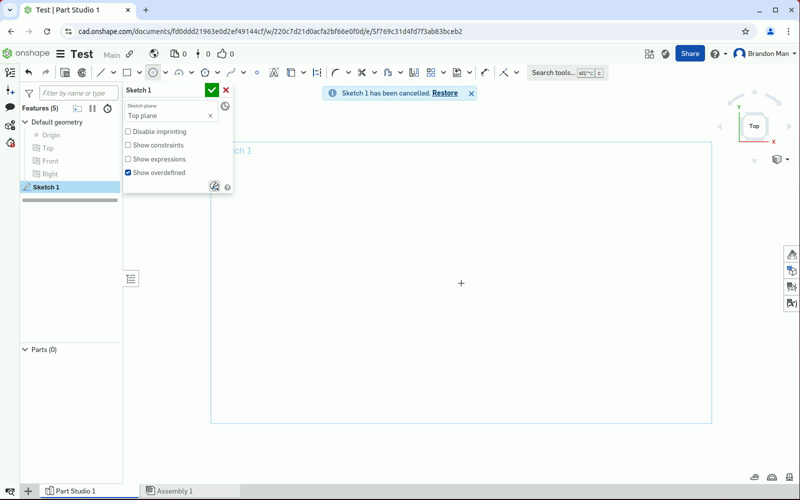
key_up(shift)
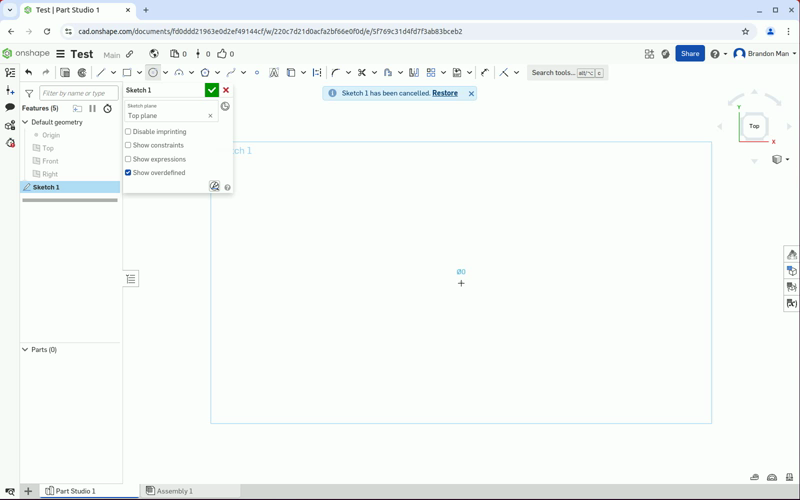
mouse_move(478, 282)
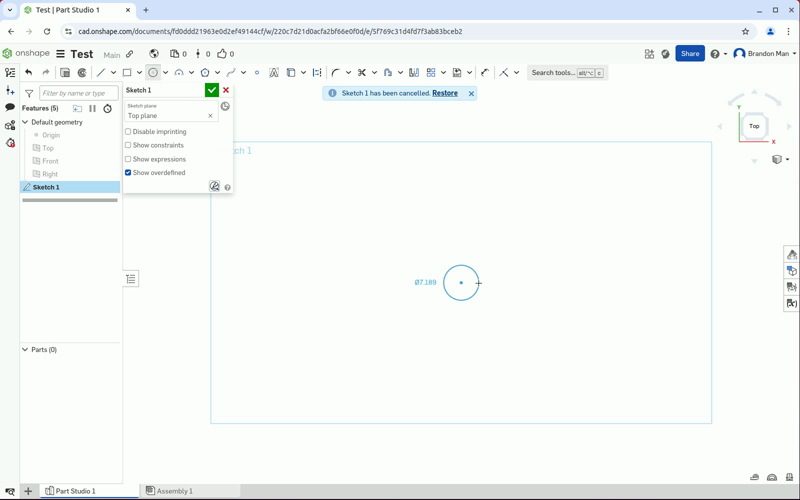
click(478, 282)
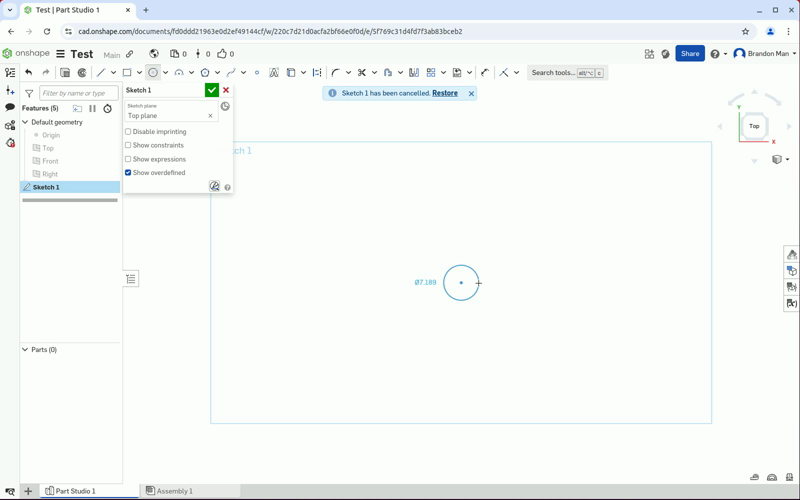
key(esc)
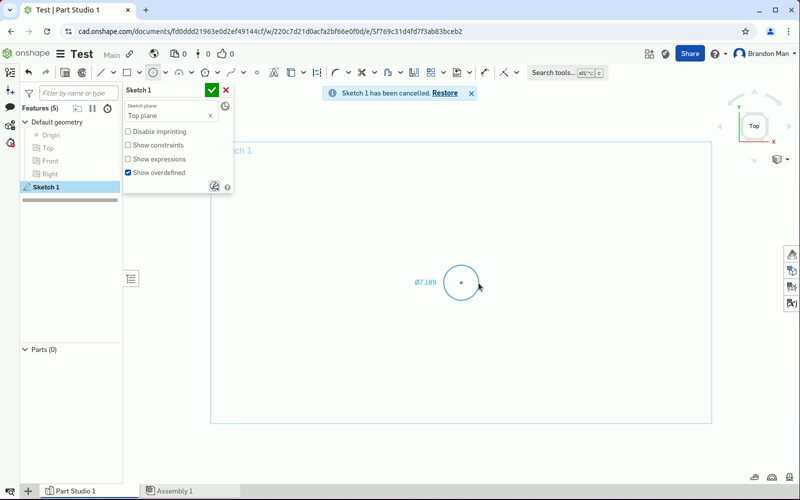
key(c)
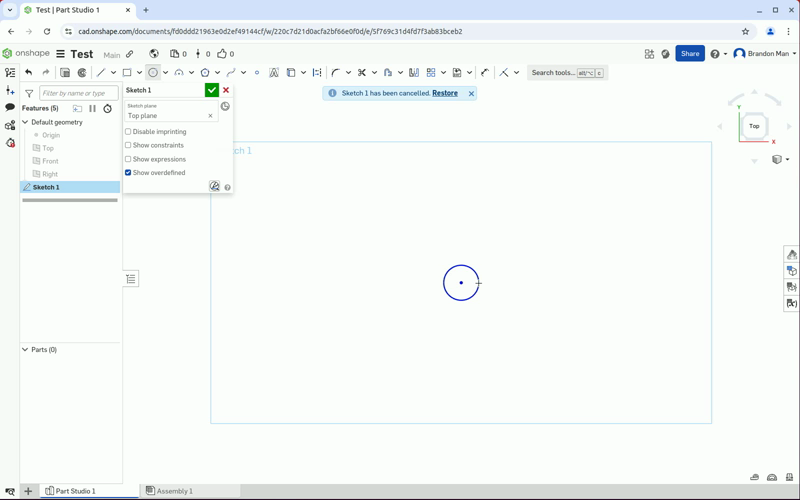
key_down(shift)
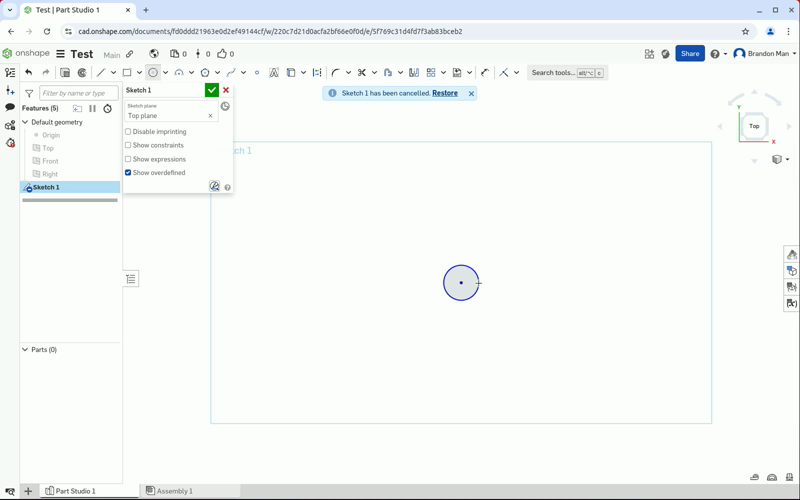
mouse_move(461, 282)
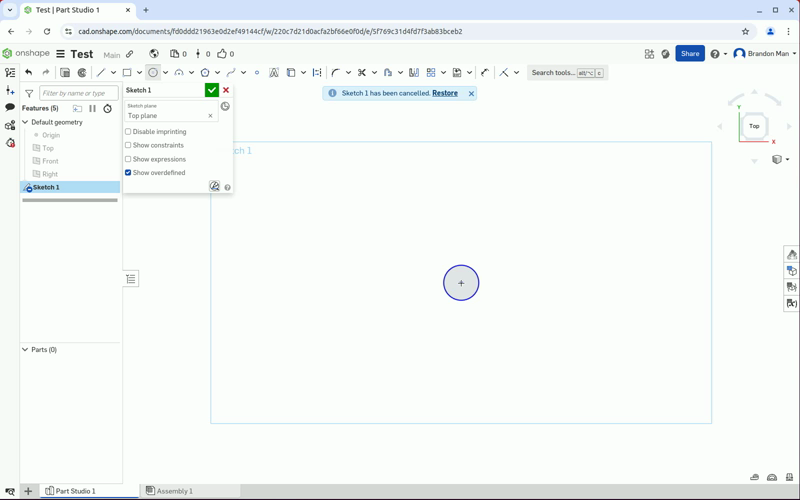
click(461, 282)
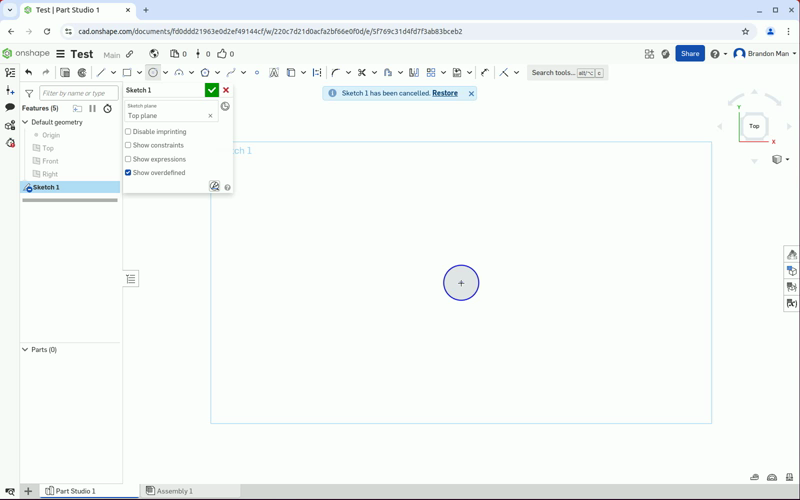
key_up(shift)
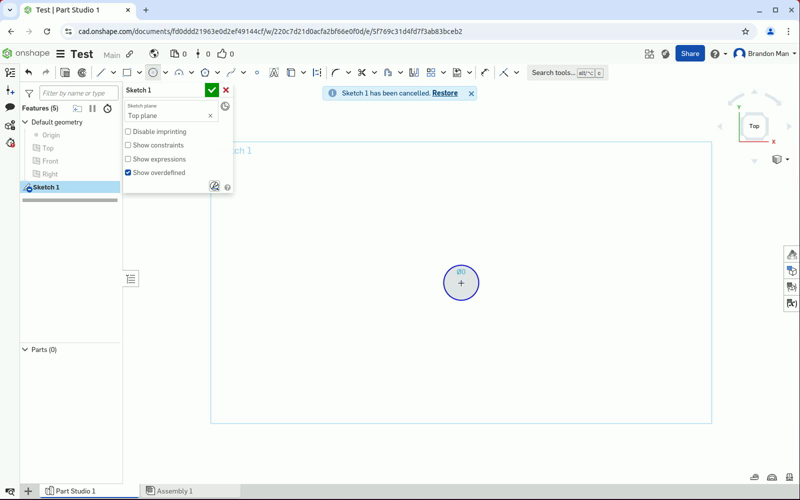
mouse_move(477, 282)
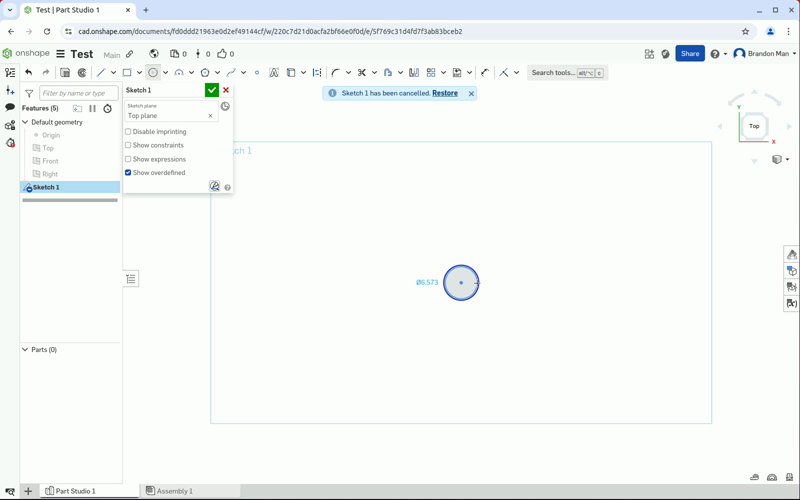
scroll(6)
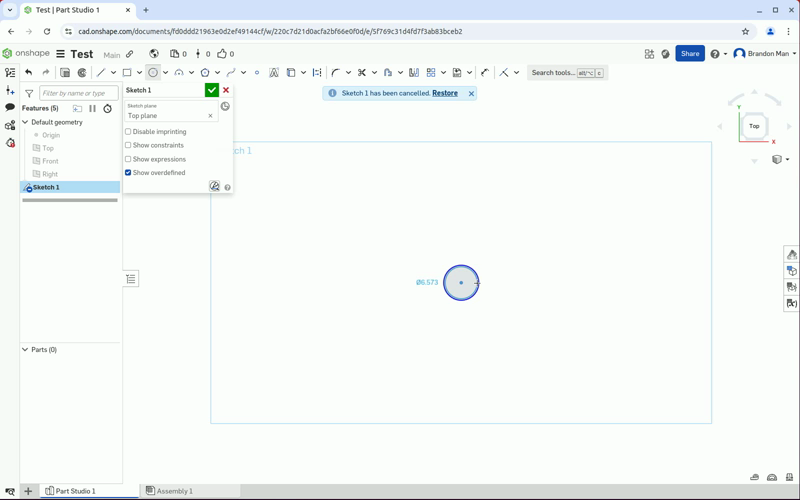
scroll(6)
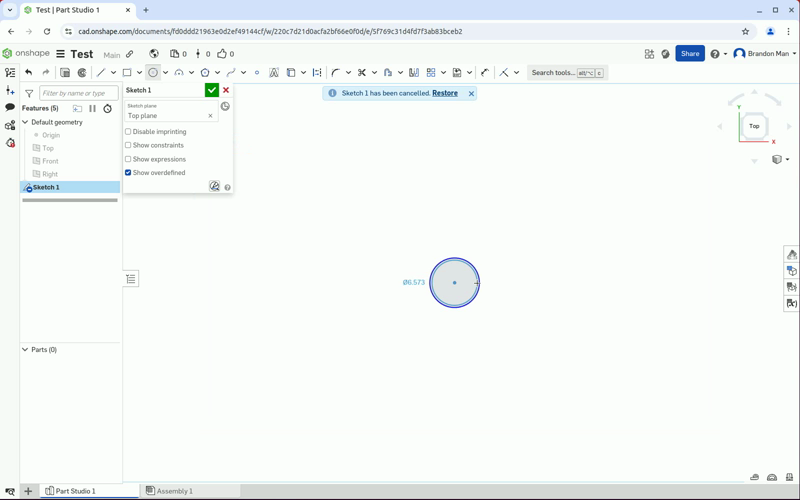
scroll(6)
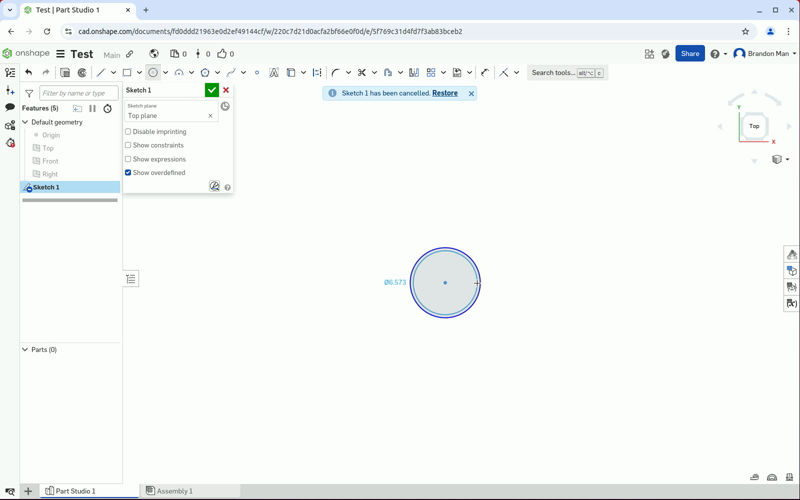
scroll(6)
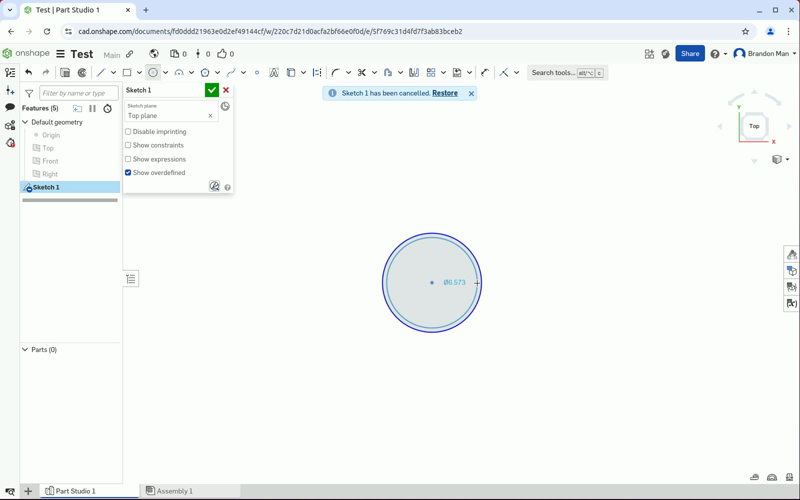
scroll(6)
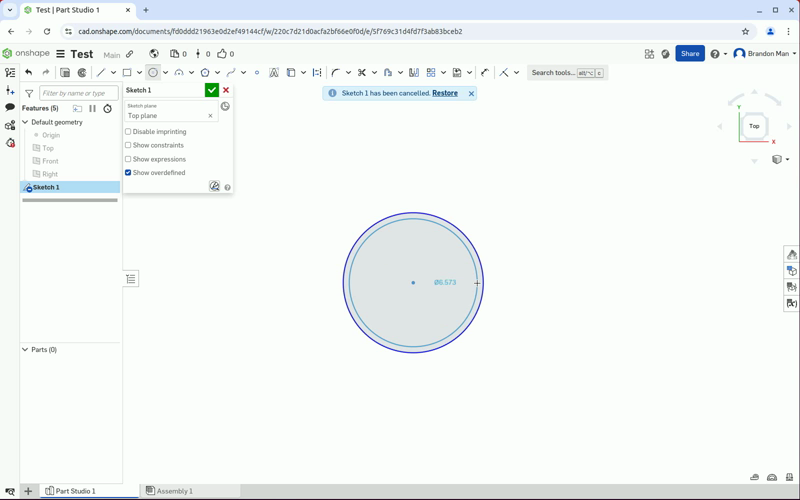
scroll(6)
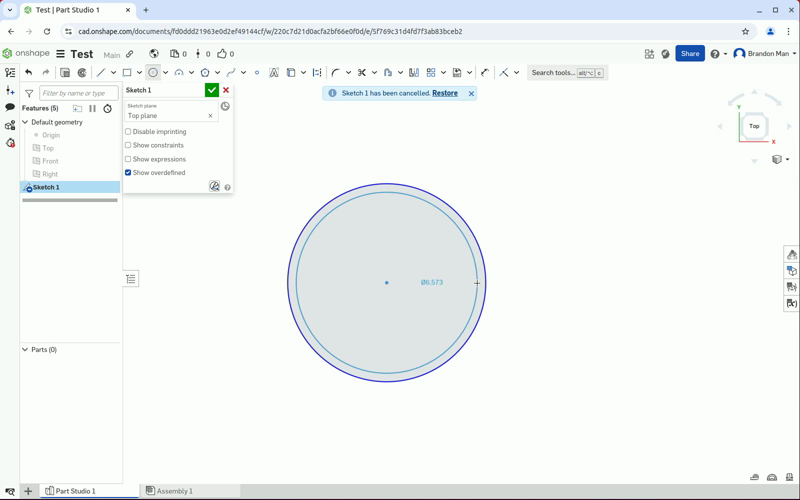
scroll(6)
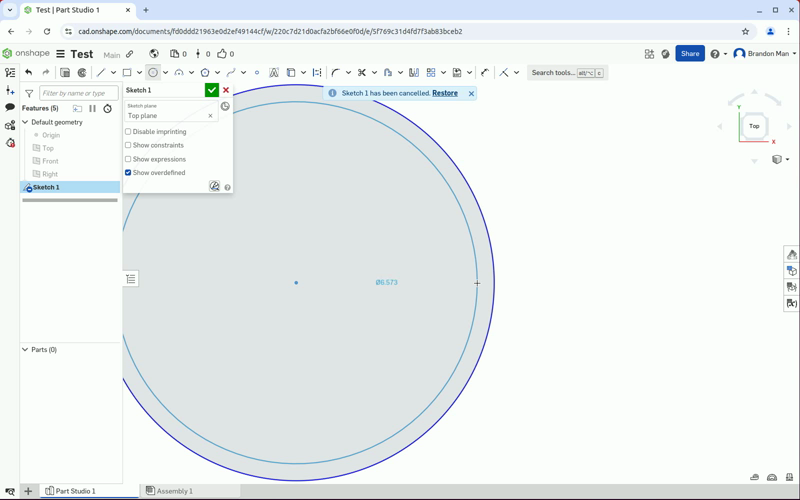
click(477, 282)
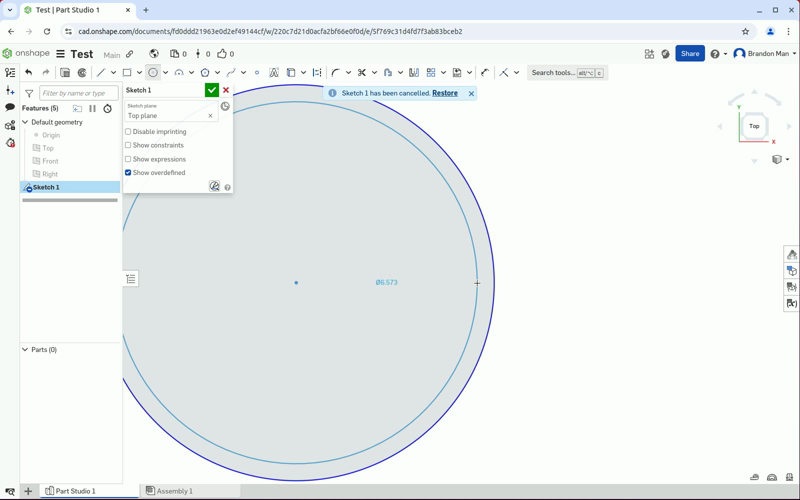
scroll(-6)
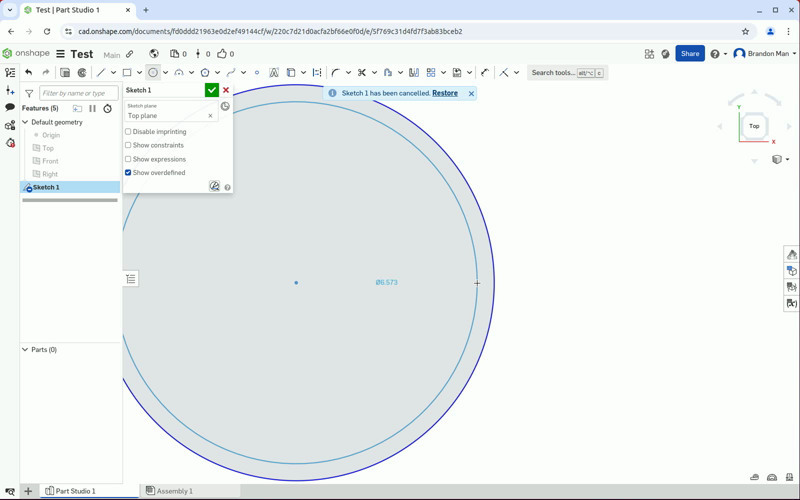
scroll(-6)
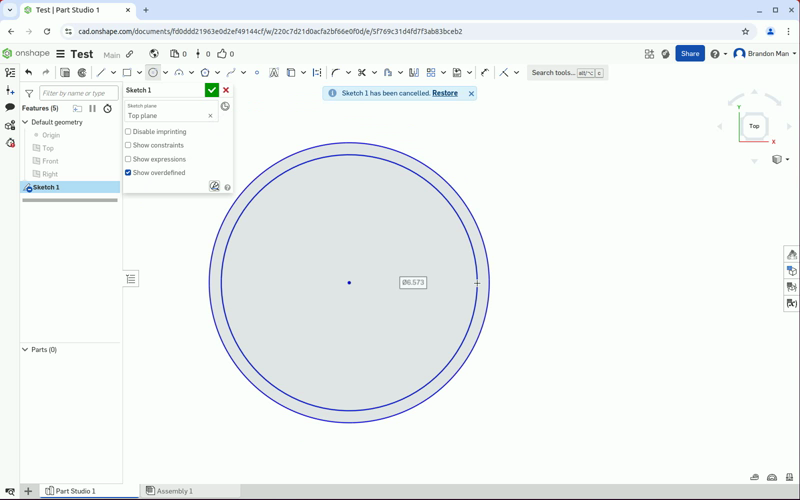
scroll(-6)
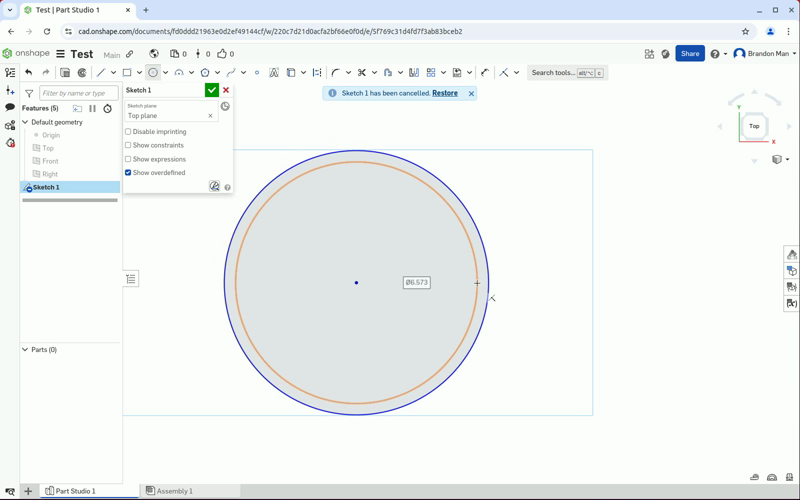
scroll(-6)
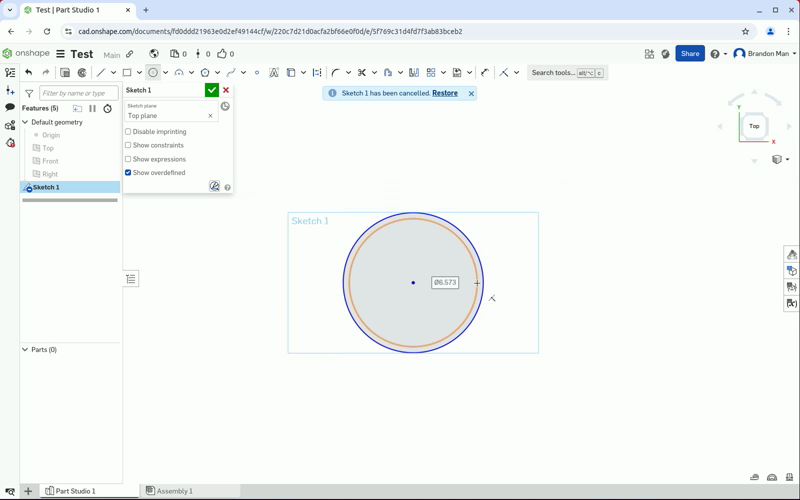
scroll(-6)
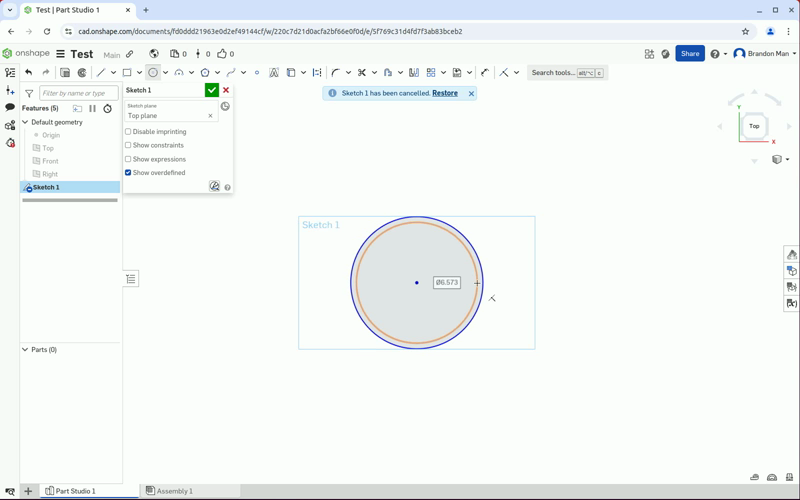
scroll(-6)
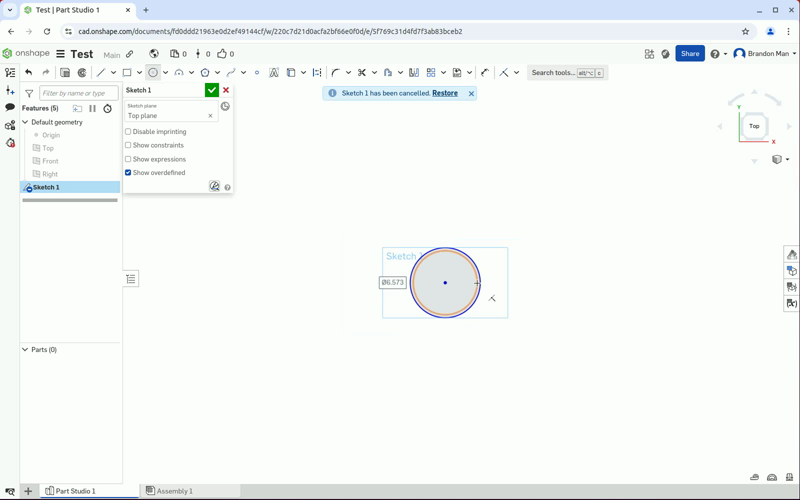
scroll(-6)
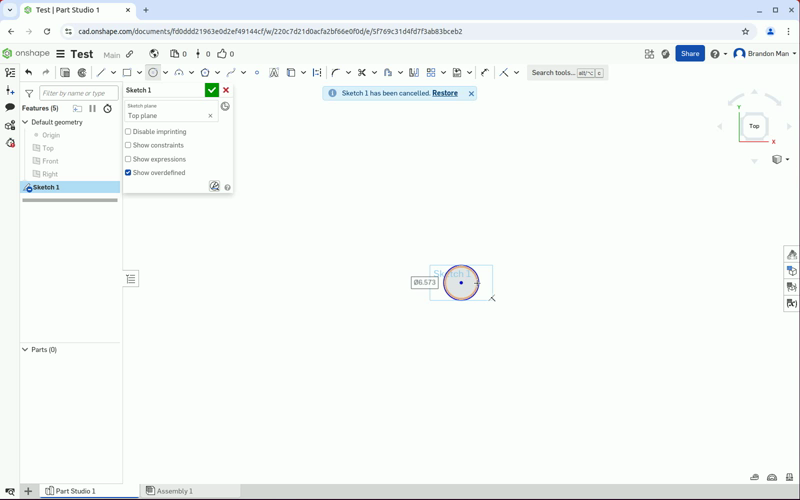
key(esc)
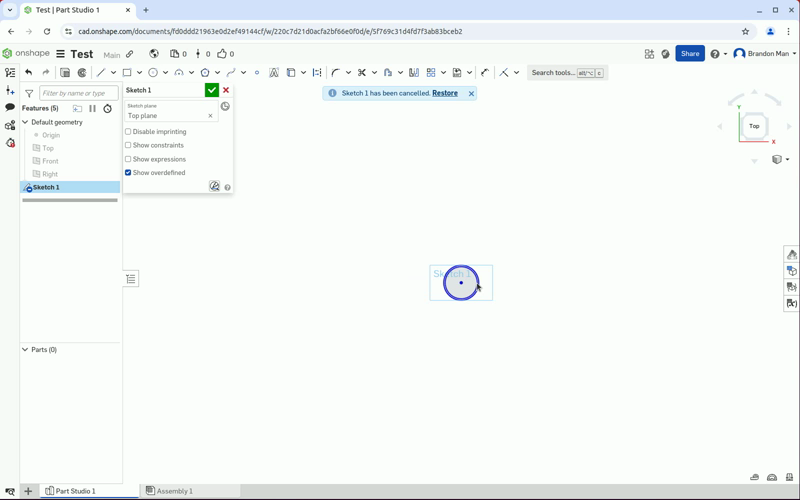
mouse_move(455, 267)
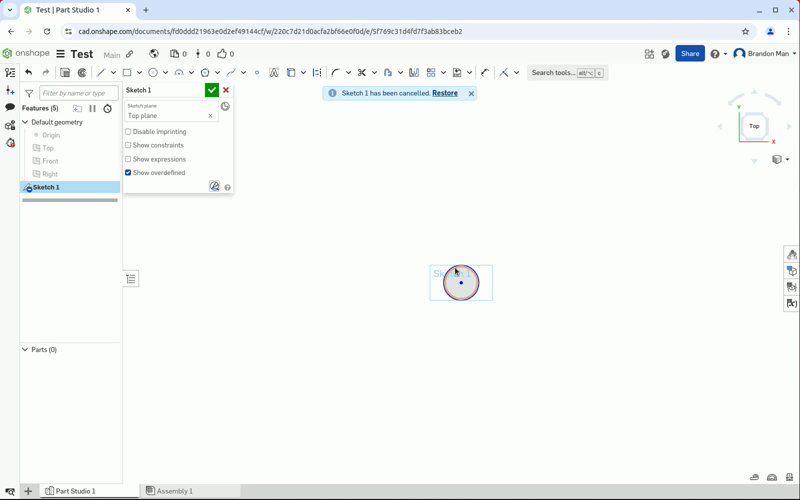
scroll(6)
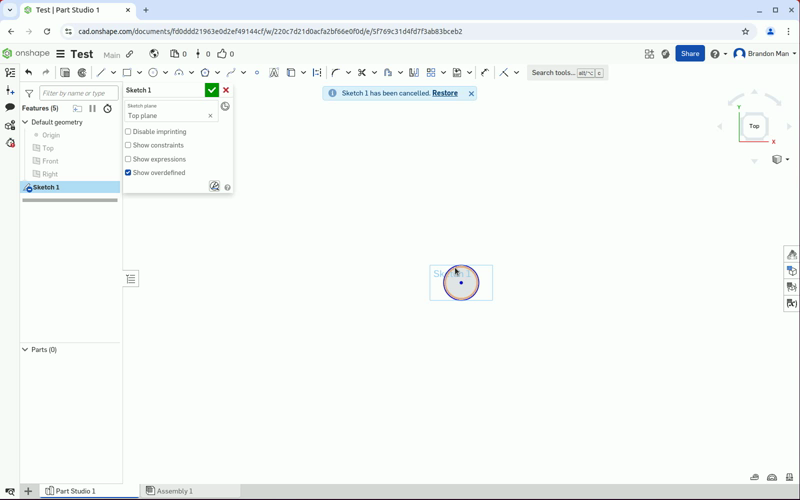
scroll(6)
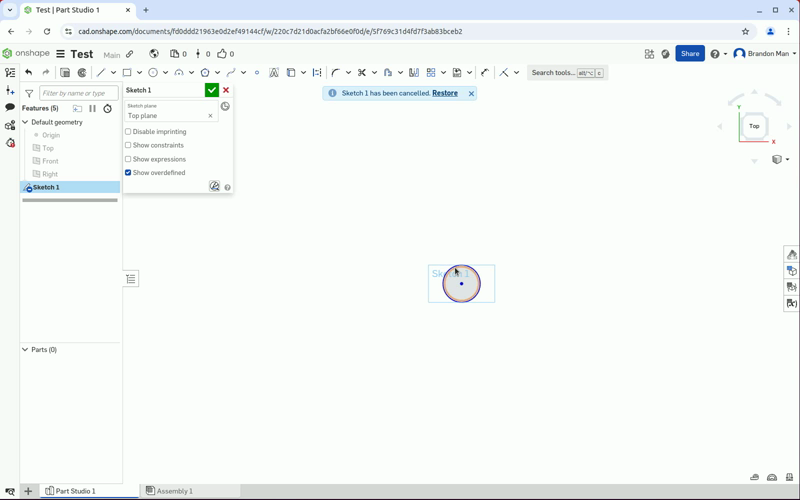
scroll(6)
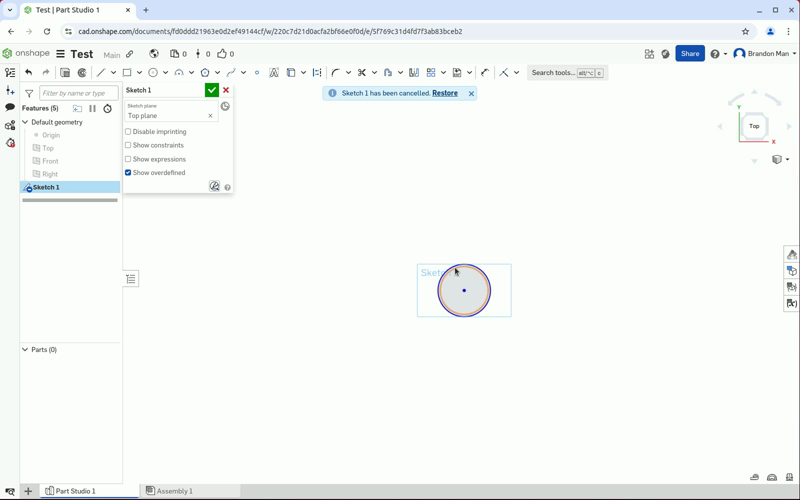
scroll(6)
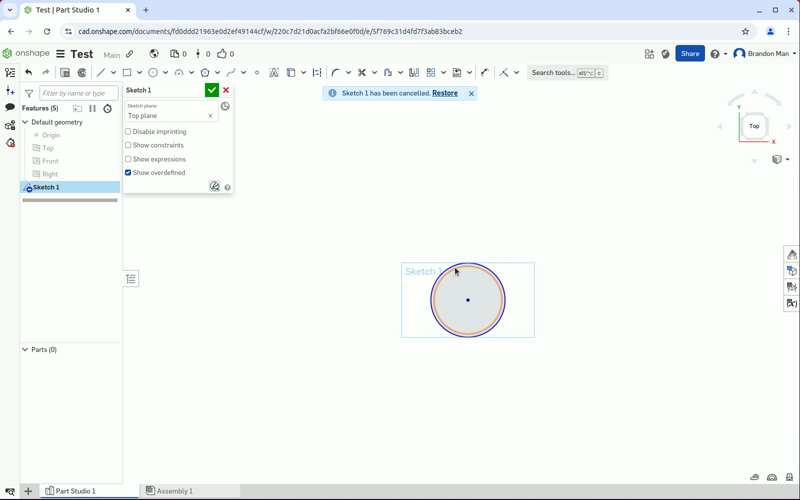
scroll(6)
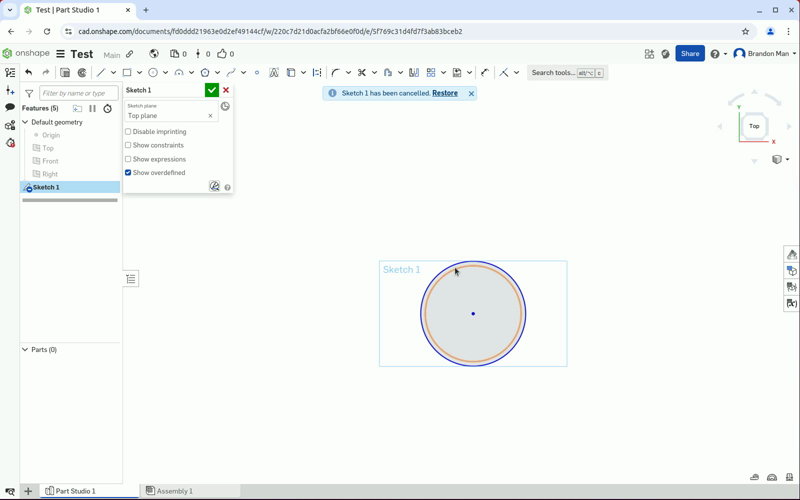
scroll(6)
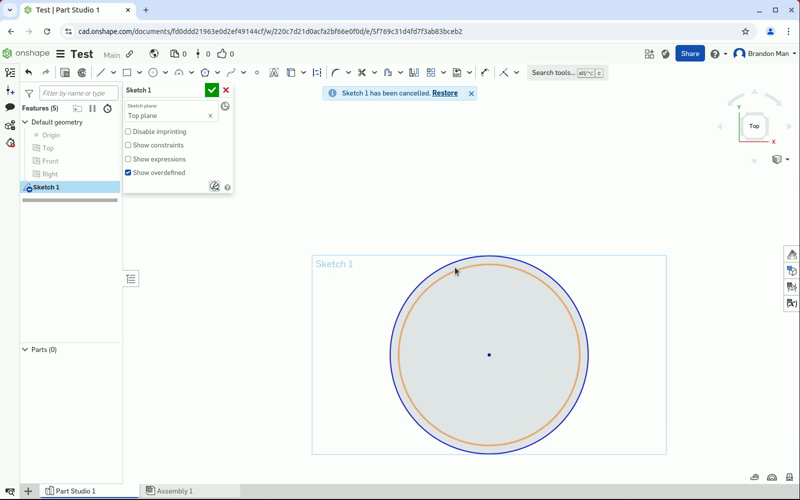
scroll(6)
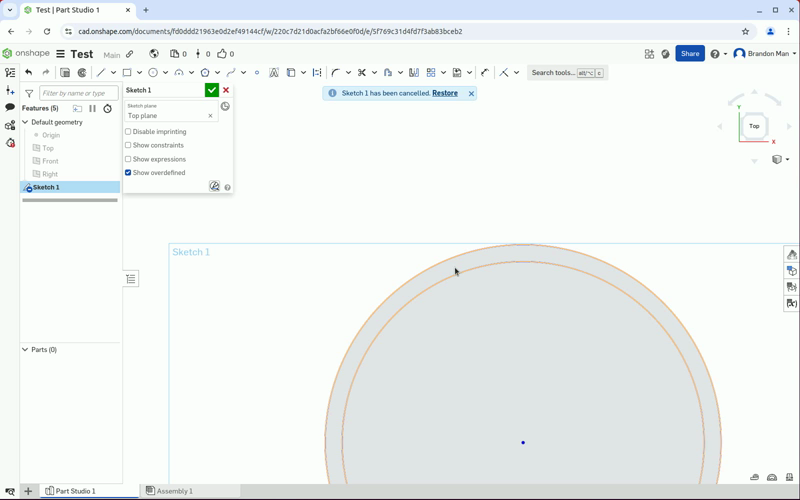
click(455, 267)
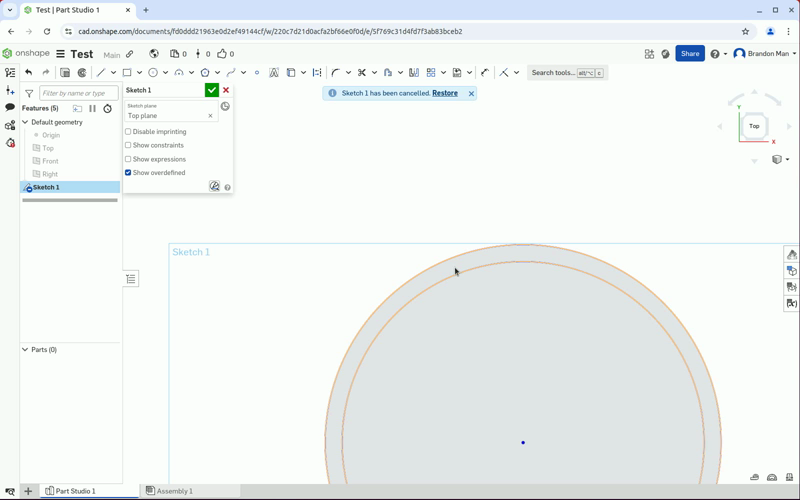
scroll(-6)
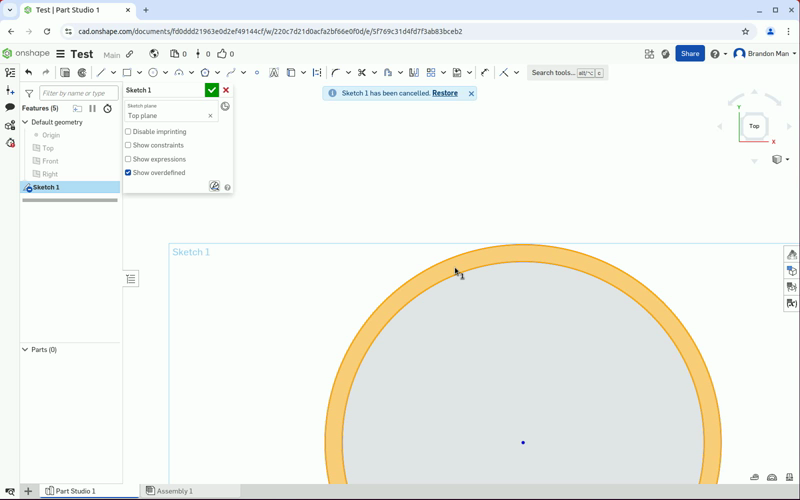
scroll(-6)
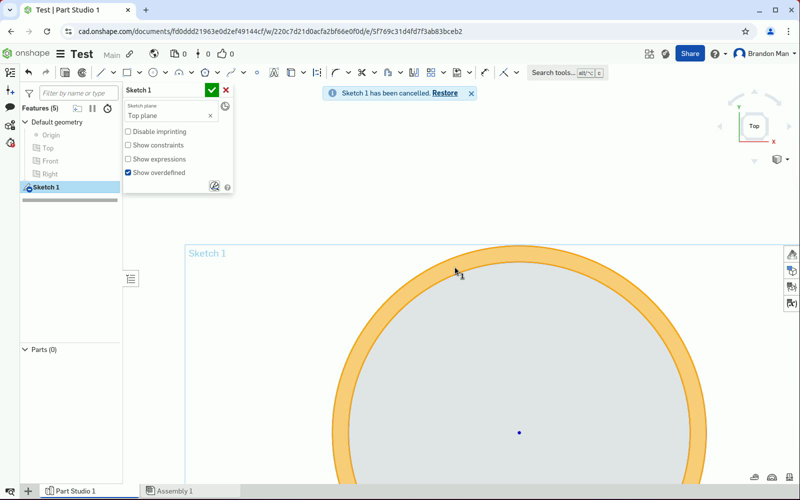
scroll(-6)
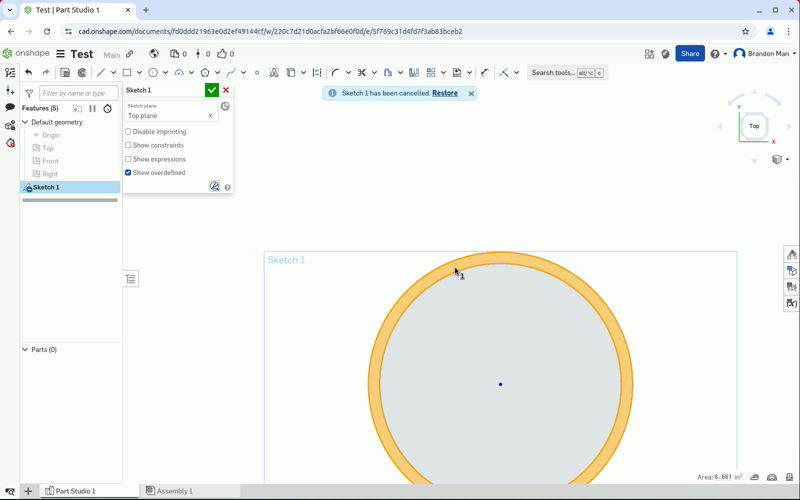
scroll(-6)
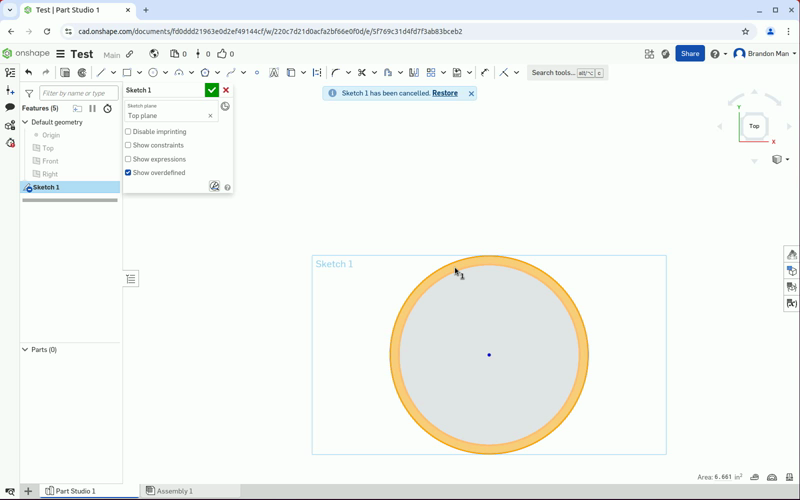
scroll(-6)
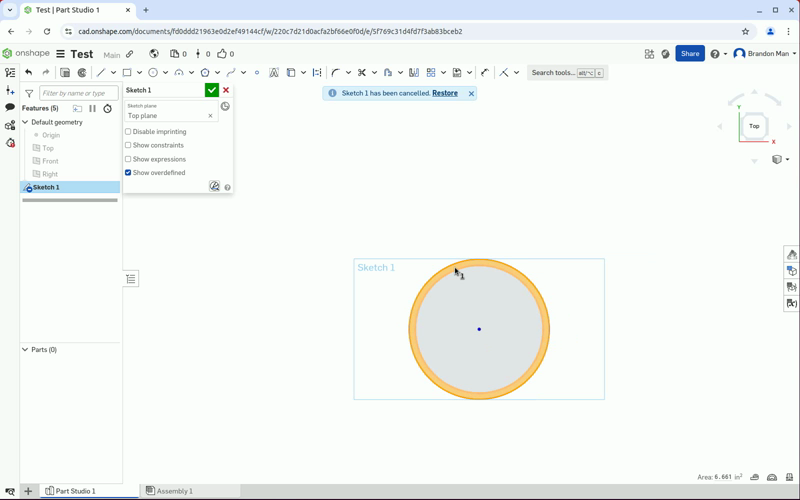
scroll(-6)
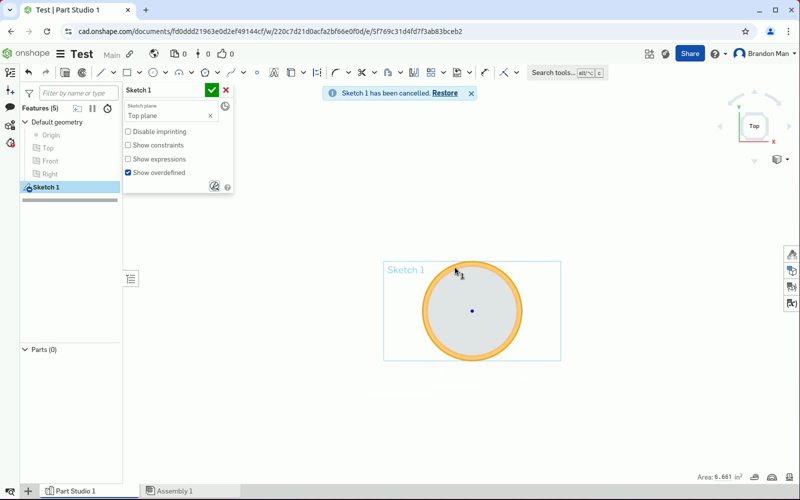
scroll(-6)
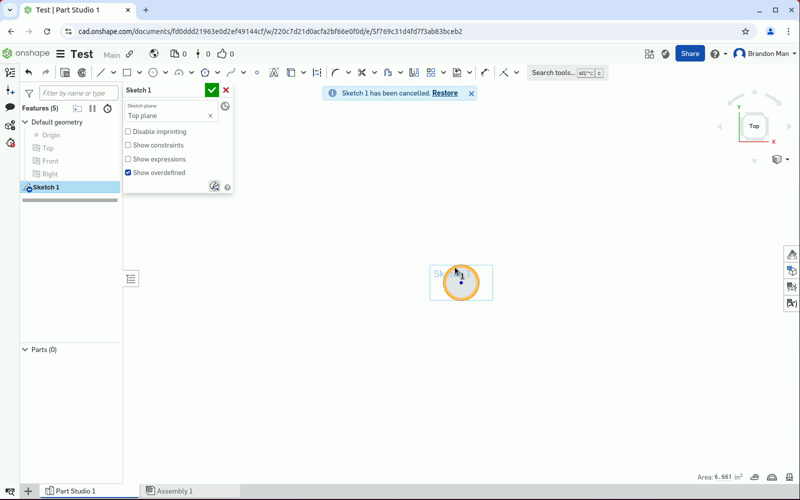
mouse_move(73, 352)
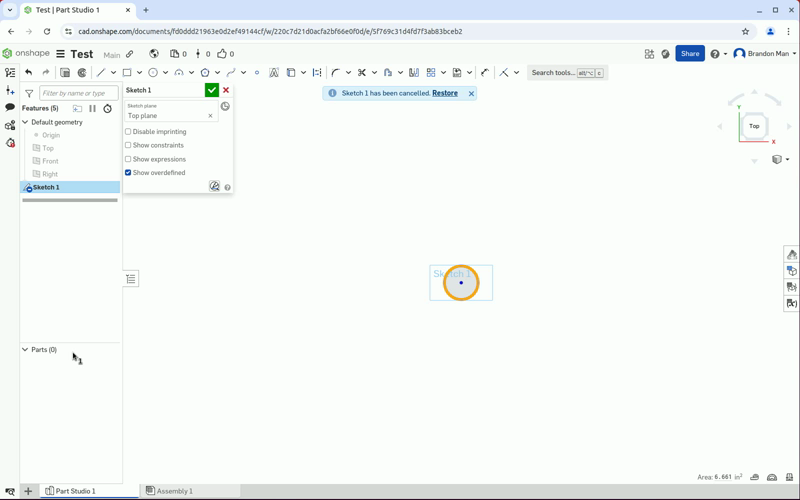
key(shift+y)
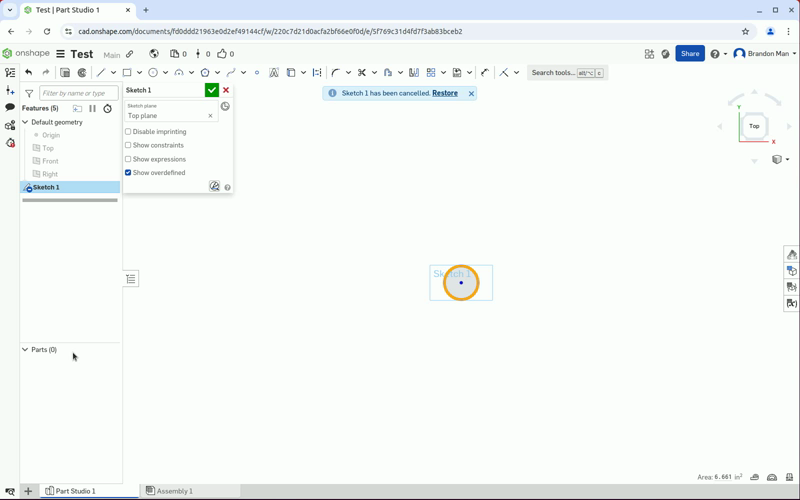
key(shift+e)
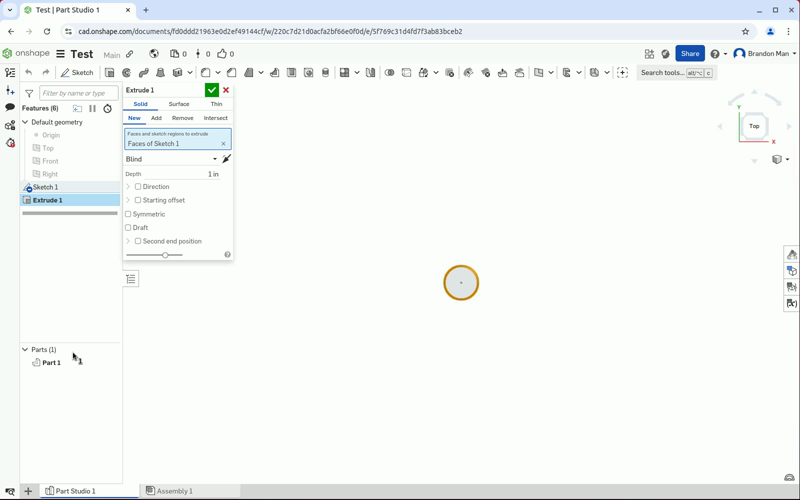
mouse_move(143, 106)
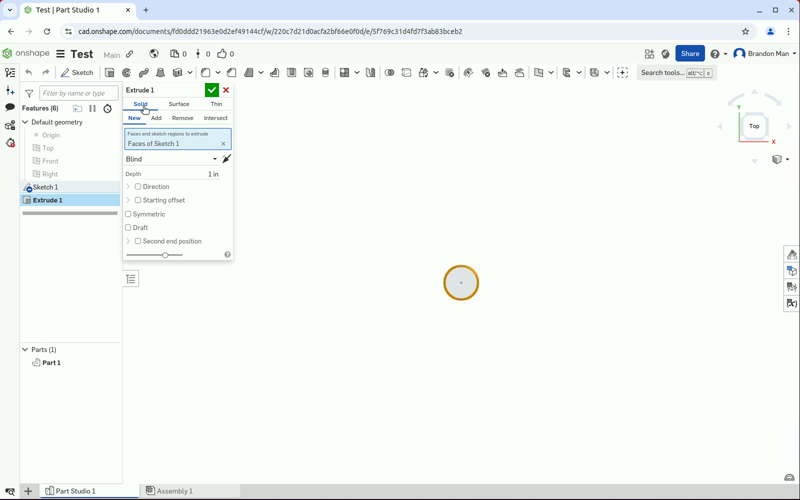
click(143, 106)
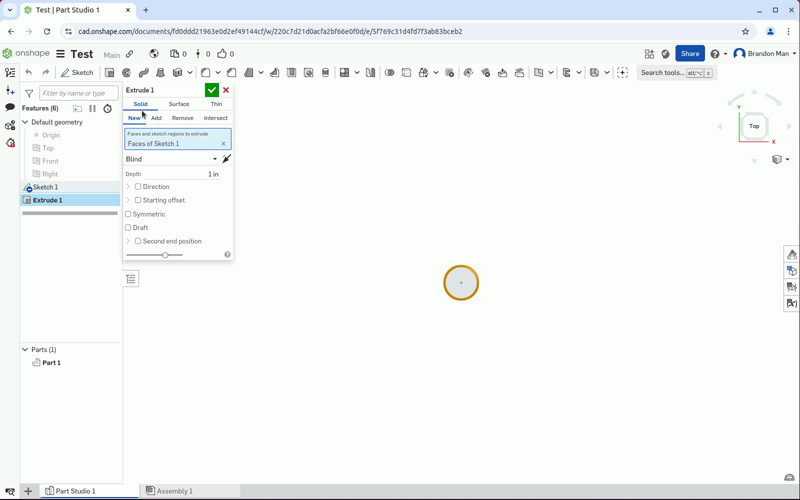
mouse_move(137, 120)
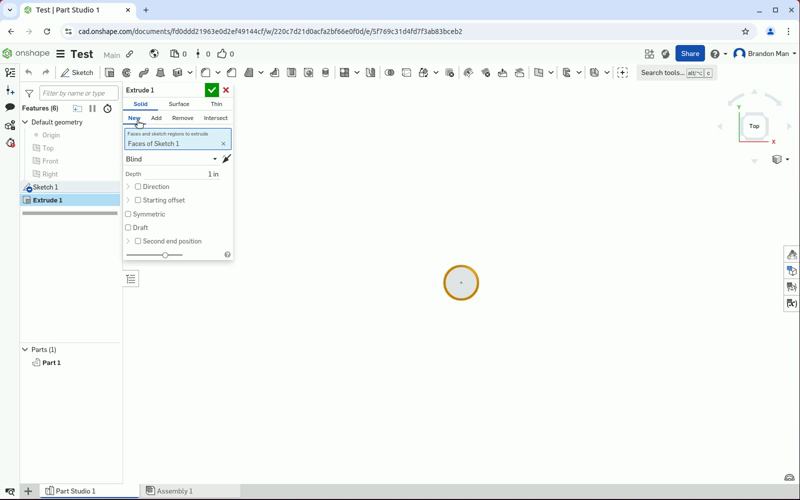
click(137, 120)
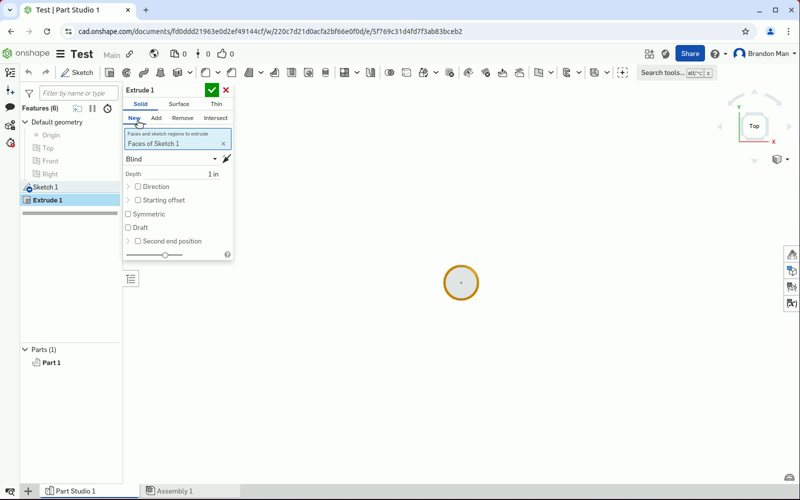
key(tab, 4)
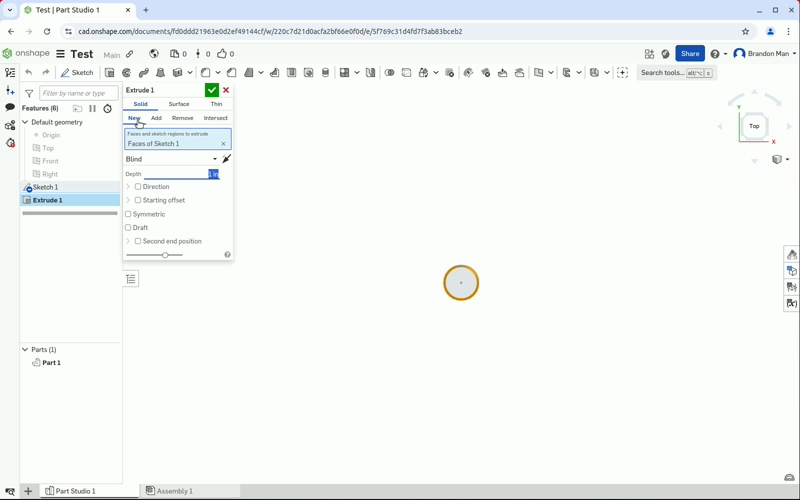
text(6.981)
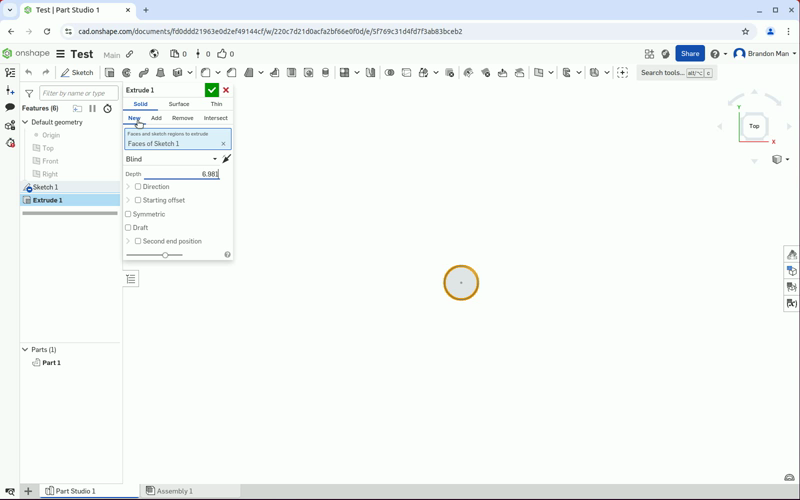
key(enter)
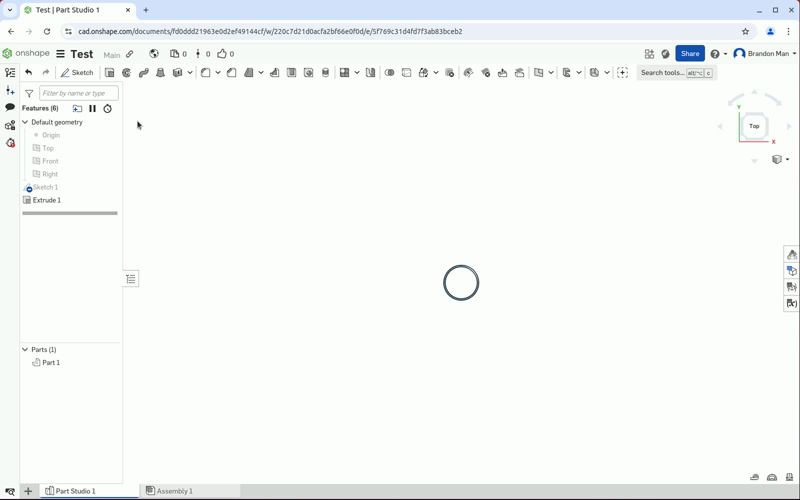
key(shift+h)
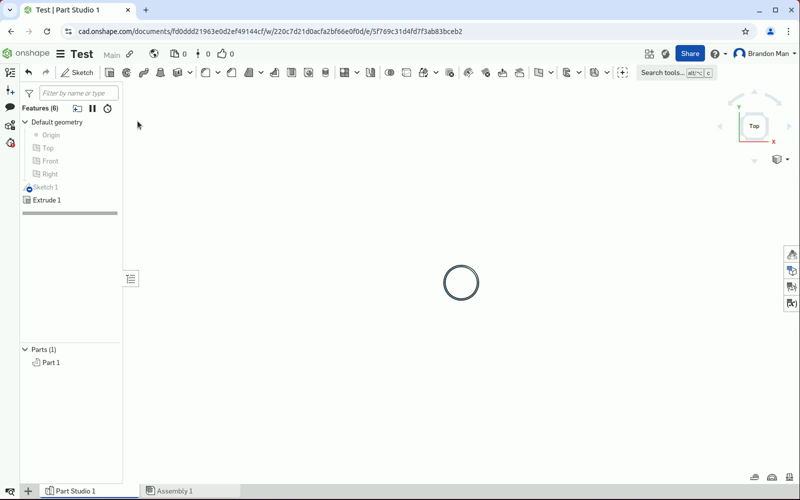
key(shift+h)
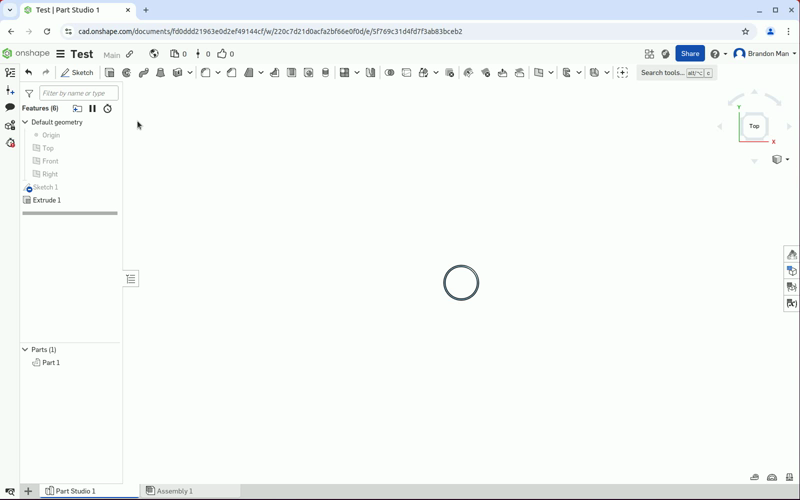
mouse_move(73, 189)
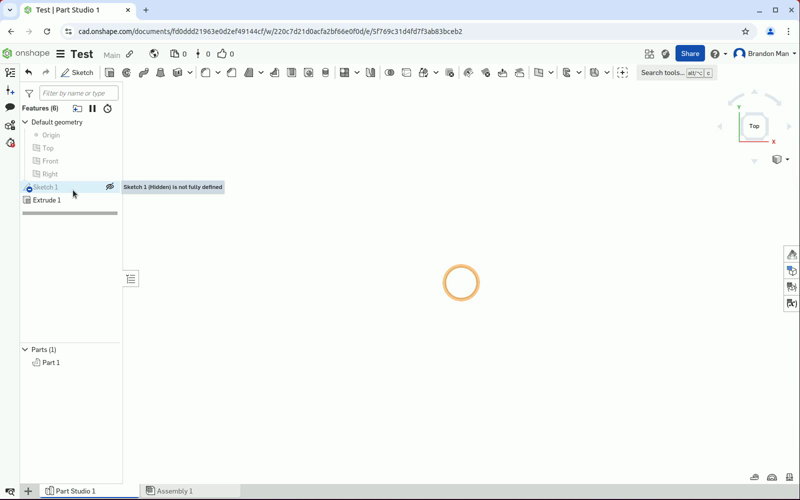
click(73, 189)
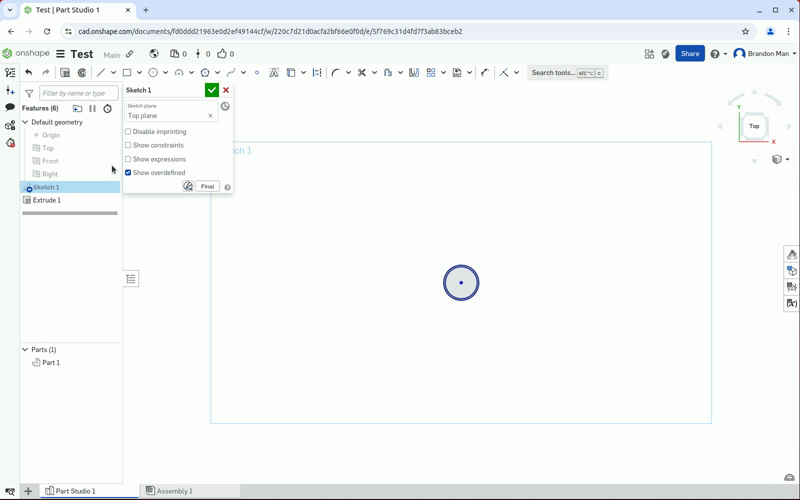
mouse_move(229, 92)
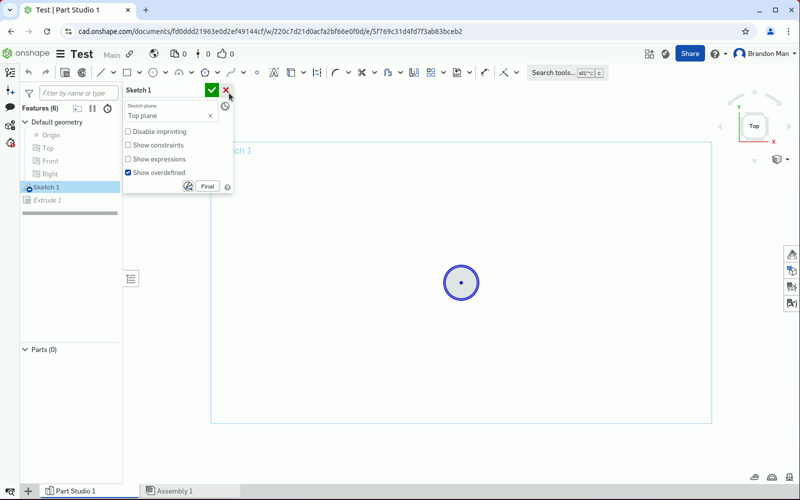
click(229, 92)
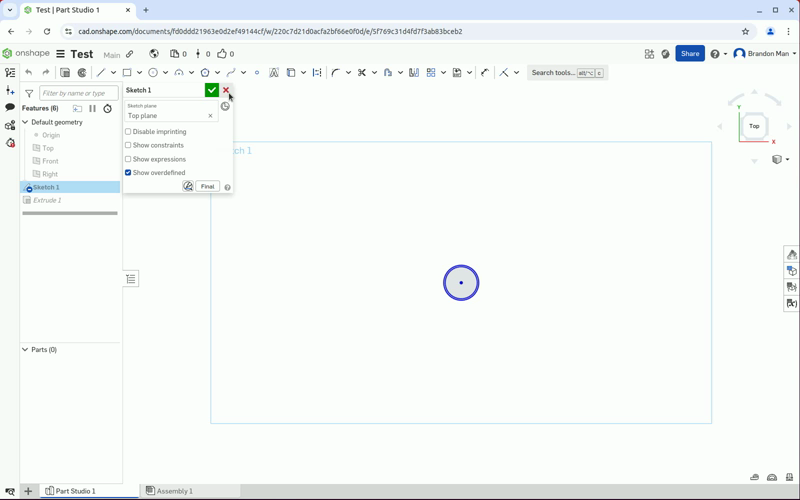
key(shift+s)
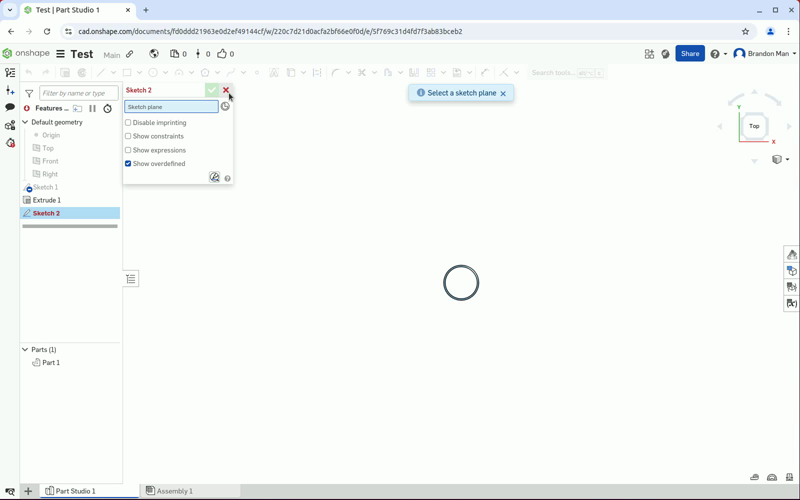
mouse_move(73, 150)
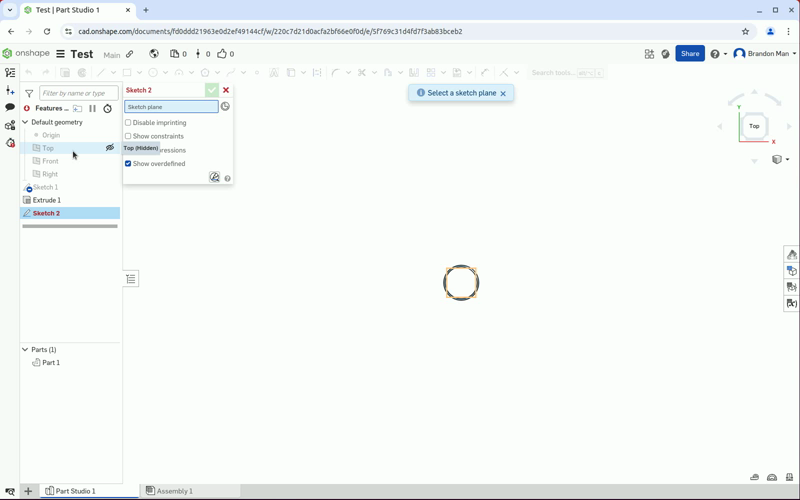
click(73, 150)
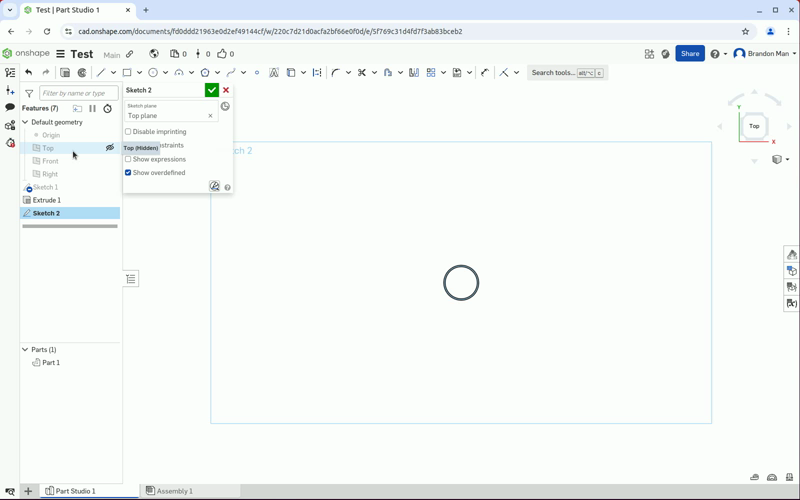
mouse_move(73, 352)
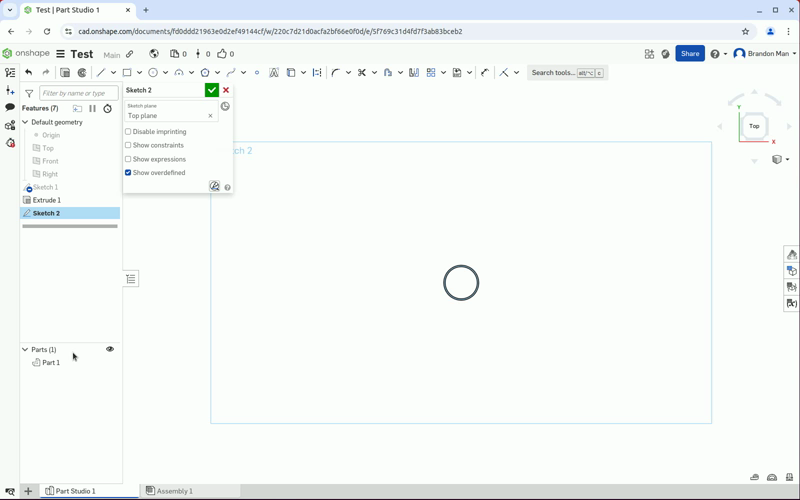
key(y)
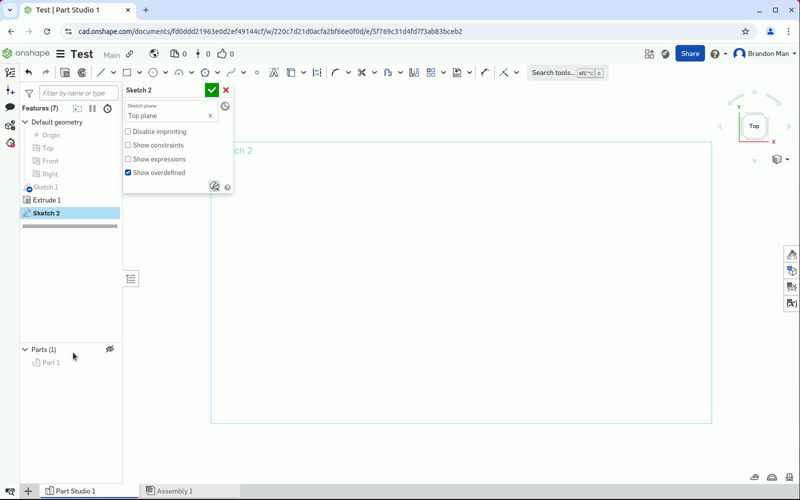
key(l)
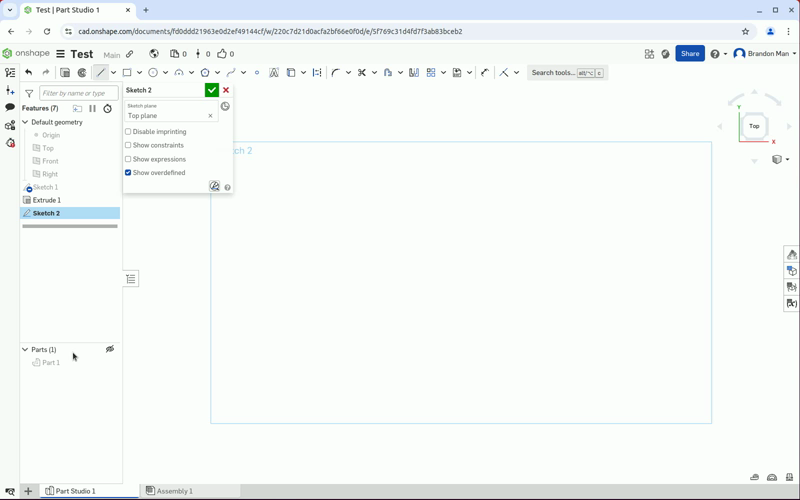
key_down(shift)
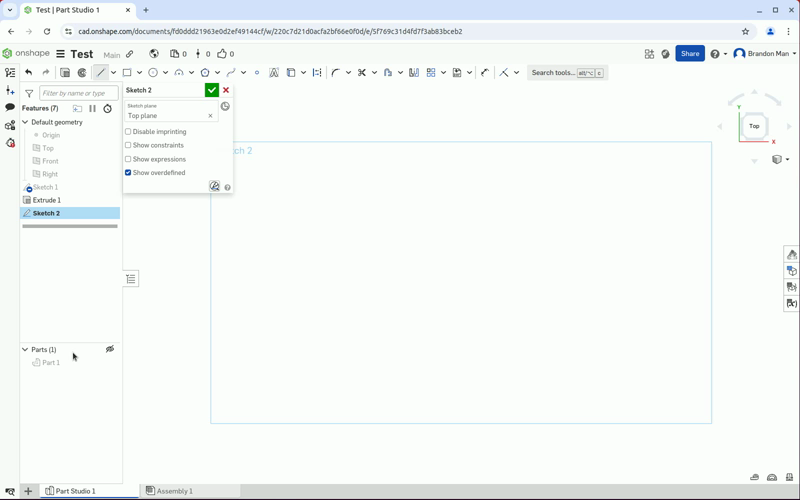
mouse_move(445, 280)
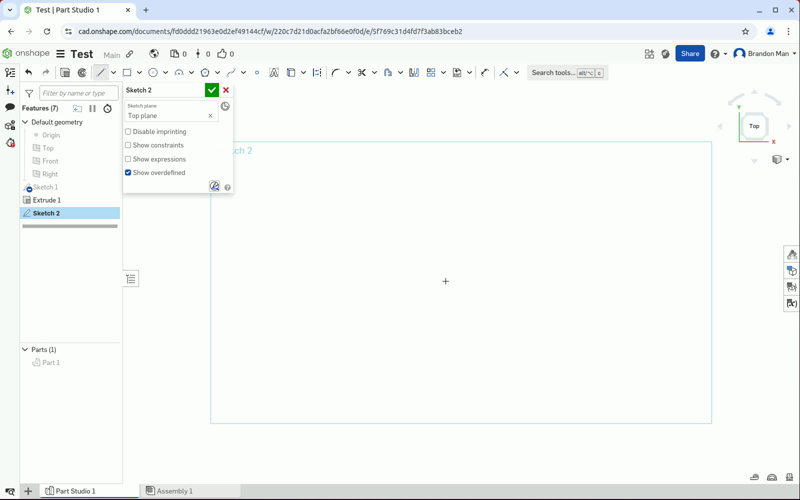
click(445, 280)
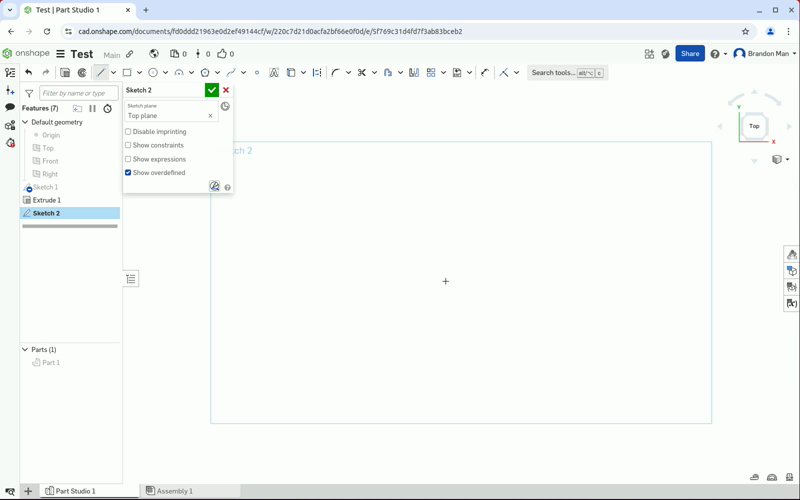
key_up(shift)
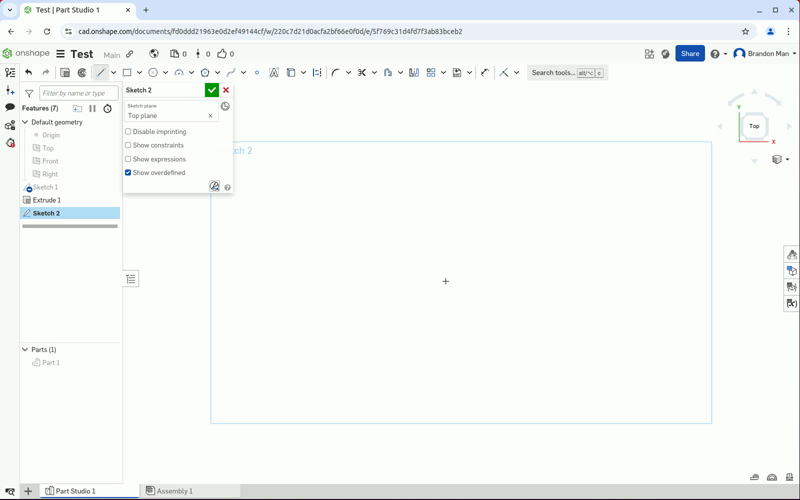
key_down(shift)
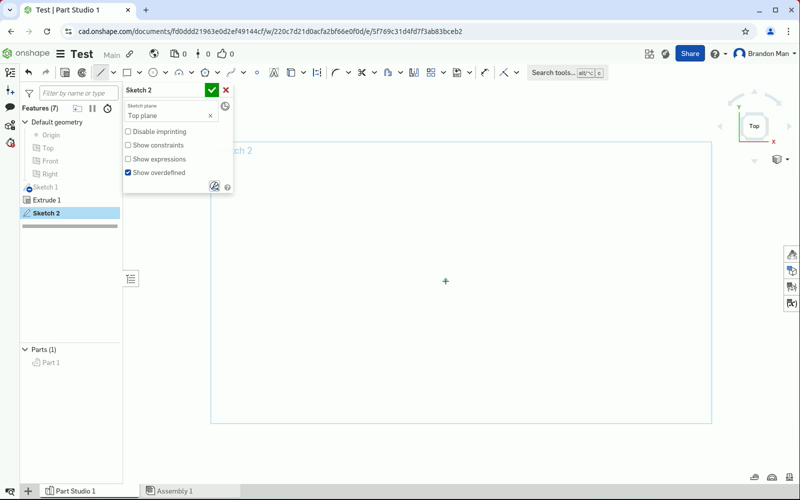
mouse_move(475, 280)
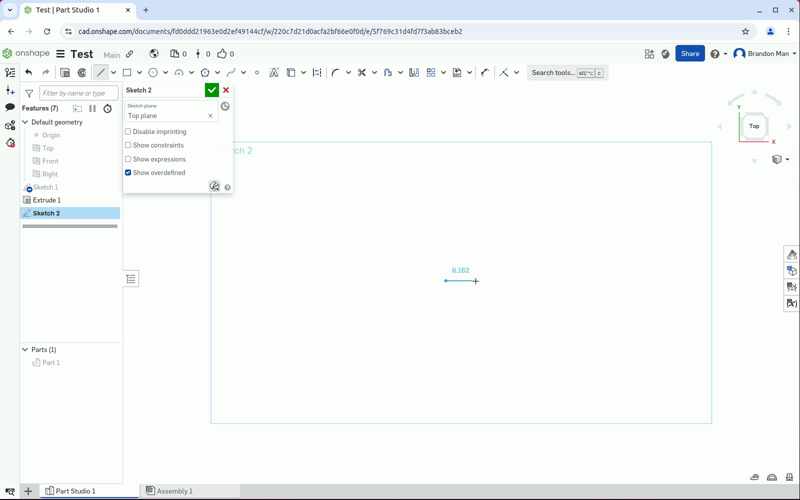
mouse_move(476, 280)
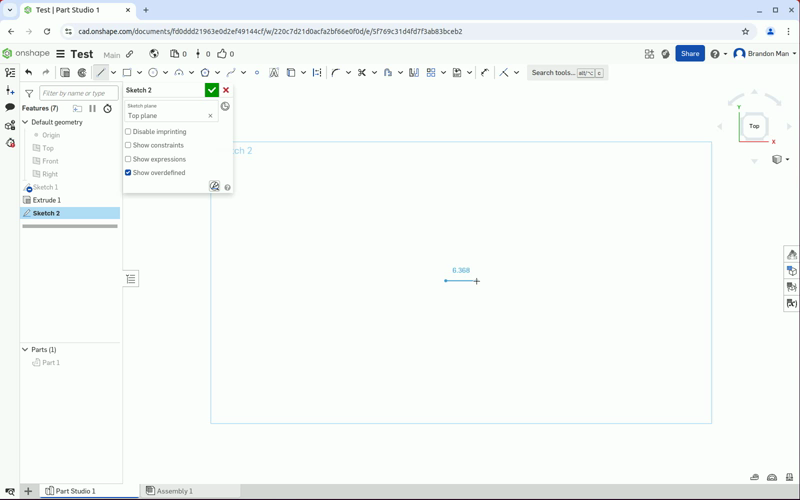
click(476, 280)
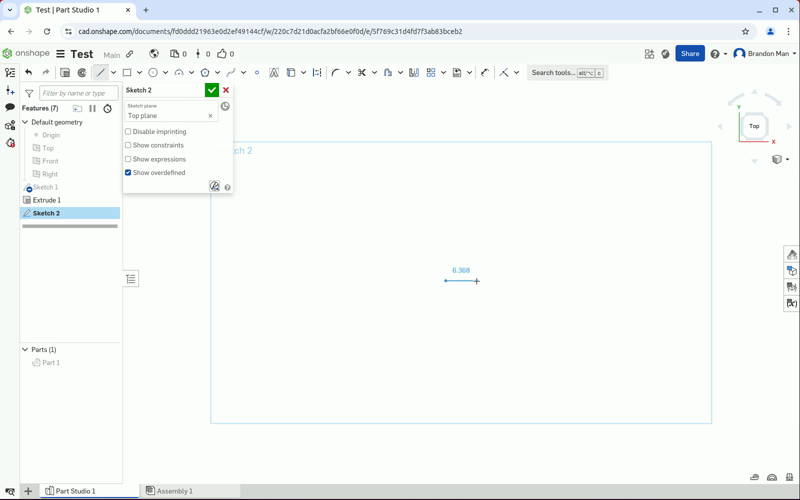
key_up(shift)
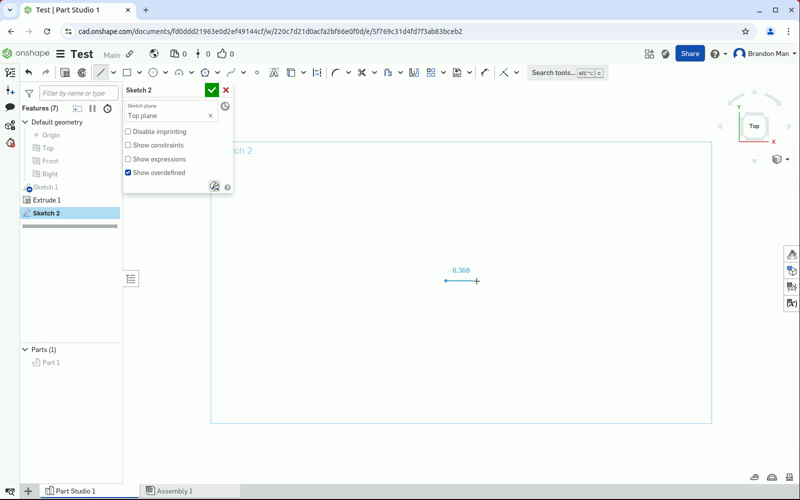
key(esc)
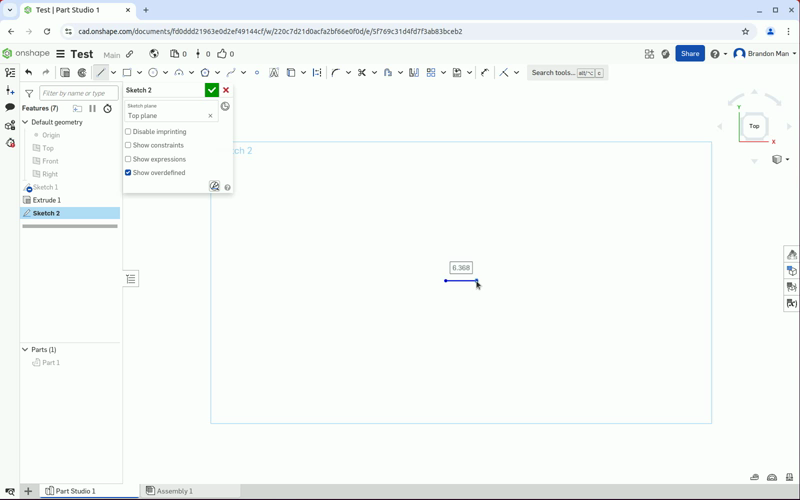
key(a)
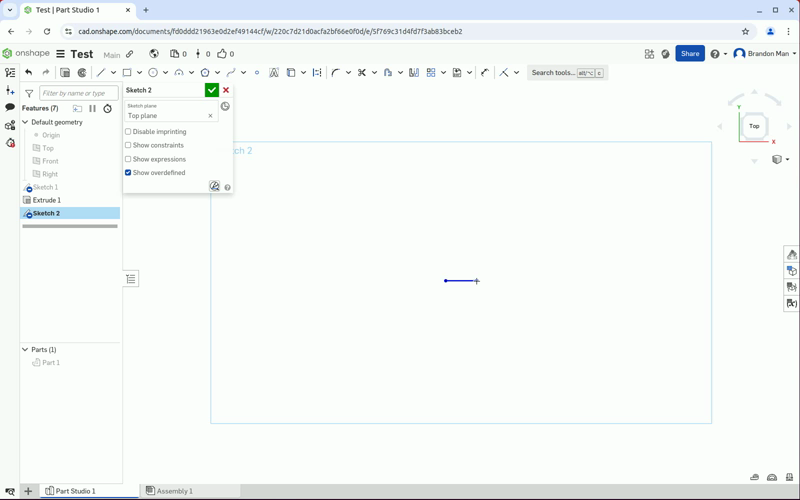
mouse_move(476, 280)
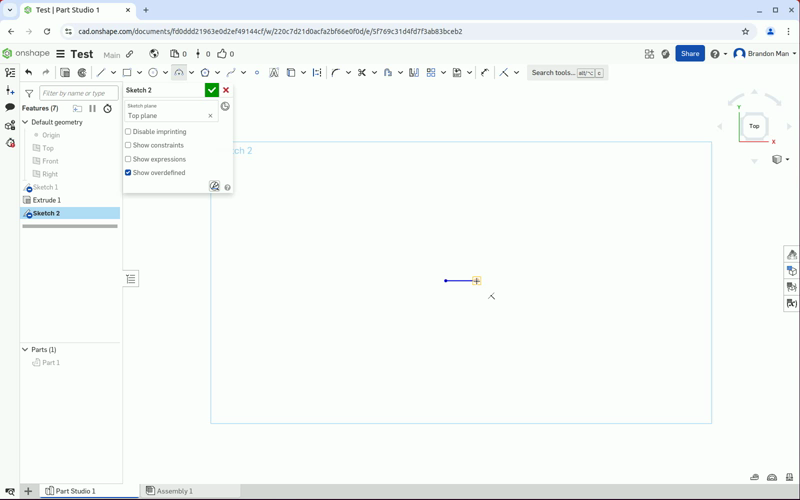
click(476, 280)
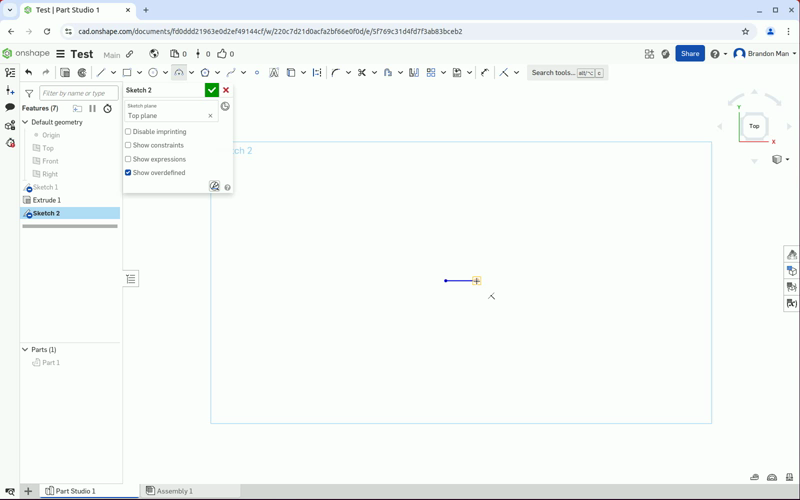
mouse_move(445, 280)
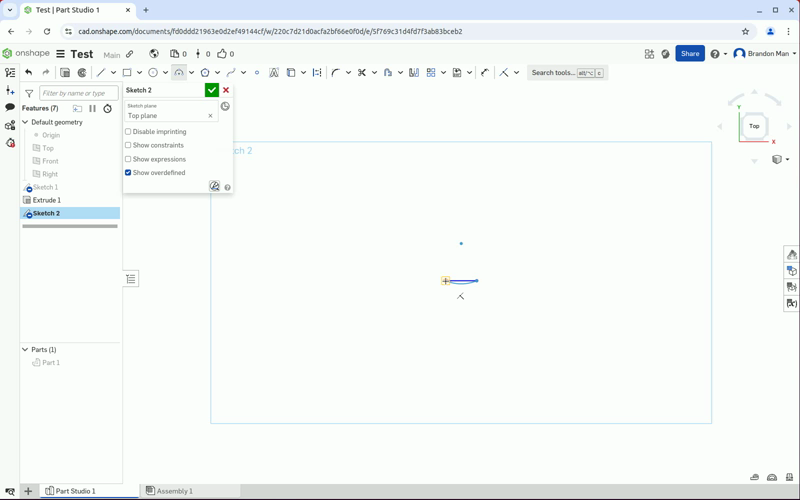
click(445, 280)
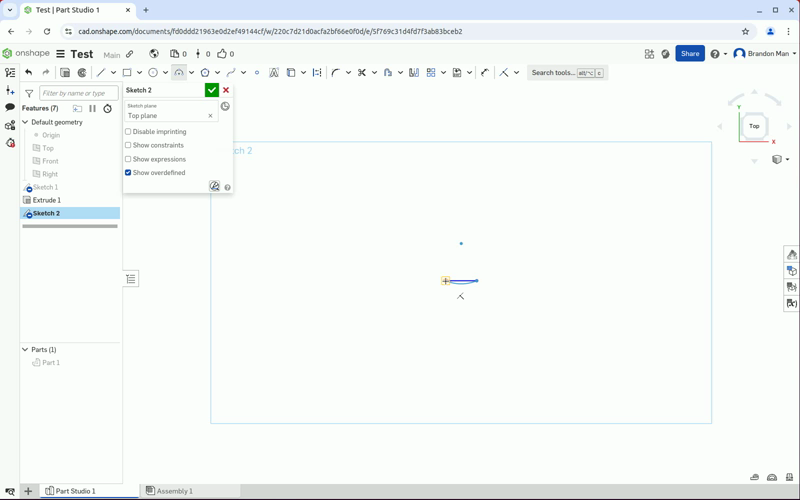
key_down(shift)
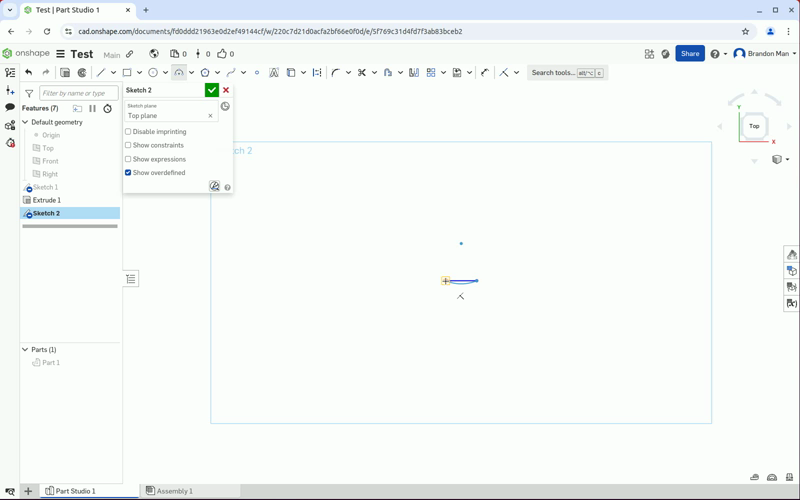
mouse_move(461, 267)
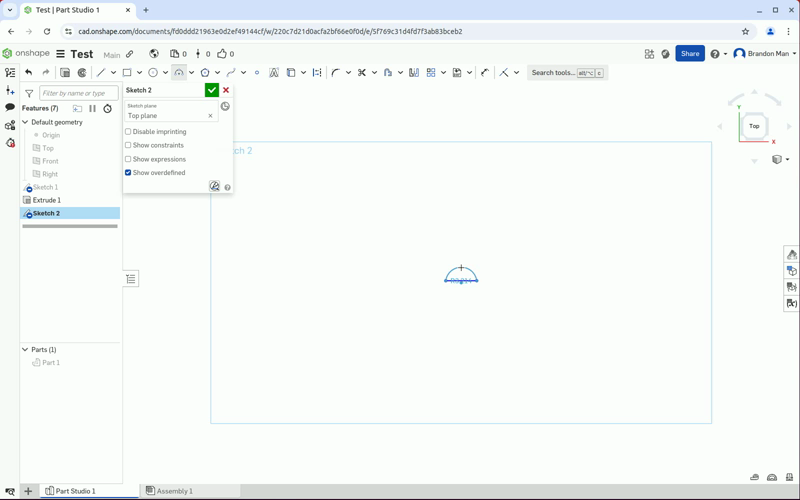
click(461, 267)
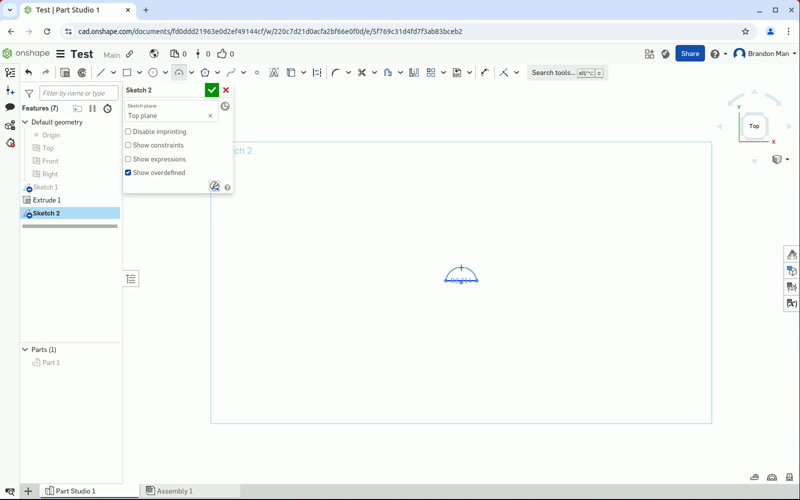
key_up(shift)
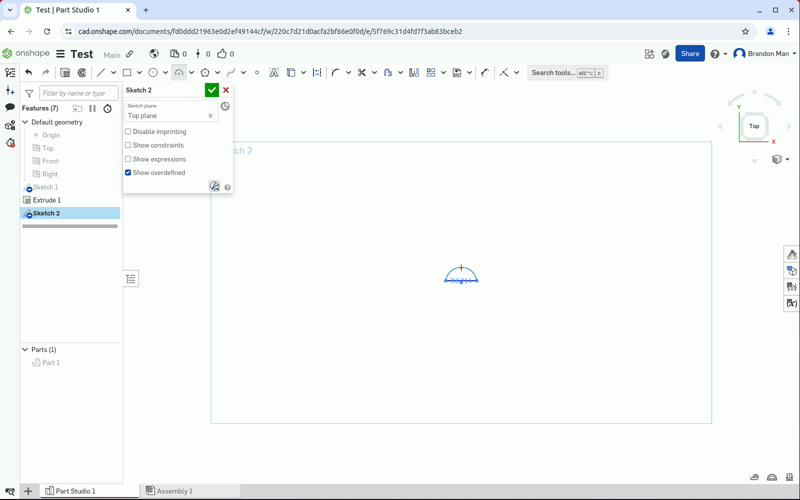
key(esc)
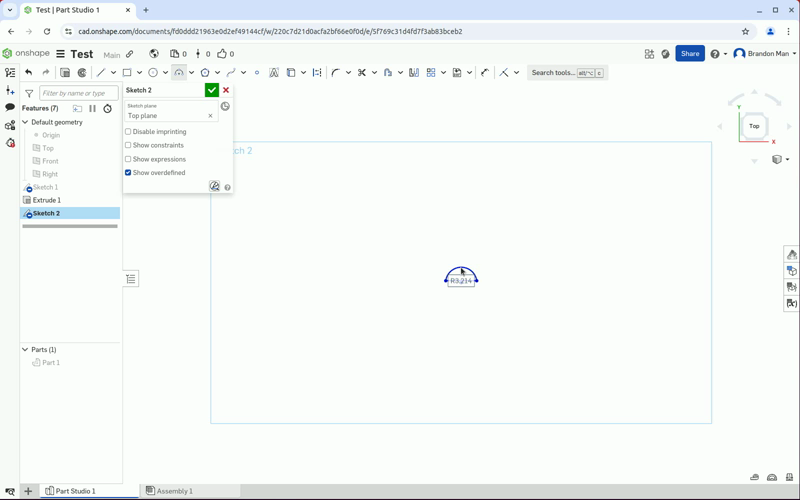
mouse_move(460, 276)
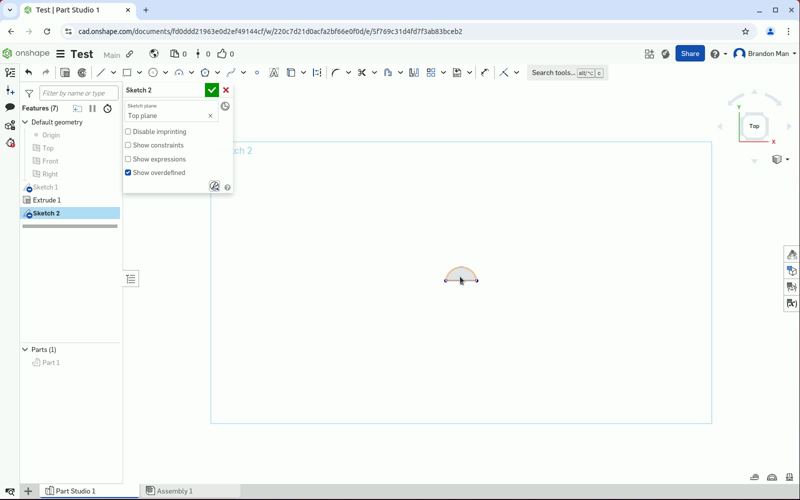
scroll(6)
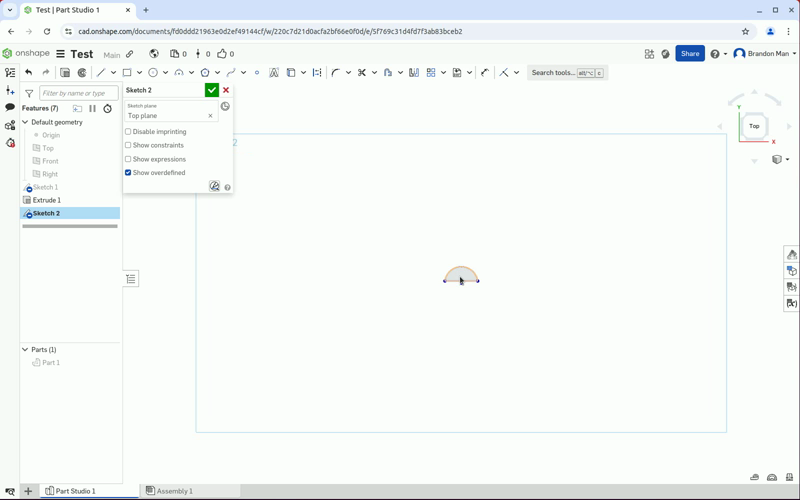
scroll(6)
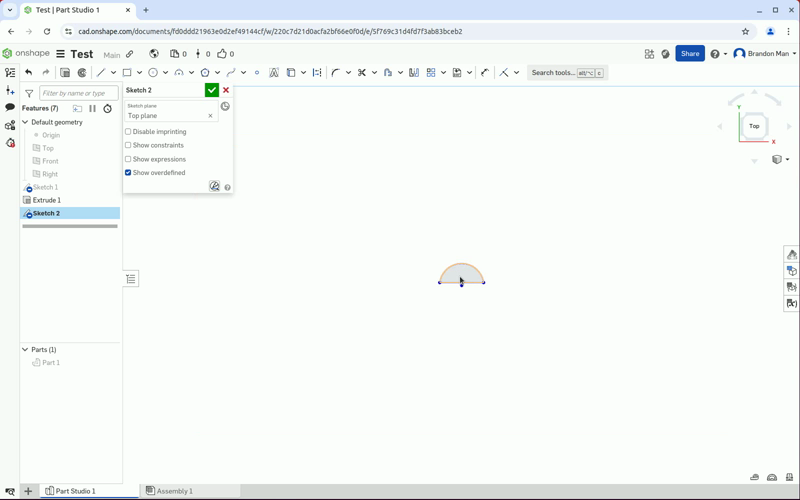
scroll(6)
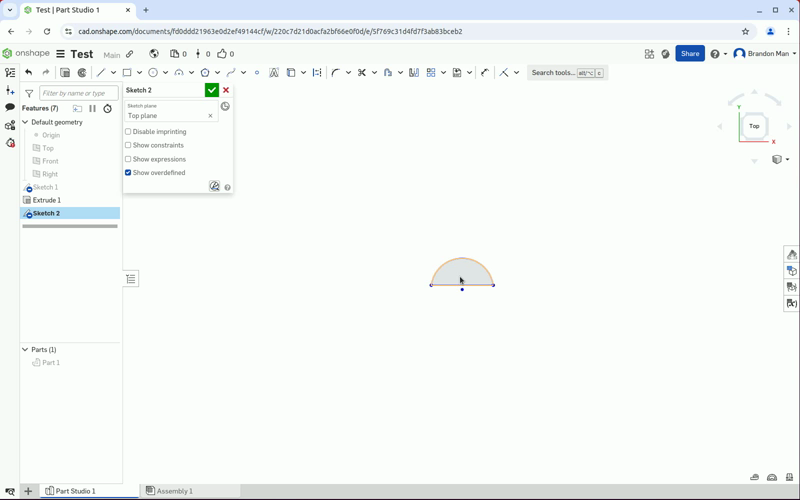
scroll(6)
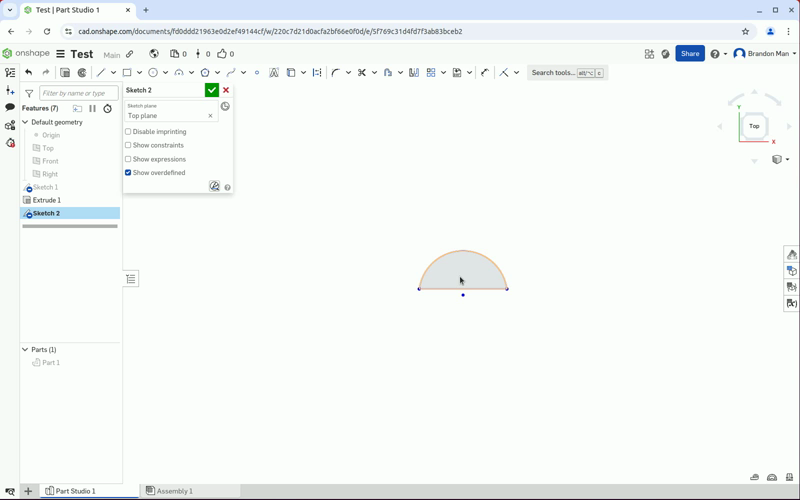
scroll(6)
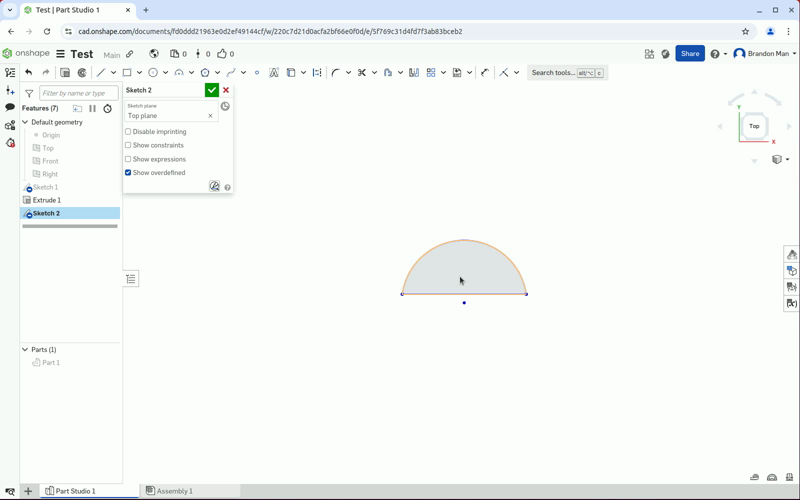
scroll(6)
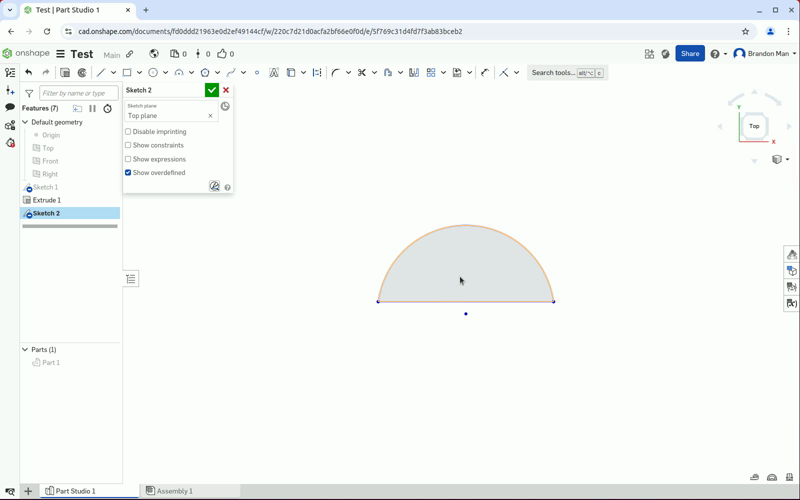
scroll(6)
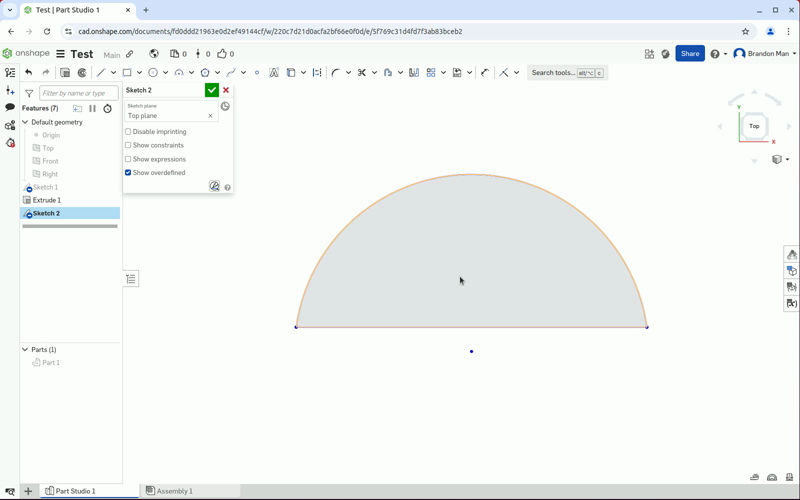
click(460, 276)
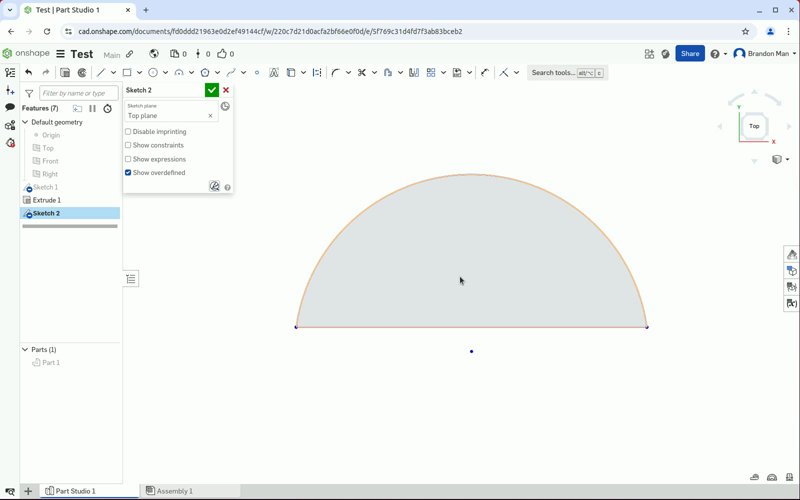
scroll(-6)
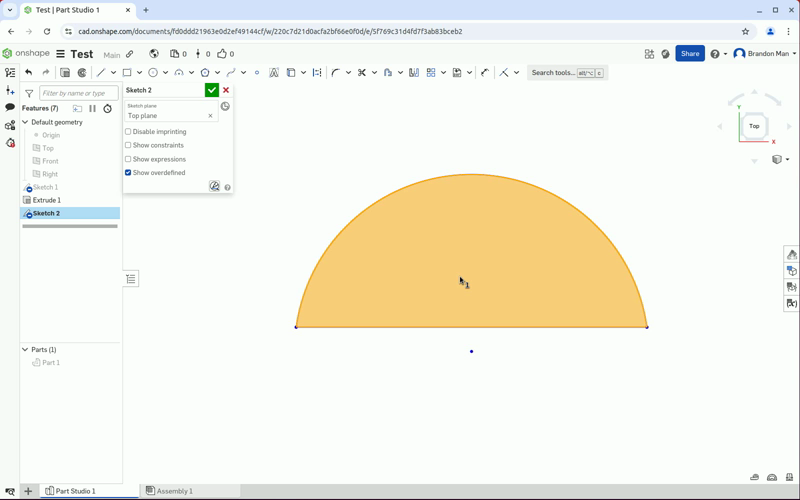
scroll(-6)
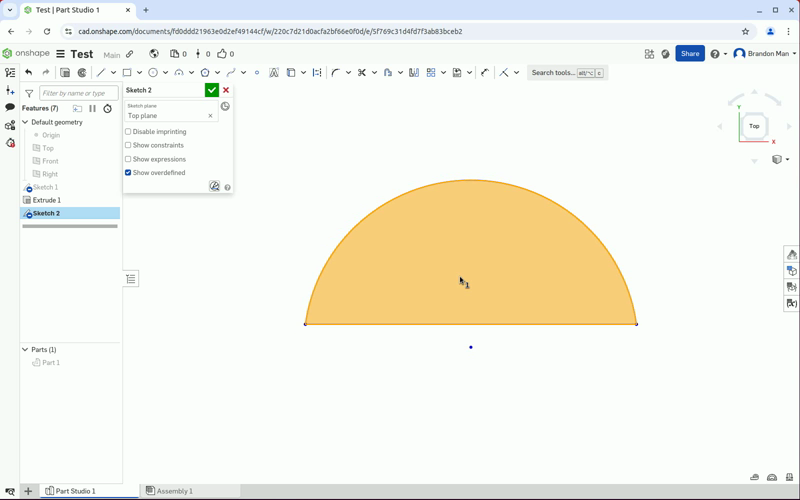
scroll(-6)
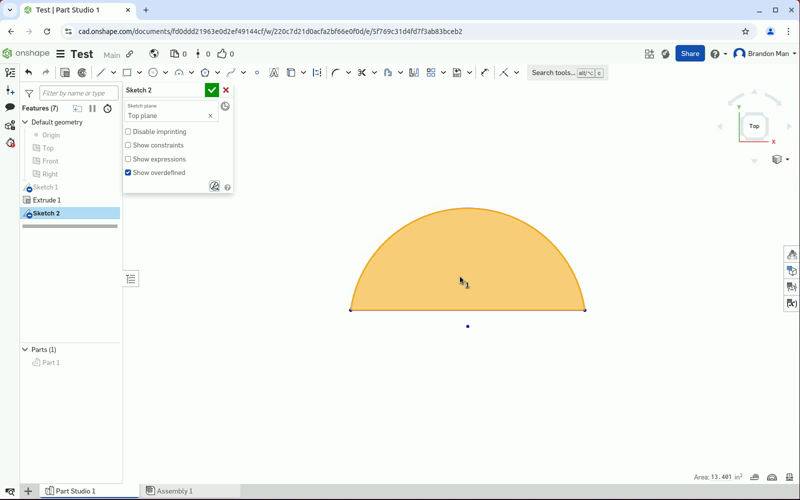
scroll(-6)
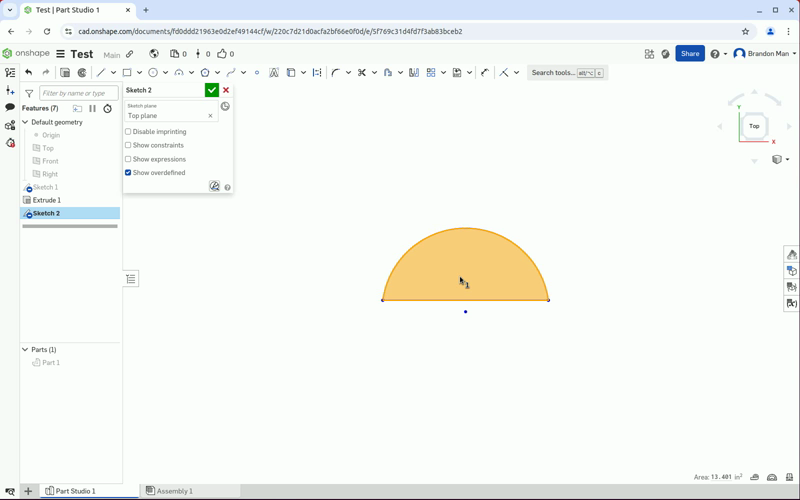
scroll(-6)
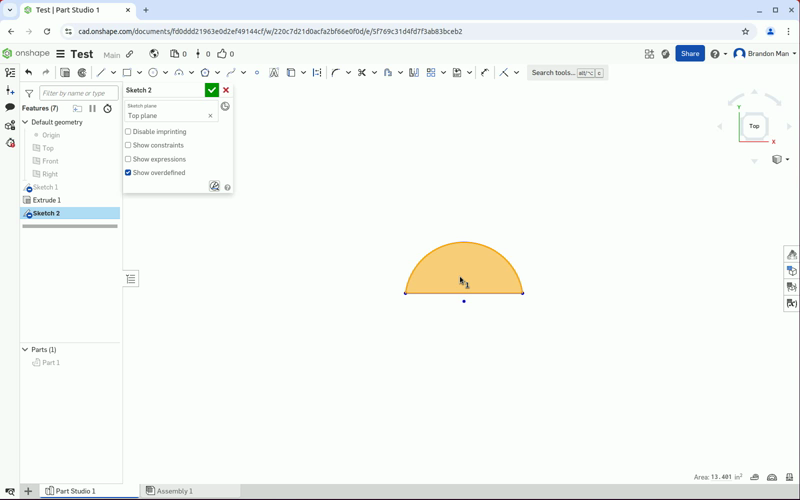
scroll(-6)
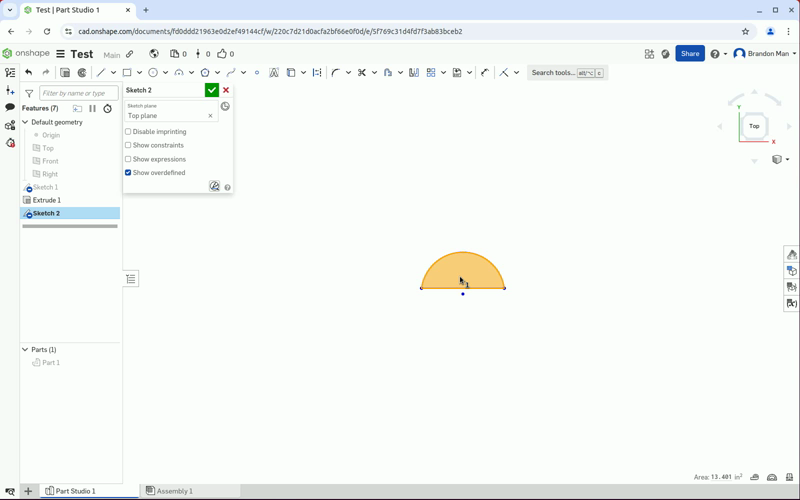
scroll(-6)
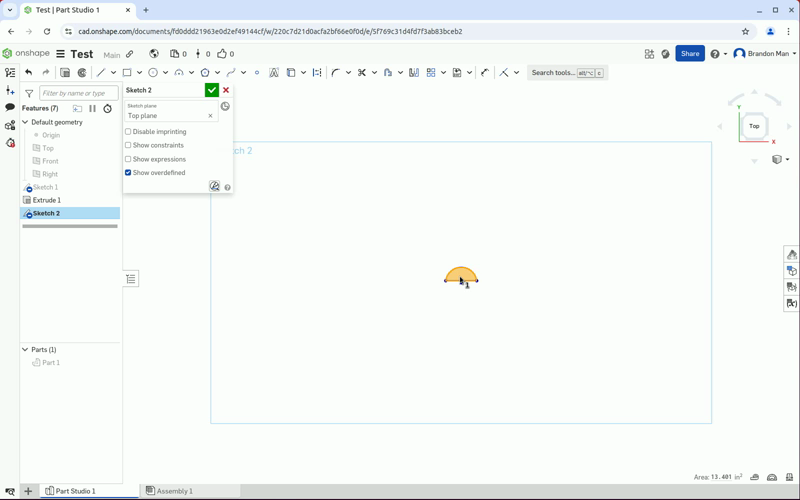
mouse_move(73, 352)
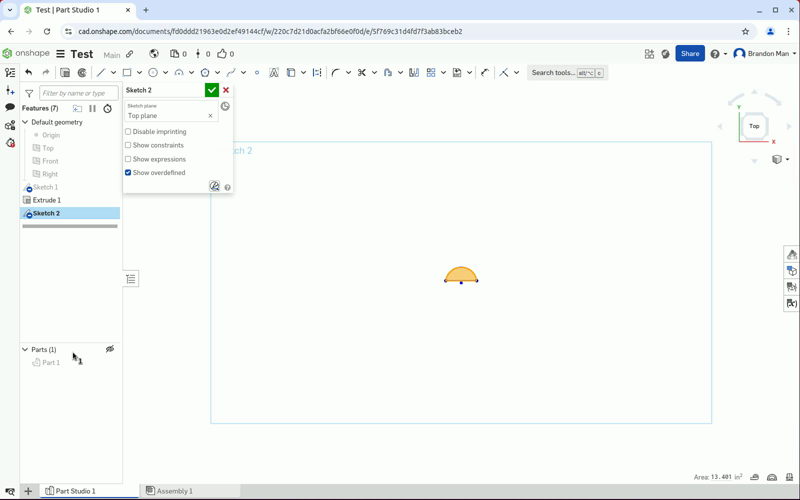
key(shift+y)
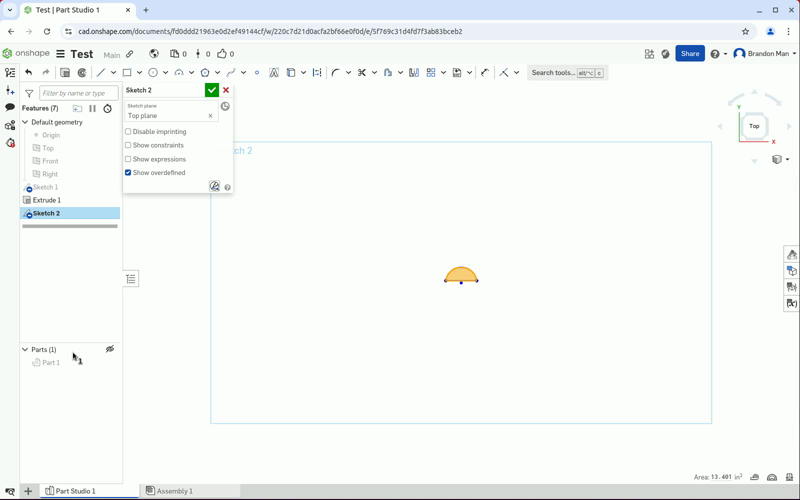
key(shift+e)
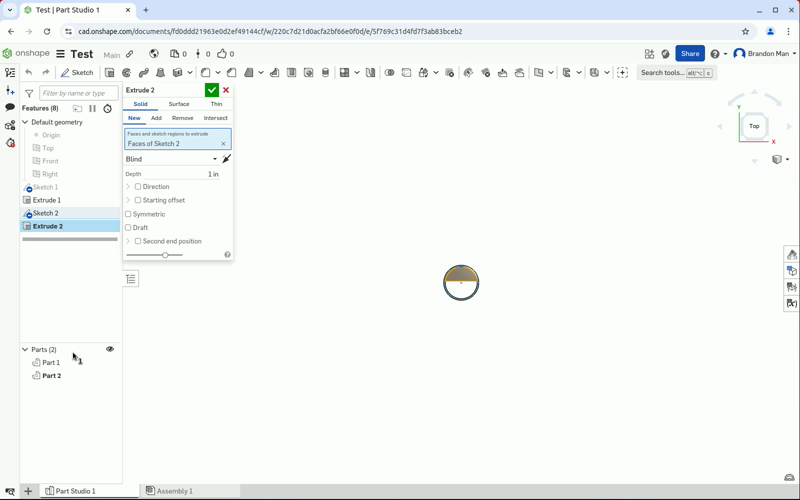
mouse_move(143, 106)
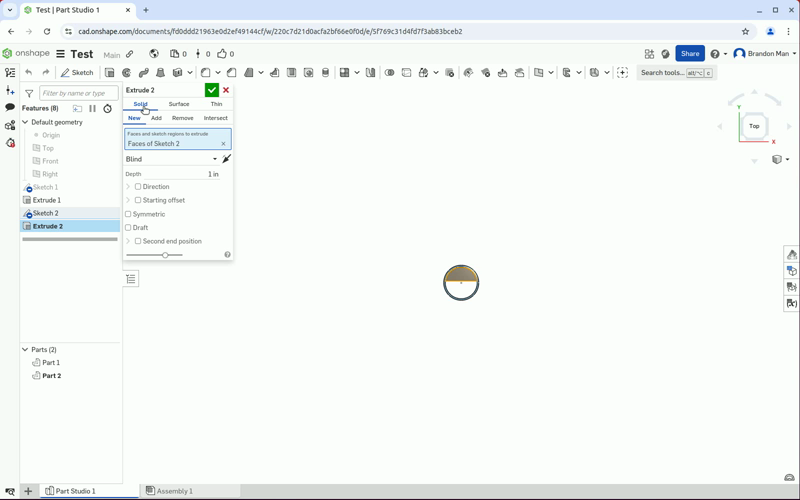
click(143, 106)
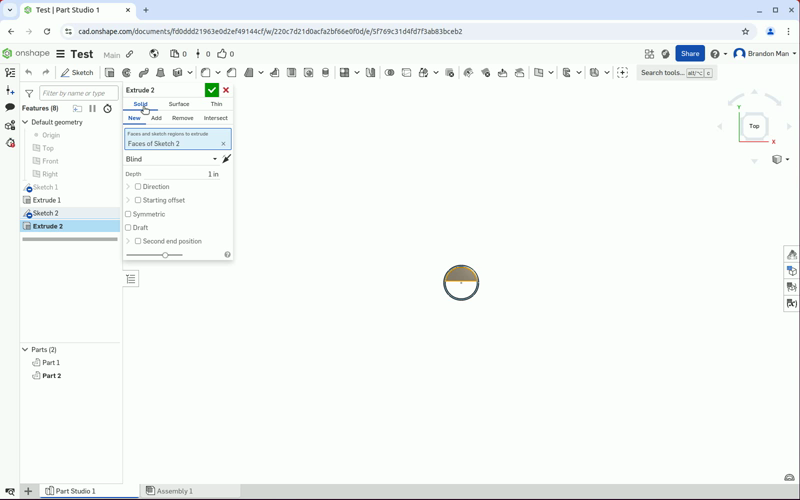
mouse_move(137, 120)
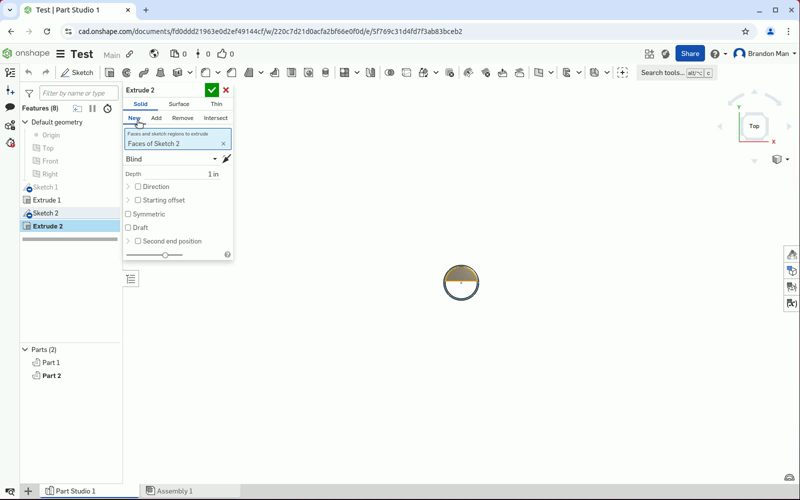
click(137, 120)
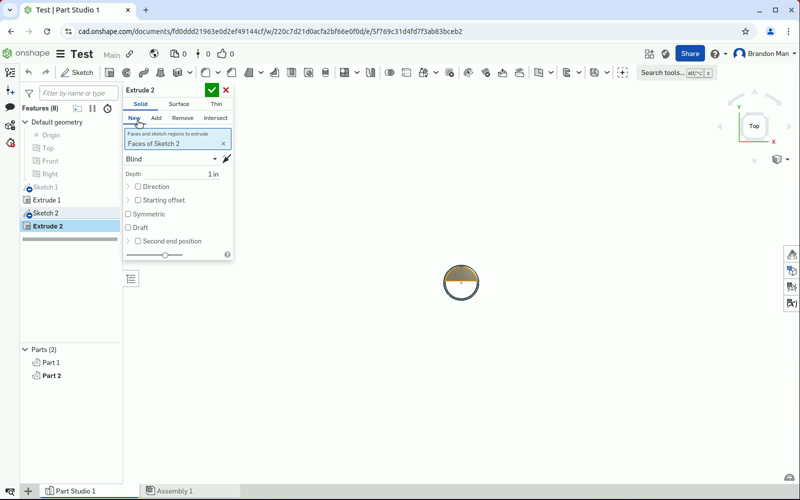
key(tab, 4)
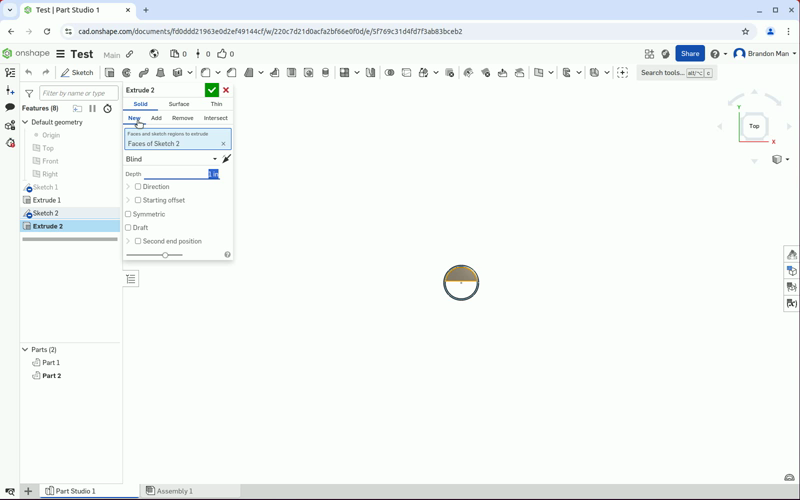
text(6.981)
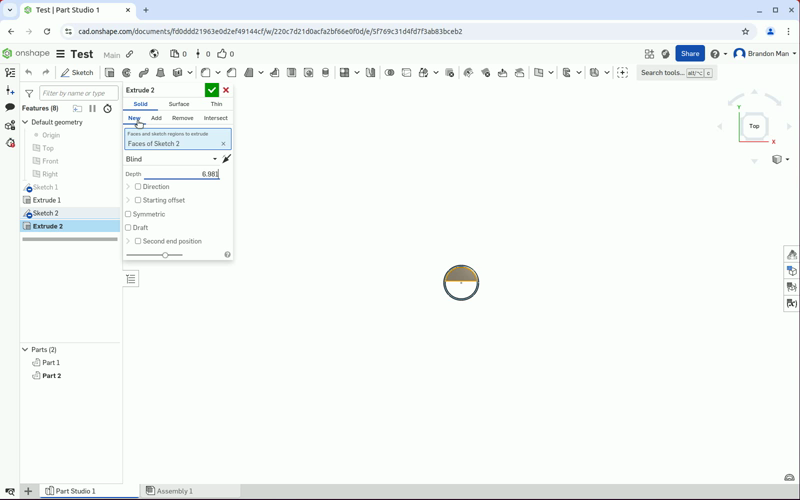
key(tab, 3)
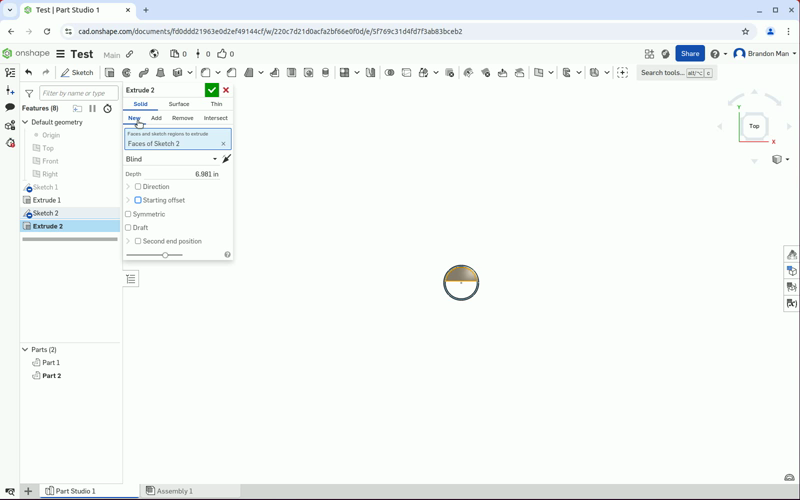
key(tab, 2)
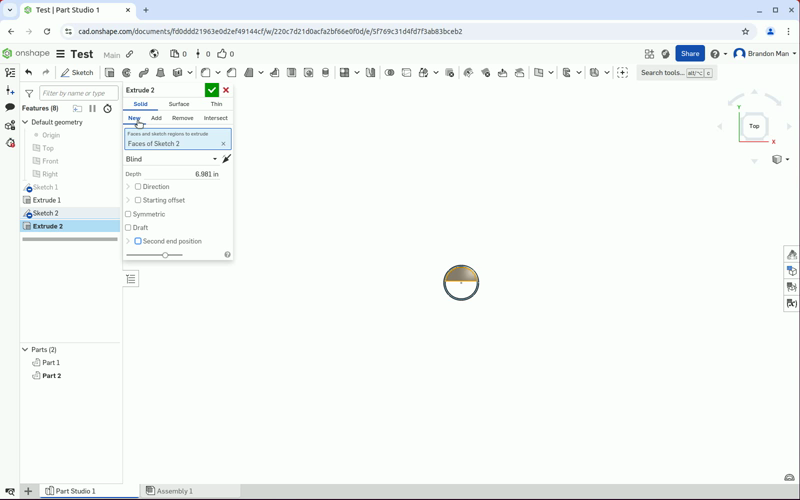
key(space)
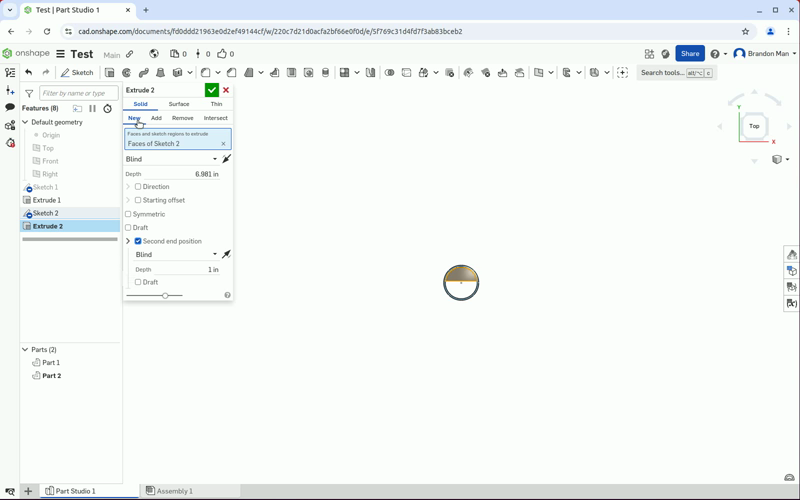
key(tab, 3)
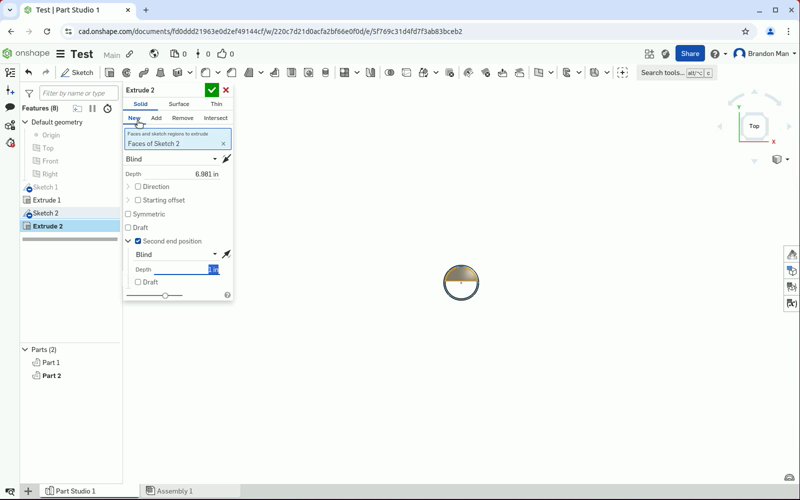
text(4.574)
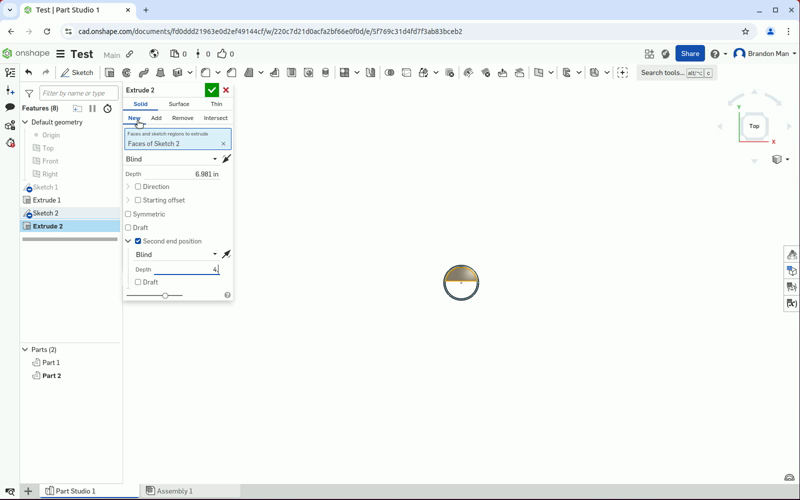
key(enter)
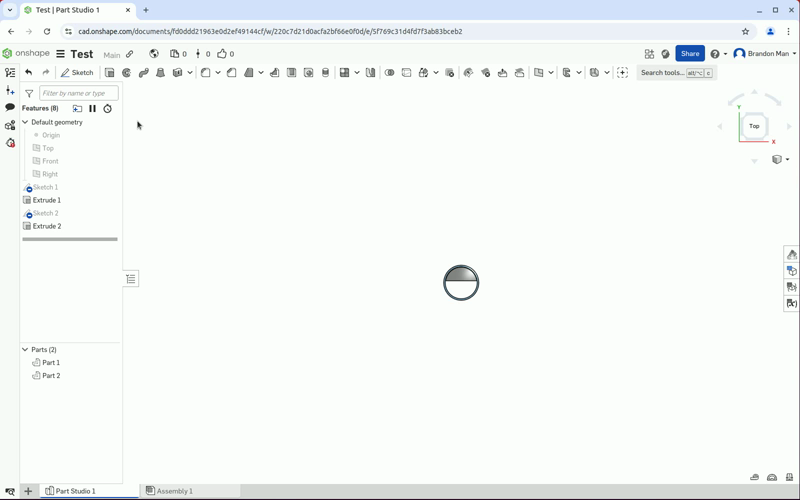
key(shift+h)
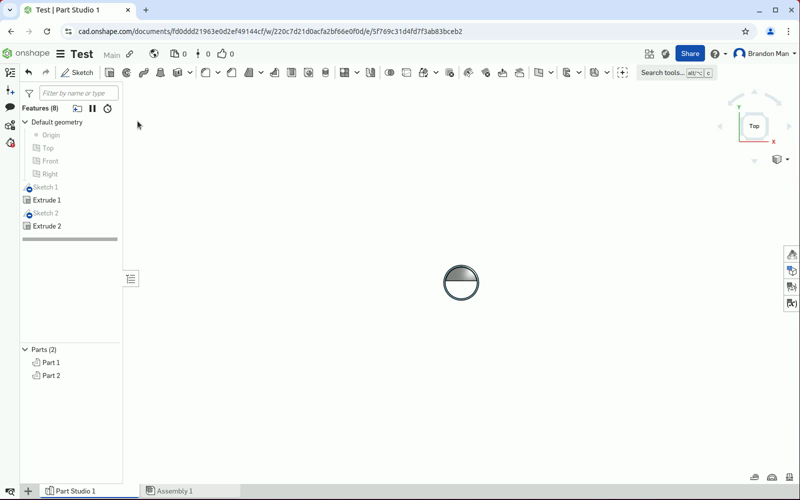
key(shift+h)
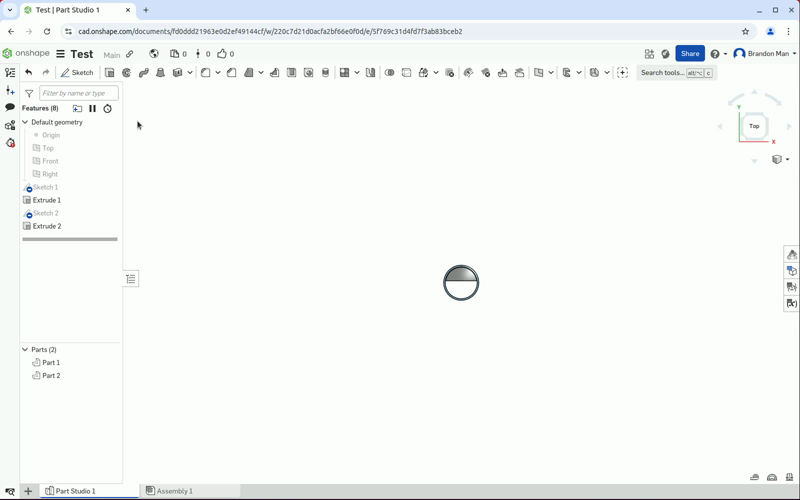
mouse_move(73, 189)
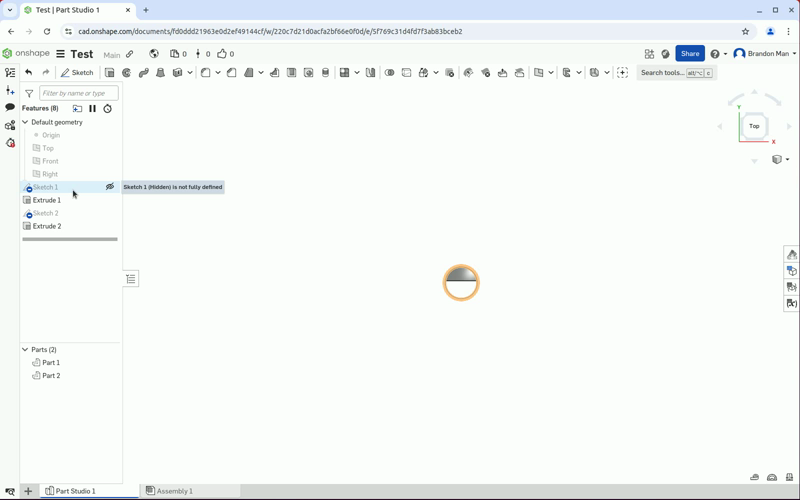
click(73, 189)
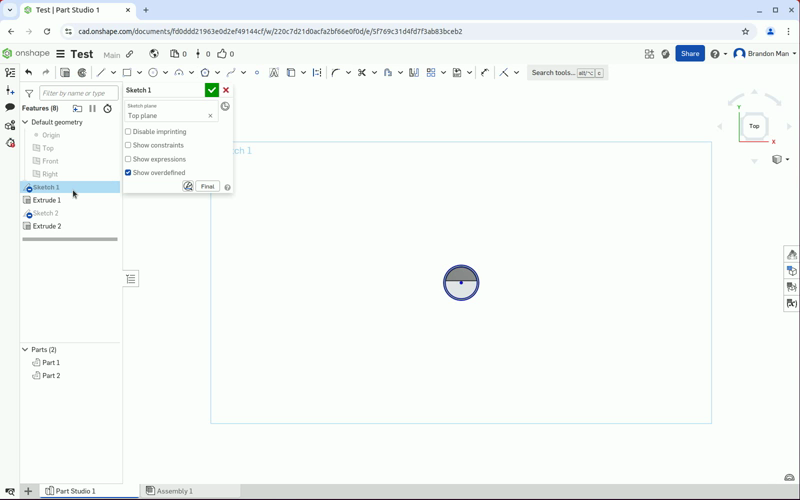
mouse_move(229, 92)
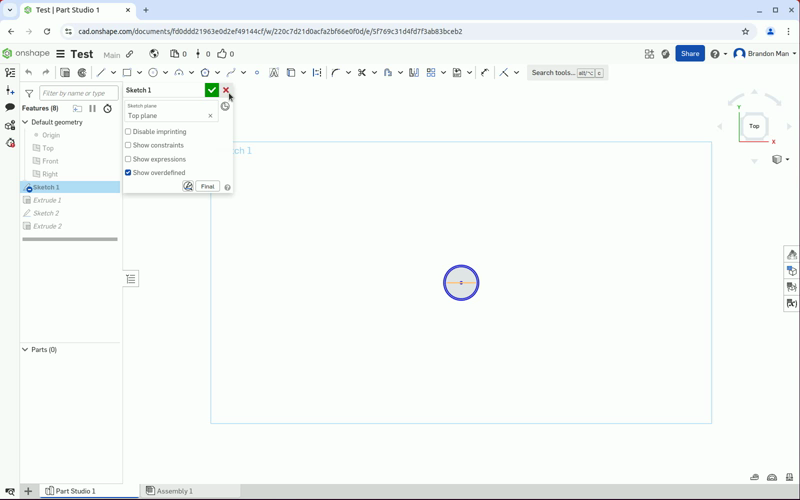
click(229, 92)
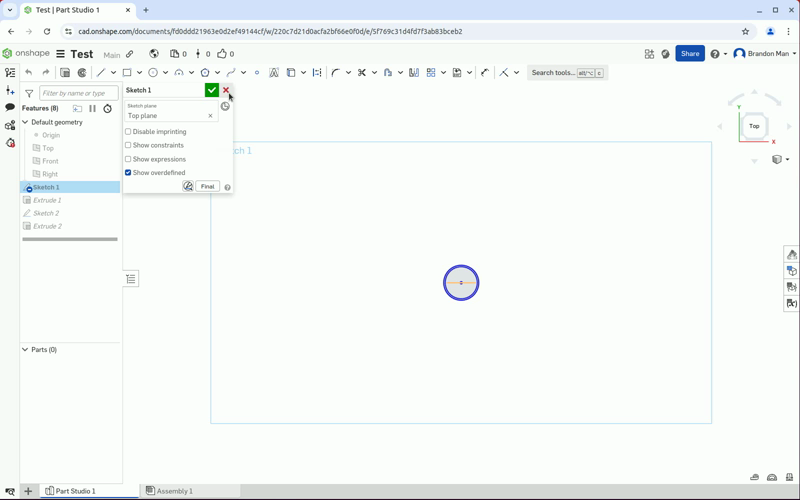
key(shift+s)
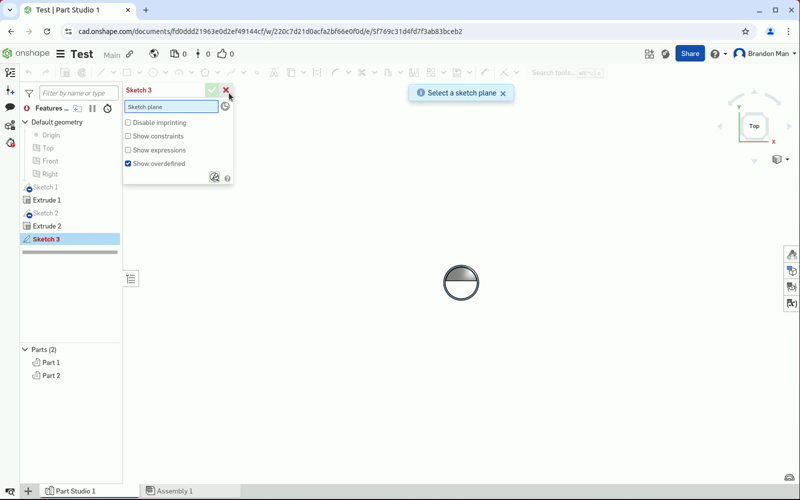
mouse_move(73, 150)
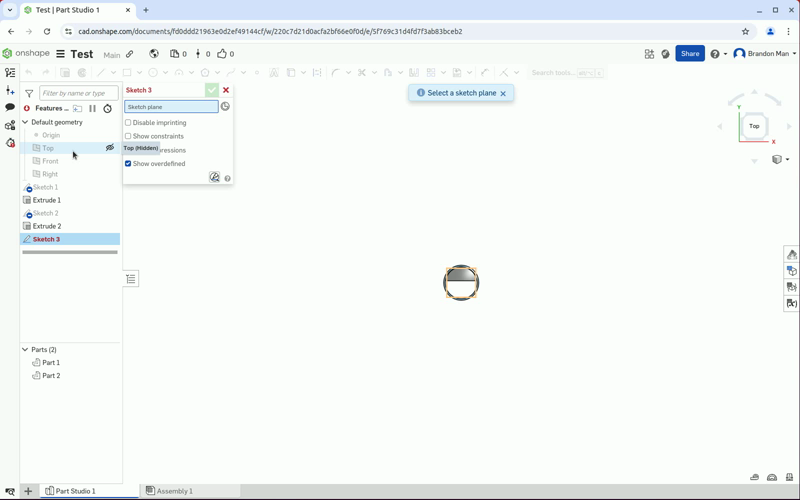
click(73, 150)
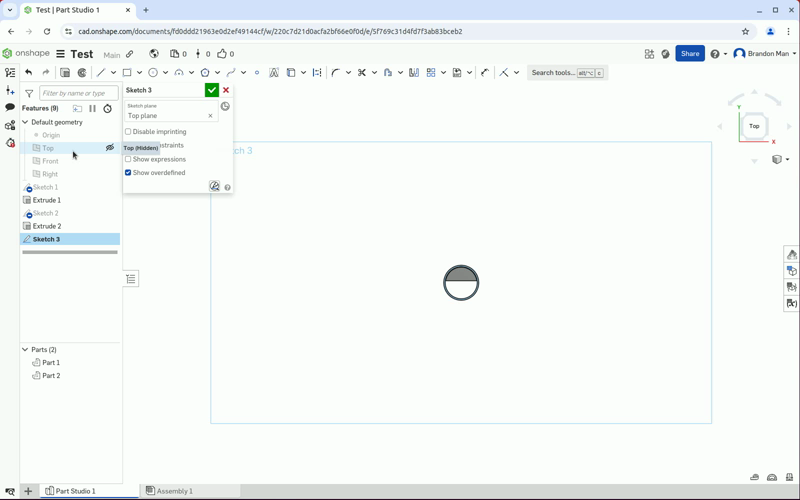
mouse_move(73, 352)
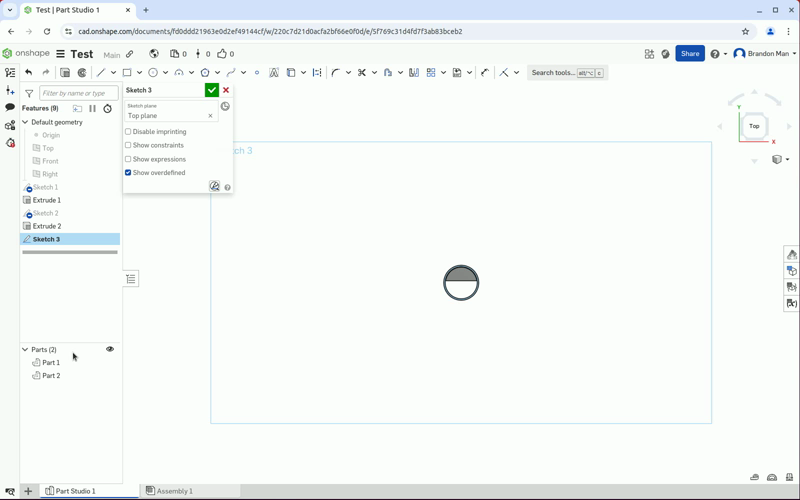
key(y)
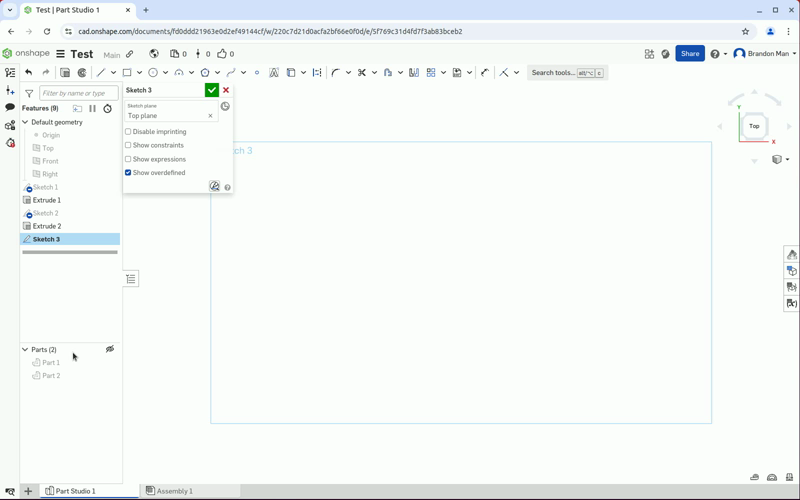
key(a)
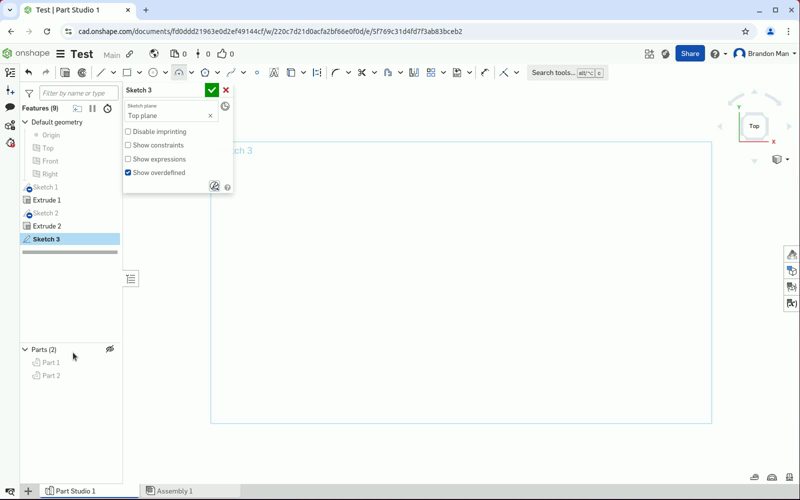
key_down(shift)
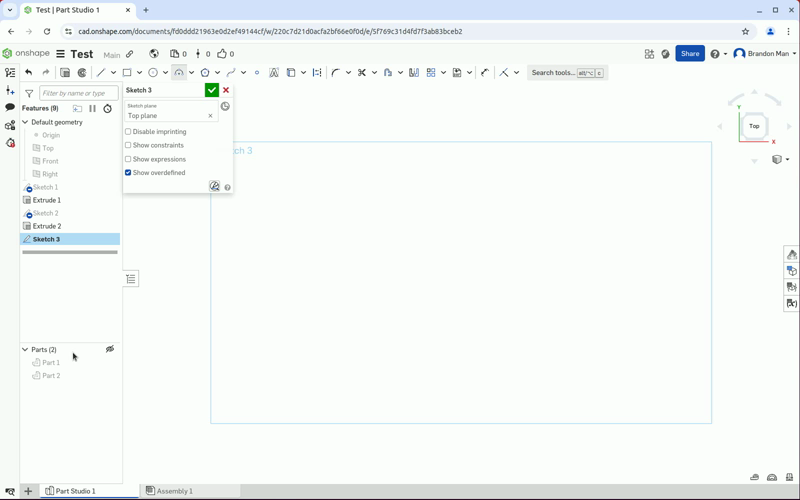
mouse_move(445, 285)
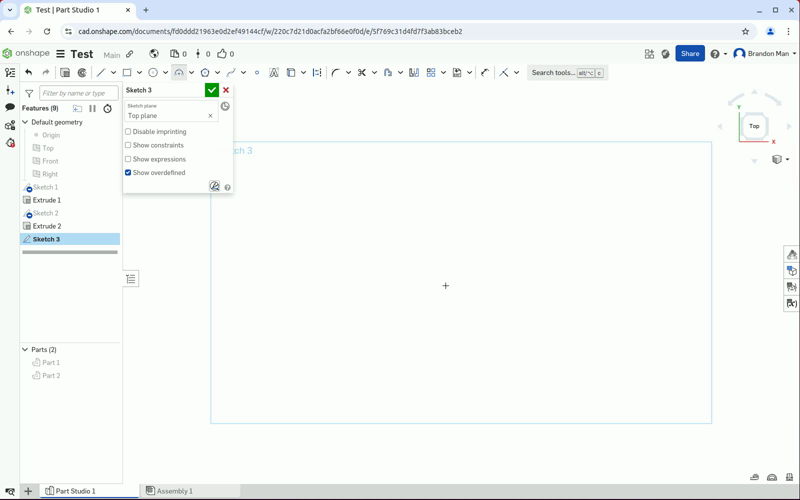
click(445, 285)
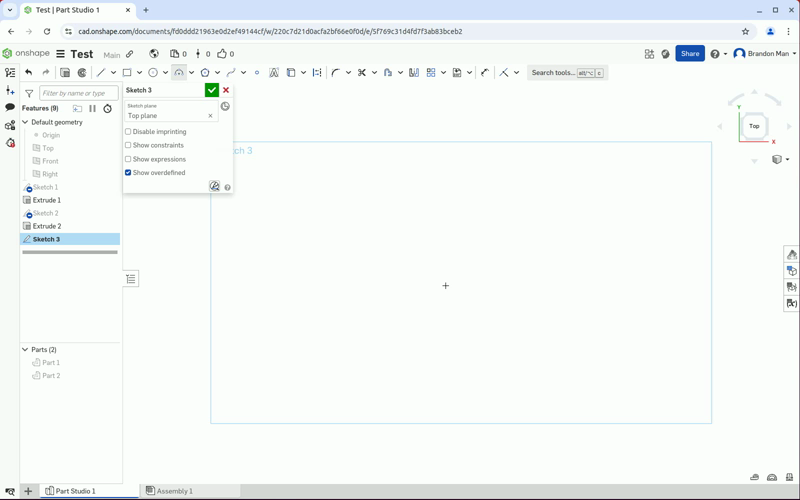
key_up(shift)
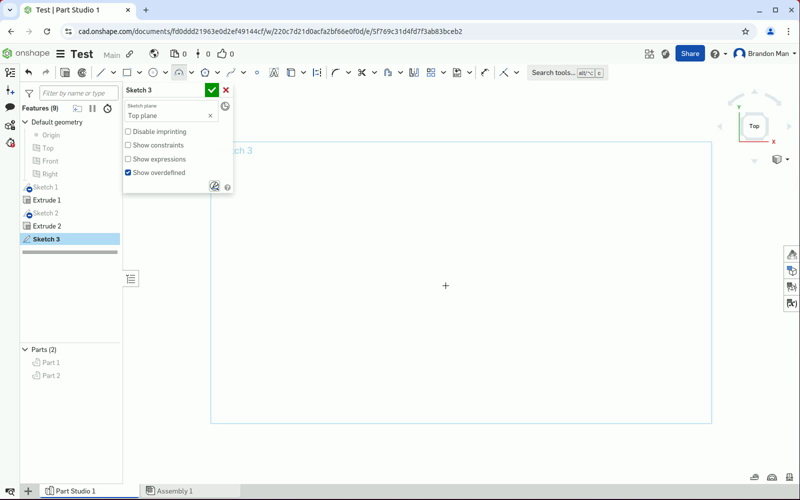
key_down(shift)
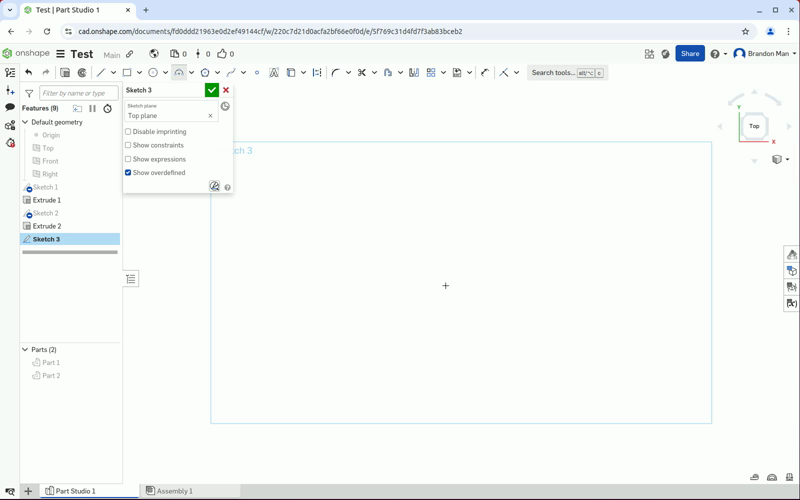
mouse_move(476, 285)
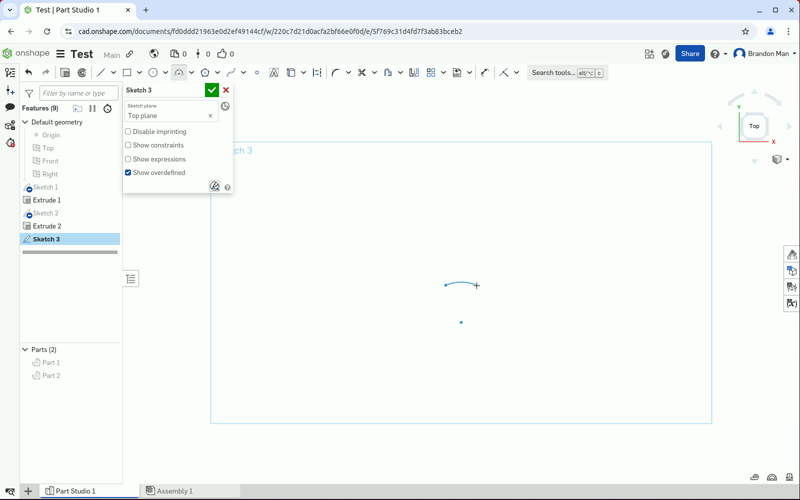
click(476, 285)
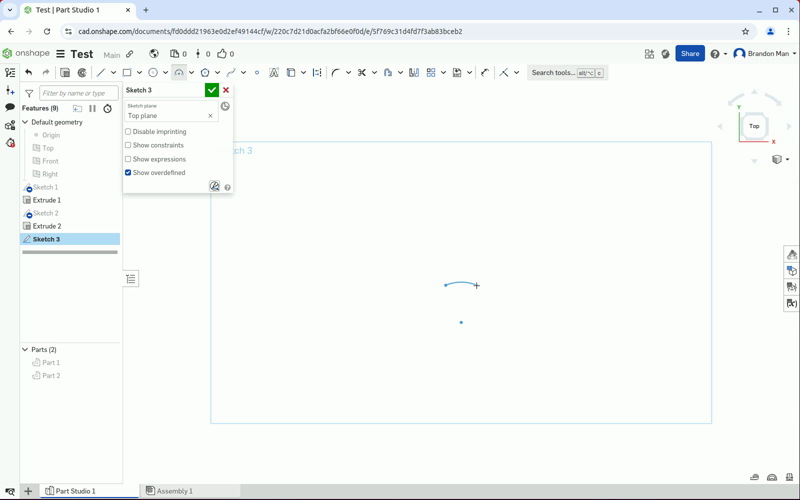
mouse_move(461, 298)
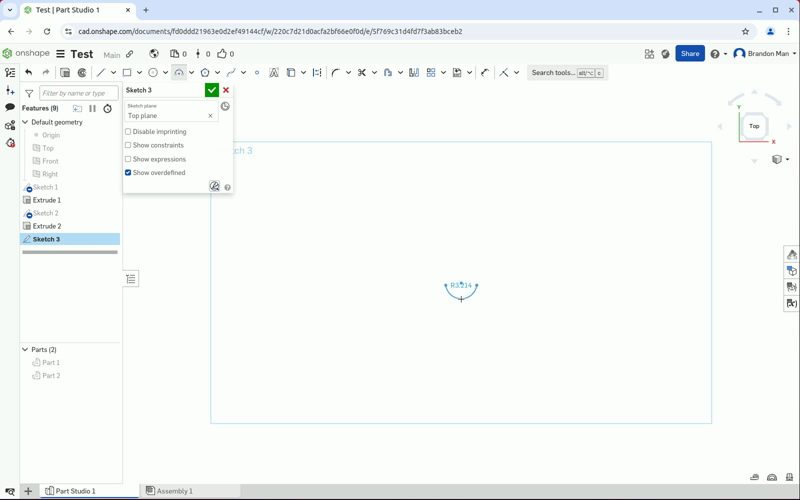
click(461, 298)
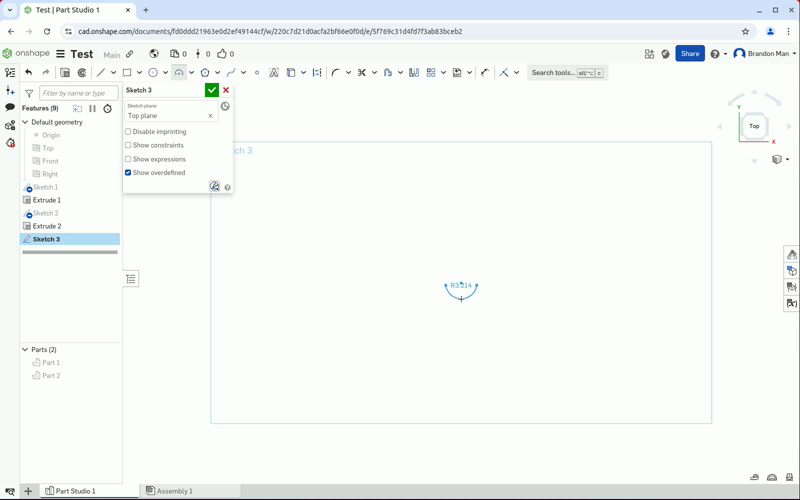
key_up(shift)
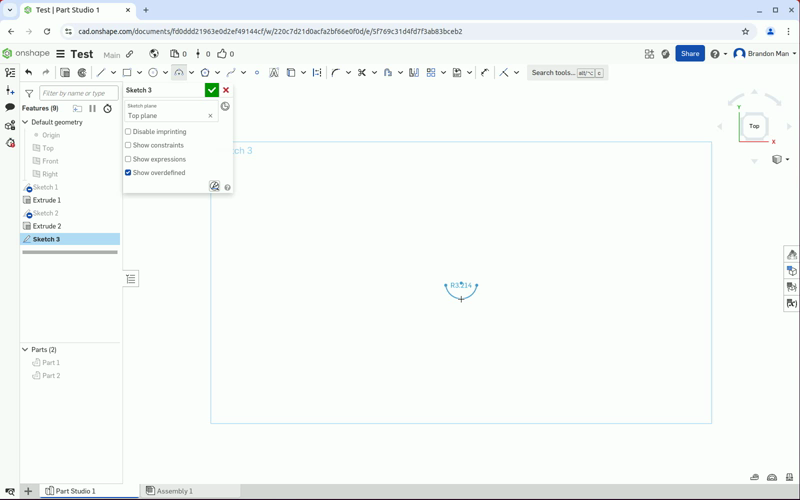
key(esc)
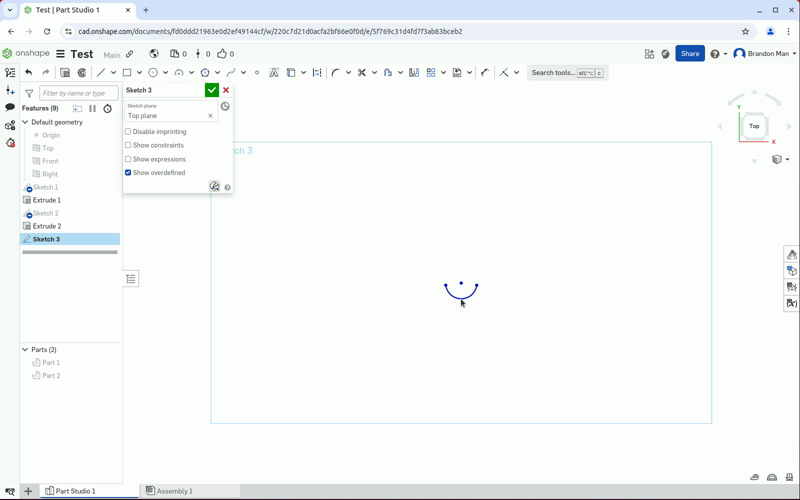
key(l)
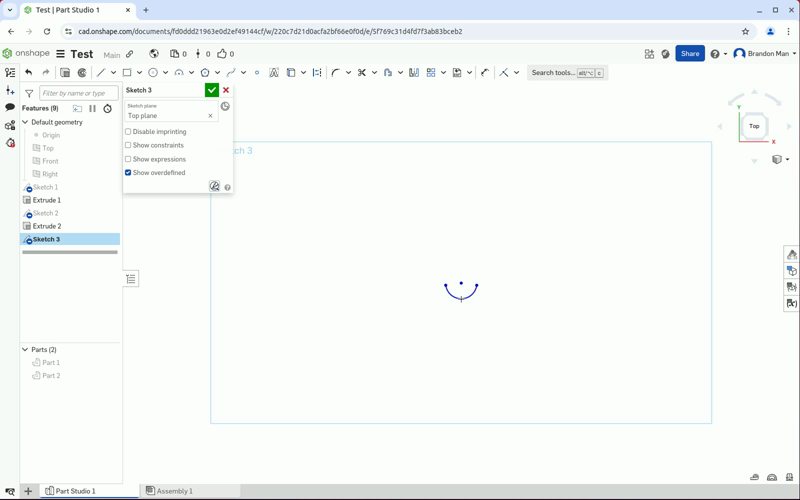
mouse_move(476, 285)
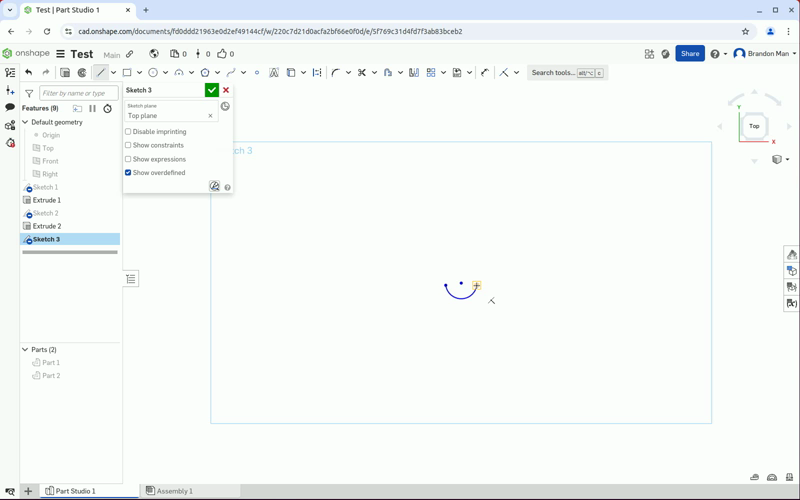
click(476, 285)
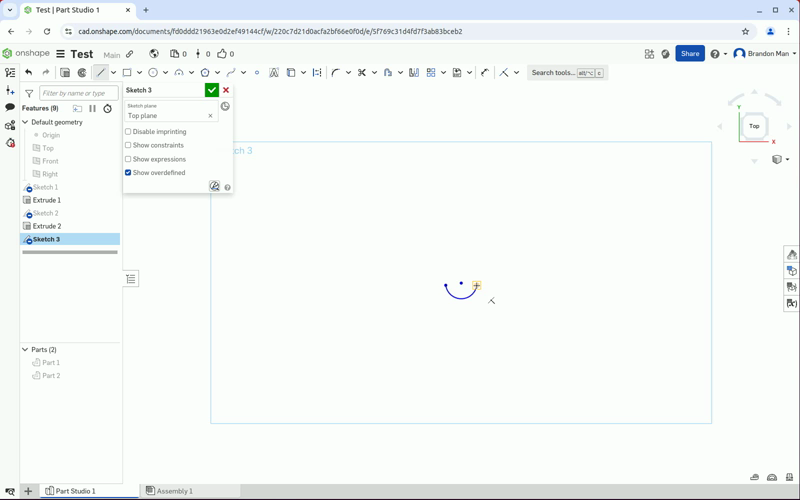
mouse_move(506, 285)
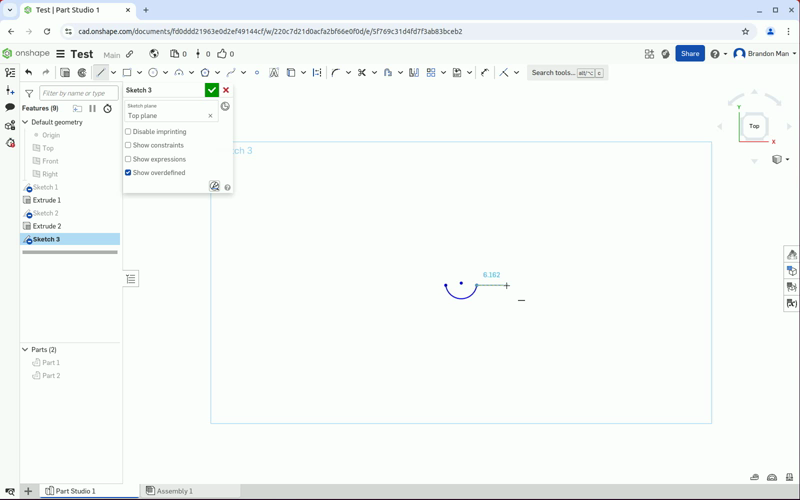
key_down(shift)
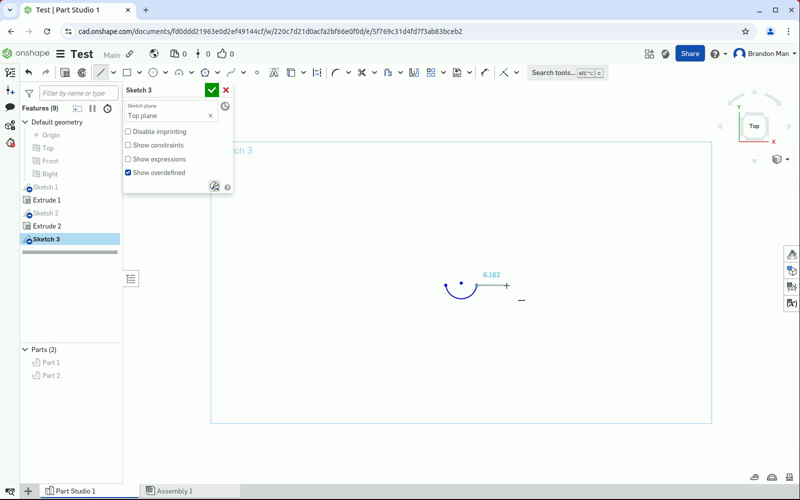
mouse_move(445, 285)
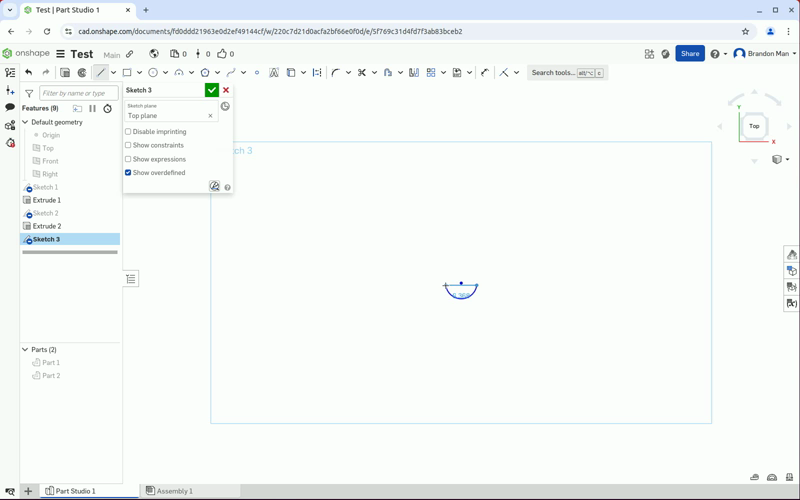
key_up(shift)
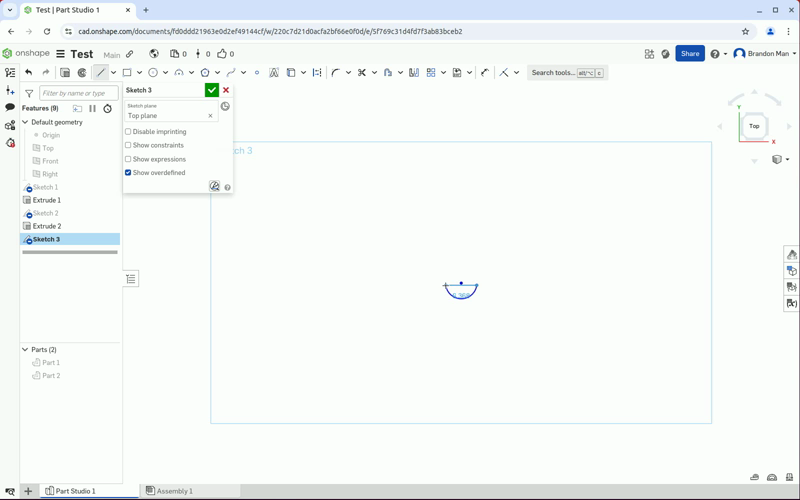
click(445, 285)
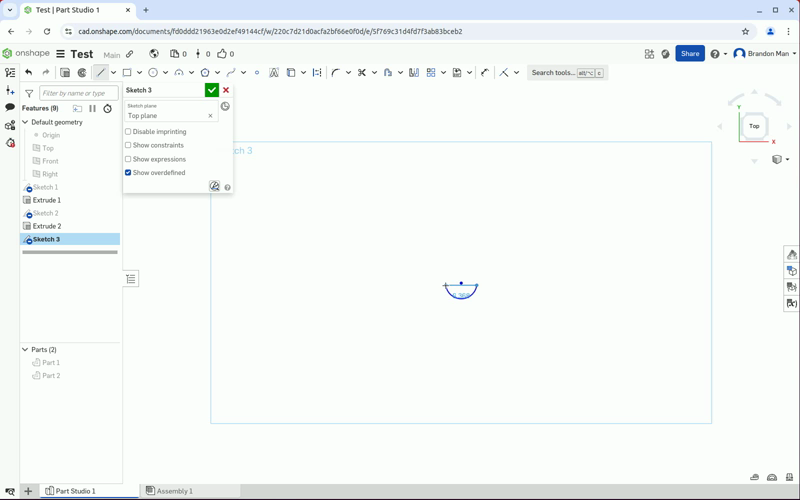
key(esc)
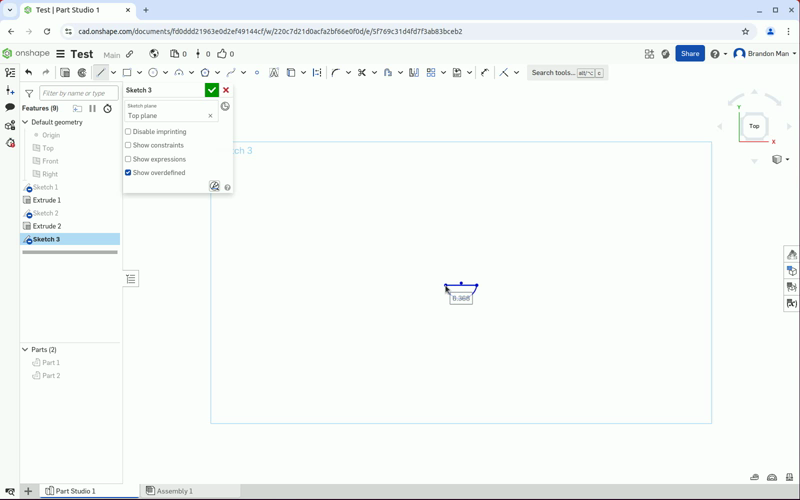
mouse_move(471, 293)
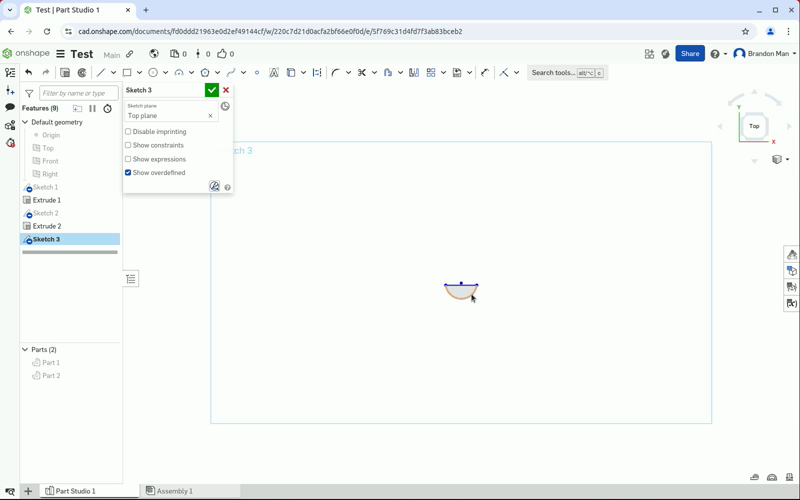
scroll(6)
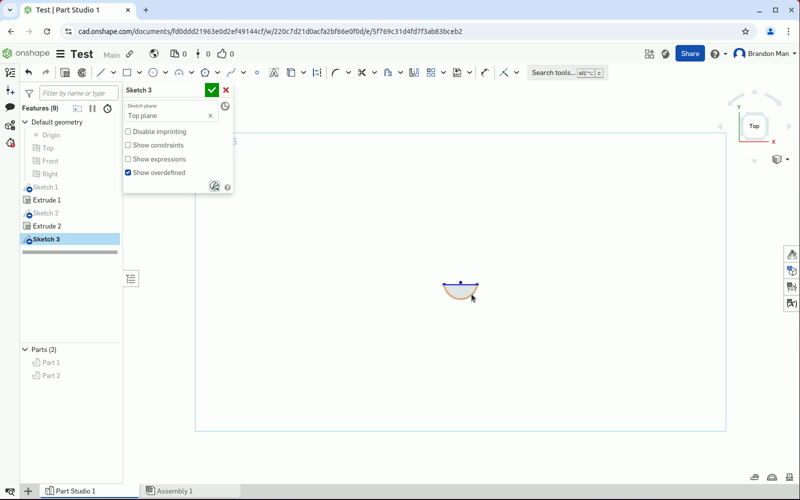
scroll(6)
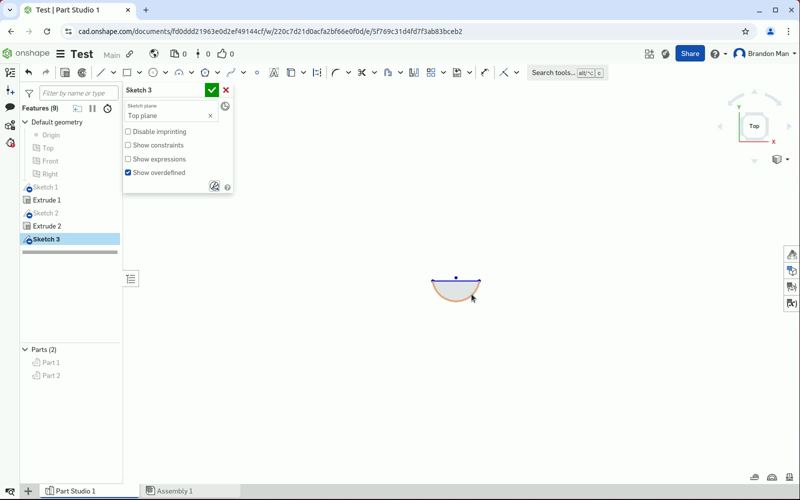
scroll(6)
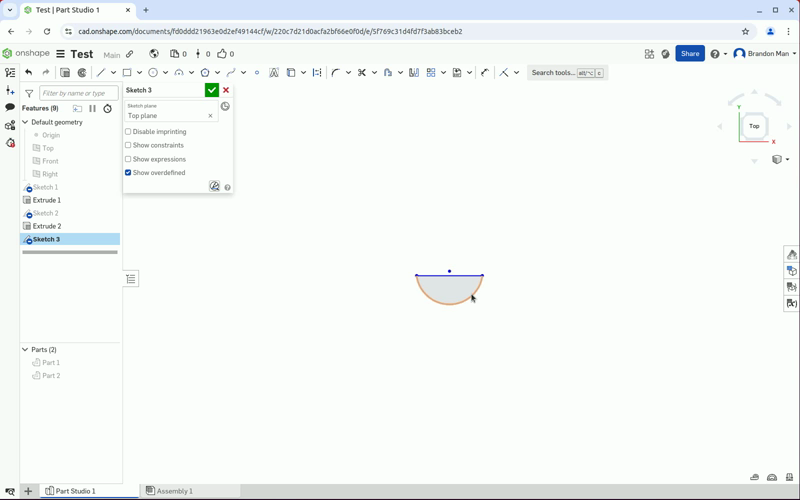
scroll(6)
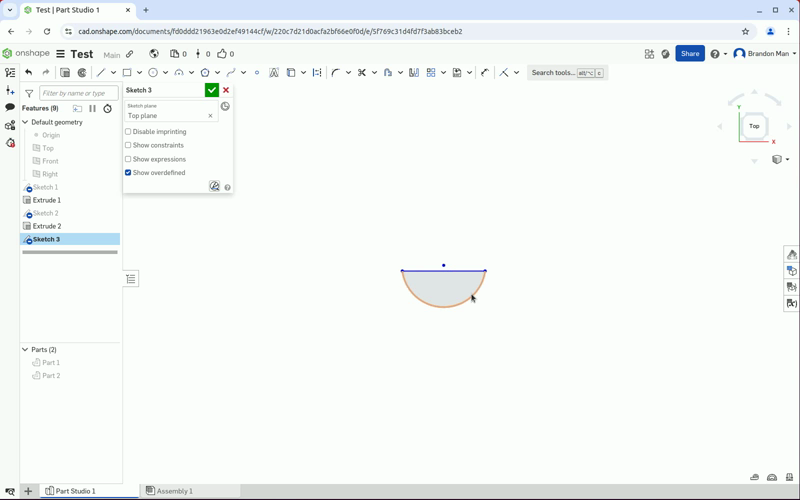
scroll(6)
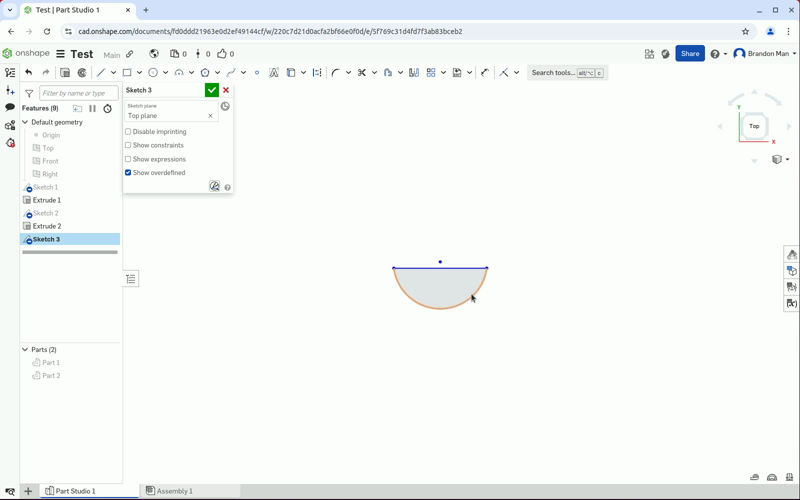
scroll(6)
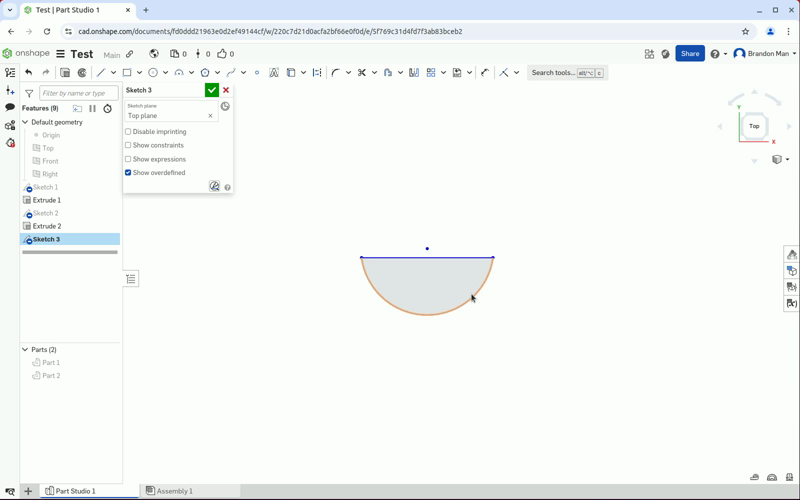
scroll(6)
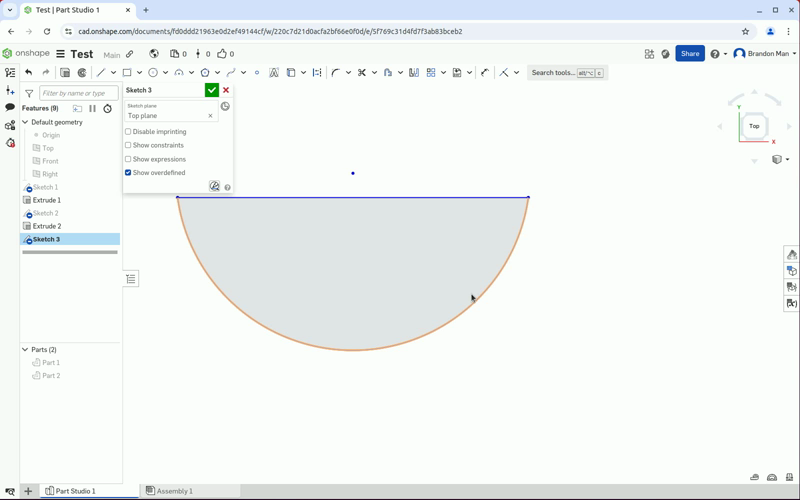
click(471, 293)
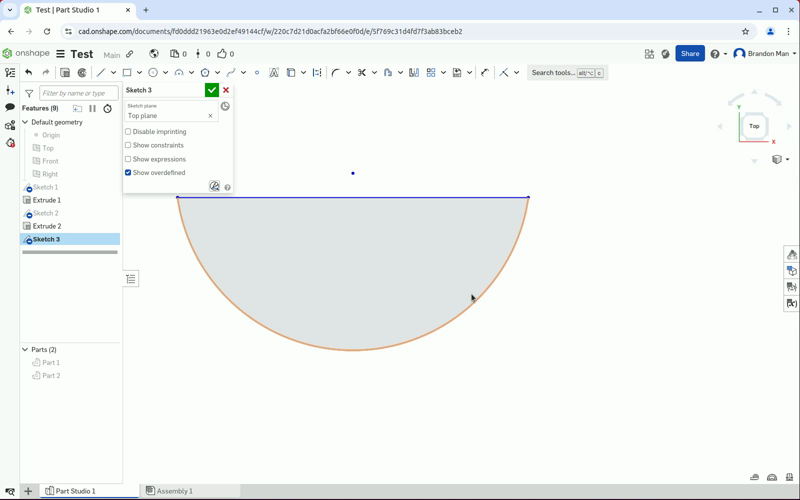
scroll(-6)
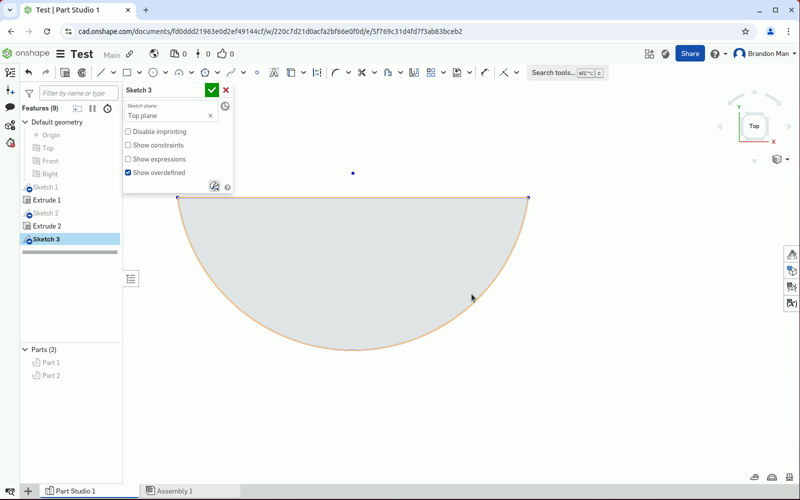
scroll(-6)
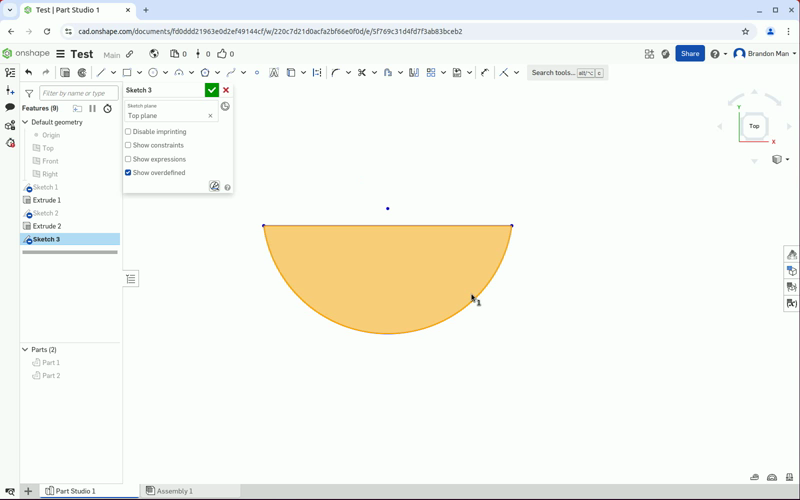
scroll(-6)
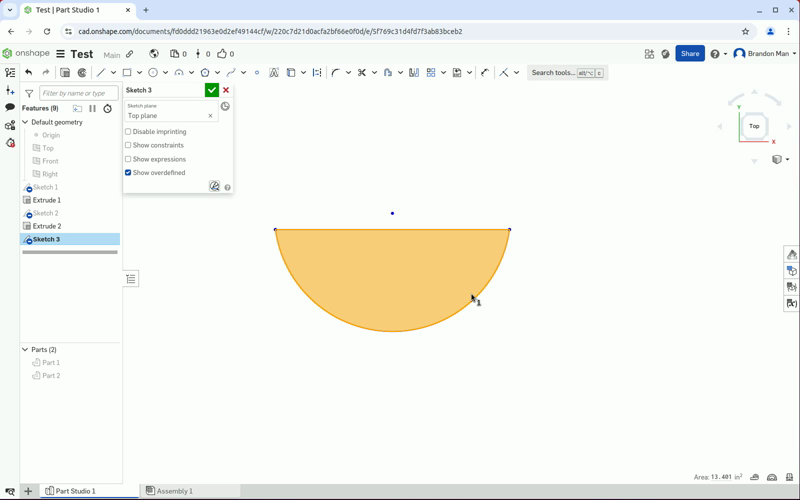
scroll(-6)
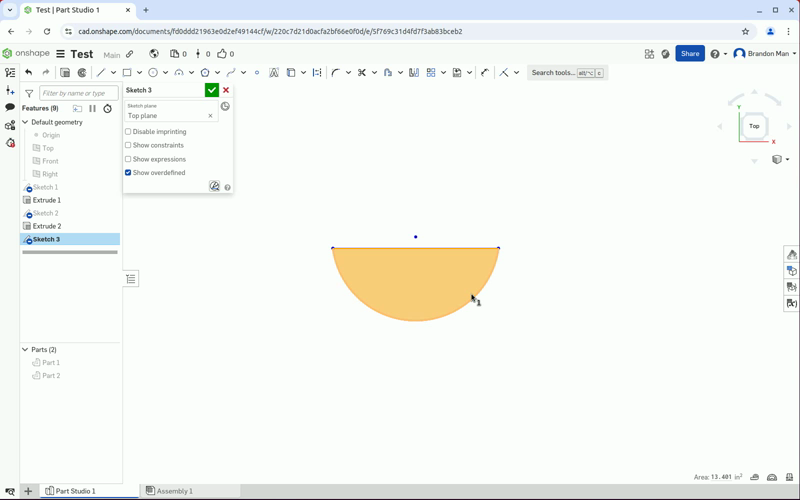
scroll(-6)
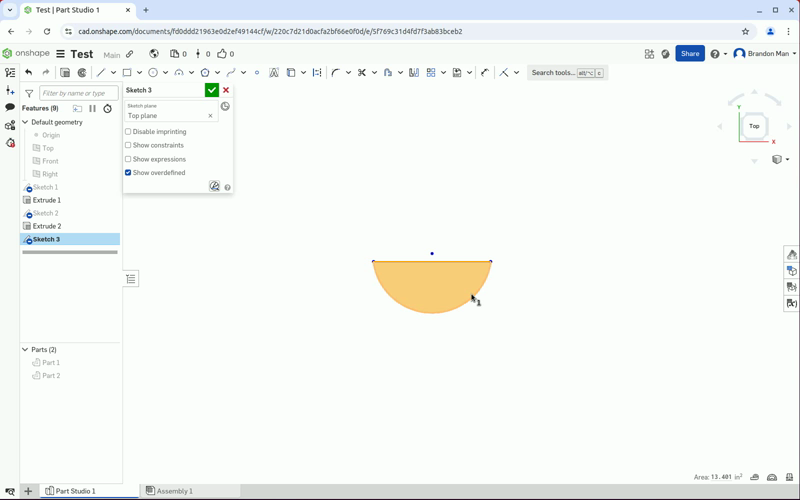
scroll(-6)
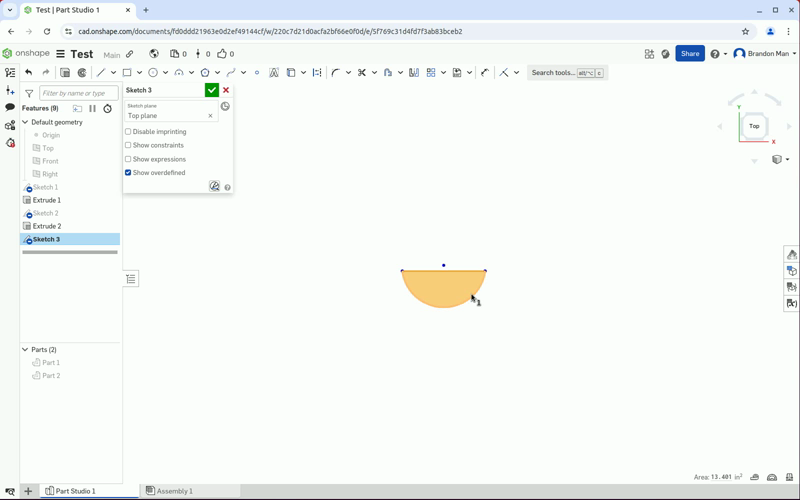
scroll(-6)
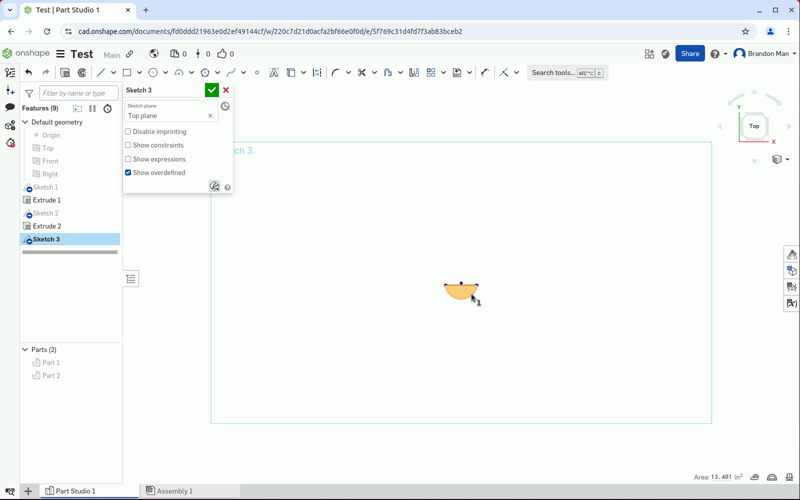
mouse_move(73, 352)
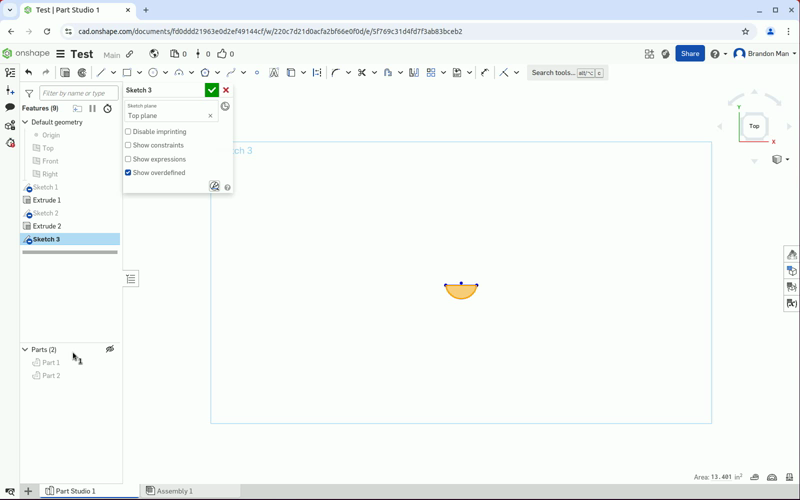
key(shift+y)
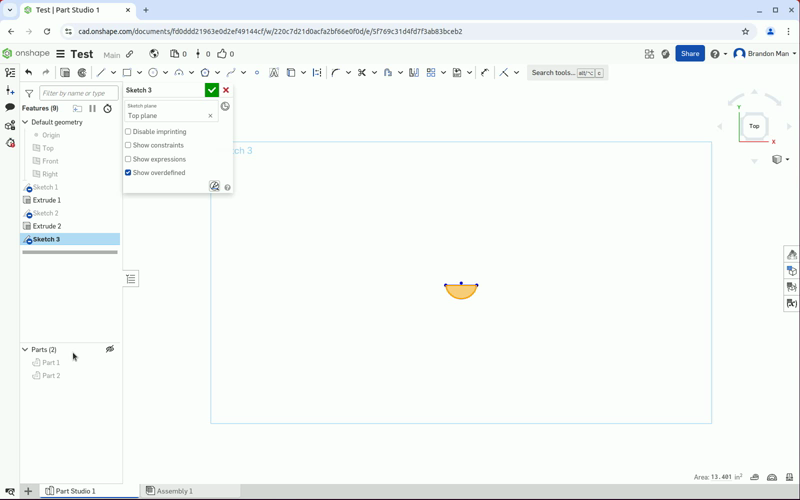
key(shift+e)
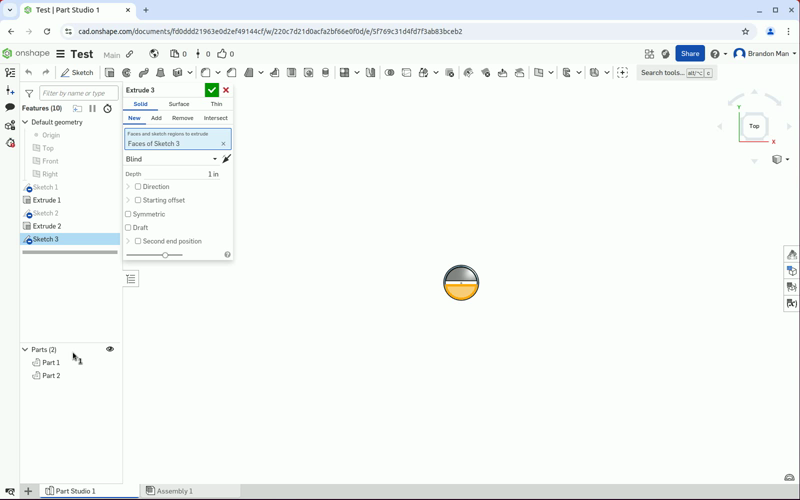
mouse_move(143, 106)
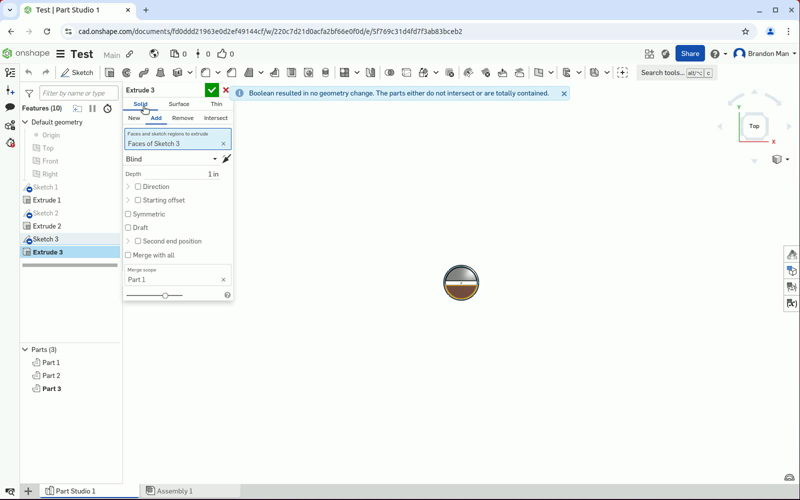
click(143, 106)
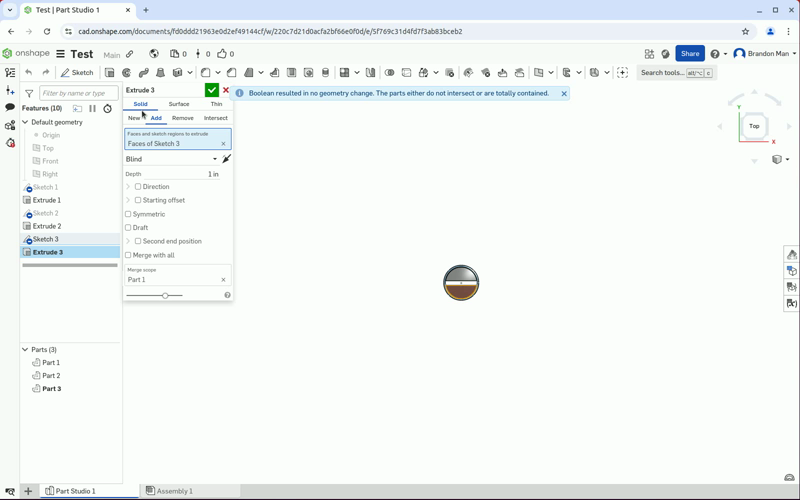
mouse_move(137, 120)
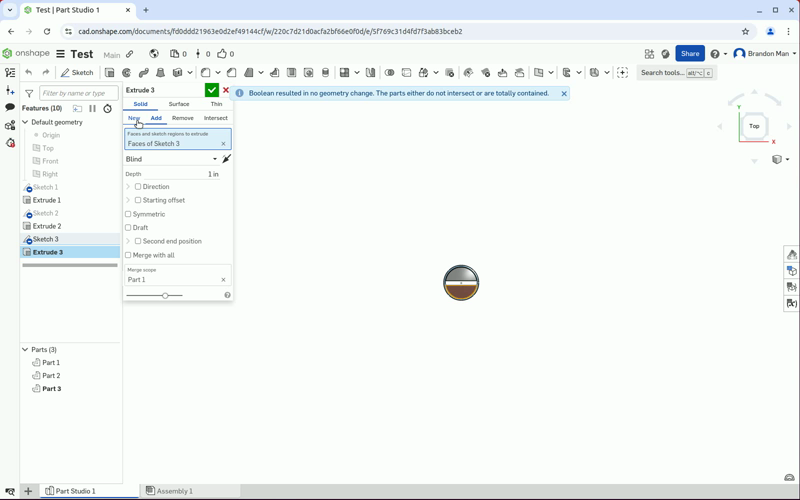
click(137, 120)
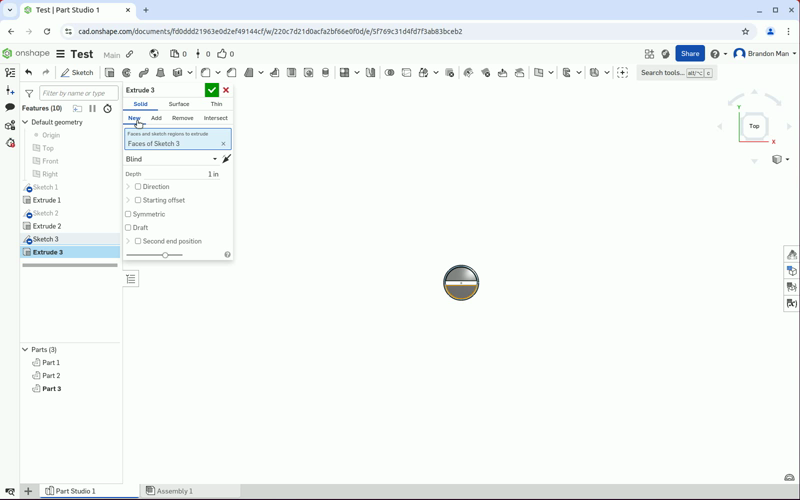
key(tab, 4)
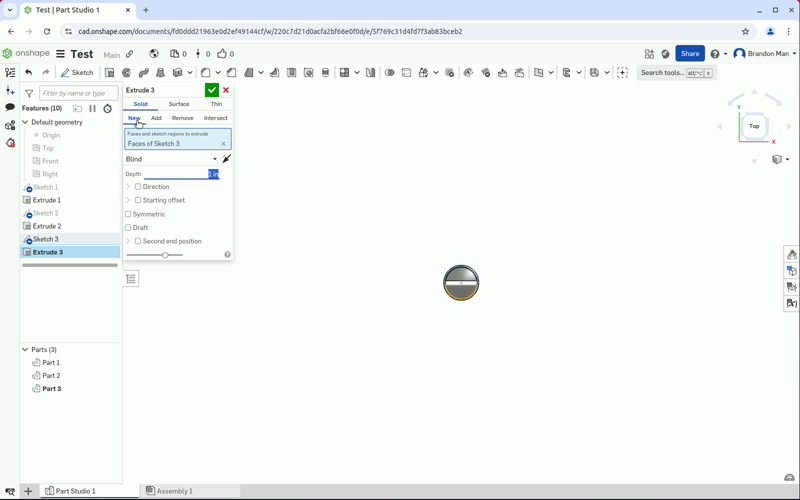
text(6.981)
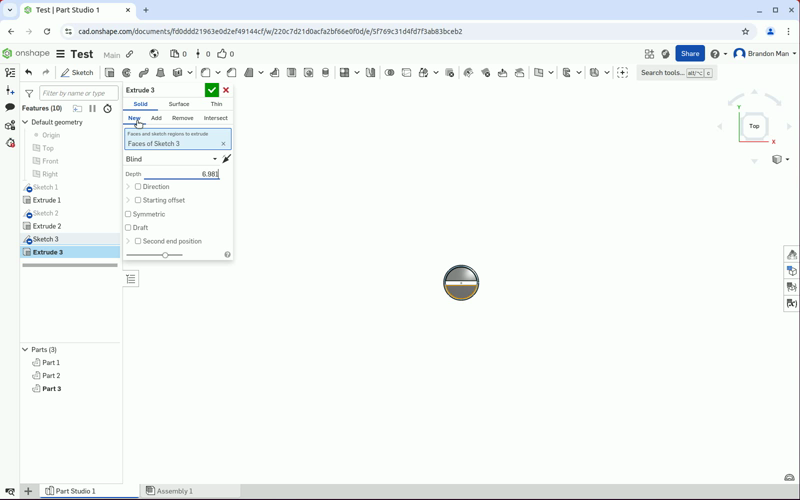
key(tab, 3)
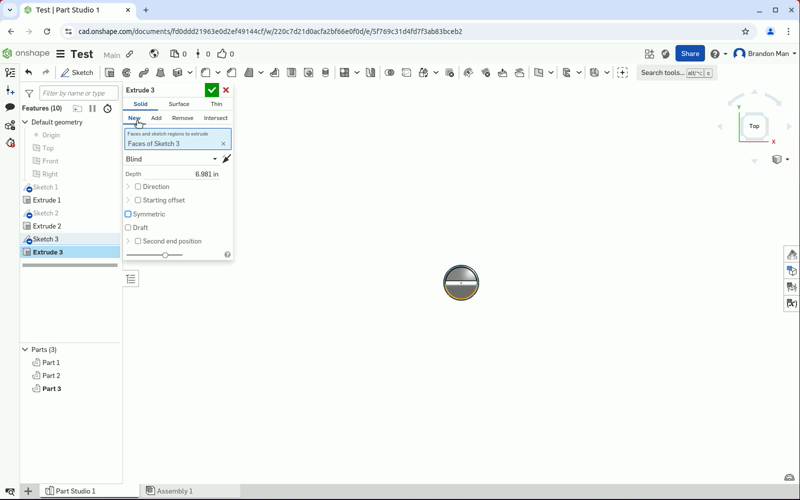
key(tab, 2)
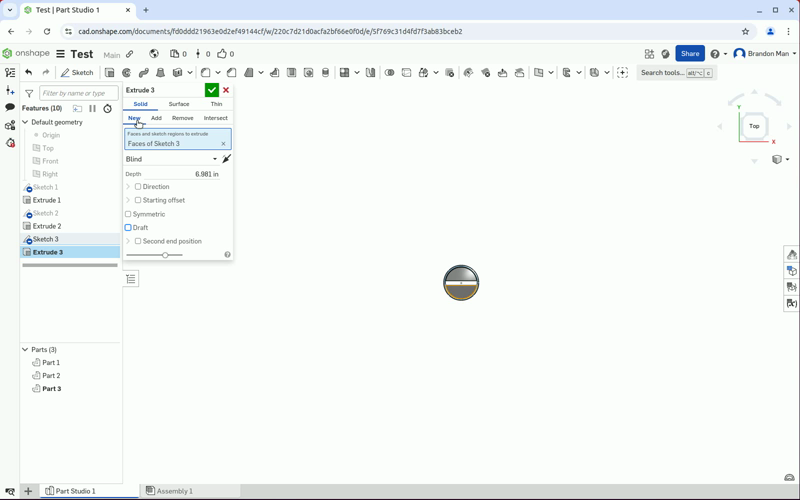
key(space)
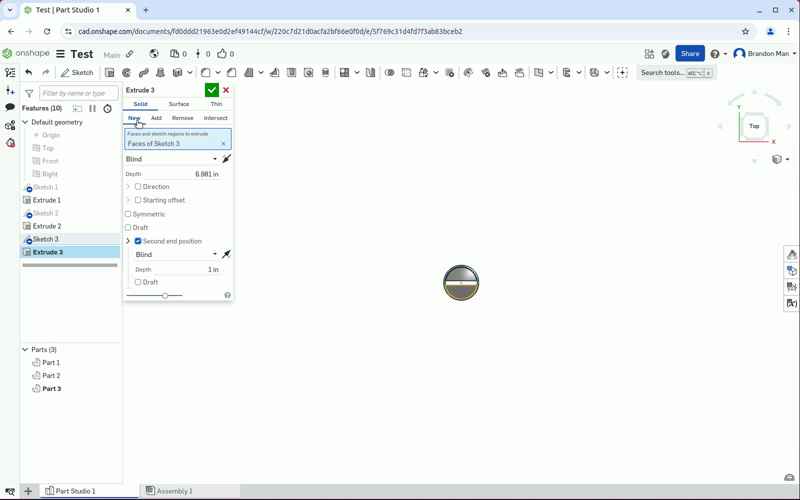
key(tab, 3)
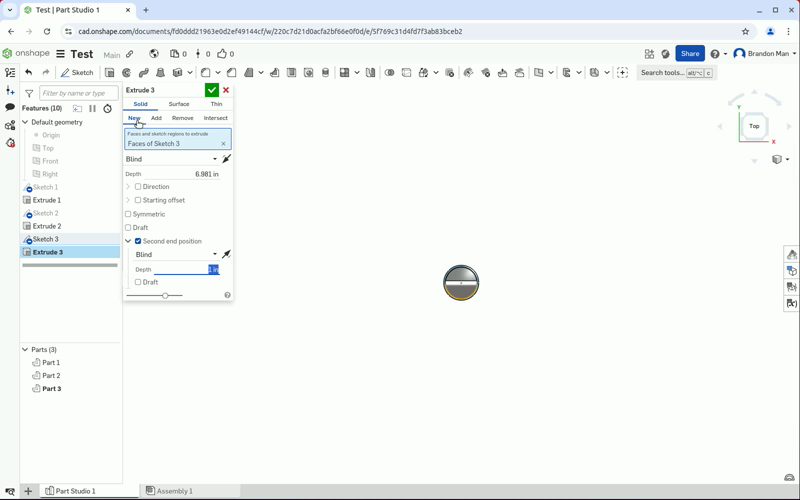
text(4.574)
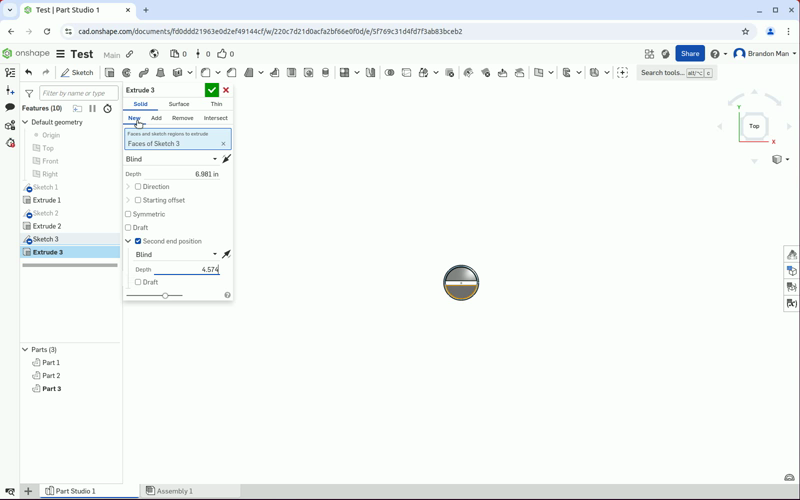
key(enter)
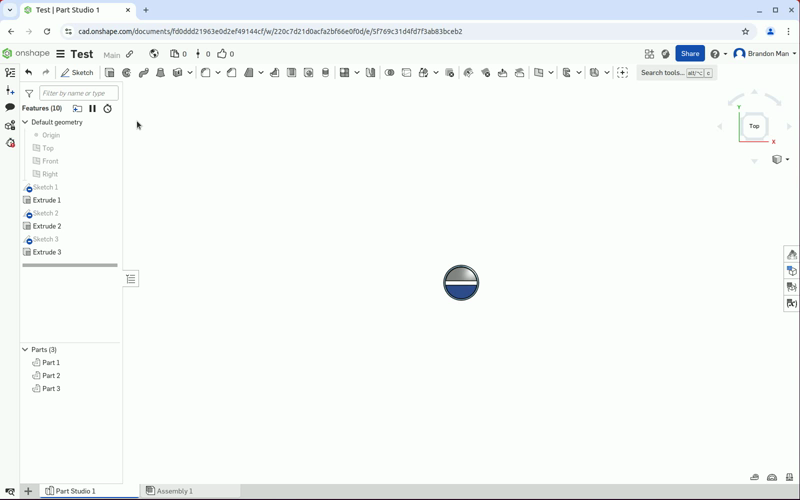
key(shift+h)
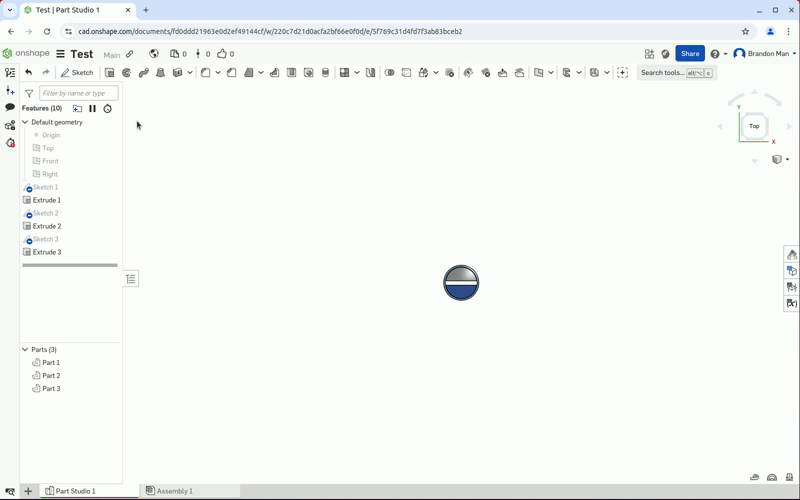
key(shift+h)
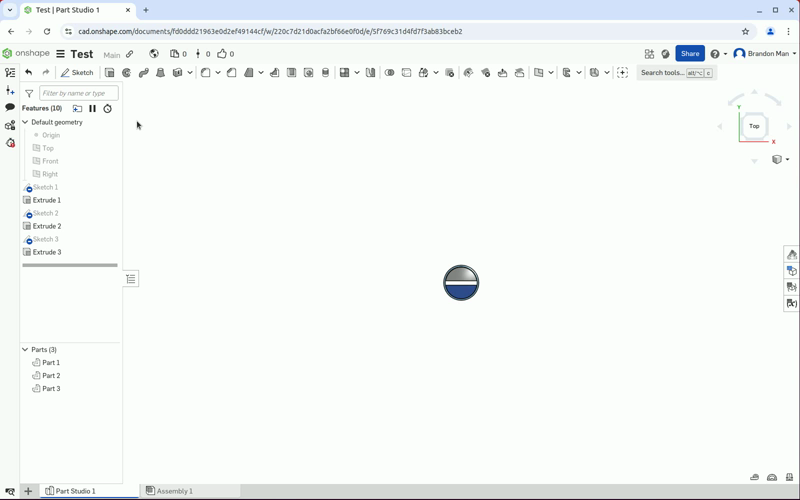
mouse_move(73, 189)
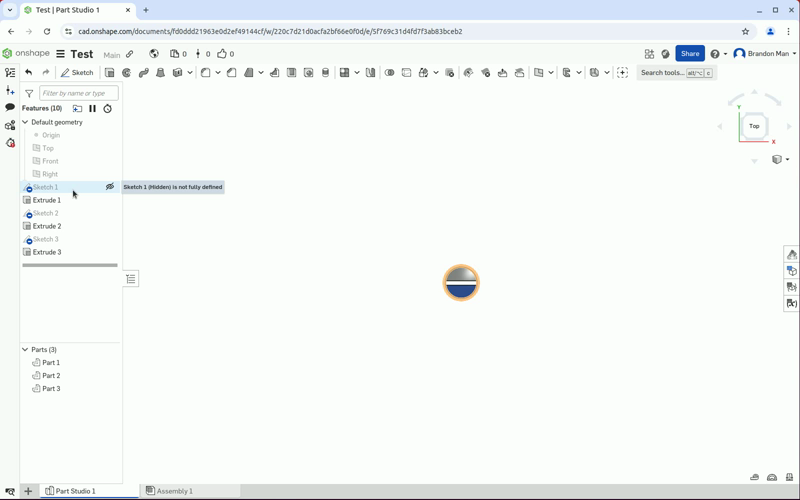
click(73, 189)
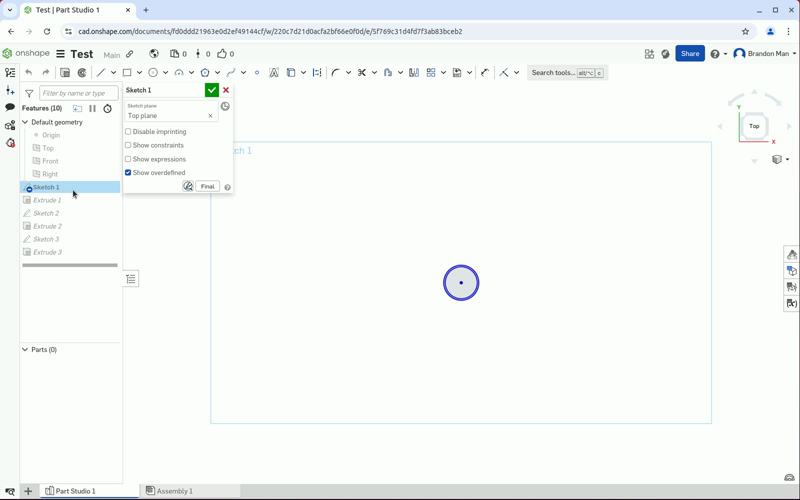
mouse_move(229, 92)
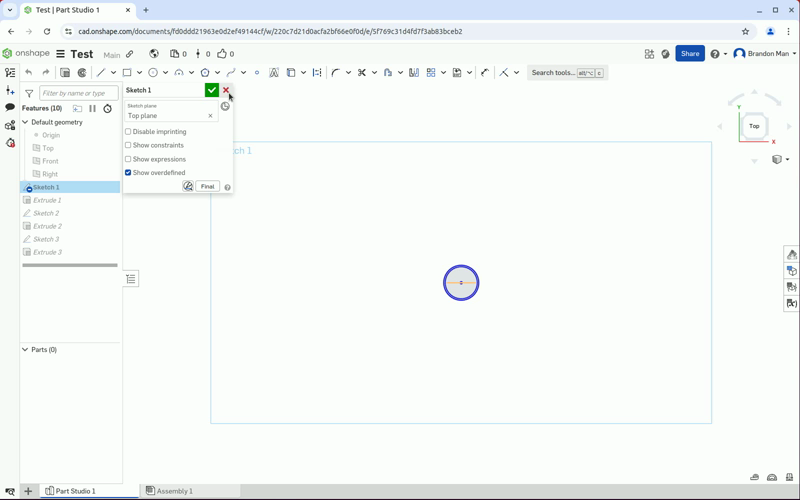
click(229, 92)
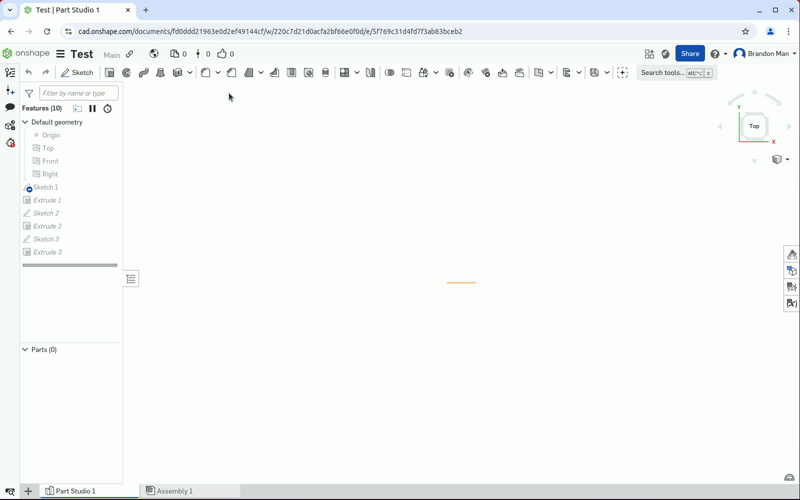
mouse_move(73, 352)
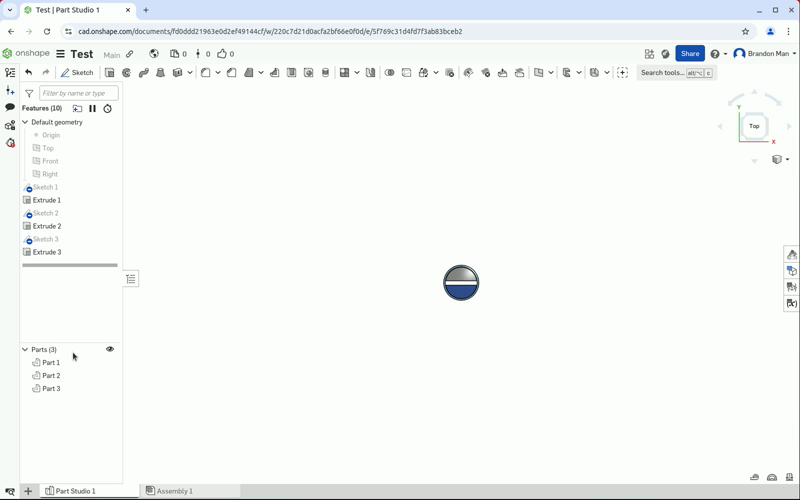
key(y)
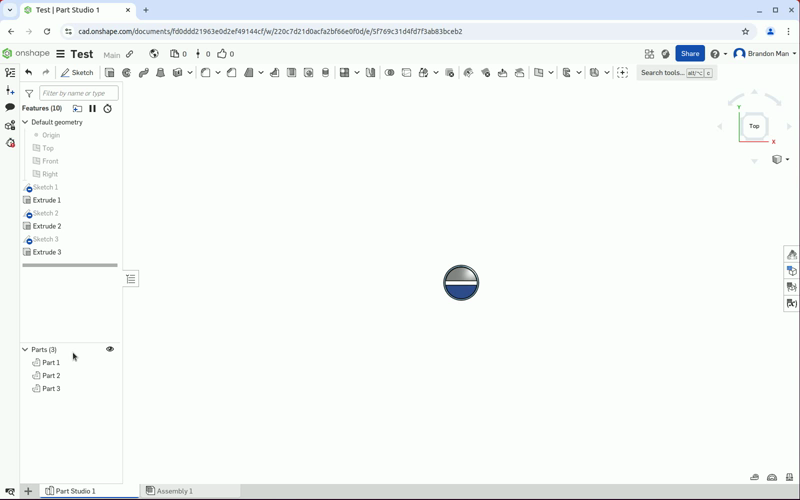
key(shift+p)
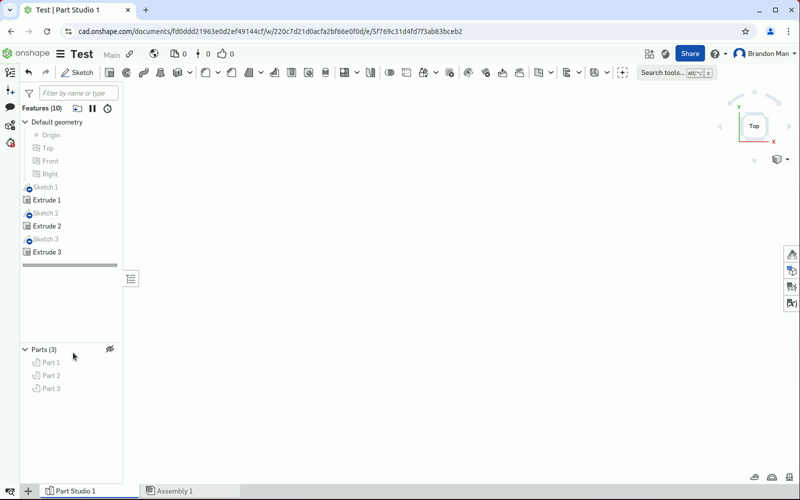
key(space)
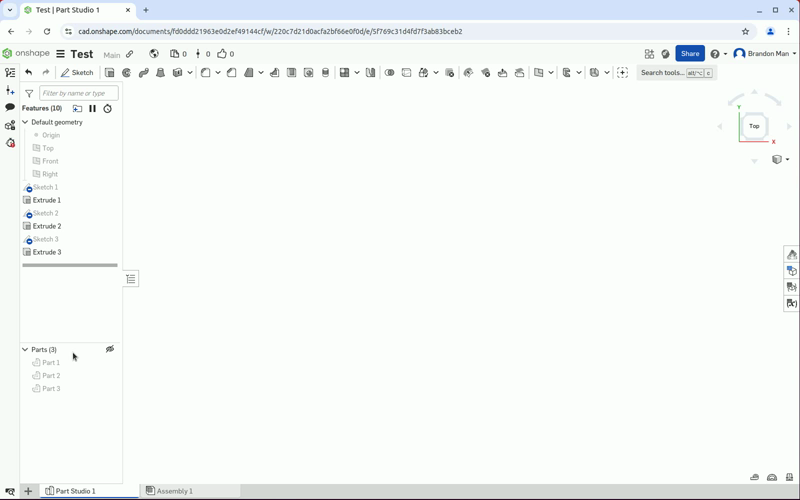
key_down(shift)
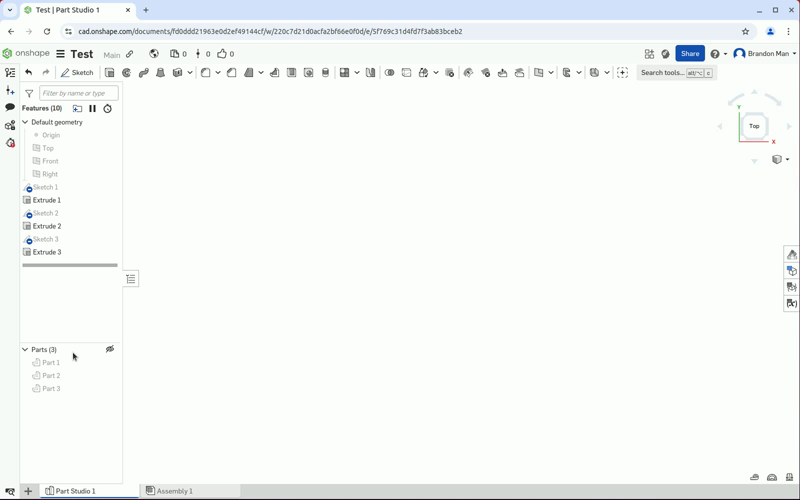
key(up)
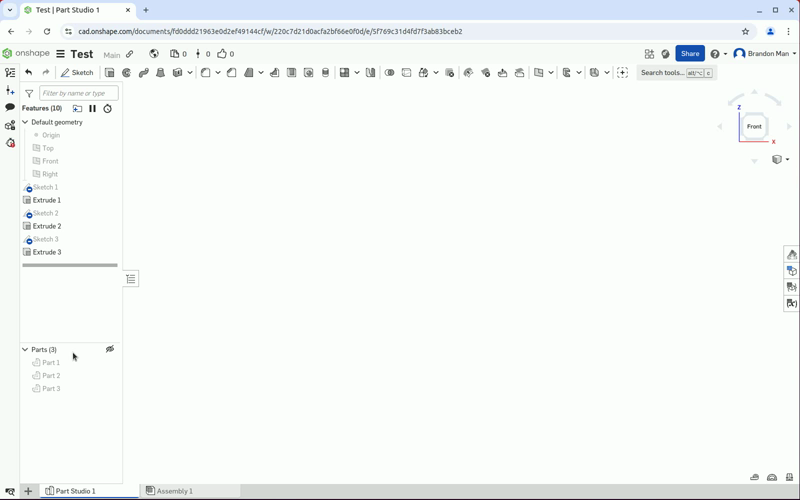
key_up(shift)
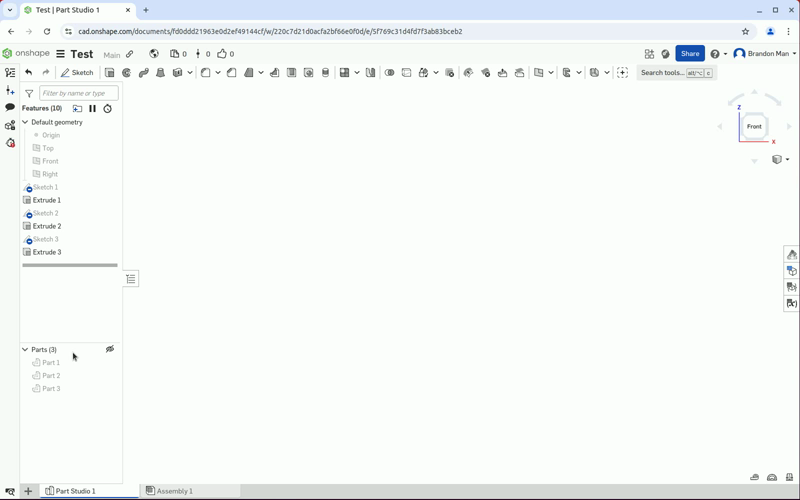
mouse_move(73, 352)
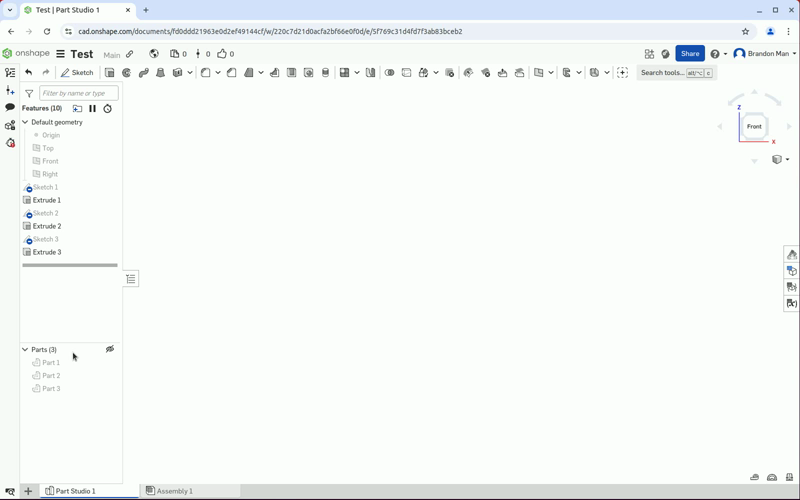
key(shift+y)
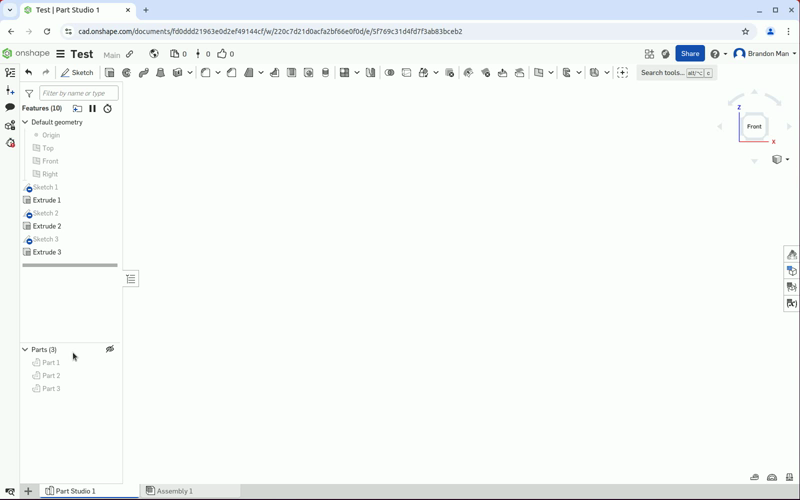
key(shift+s)
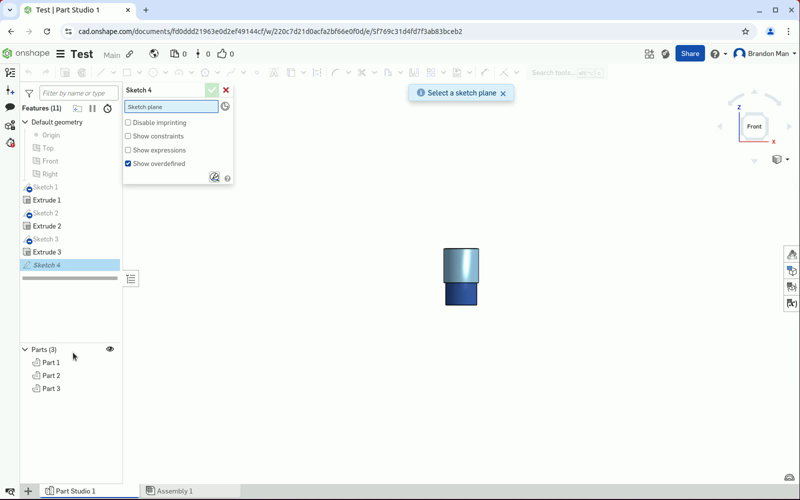
mouse_move(73, 163)
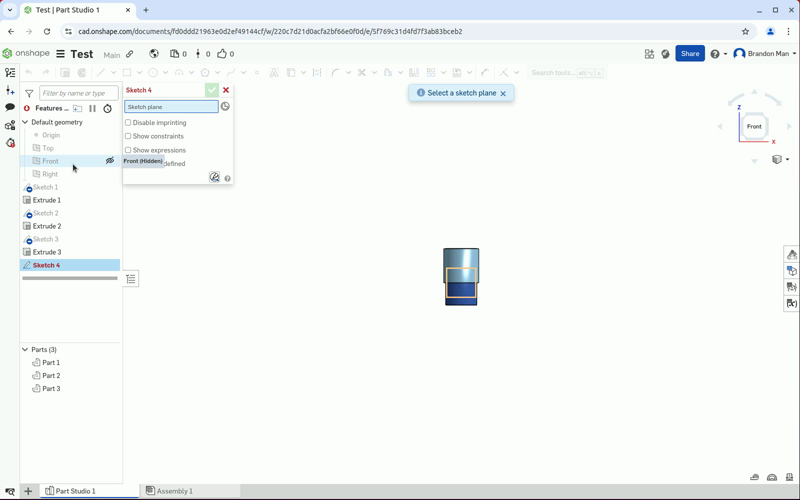
click(73, 163)
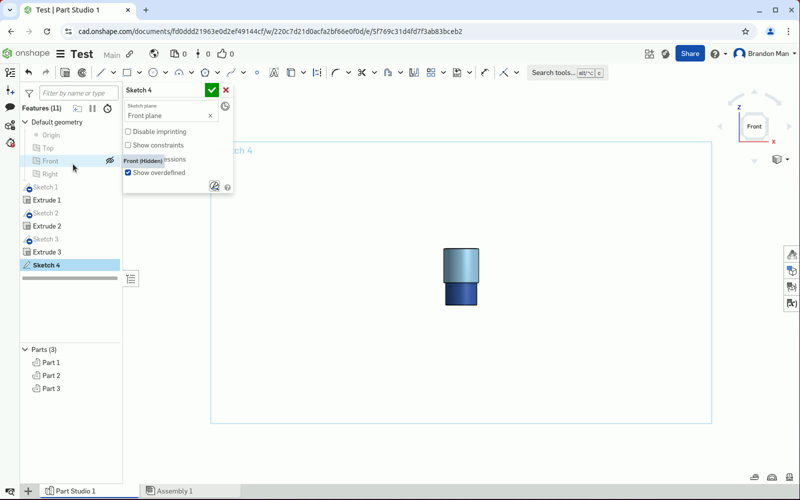
mouse_move(73, 352)
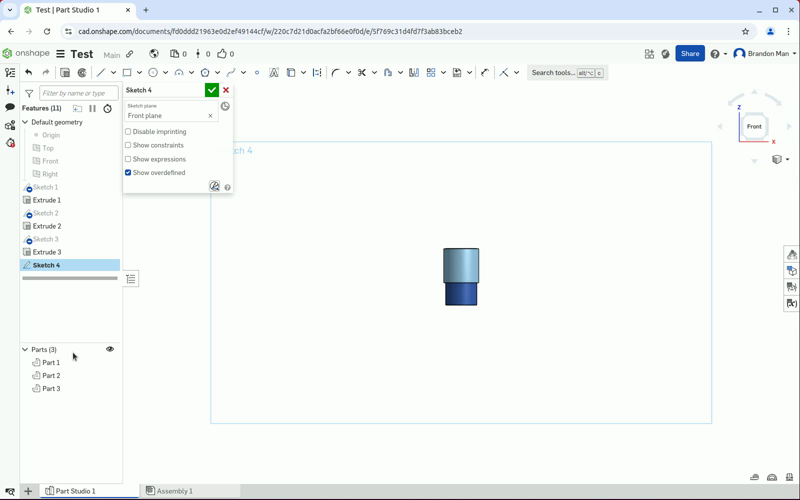
key(y)
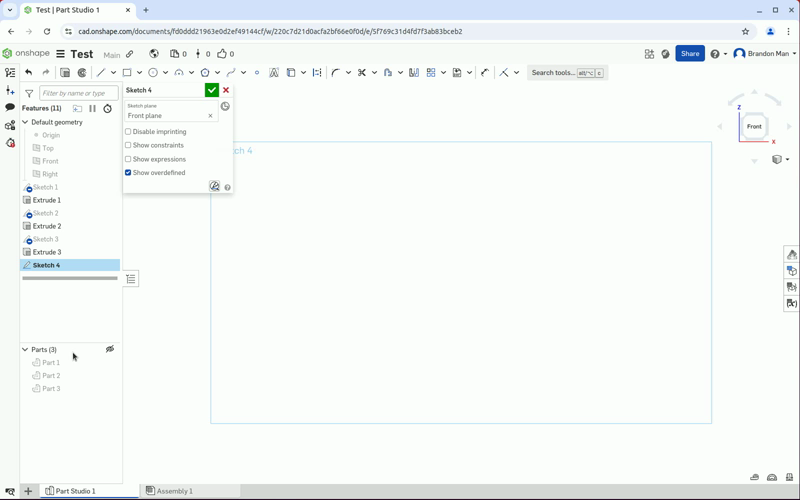
key(l)
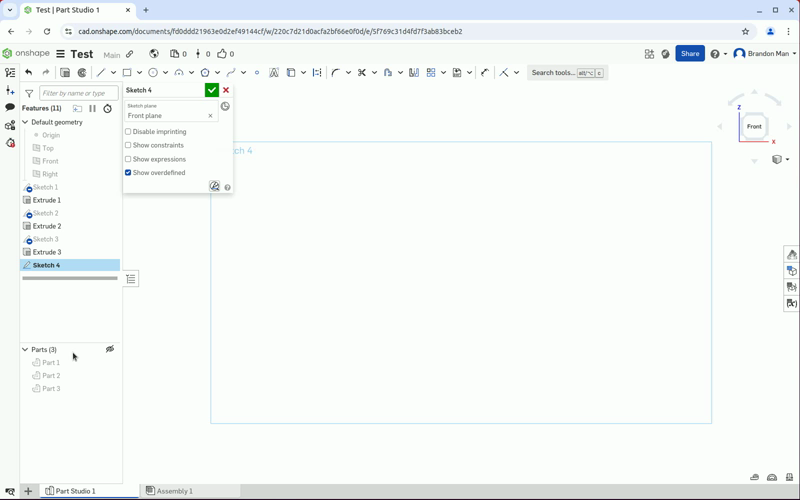
key_down(shift)
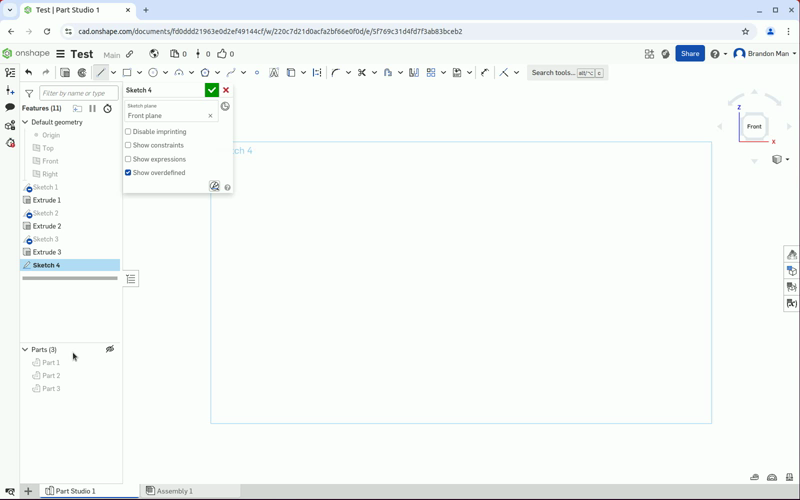
mouse_move(531, 271)
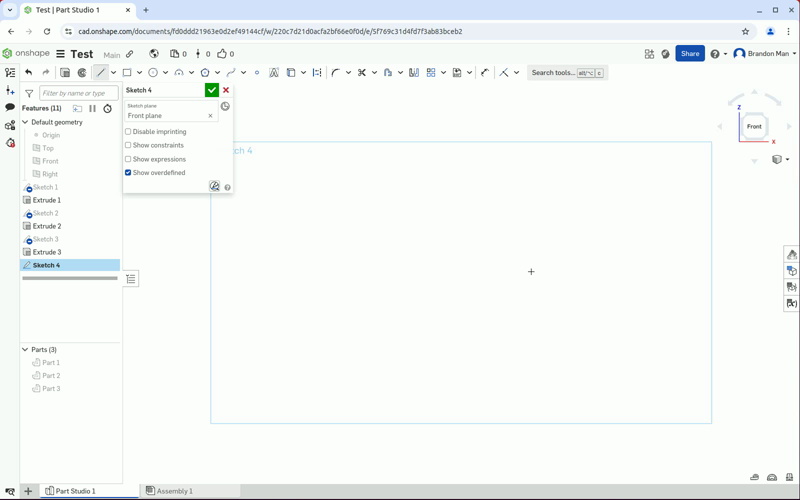
click(531, 271)
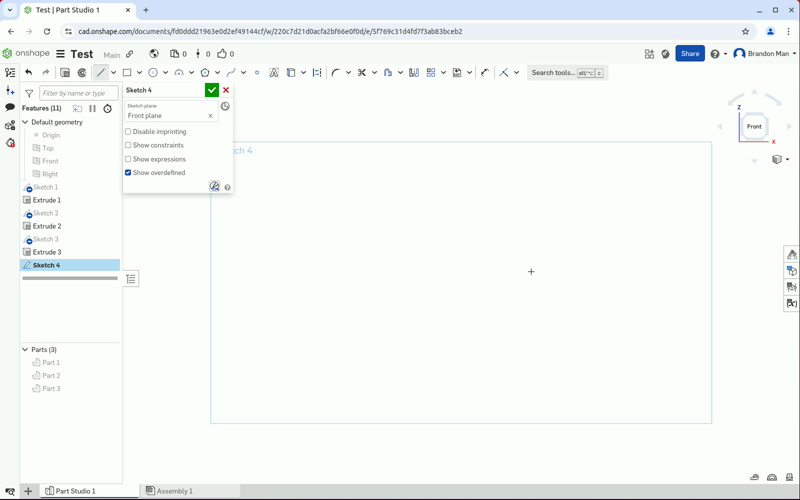
key_up(shift)
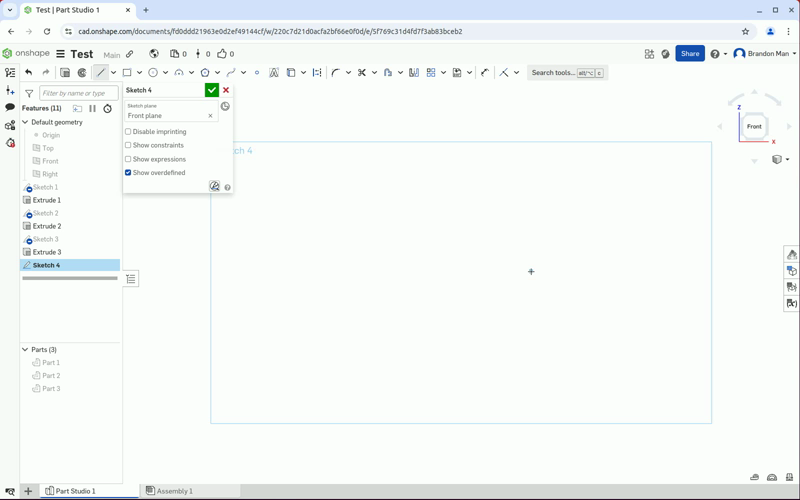
key_down(shift)
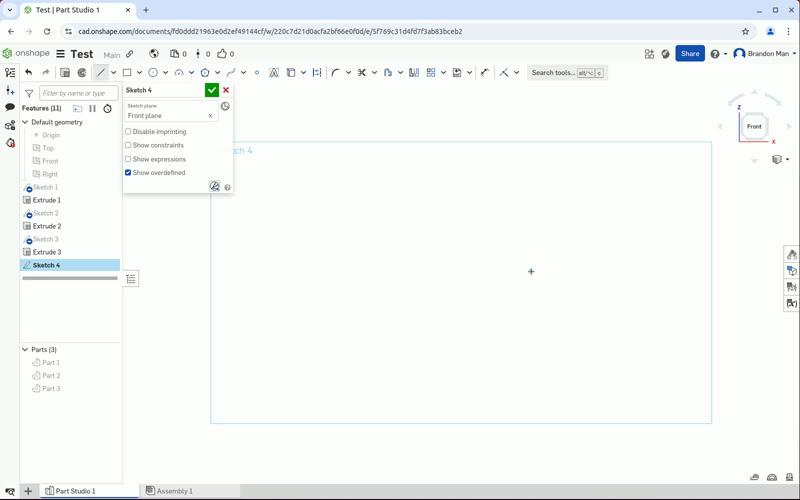
mouse_move(561, 271)
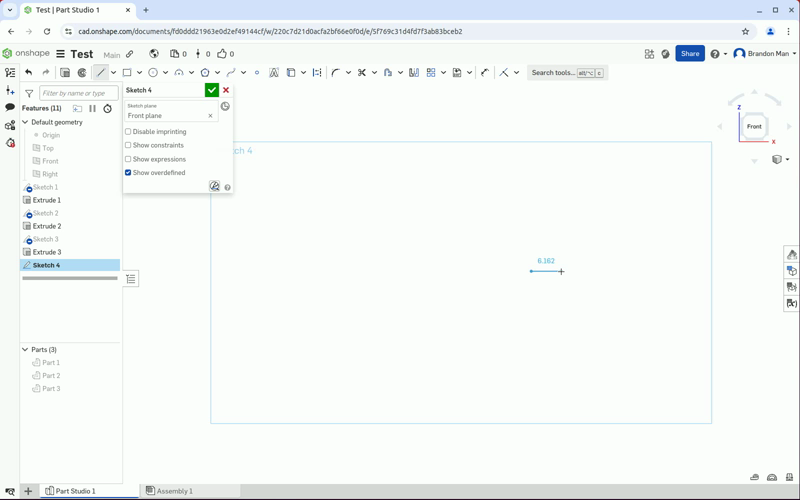
mouse_move(546, 271)
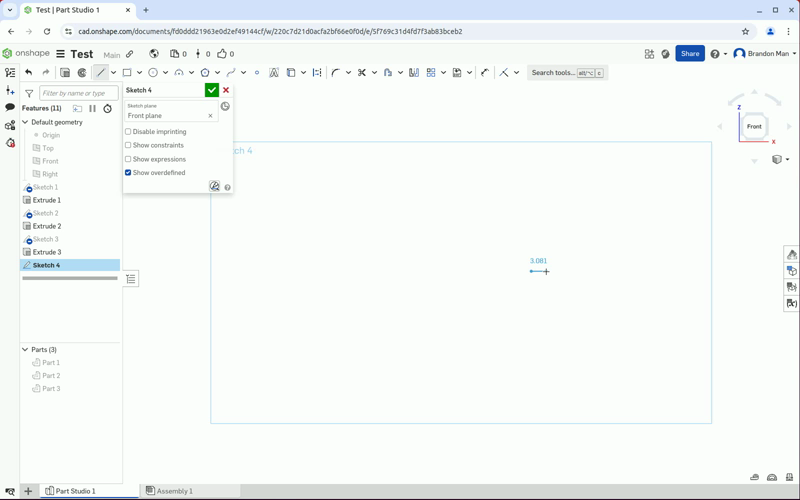
click(546, 271)
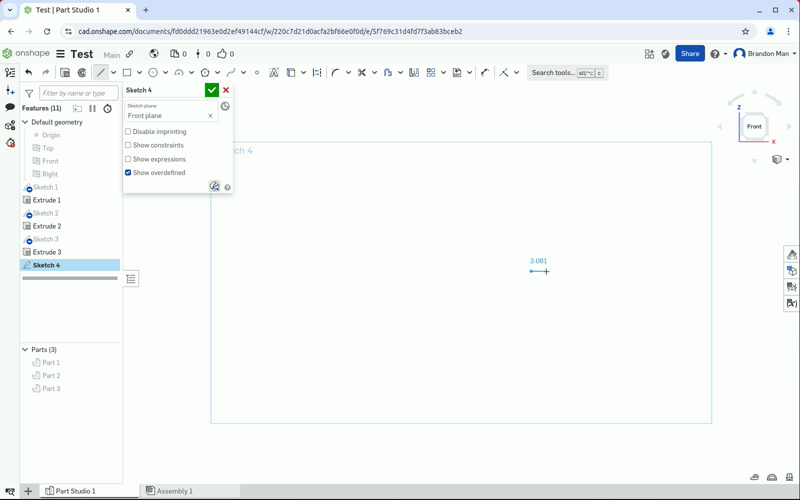
key_up(shift)
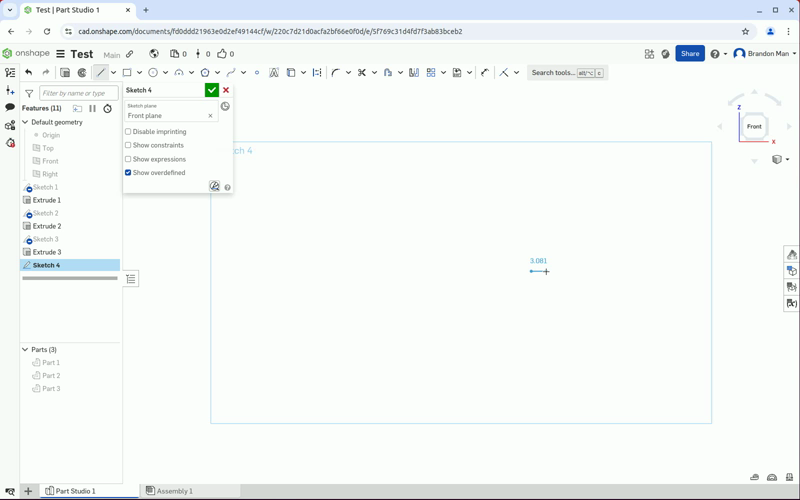
key_down(shift)
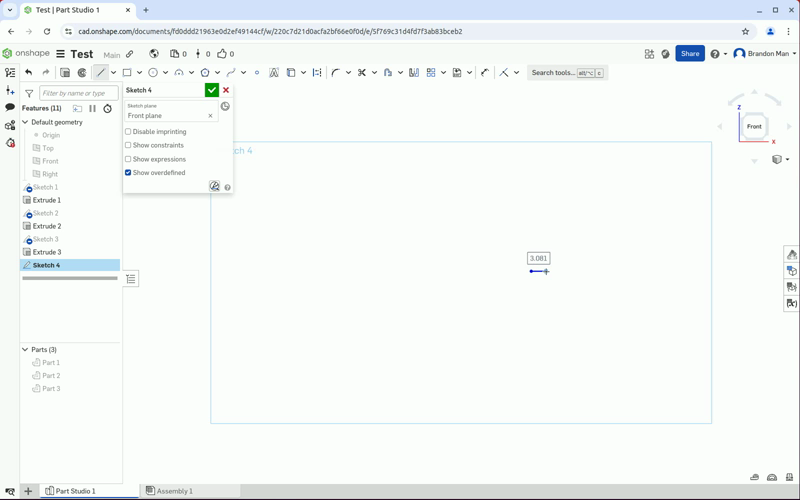
mouse_move(559, 196)
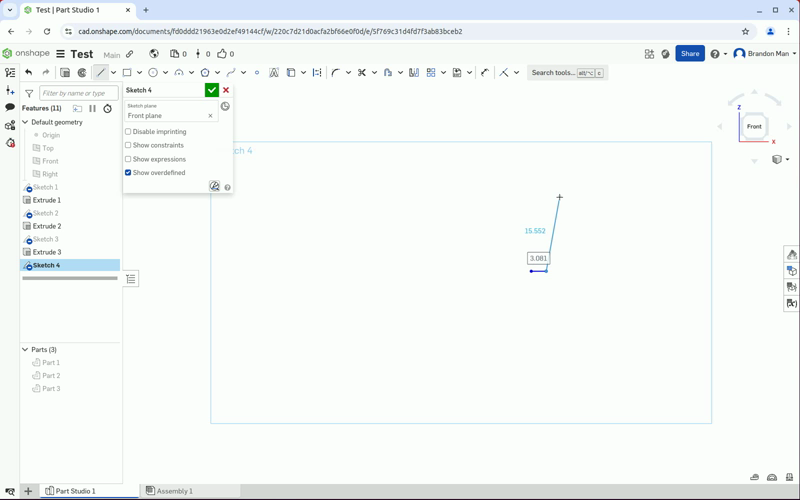
click(559, 196)
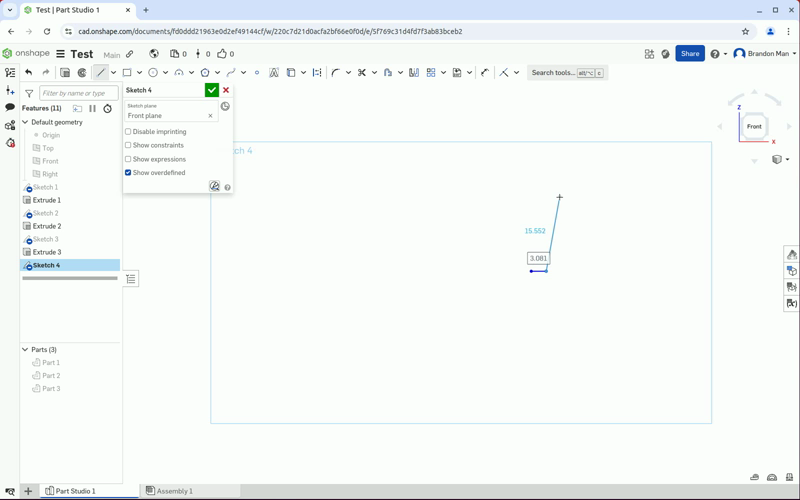
key_up(shift)
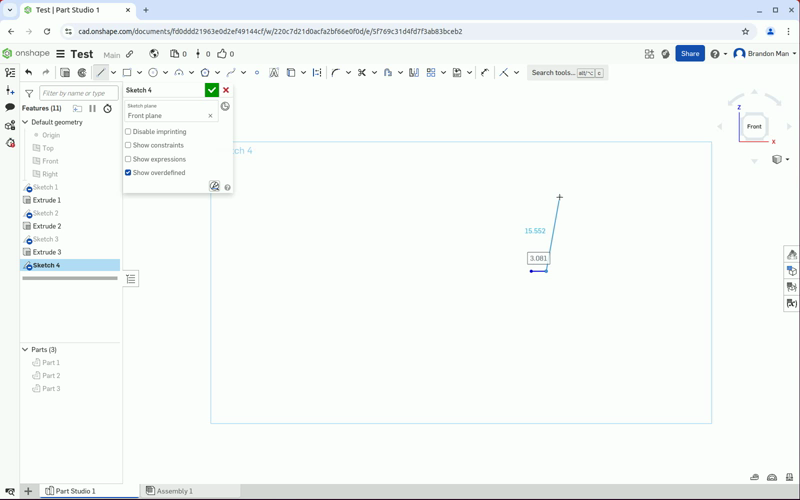
key_down(shift)
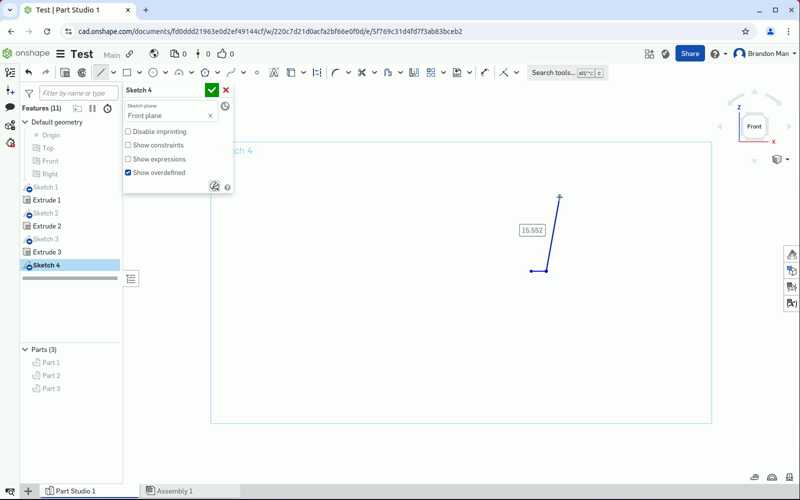
mouse_move(589, 196)
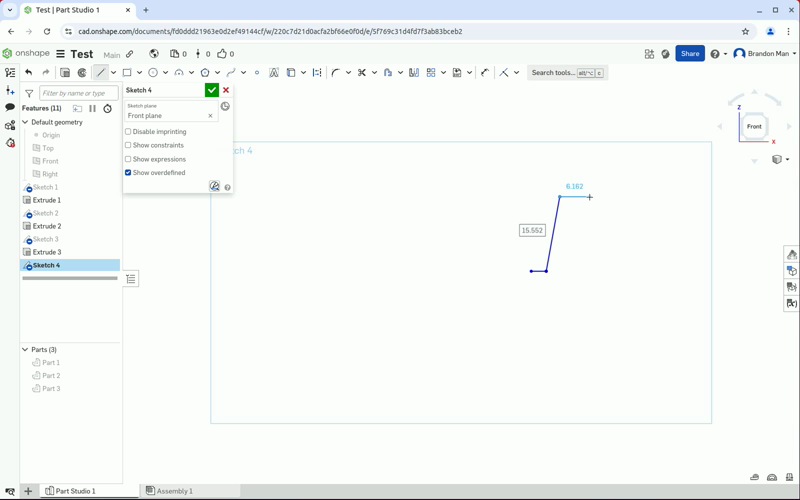
mouse_move(531, 170)
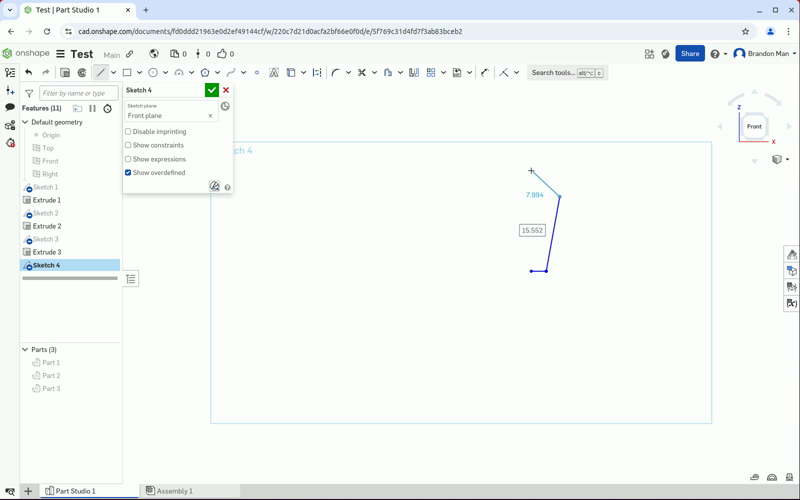
click(531, 170)
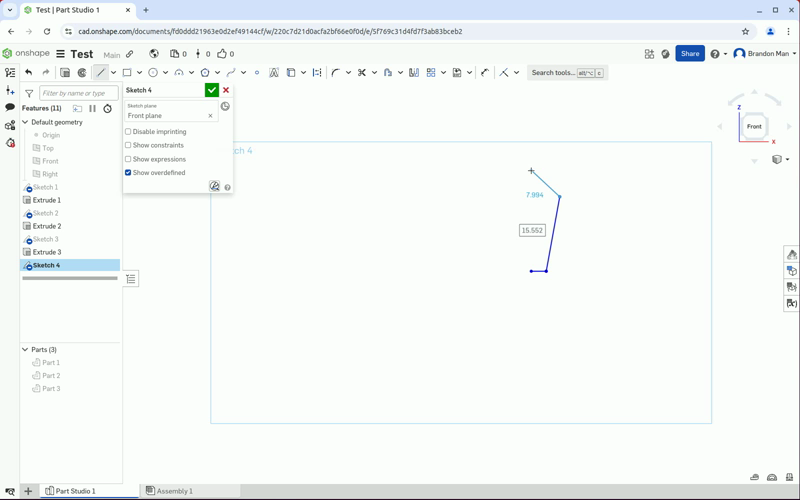
key_up(shift)
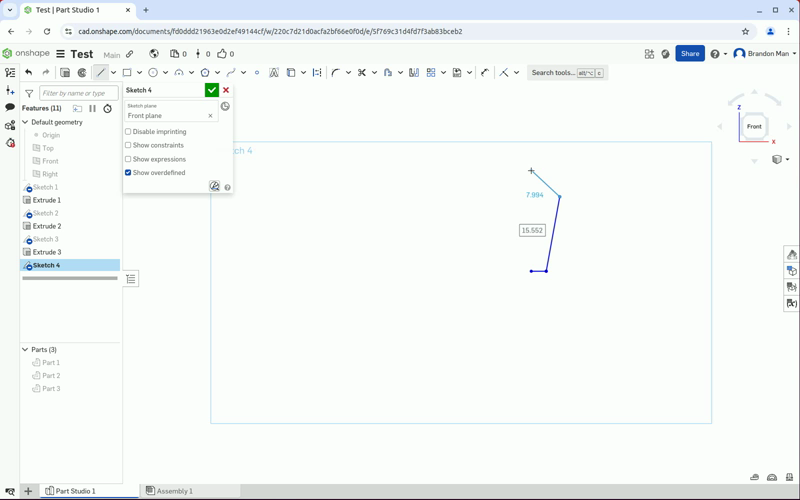
key_down(shift)
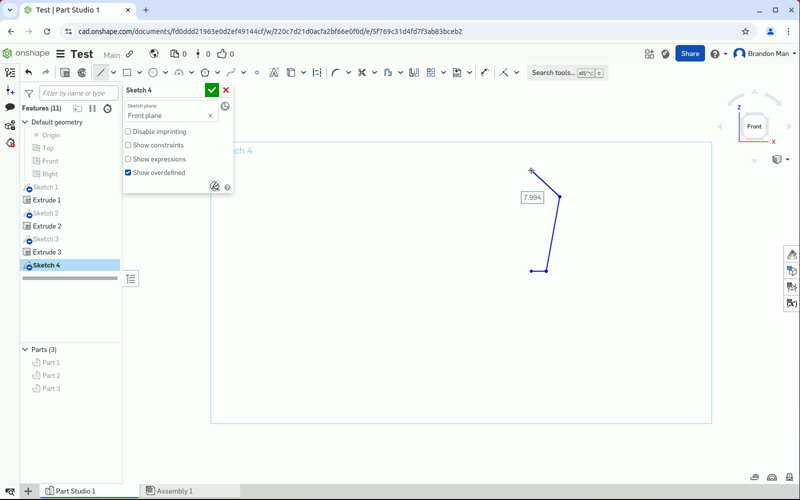
mouse_move(531, 271)
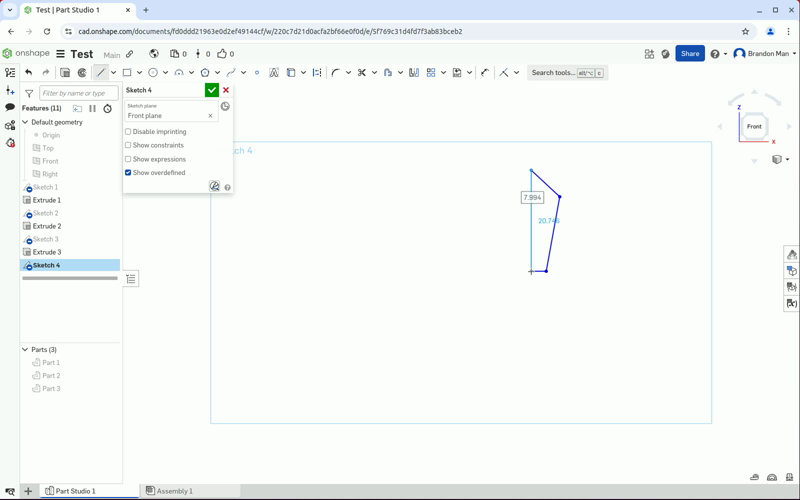
key_up(shift)
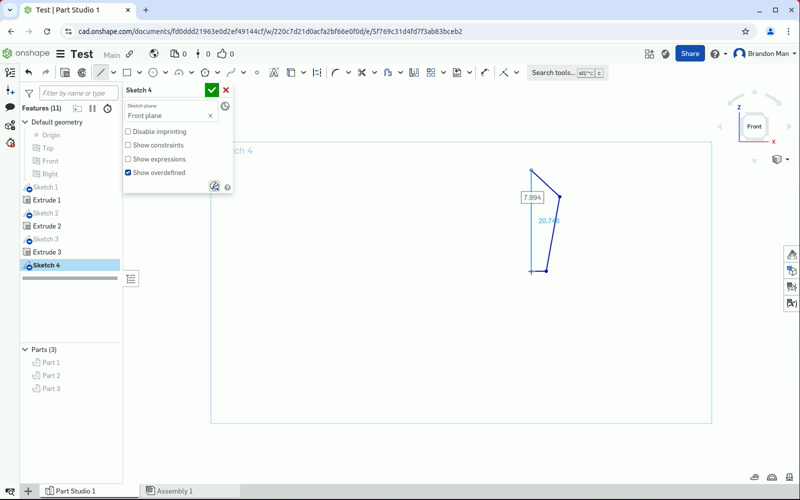
click(531, 271)
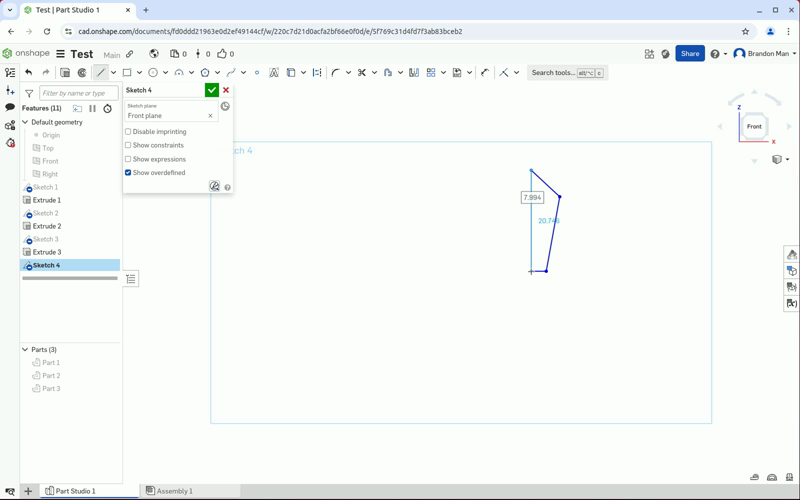
key(esc)
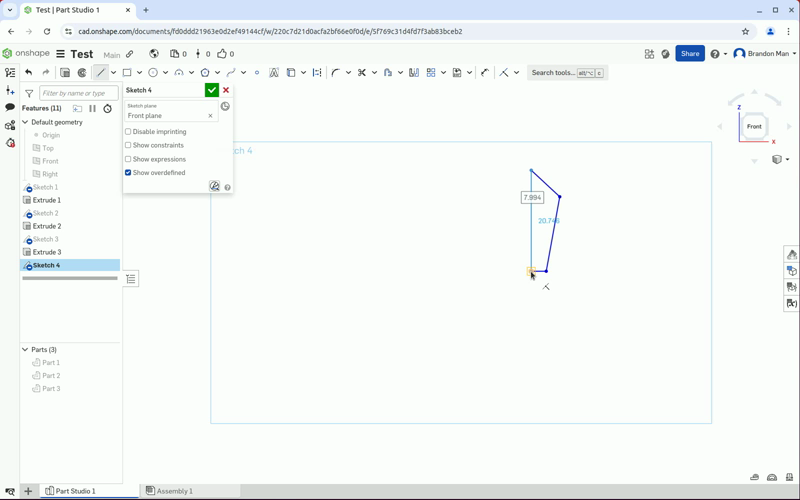
mouse_move(533, 196)
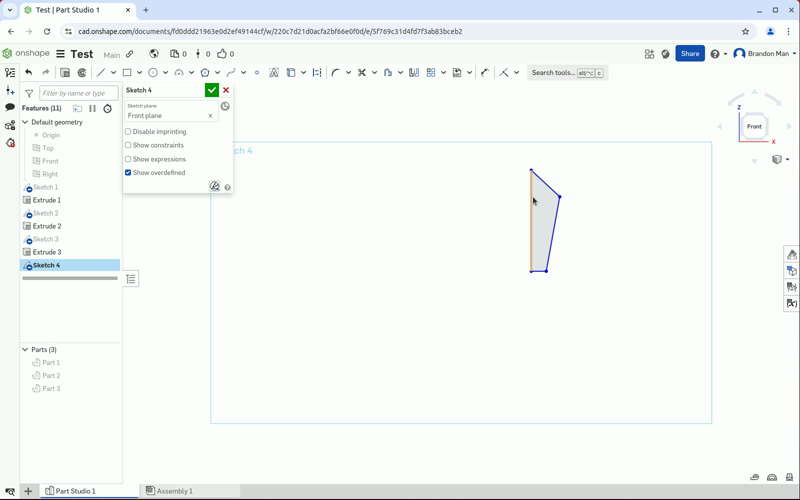
click(533, 196)
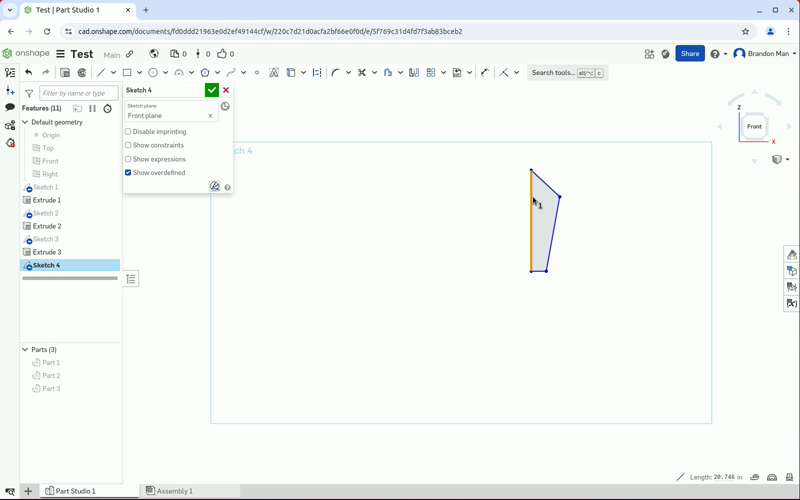
mouse_move(73, 352)
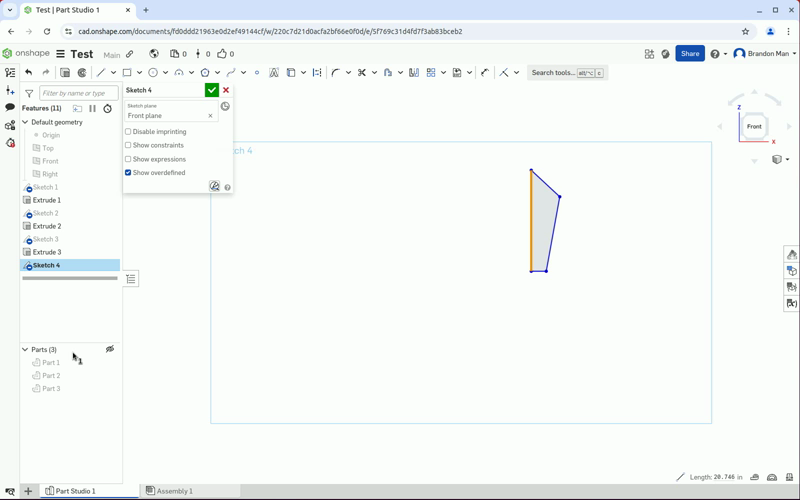
key(shift+y)
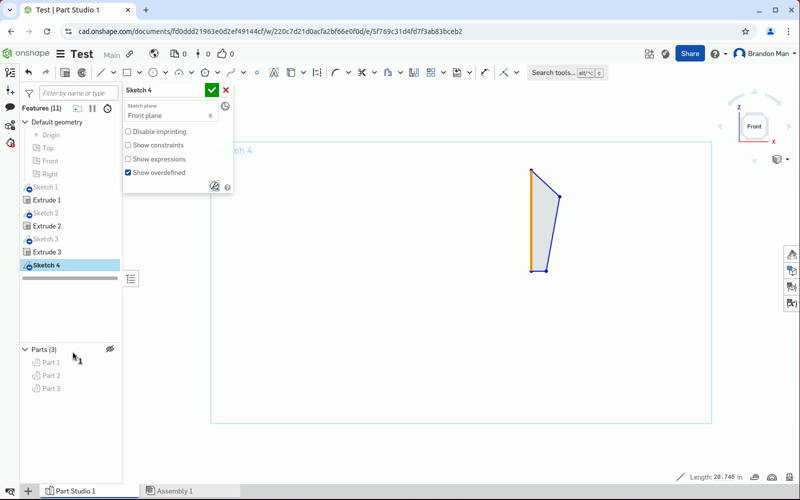
key(shift+e)
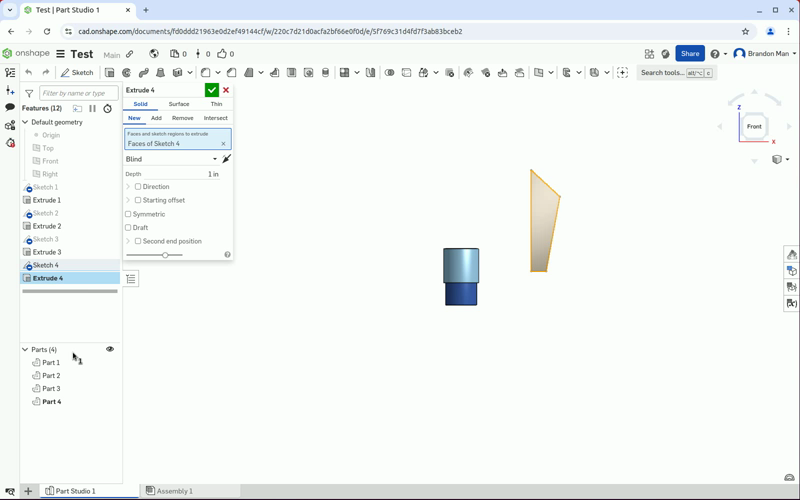
mouse_move(143, 106)
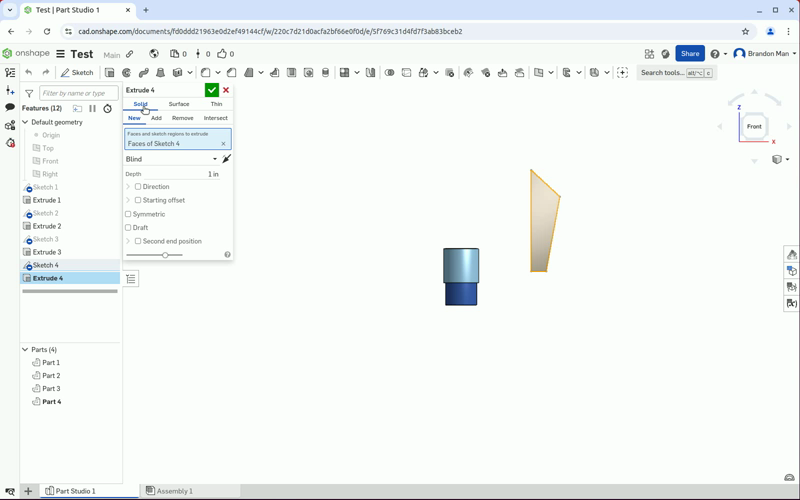
click(143, 106)
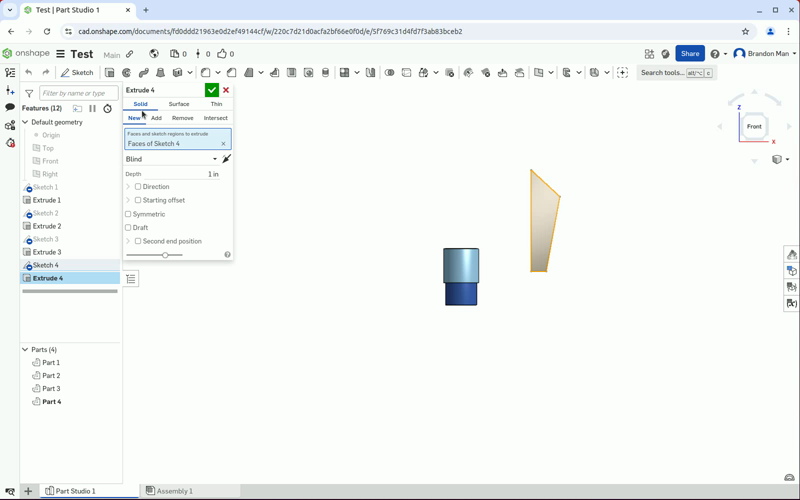
mouse_move(137, 120)
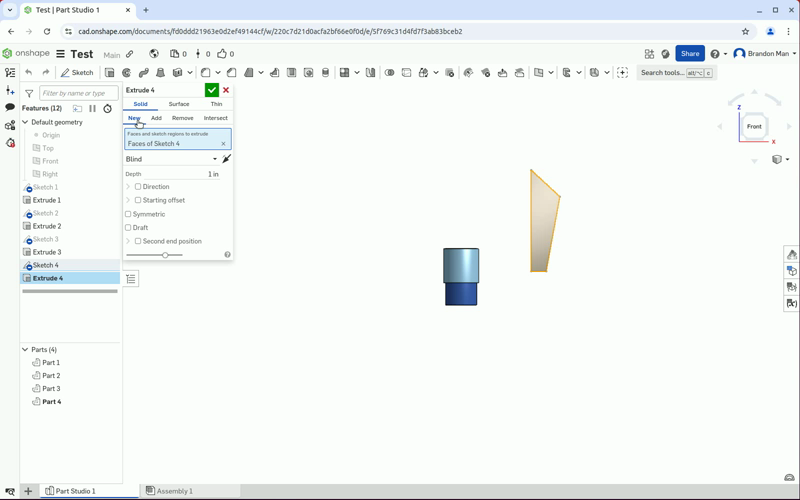
click(137, 120)
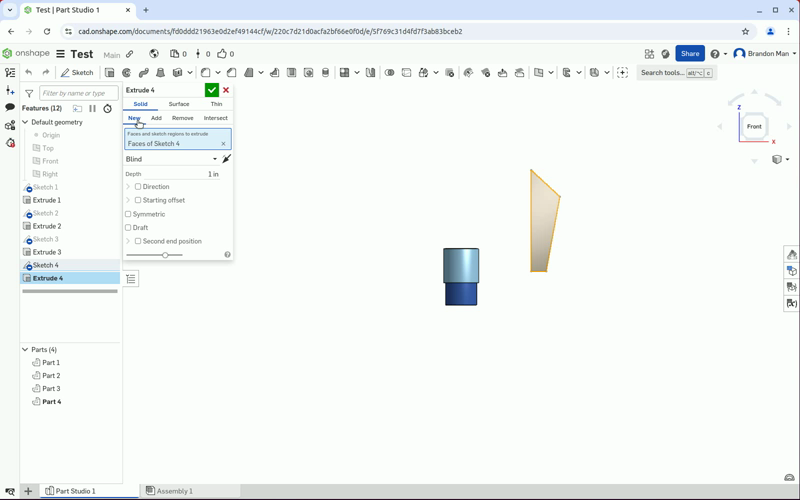
key(tab, 4)
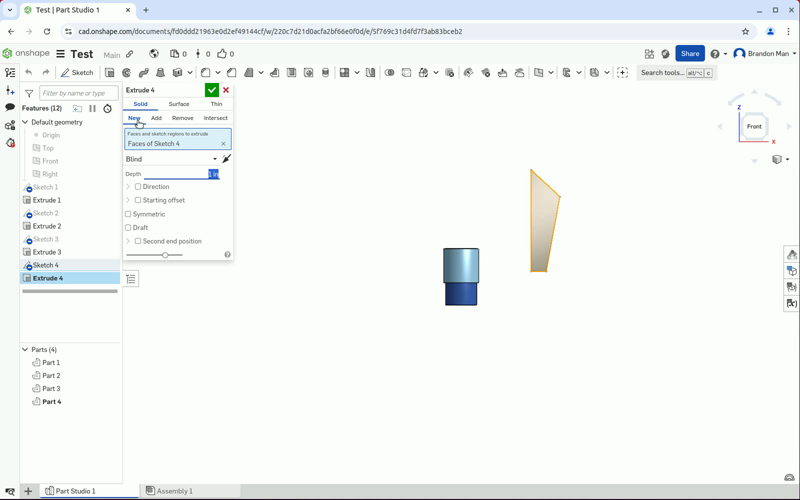
text(0.481)
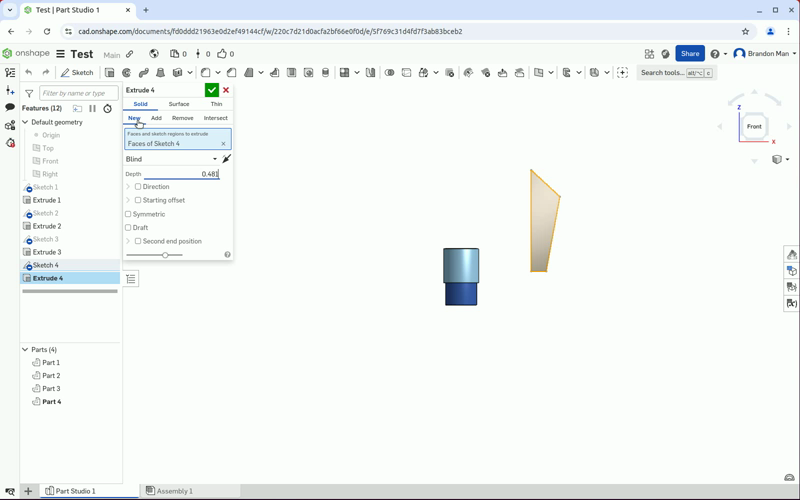
key(tab, 3)
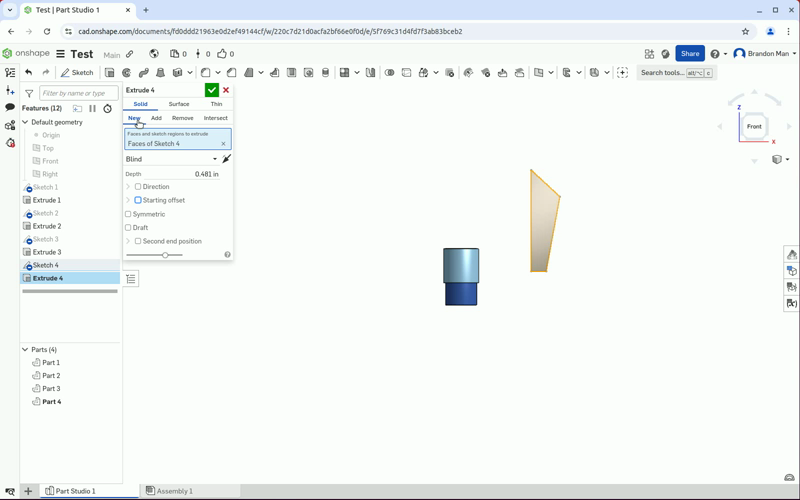
key(tab, 2)
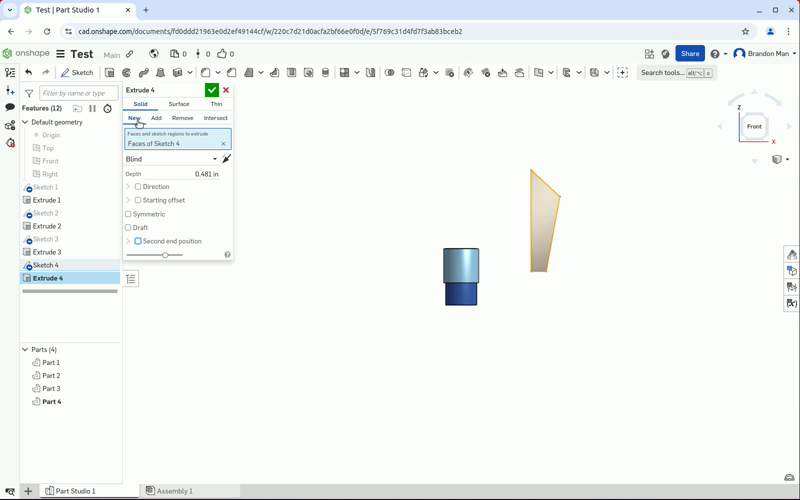
key(space)
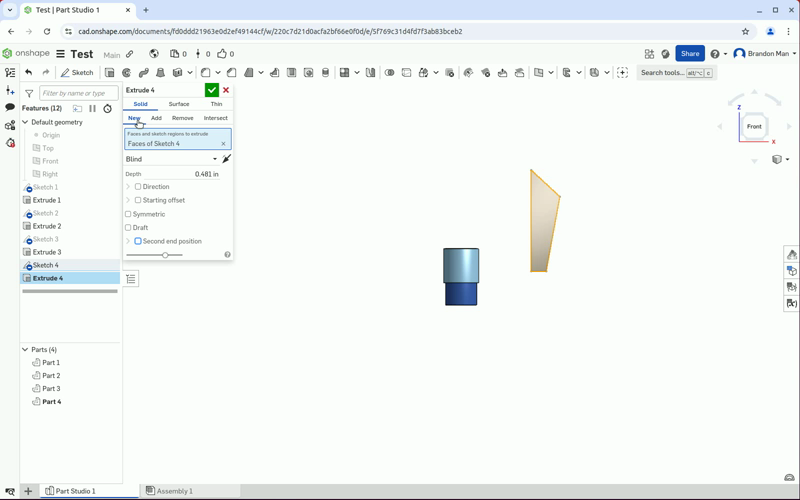
key(tab, 3)
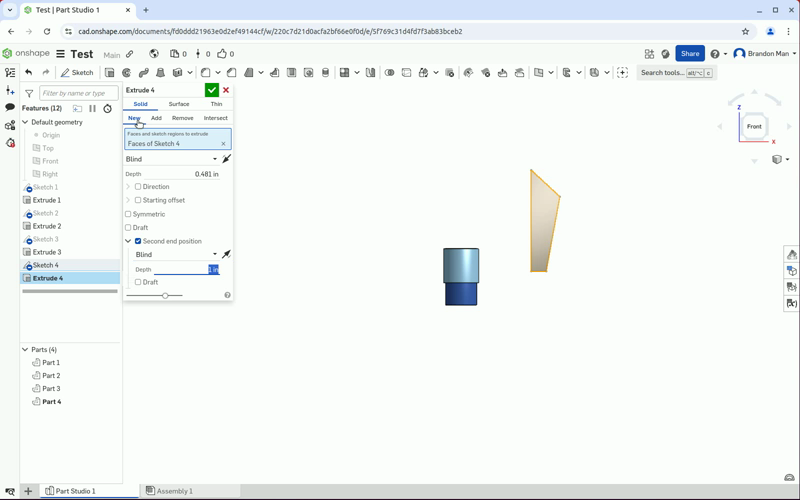
text(0.481)
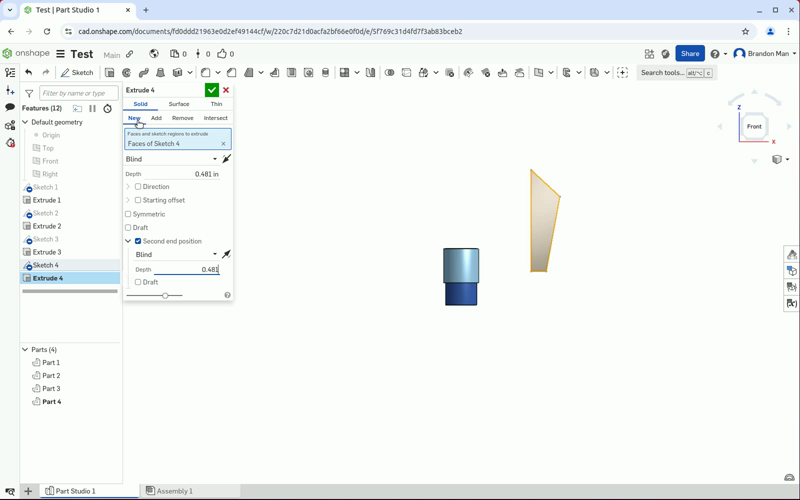
key(enter)
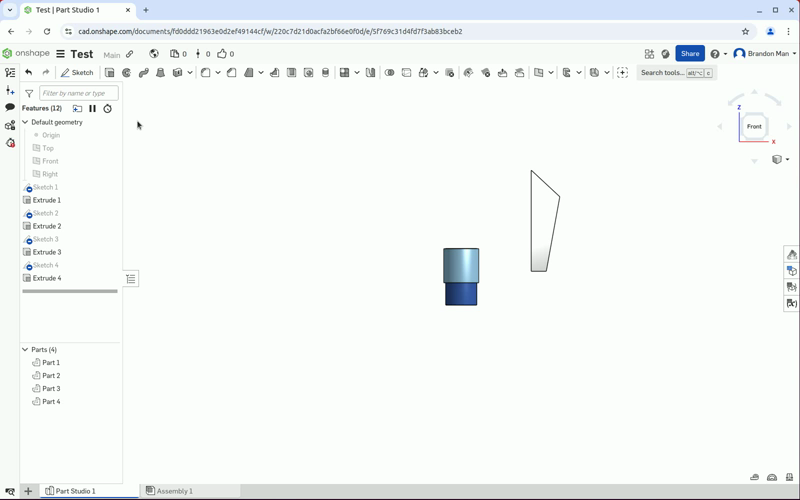
key(shift+h)
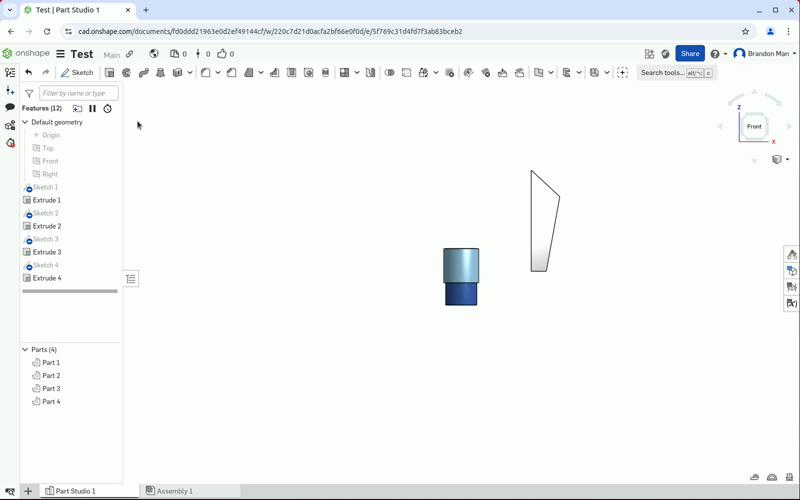
key(shift+h)
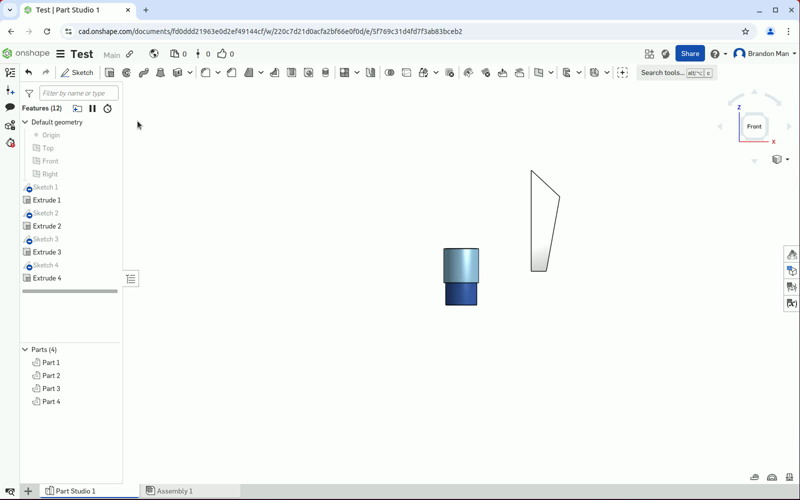
mouse_move(73, 189)
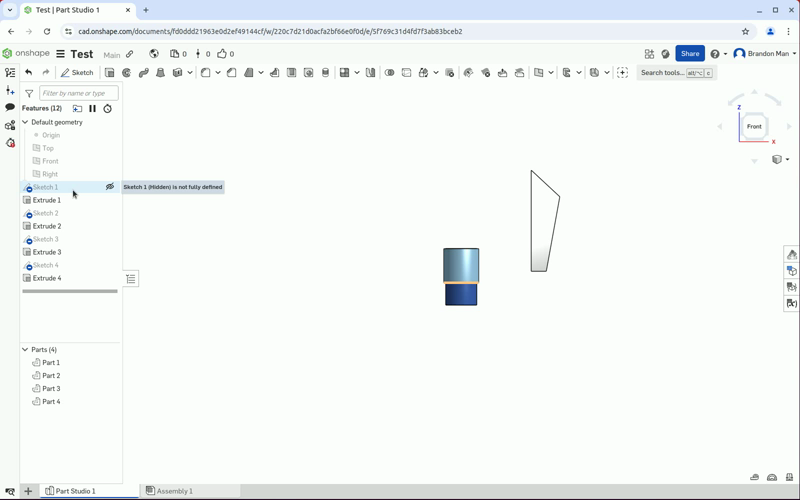
click(73, 189)
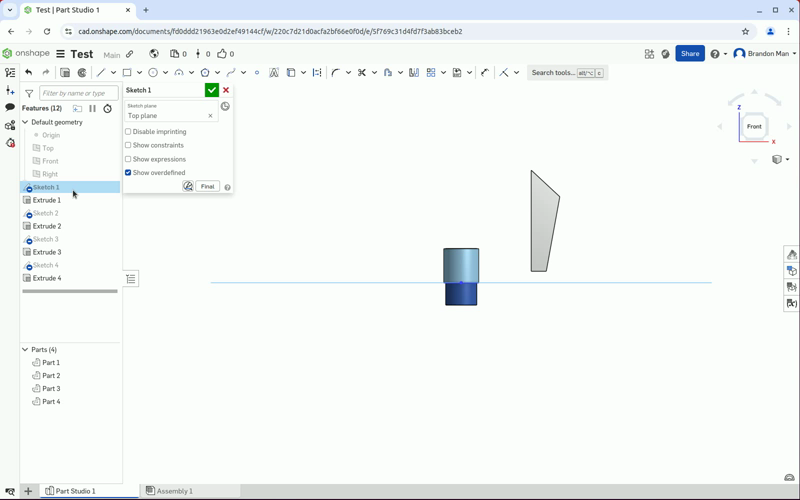
mouse_move(229, 92)
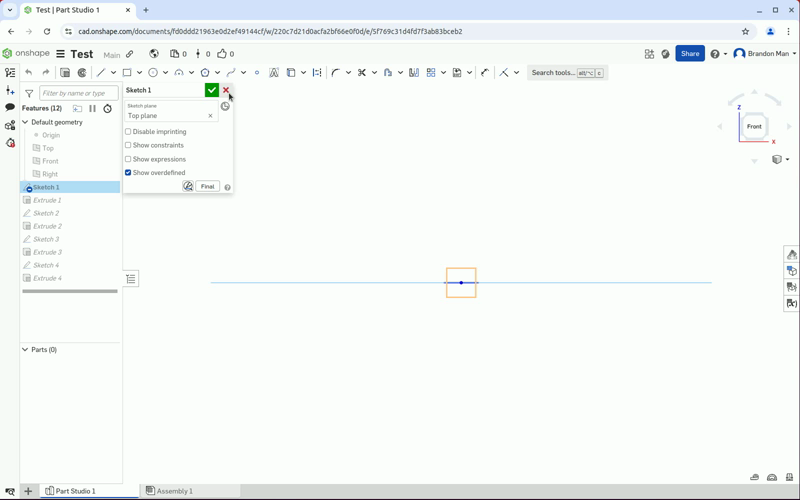
click(229, 92)
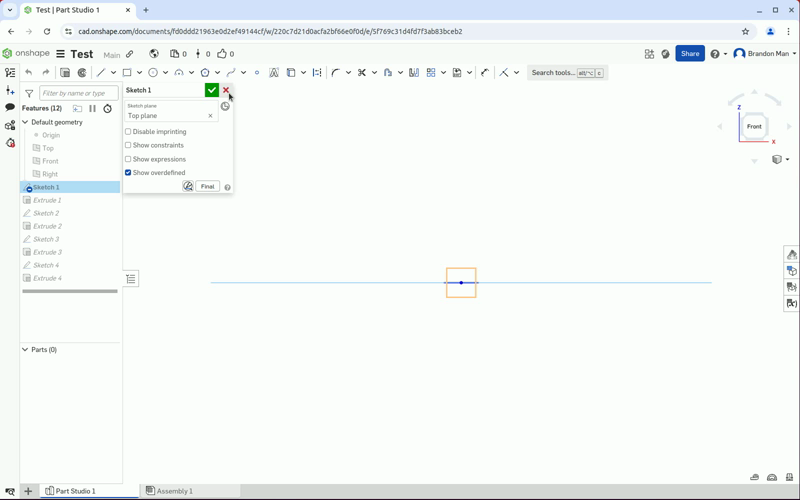
key(shift+s)
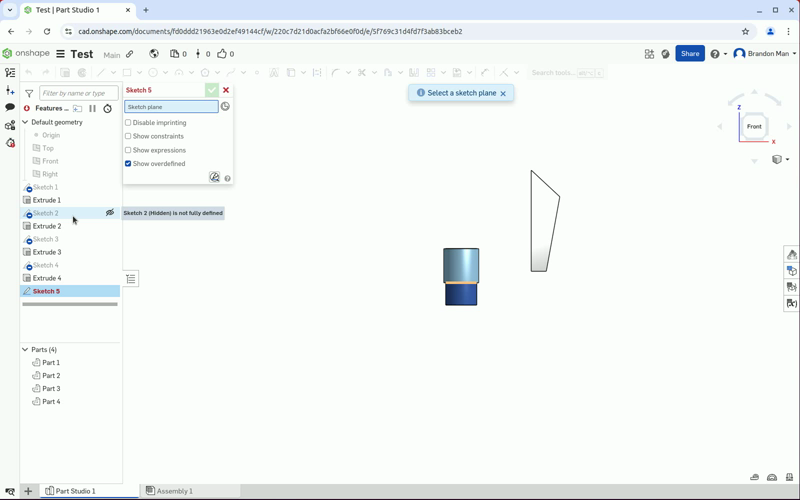
scroll(3)
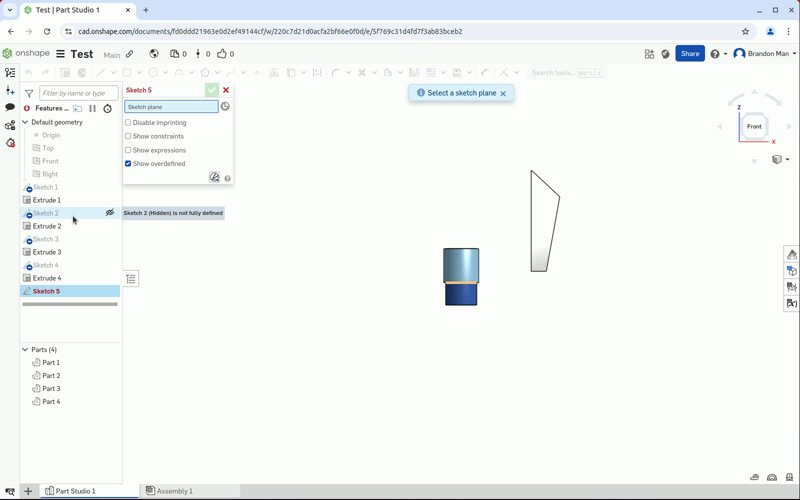
mouse_move(73, 163)
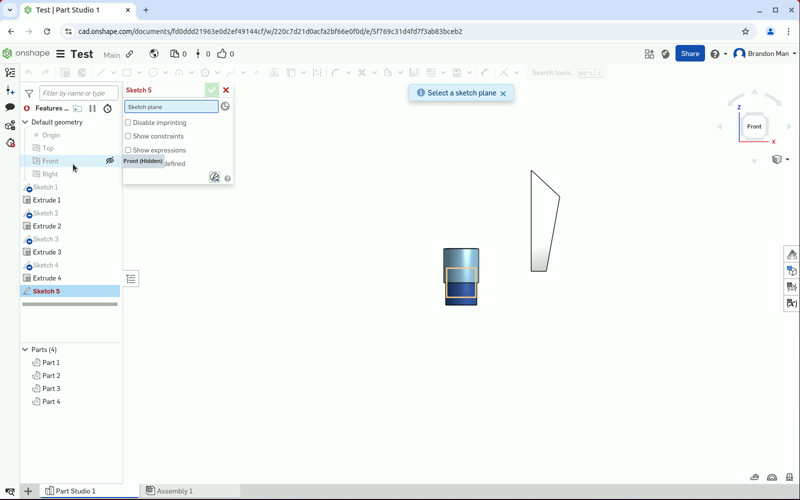
click(73, 163)
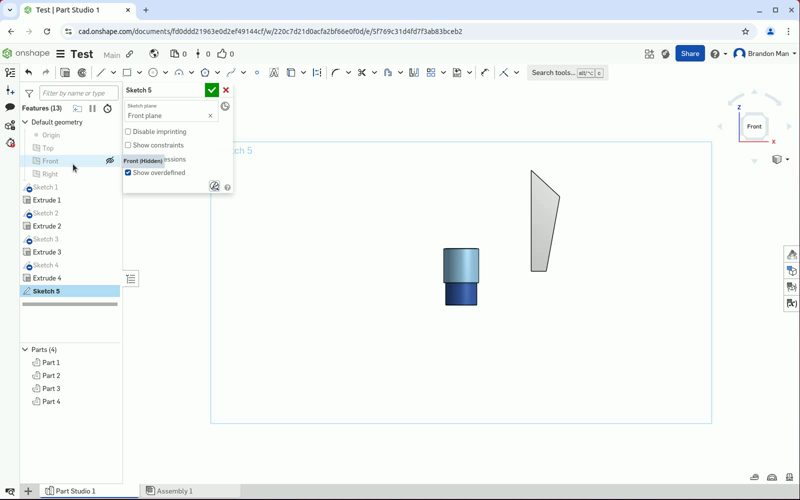
mouse_move(73, 352)
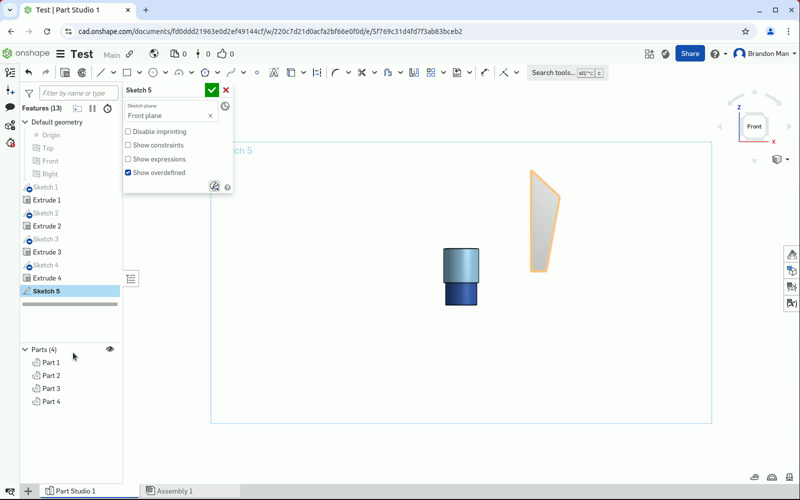
key(y)
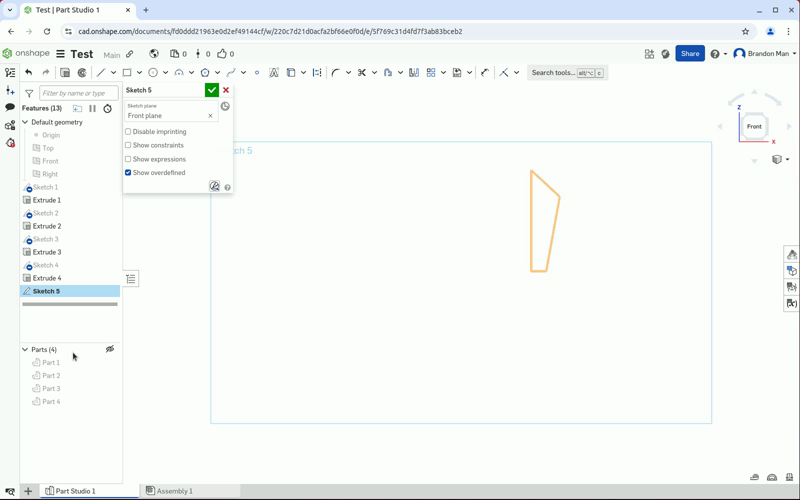
key(l)
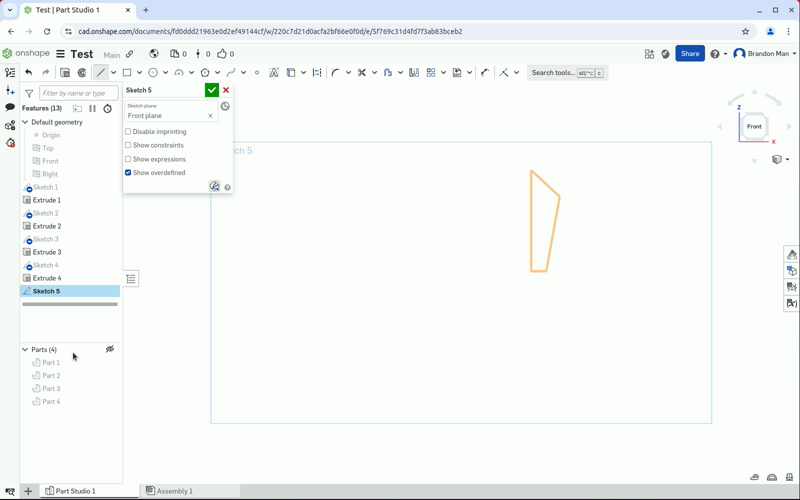
key_down(shift)
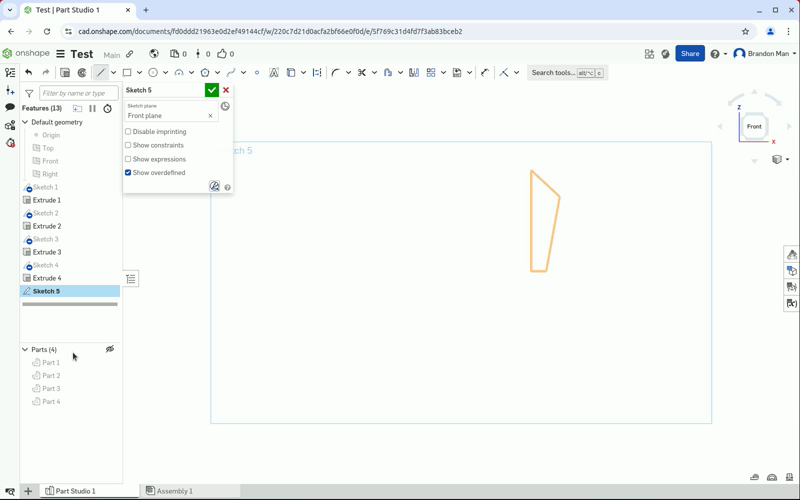
mouse_move(501, 197)
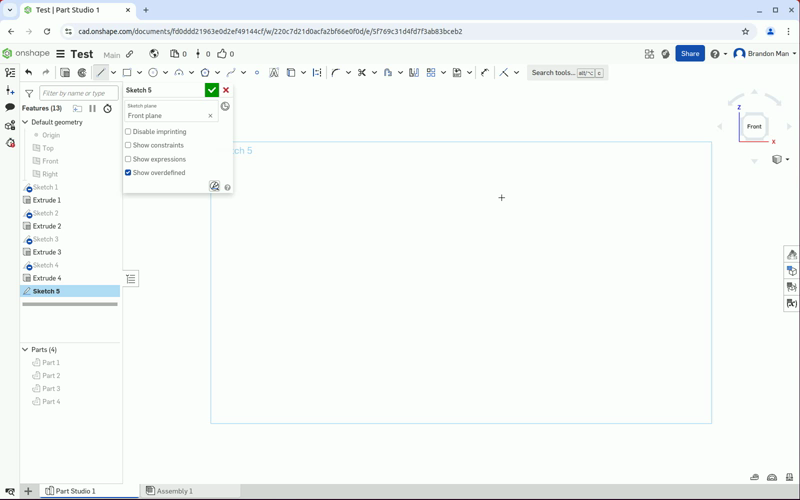
click(501, 197)
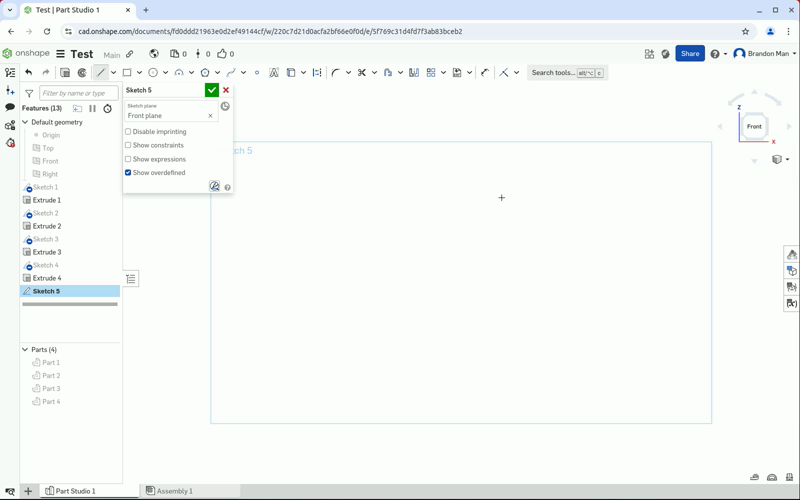
key_up(shift)
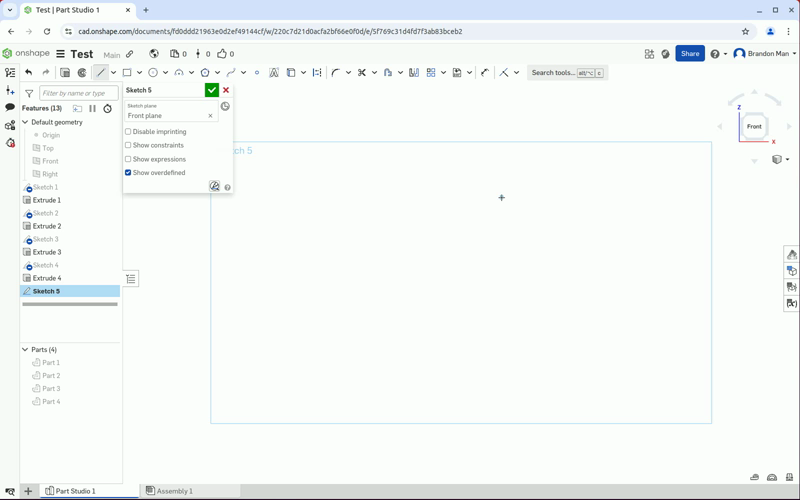
key_down(shift)
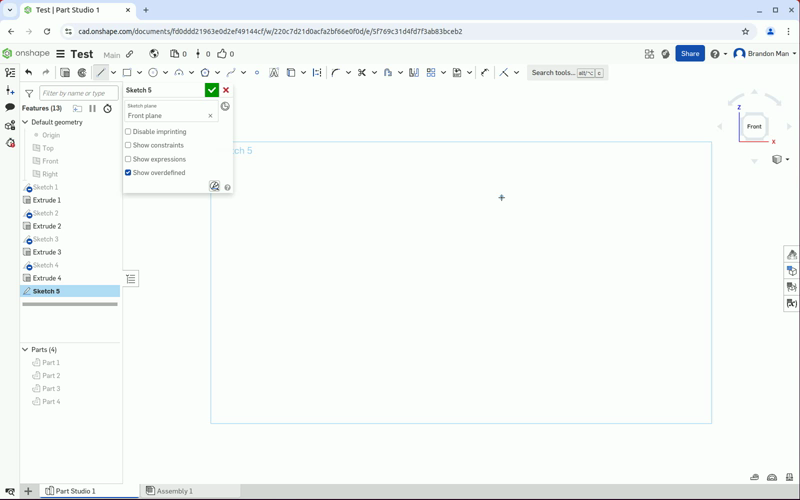
mouse_move(515, 272)
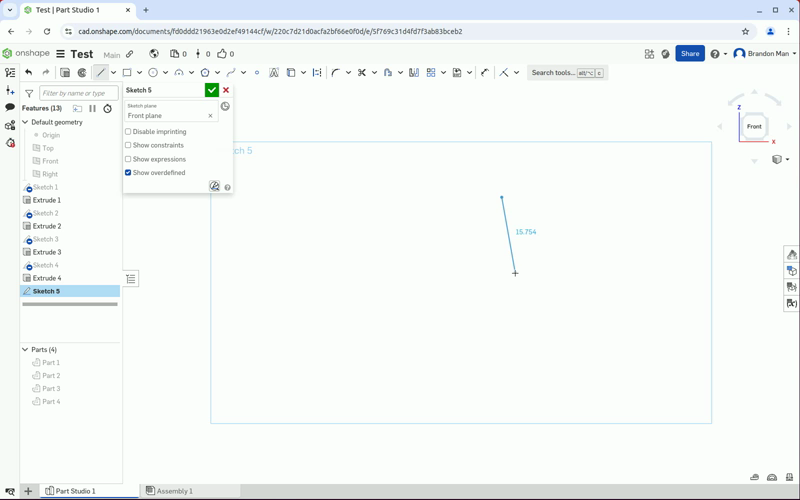
click(515, 272)
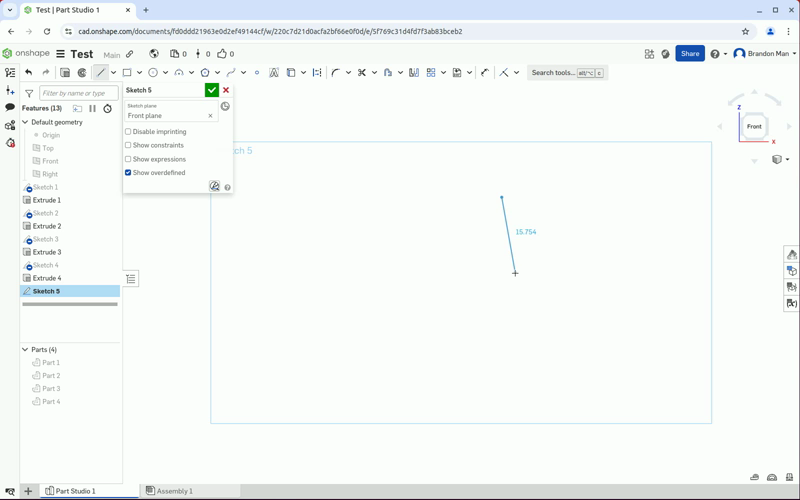
key_up(shift)
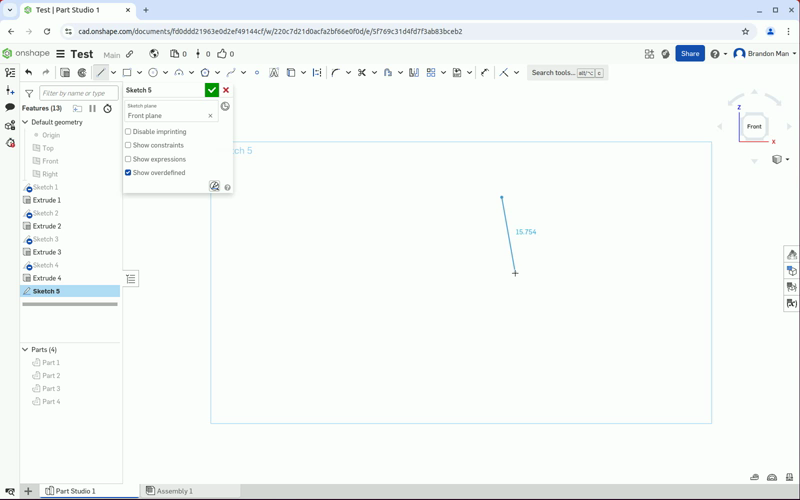
key_down(shift)
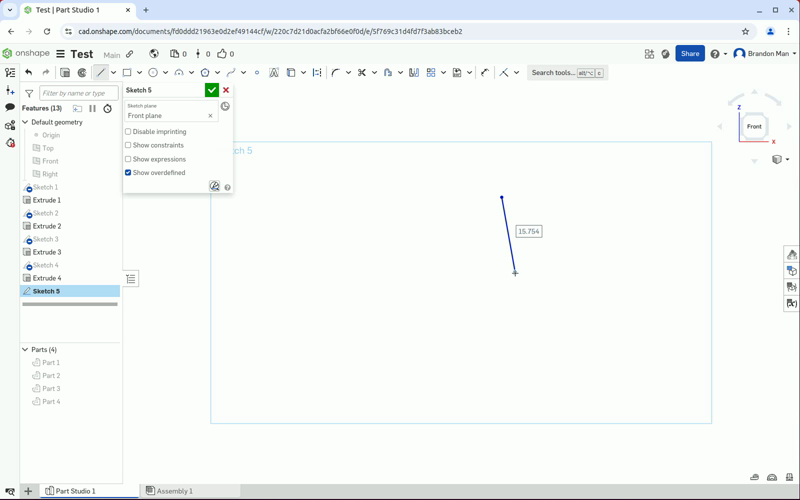
mouse_move(545, 272)
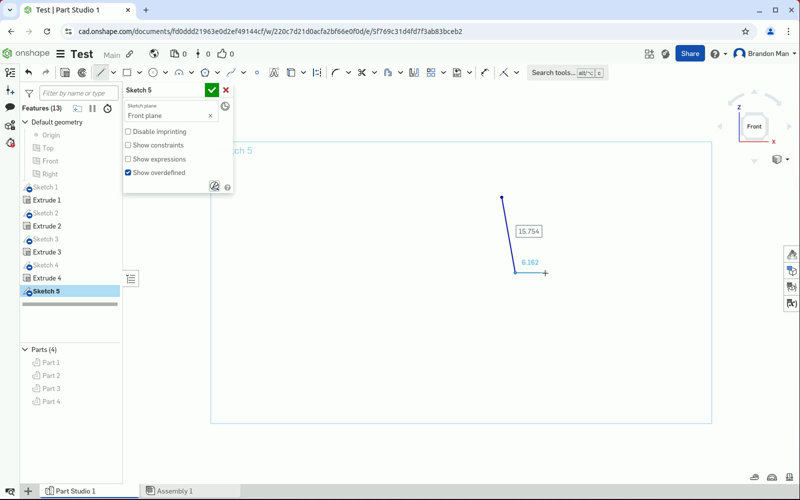
mouse_move(531, 272)
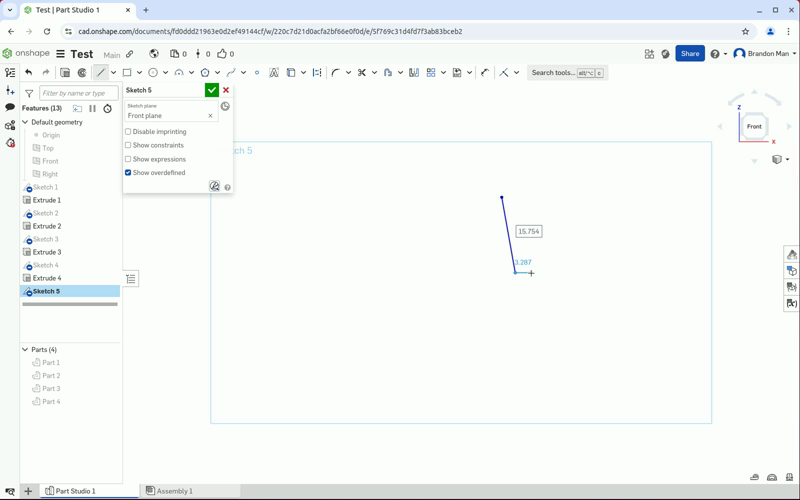
click(531, 272)
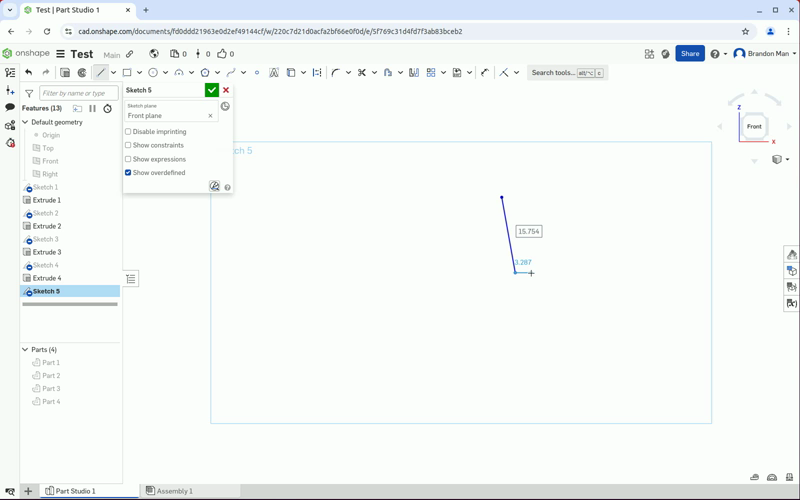
key_up(shift)
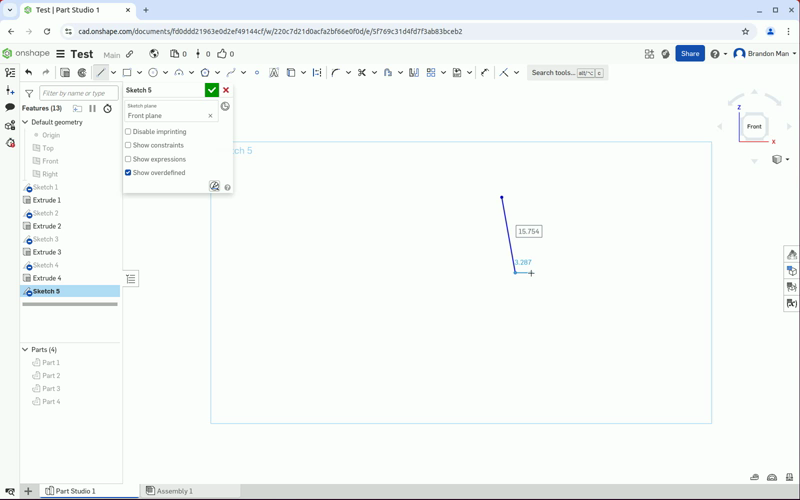
key_down(shift)
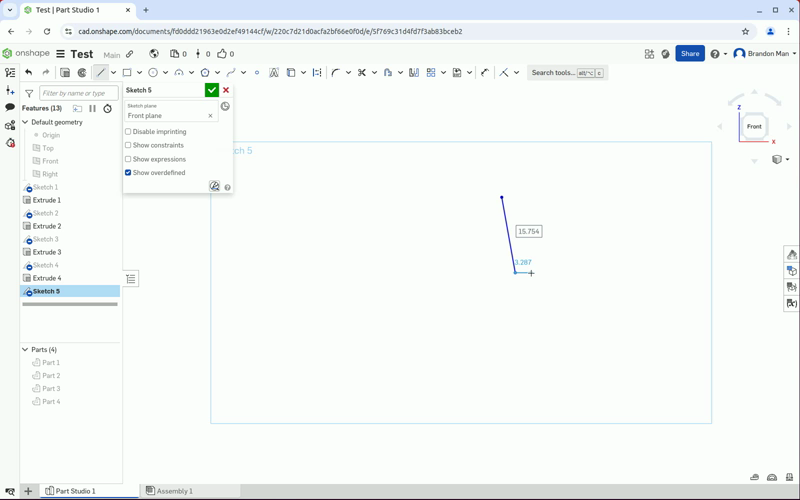
mouse_move(531, 170)
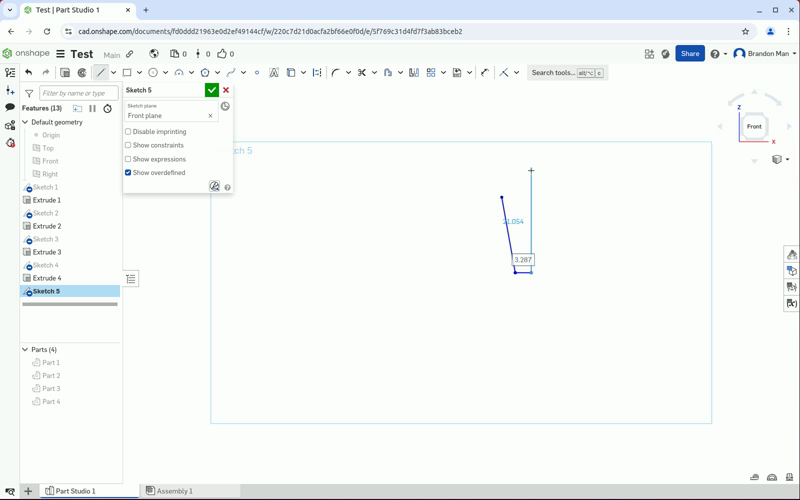
click(531, 170)
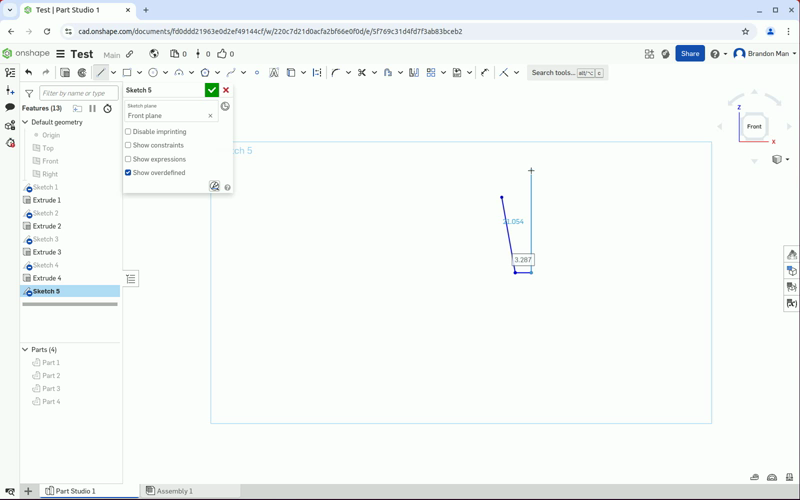
key_up(shift)
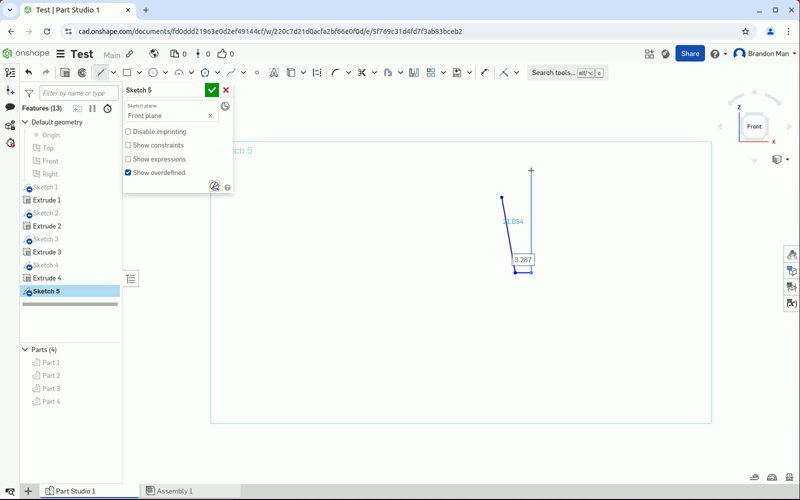
mouse_move(561, 170)
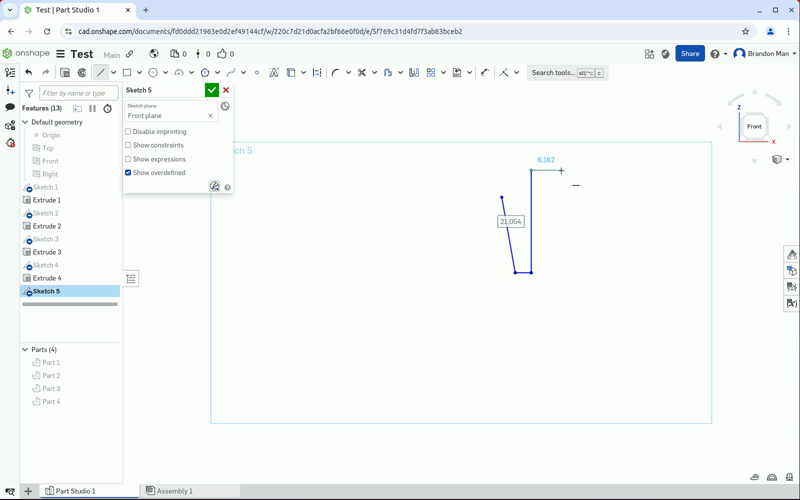
key_down(shift)
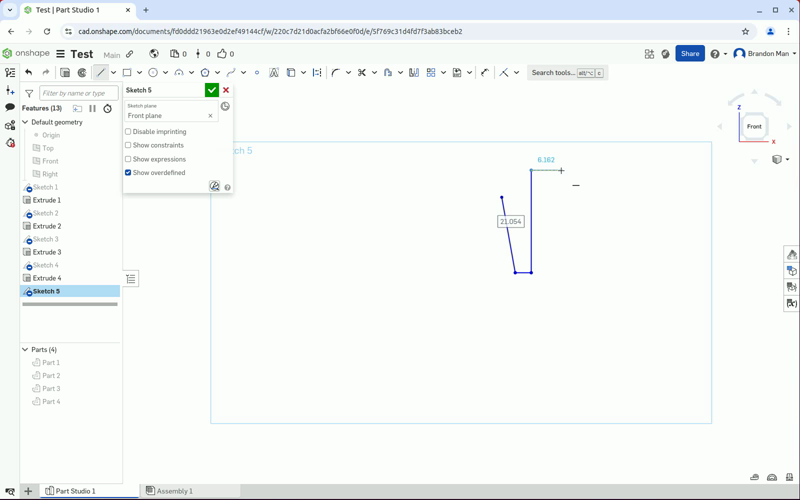
mouse_move(501, 197)
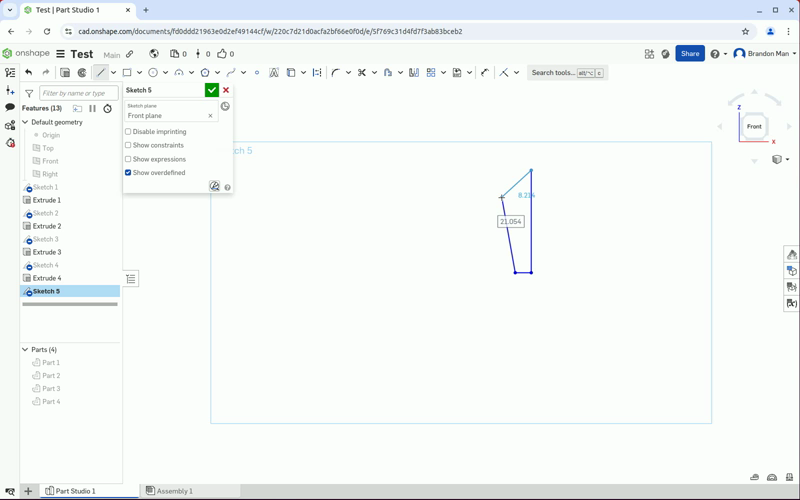
key_up(shift)
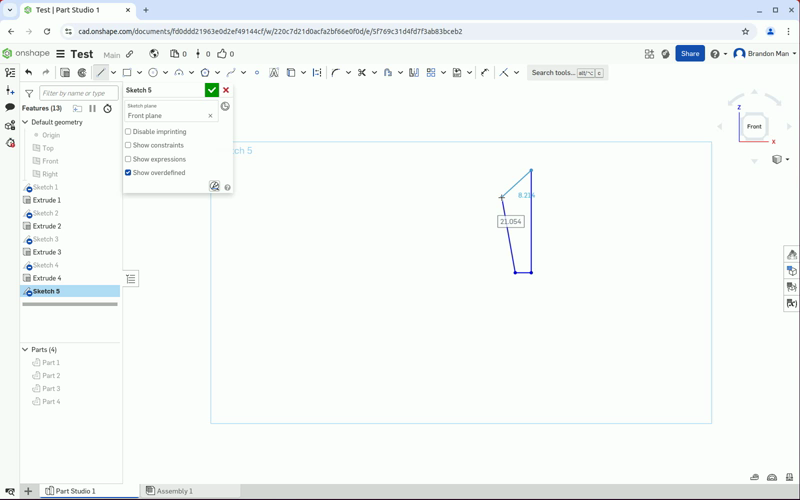
click(501, 197)
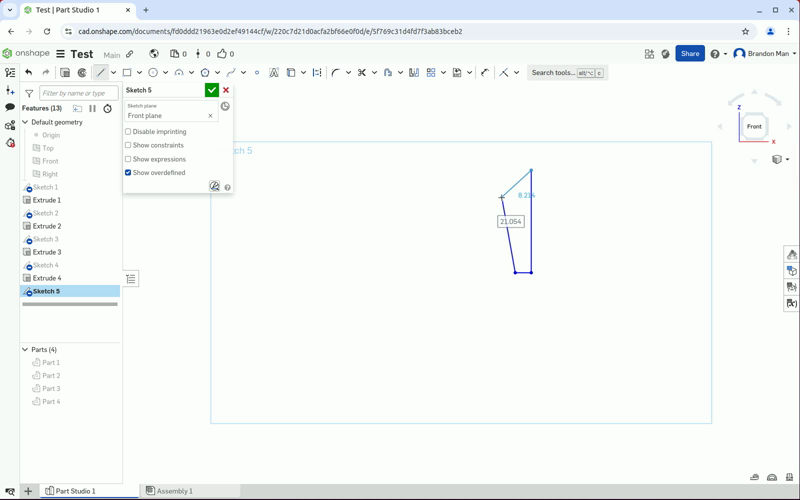
key(esc)
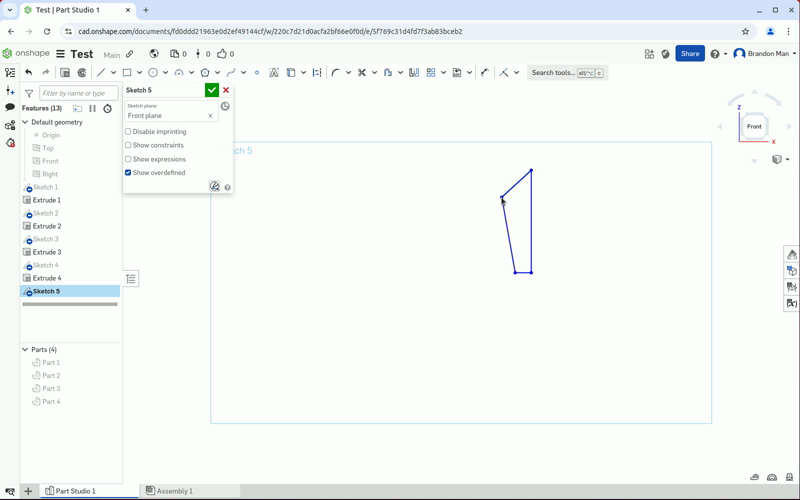
mouse_move(515, 262)
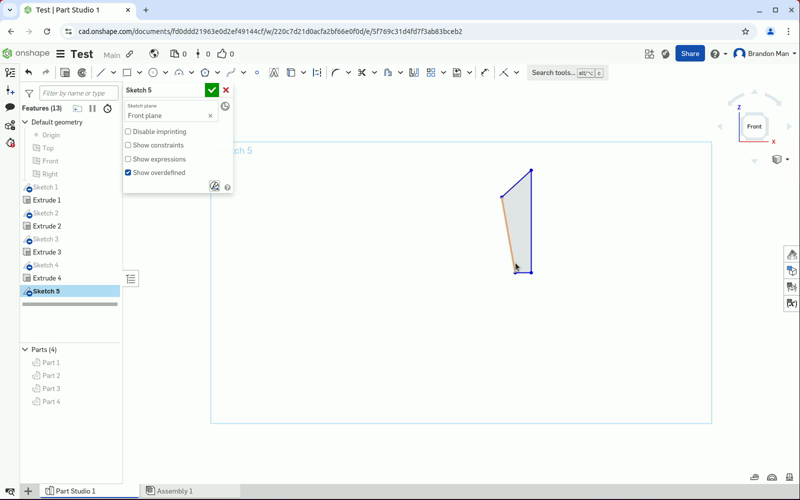
click(515, 262)
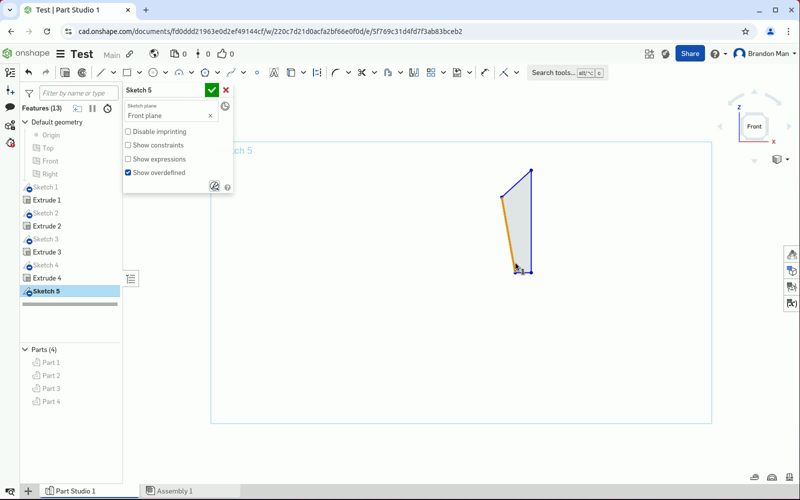
mouse_move(73, 352)
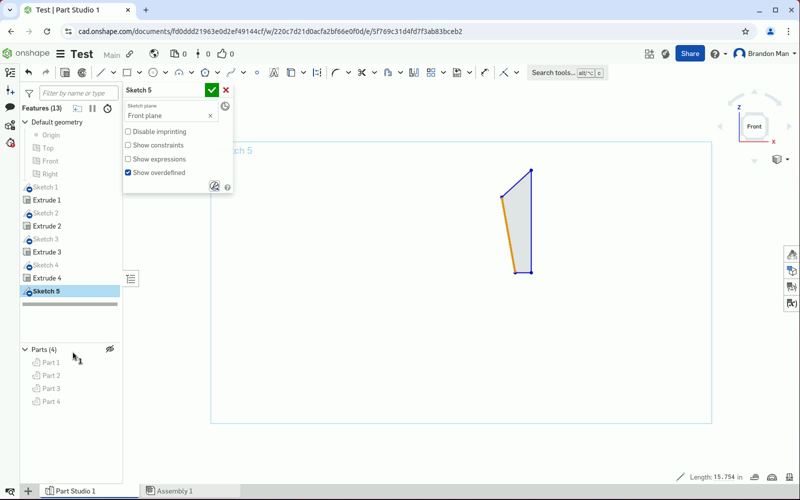
key(shift+y)
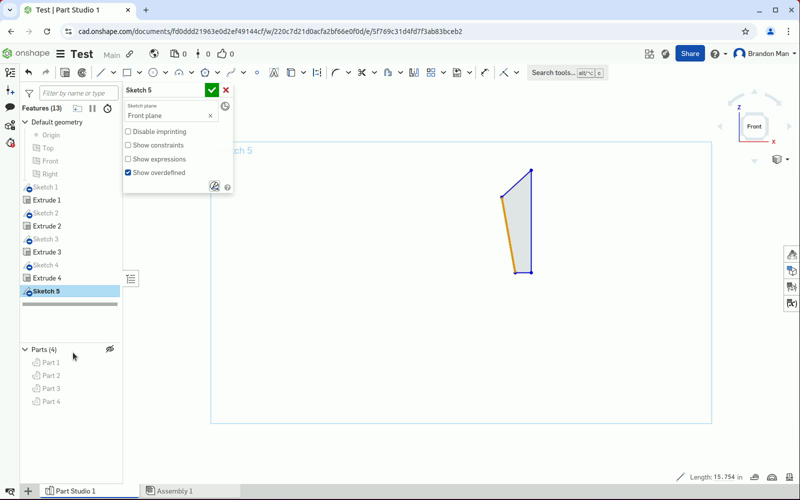
key(shift+e)
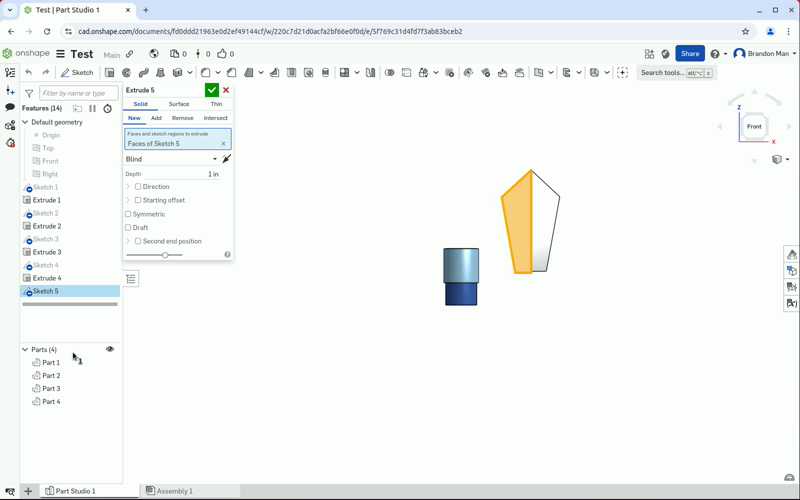
mouse_move(143, 106)
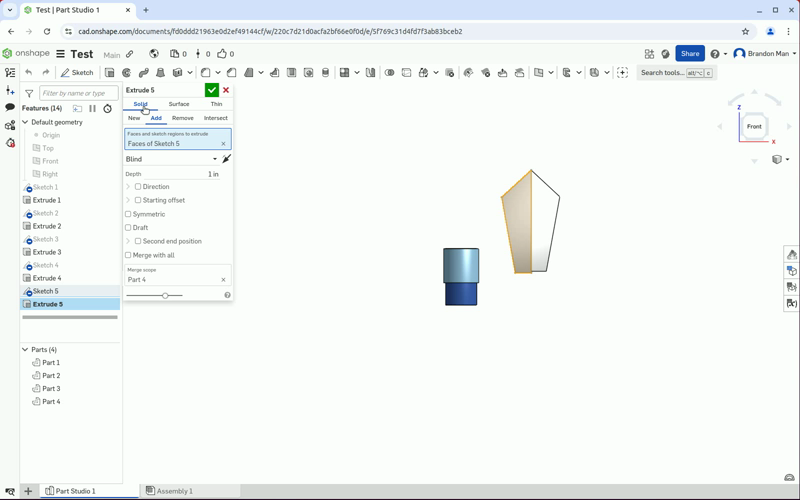
click(143, 106)
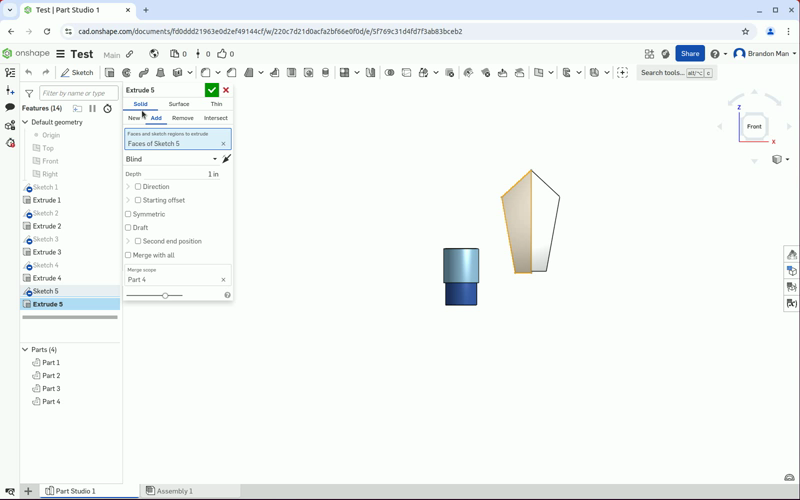
mouse_move(137, 120)
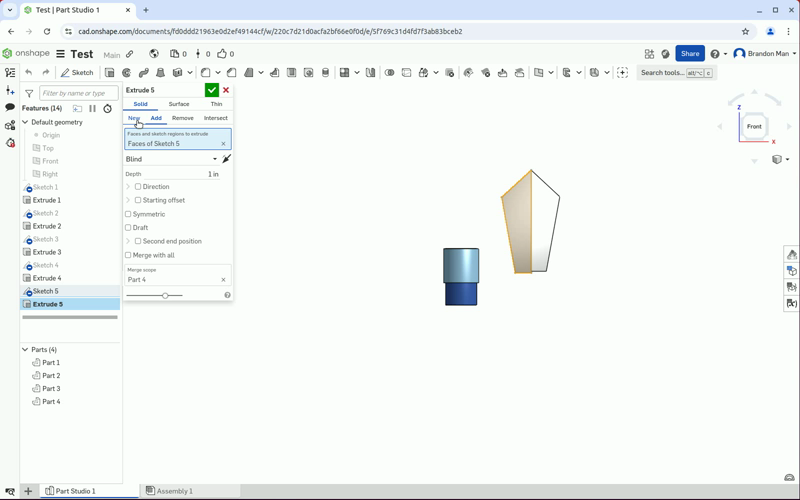
click(137, 120)
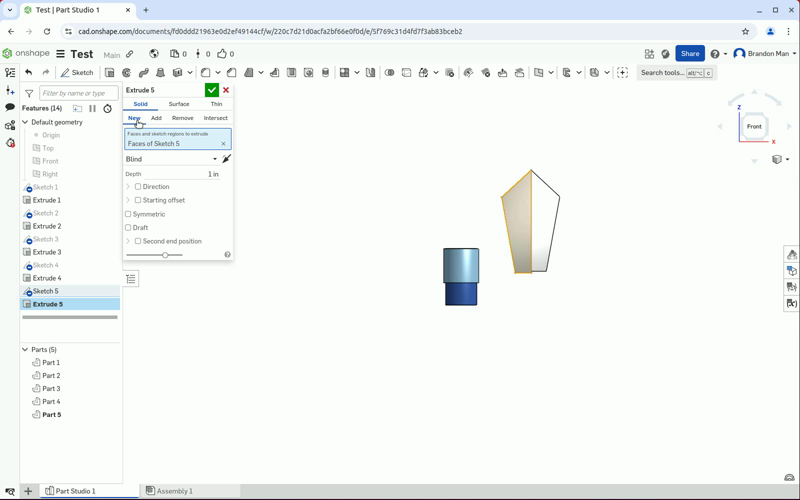
key(tab, 4)
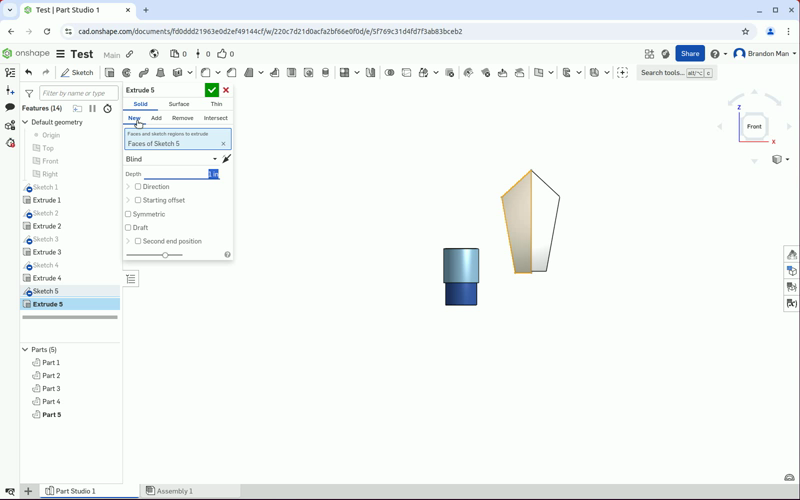
text(0.481)
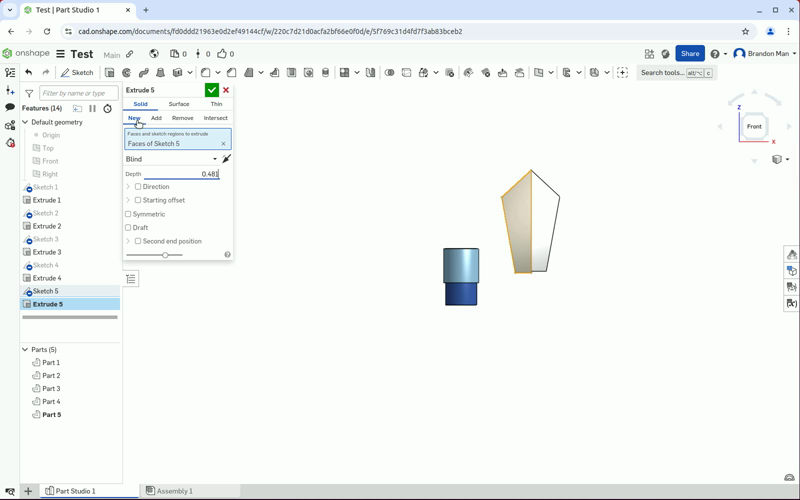
key(tab, 3)
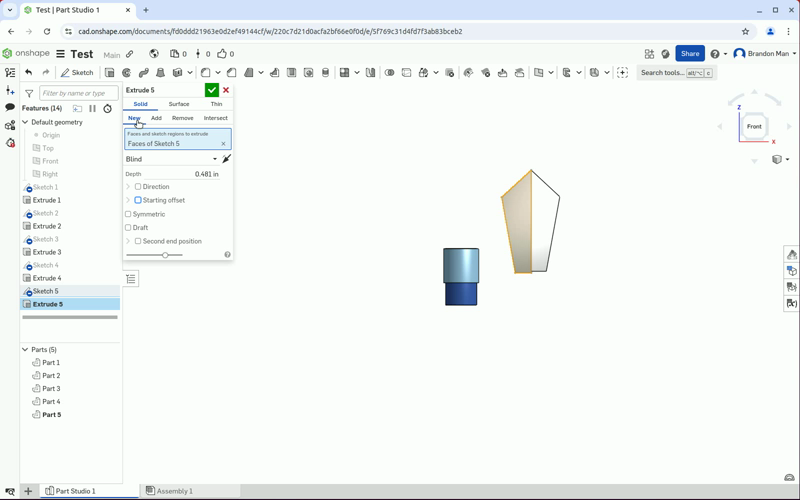
key(tab, 2)
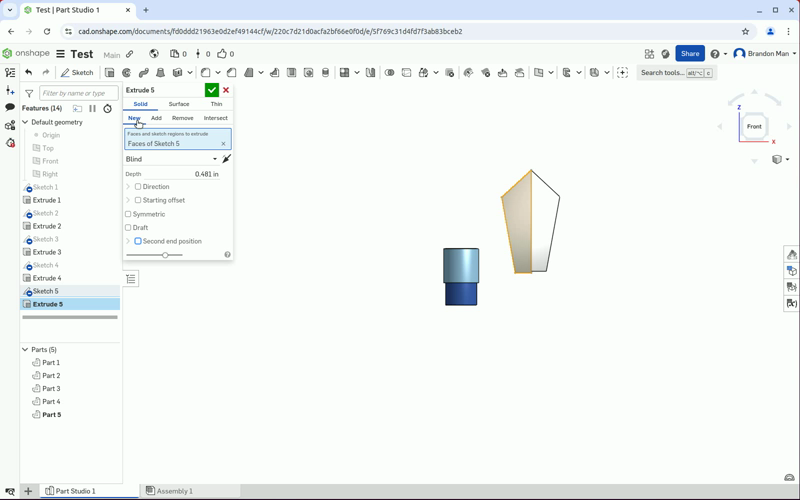
key(space)
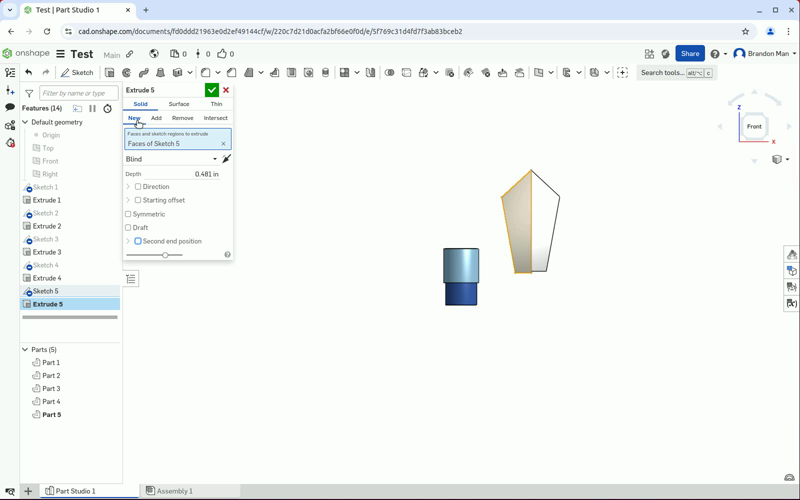
key(tab, 3)
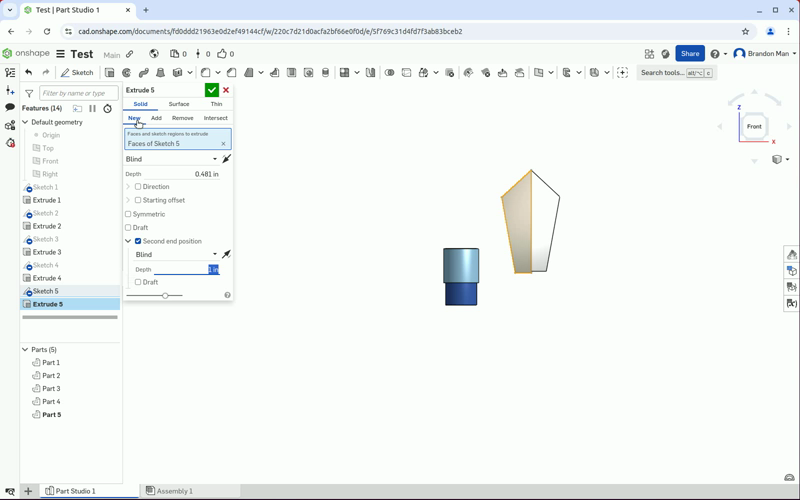
text(0.481)
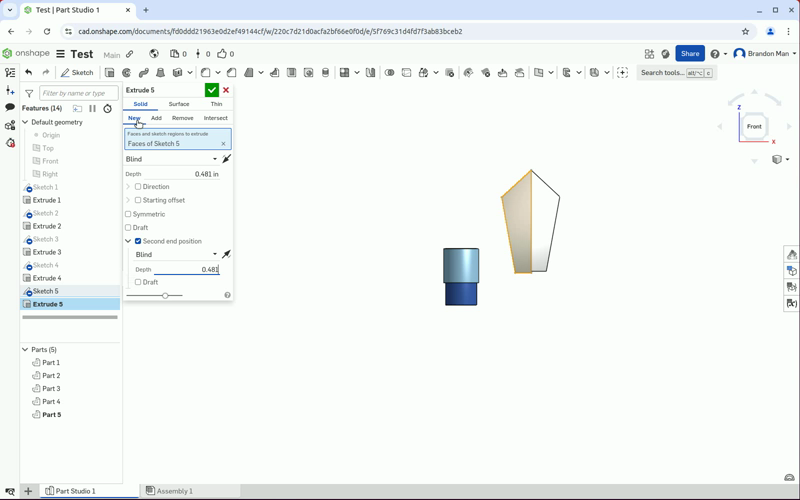
key(enter)
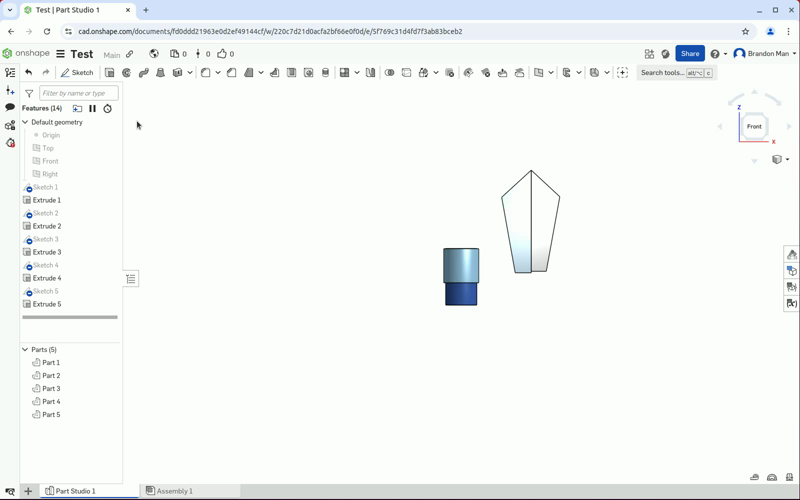
key(shift+h)
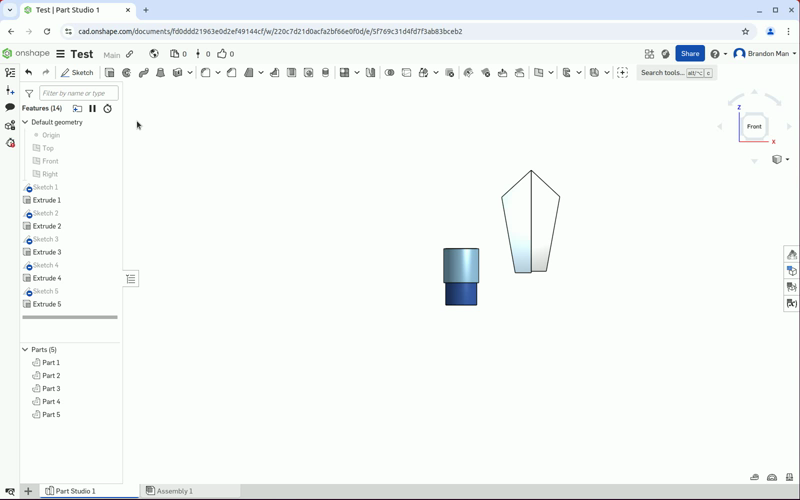
key(shift+h)
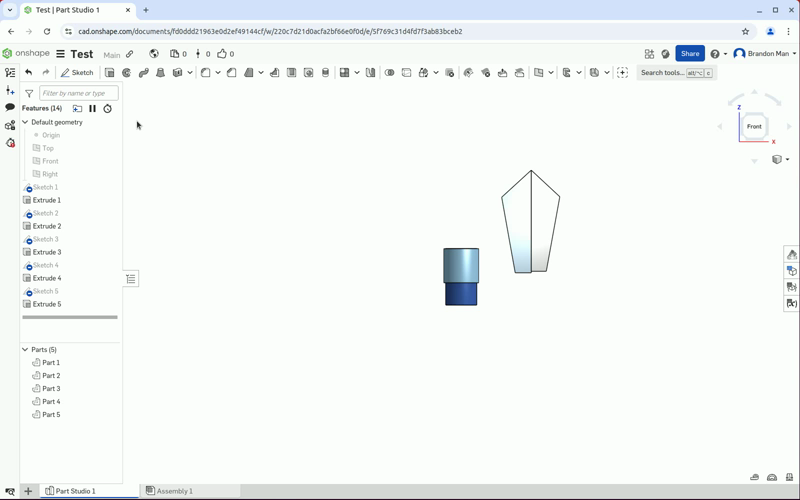
mouse_move(73, 189)
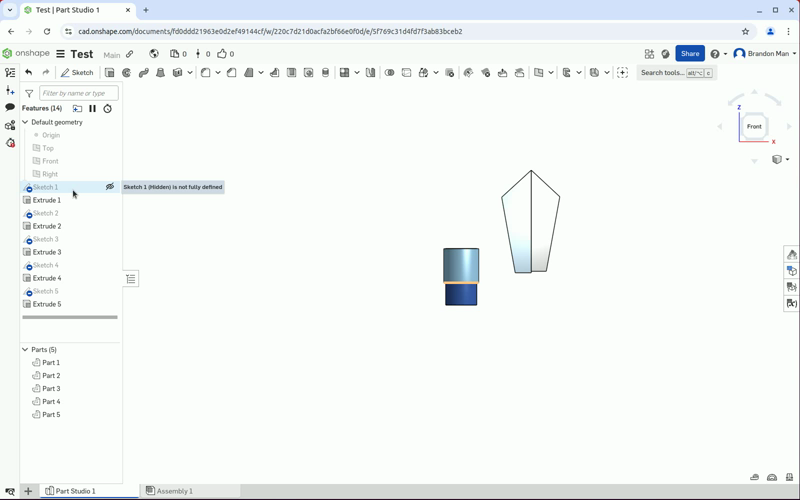
click(73, 189)
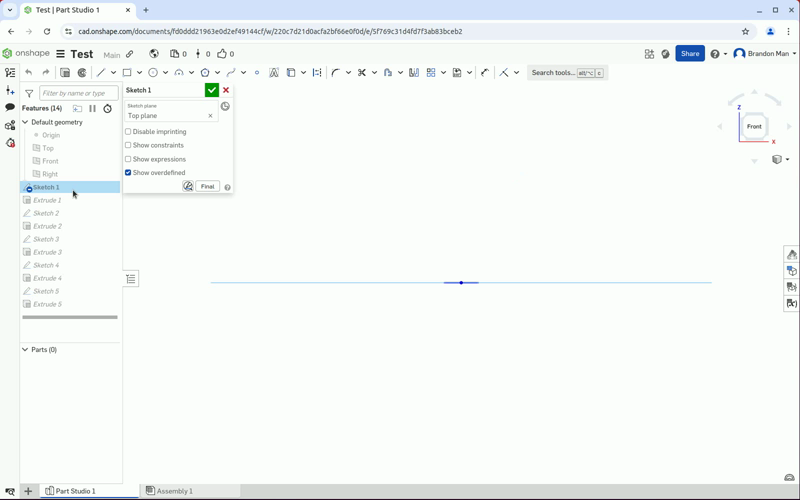
mouse_move(229, 92)
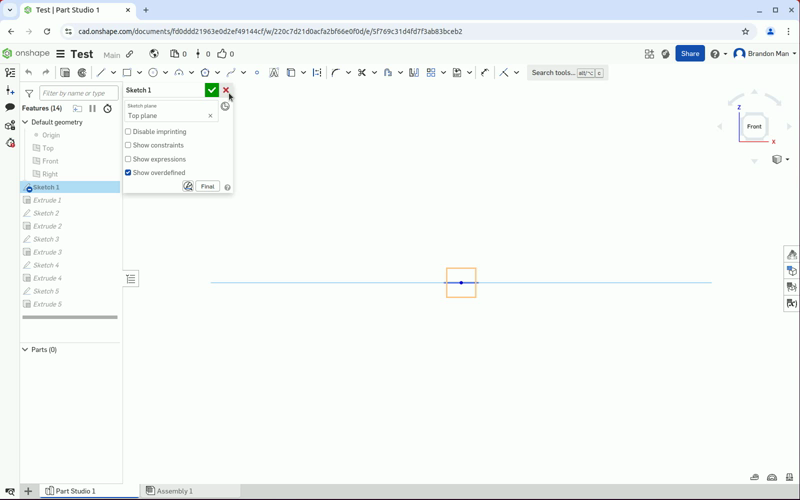
click(229, 92)
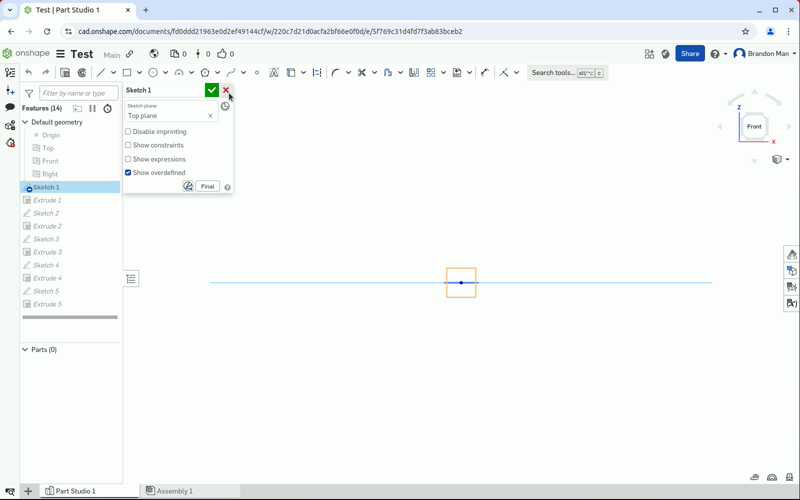
key(shift+s)
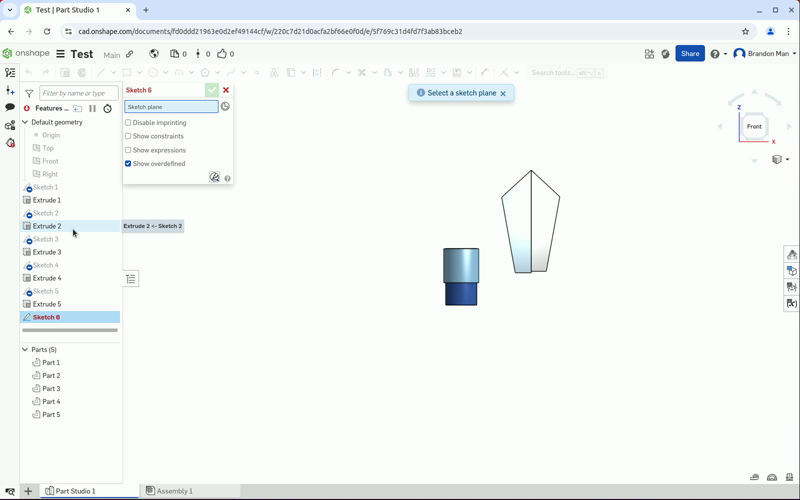
scroll(3)
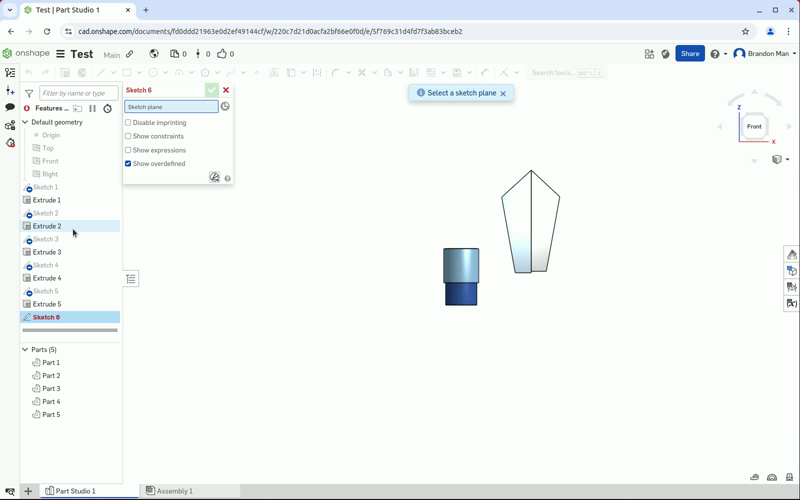
mouse_move(73, 163)
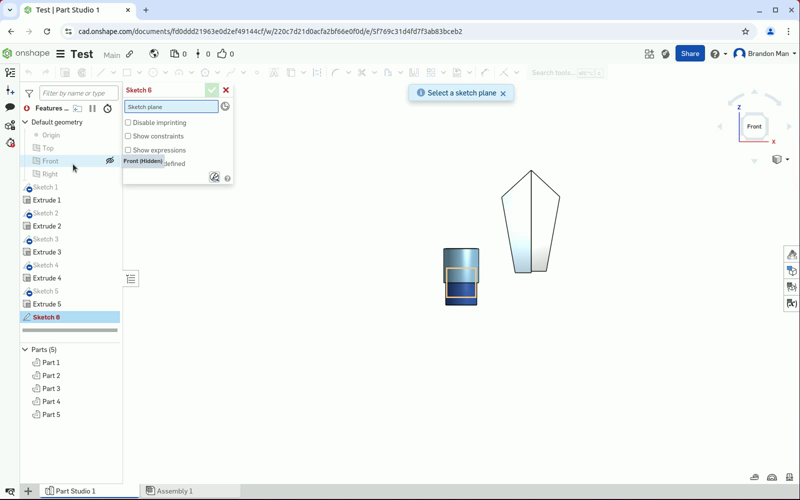
click(73, 163)
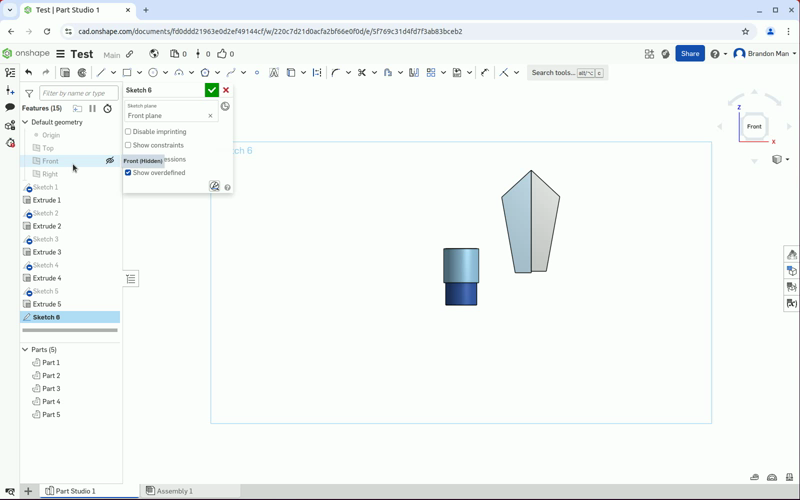
mouse_move(73, 352)
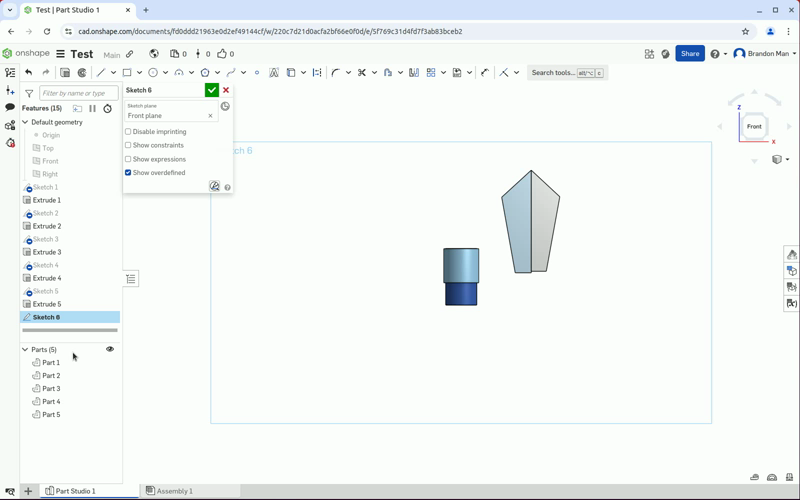
key(y)
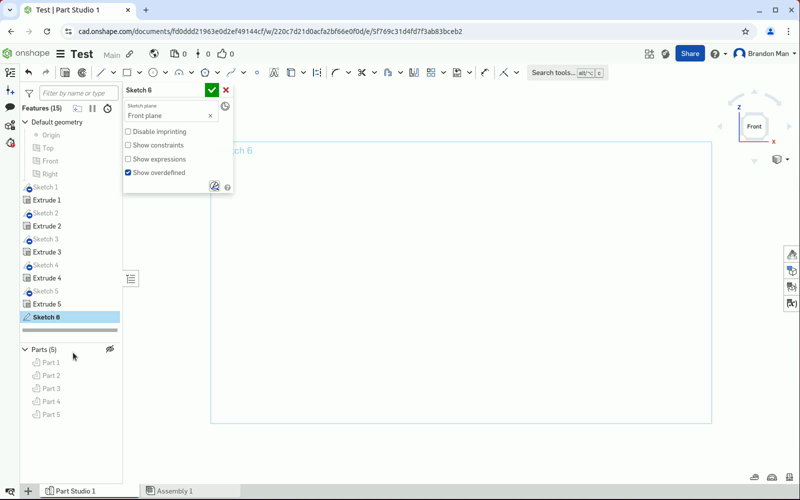
key(l)
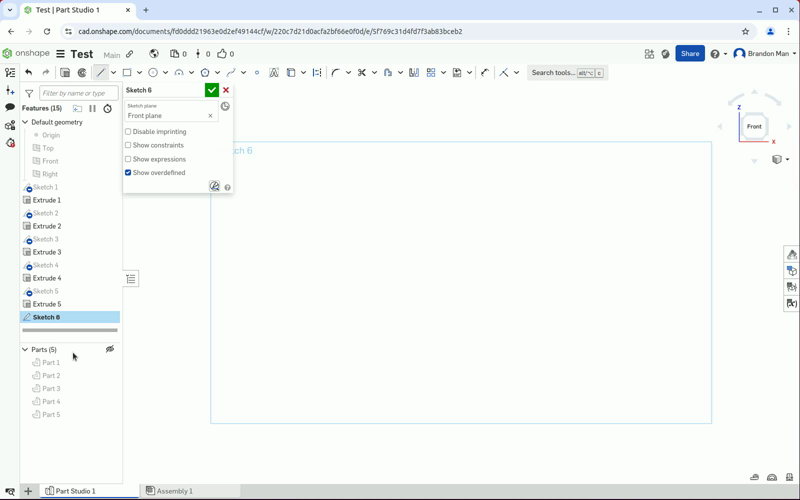
key_down(shift)
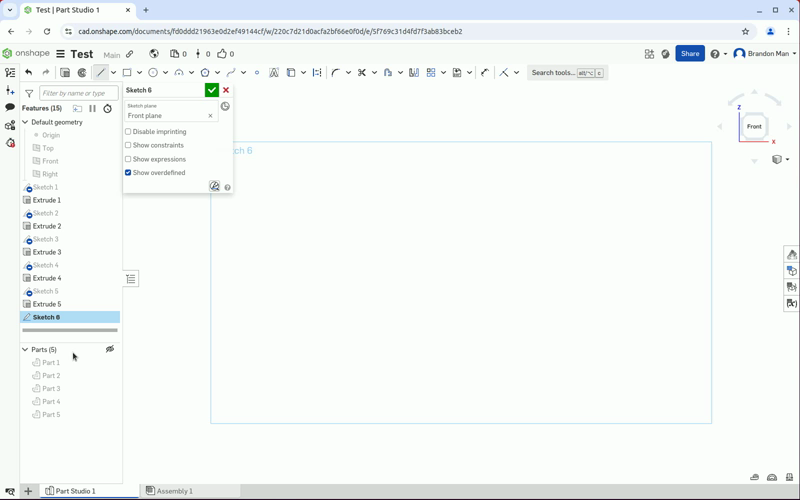
mouse_move(515, 282)
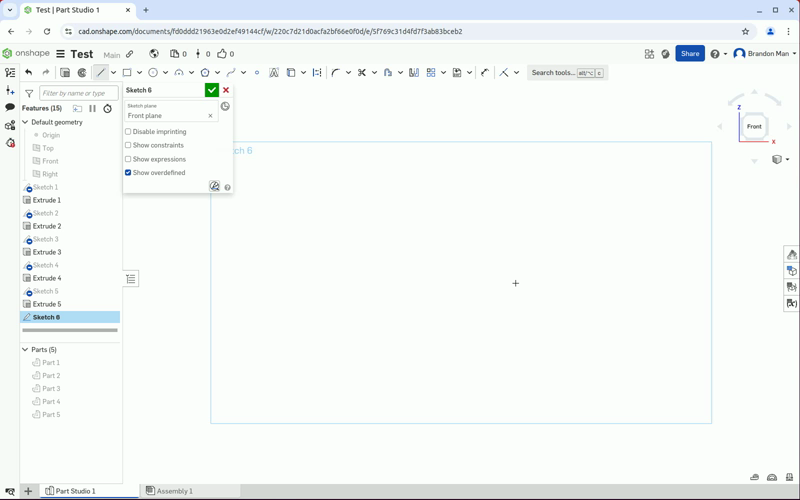
click(515, 282)
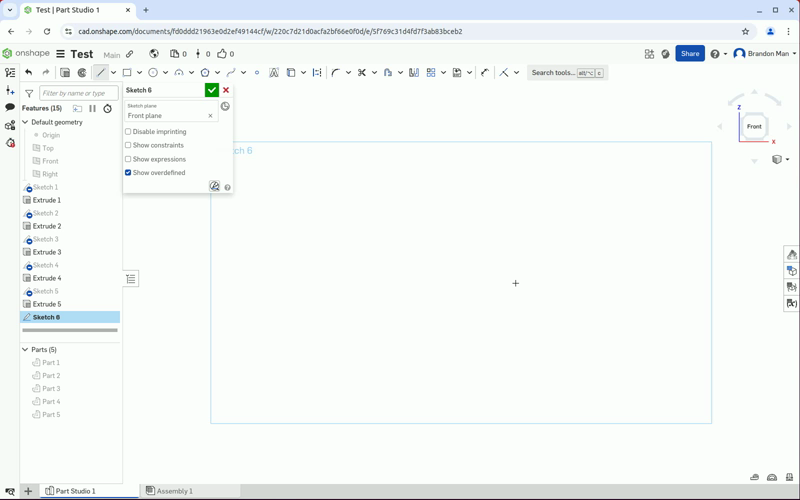
key_up(shift)
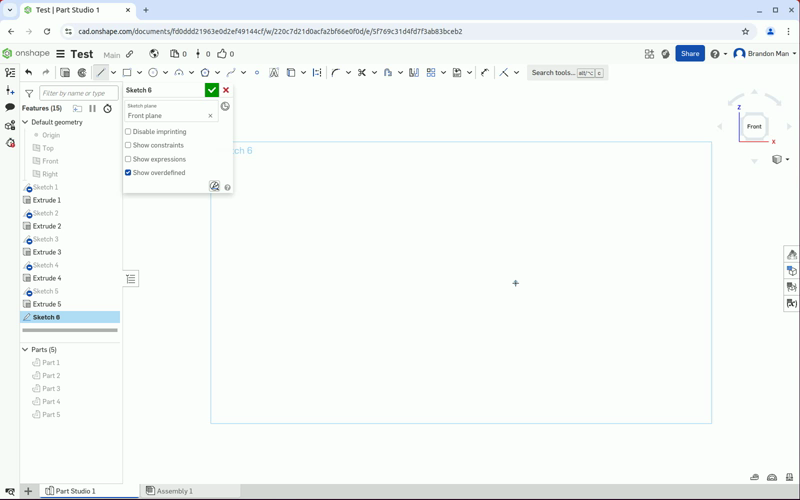
key_down(shift)
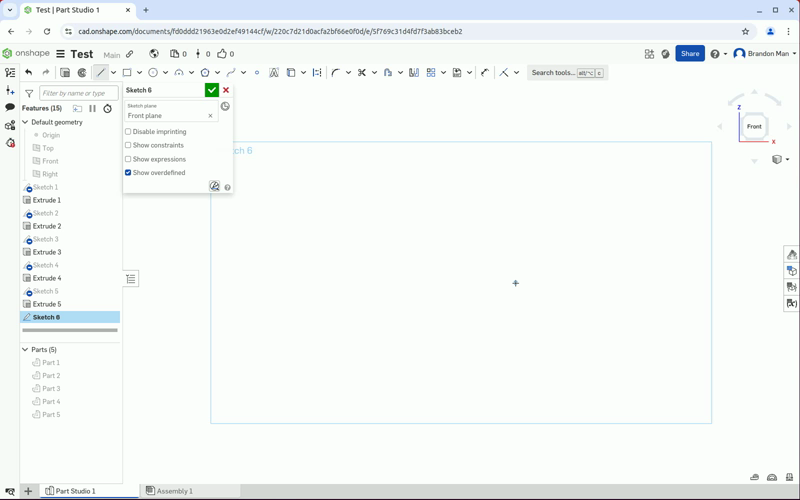
mouse_move(545, 282)
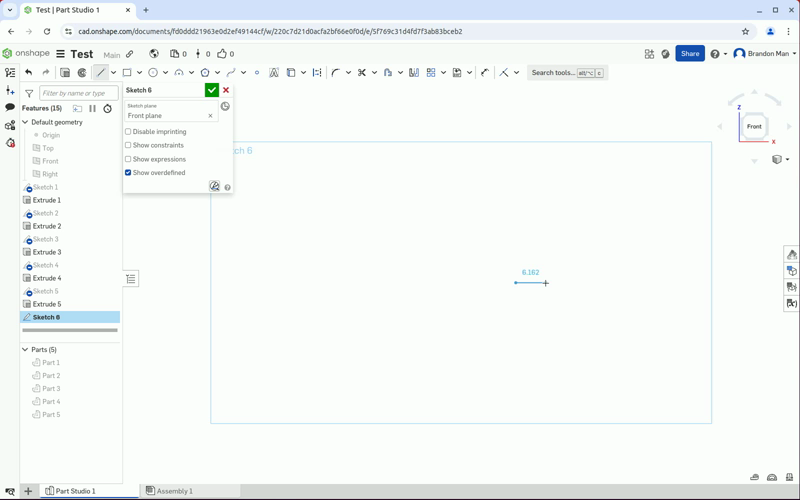
mouse_move(532, 282)
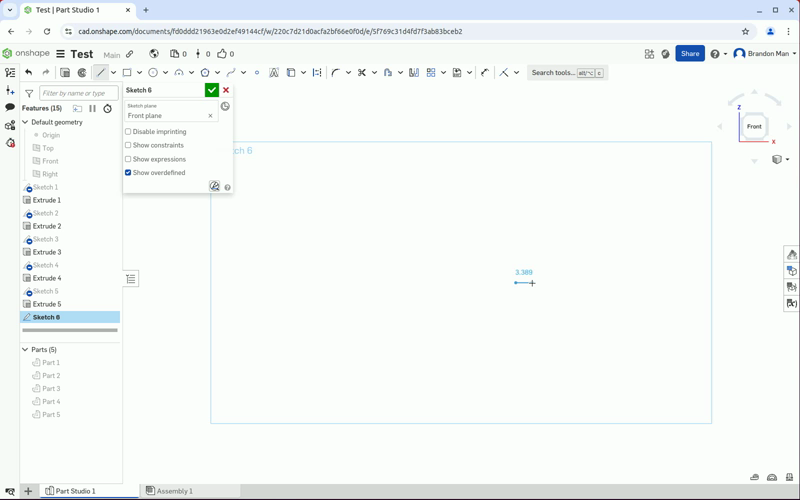
click(532, 282)
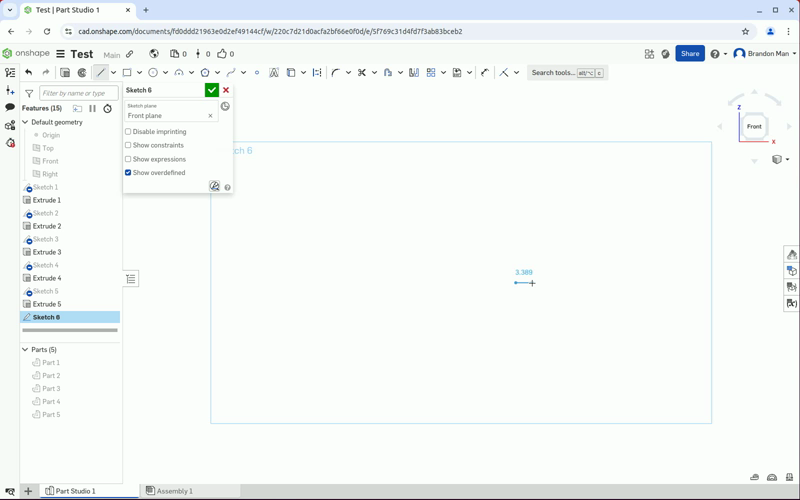
key_up(shift)
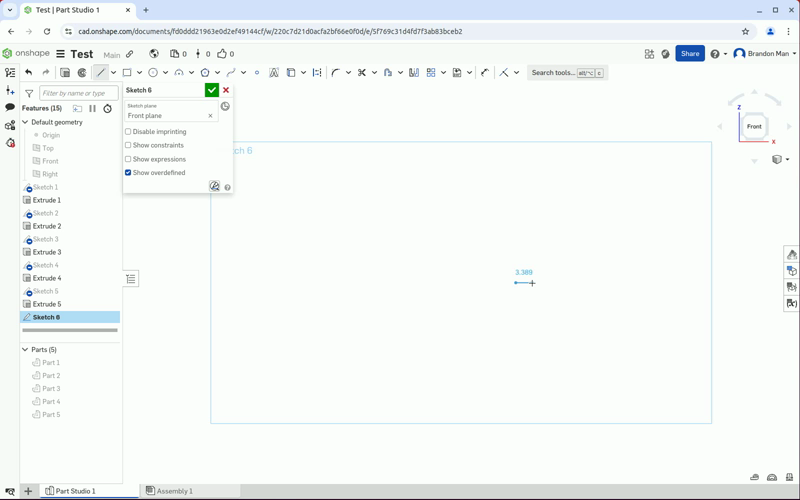
key_down(shift)
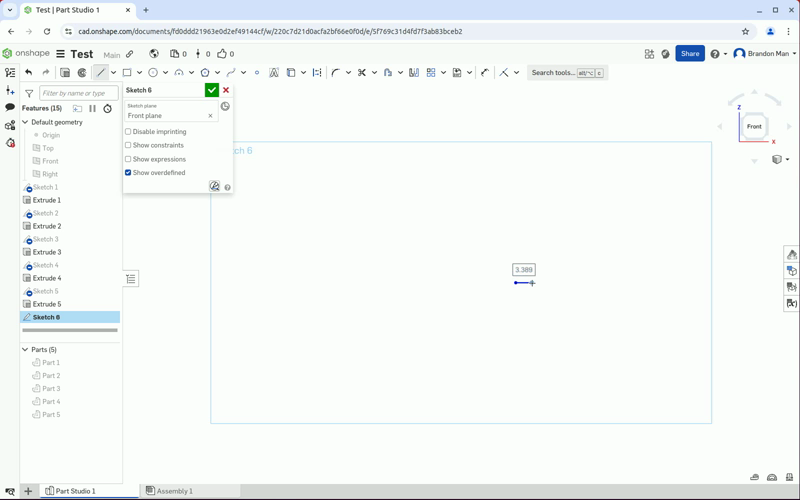
mouse_move(562, 282)
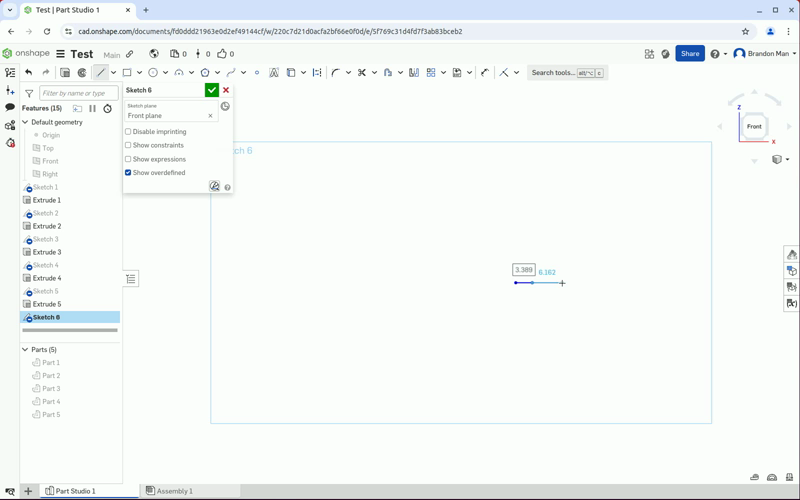
mouse_move(532, 270)
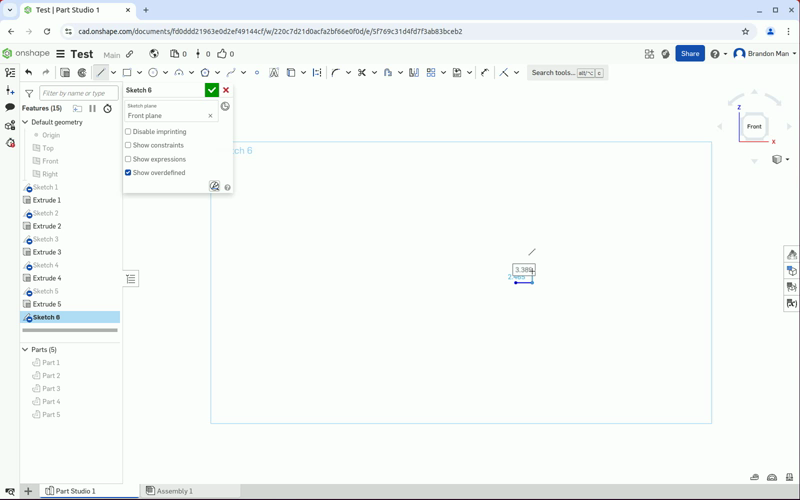
click(532, 270)
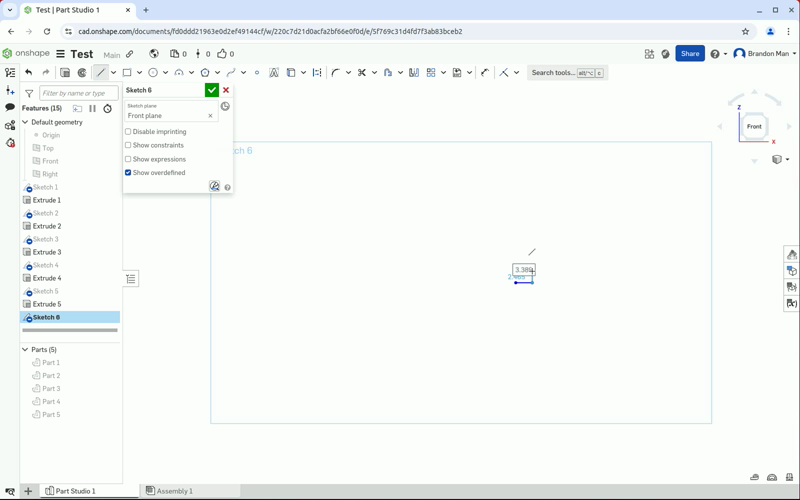
key_up(shift)
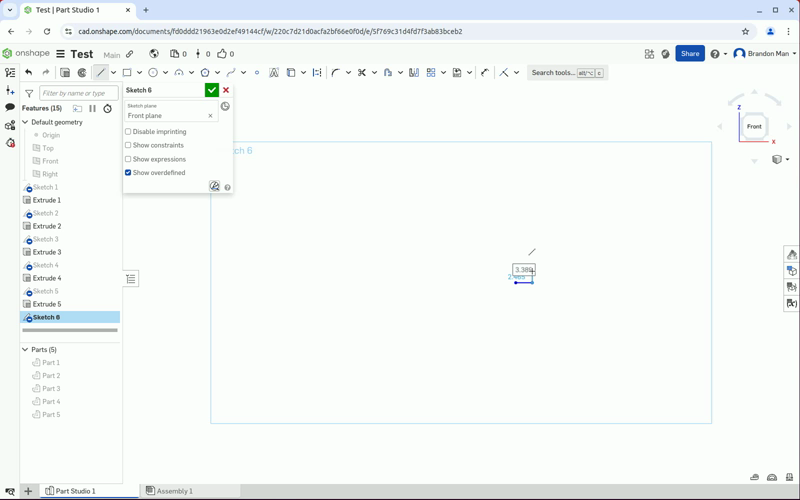
key_down(shift)
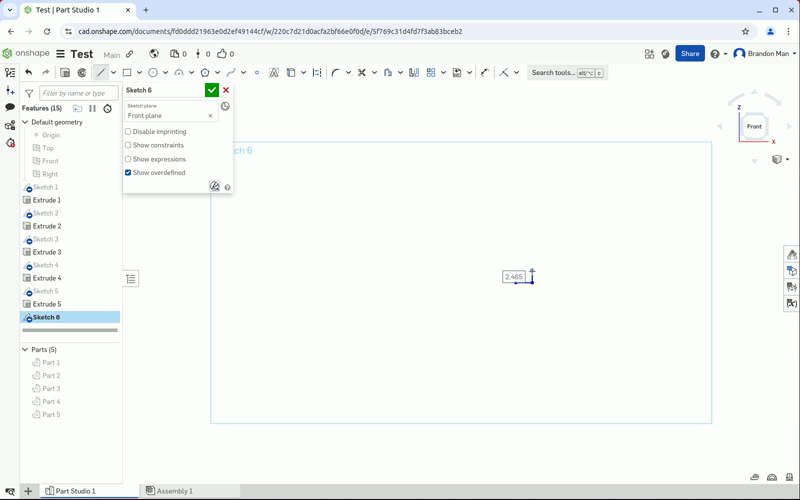
mouse_move(562, 270)
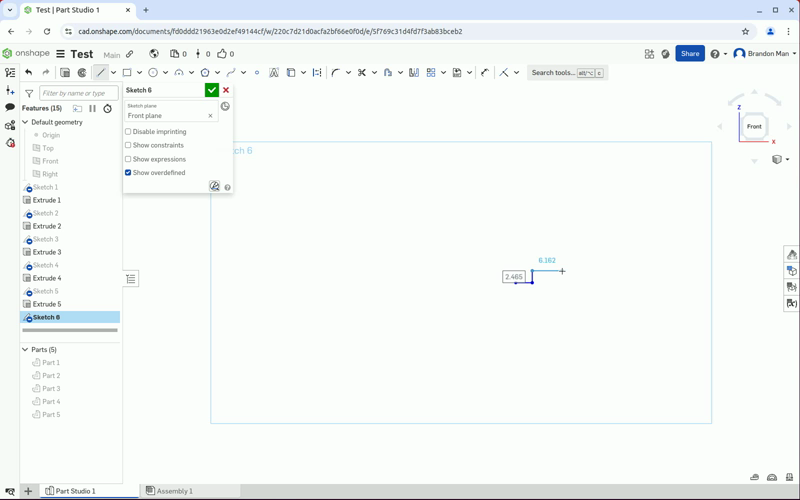
mouse_move(515, 270)
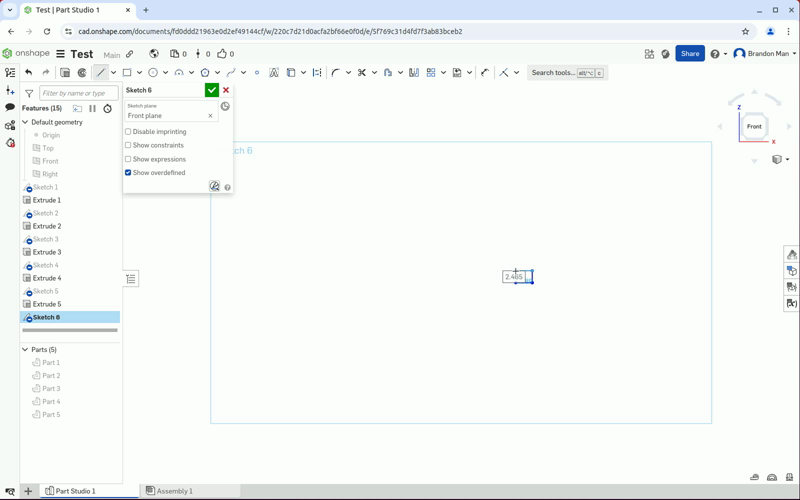
click(515, 270)
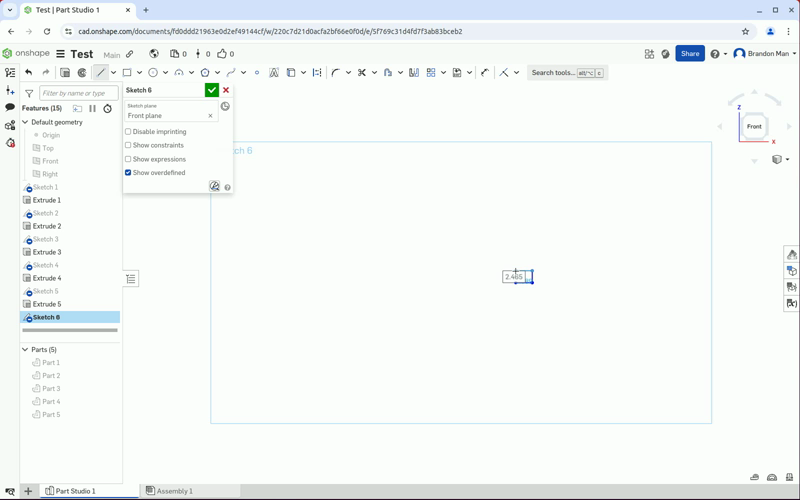
key_up(shift)
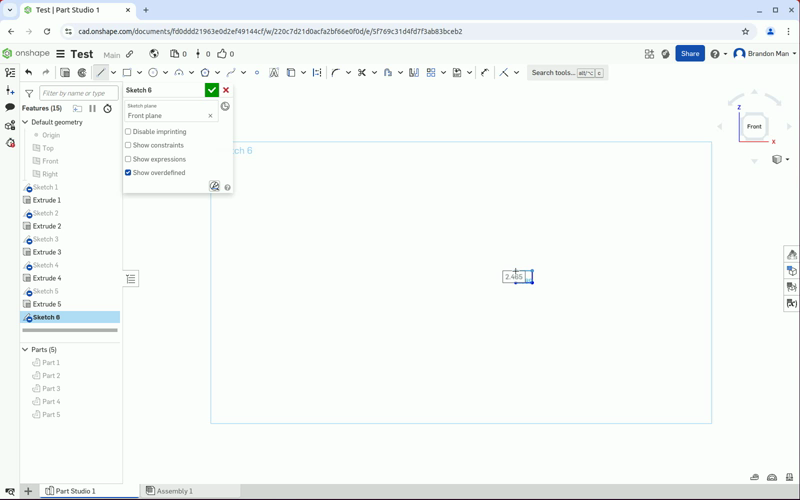
mouse_move(545, 270)
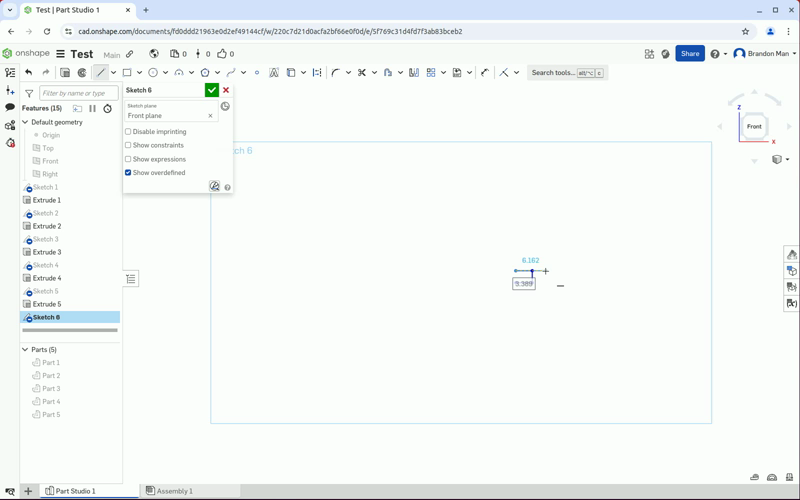
key_down(shift)
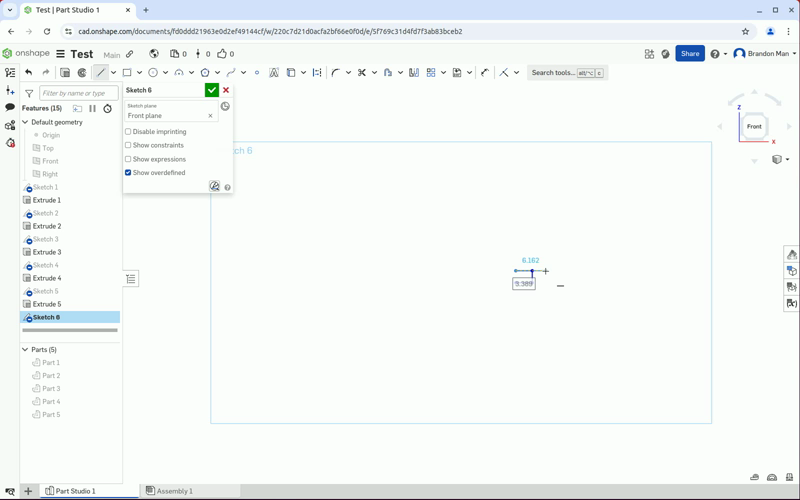
mouse_move(515, 282)
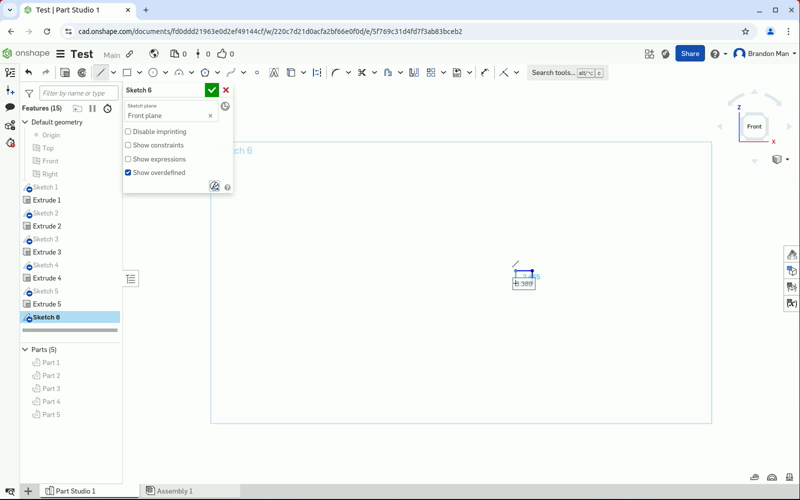
key_up(shift)
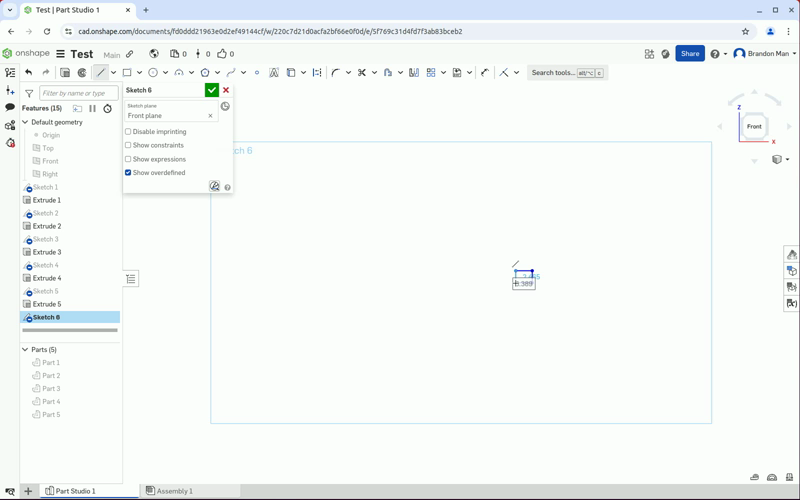
click(515, 282)
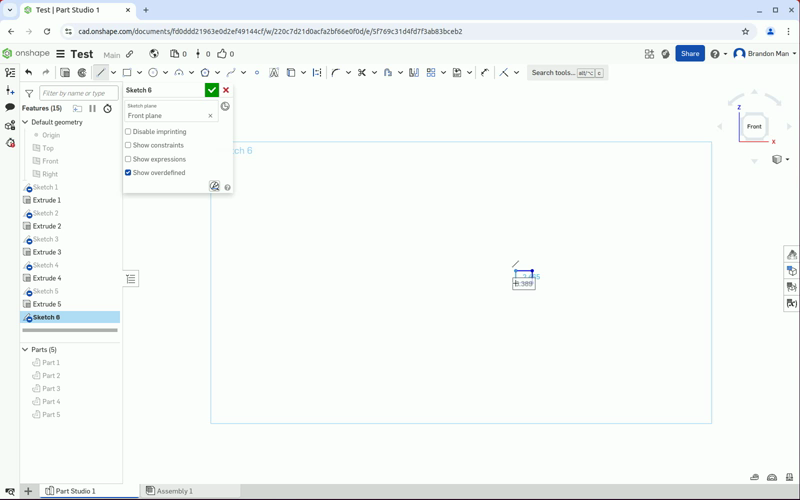
key(esc)
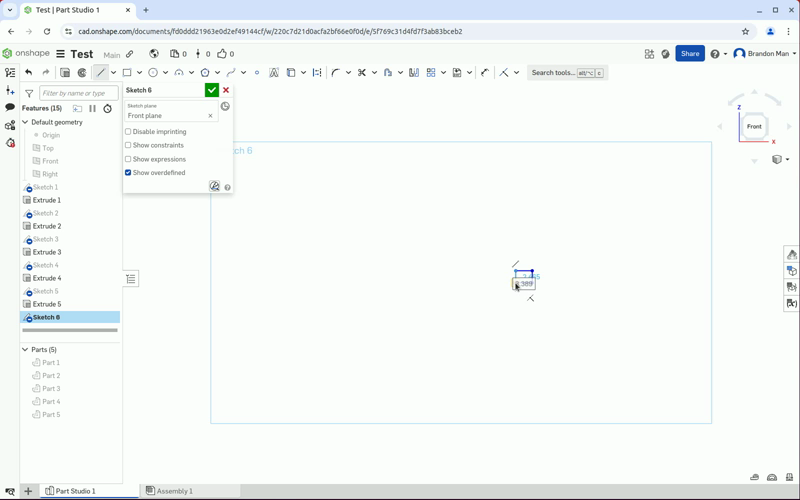
mouse_move(519, 278)
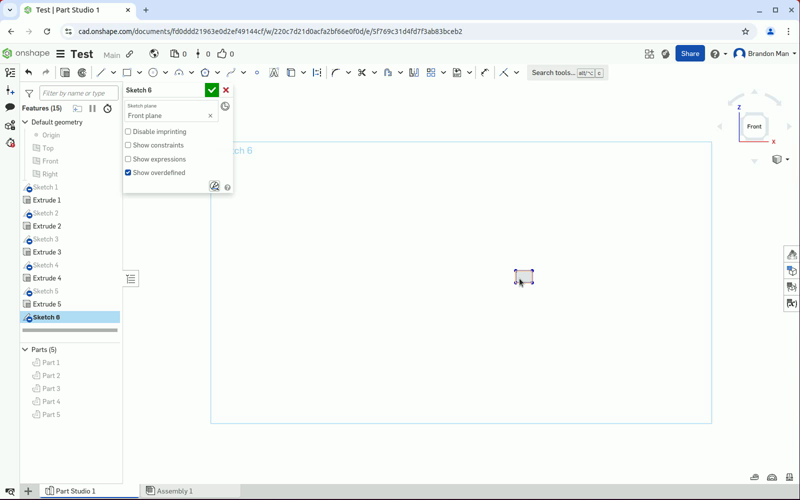
scroll(6)
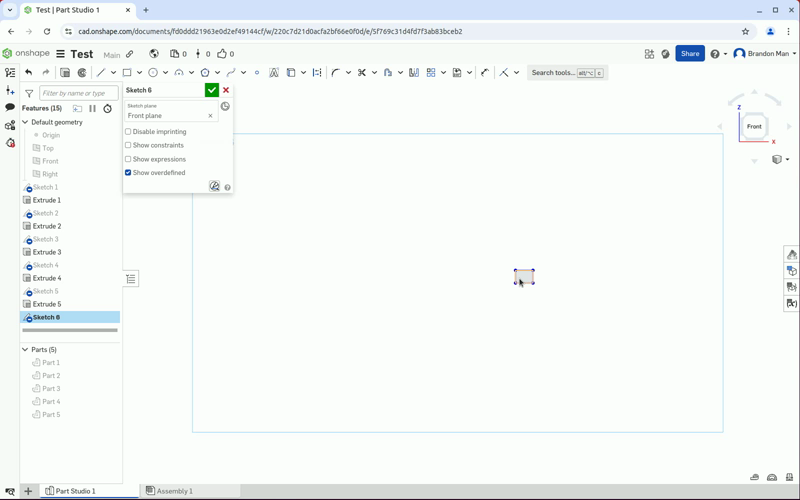
scroll(6)
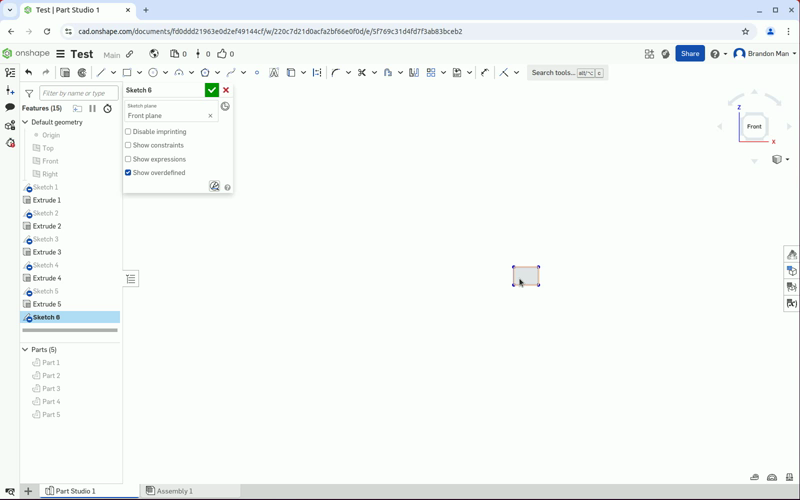
scroll(6)
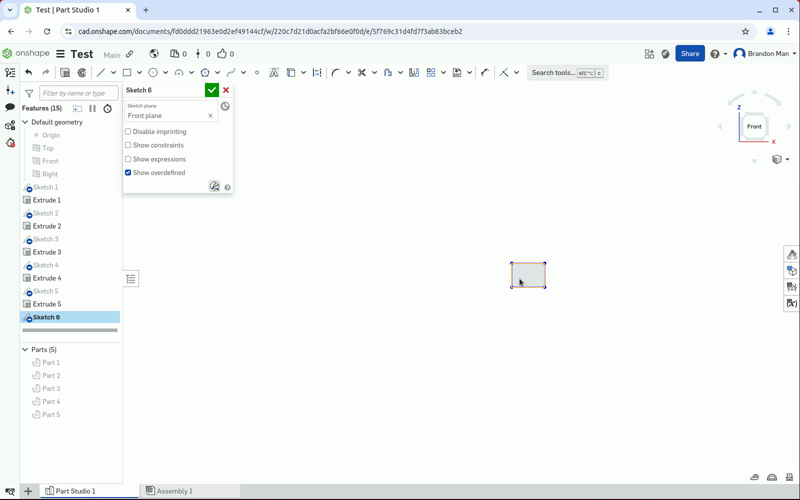
scroll(6)
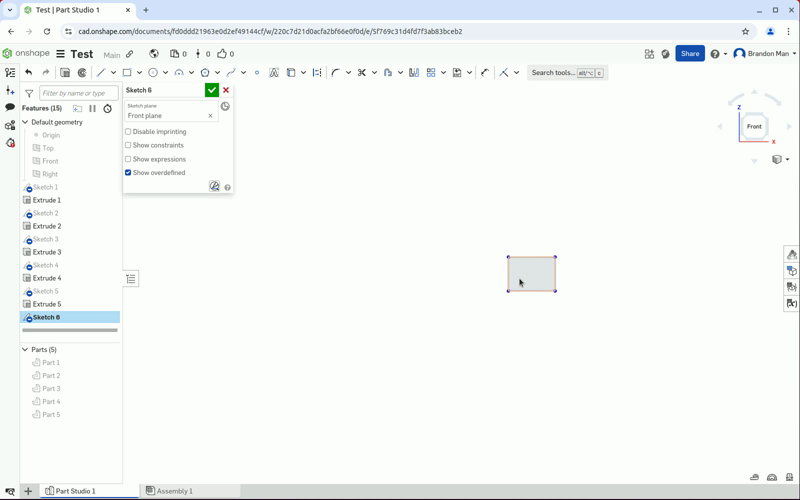
scroll(6)
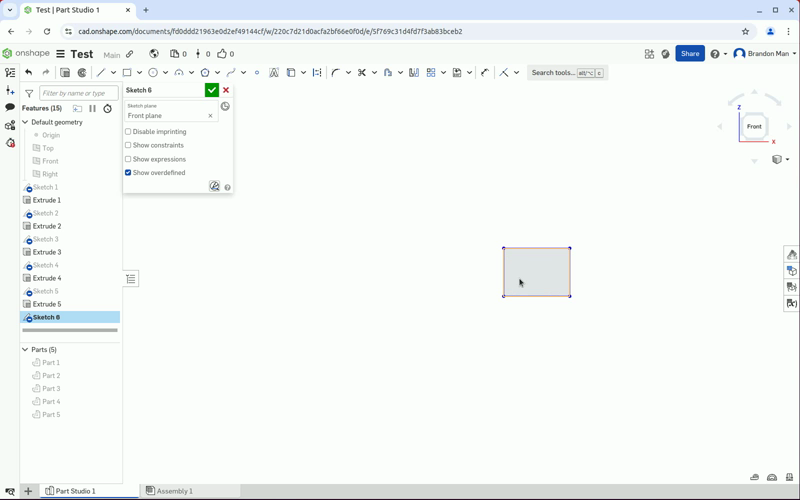
scroll(6)
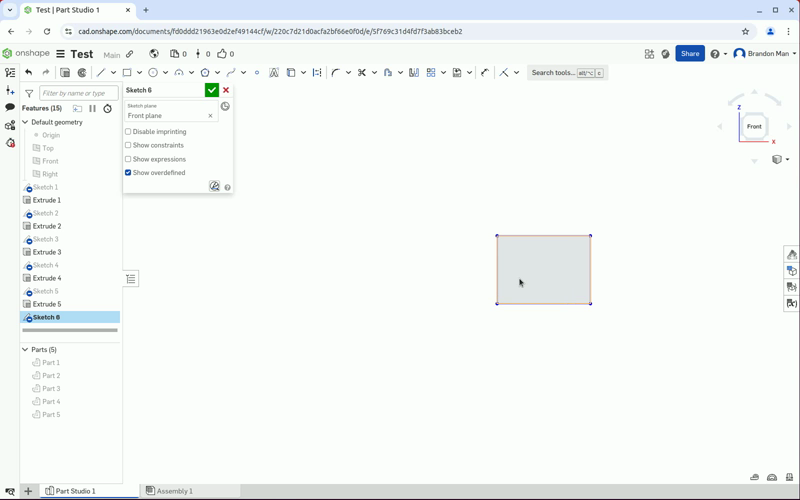
scroll(6)
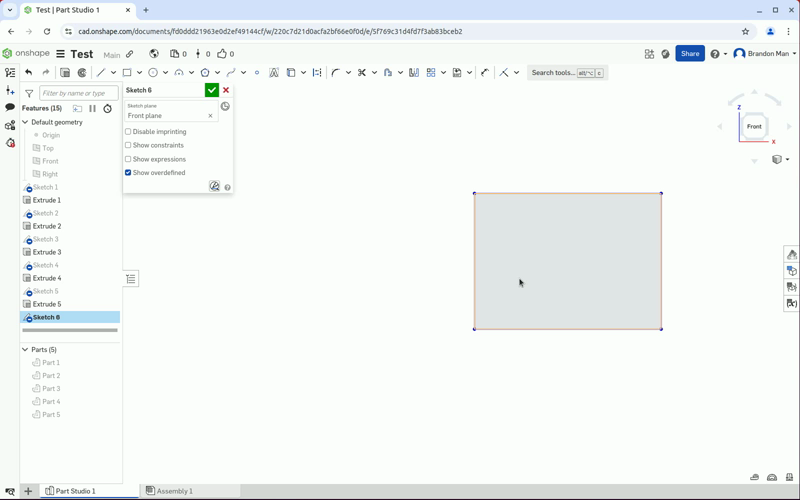
click(519, 278)
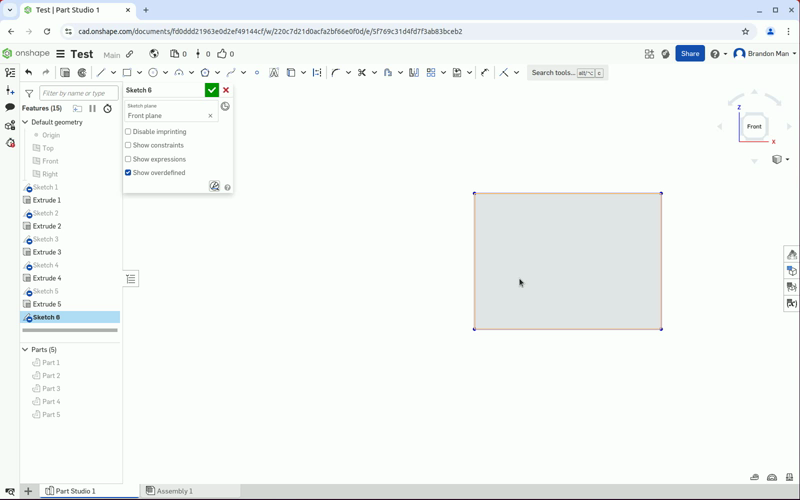
scroll(-6)
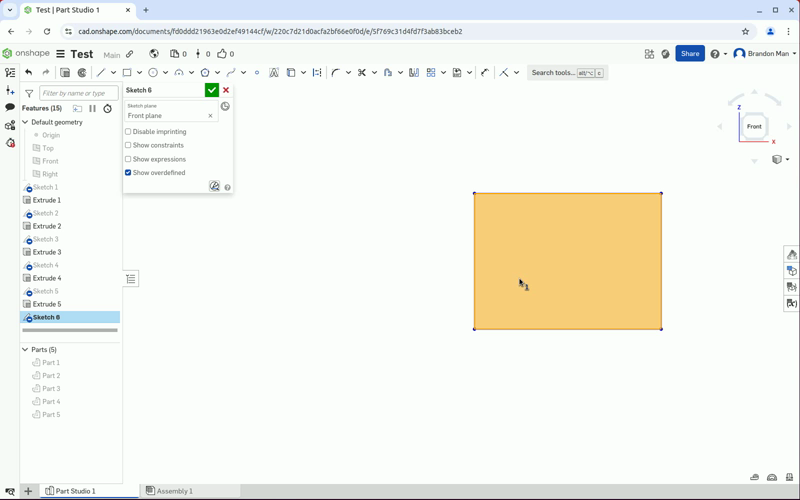
scroll(-6)
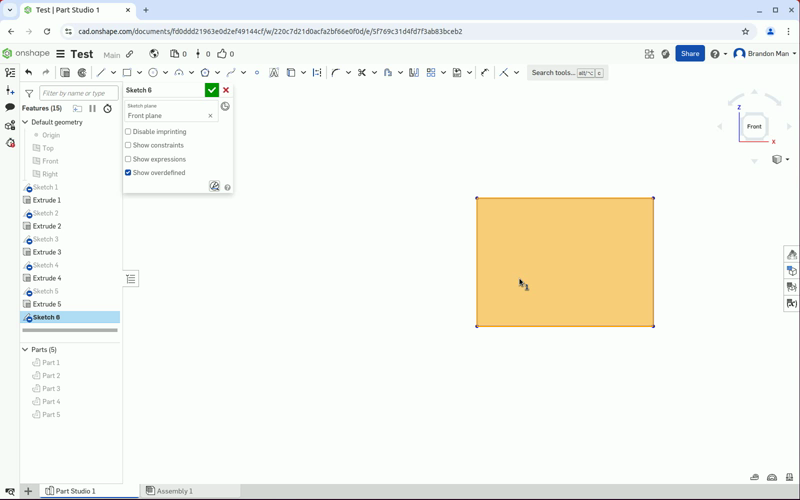
scroll(-6)
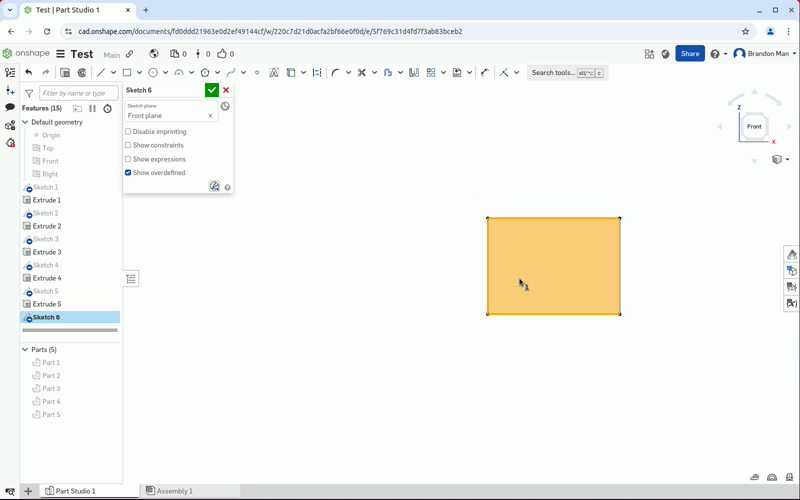
scroll(-6)
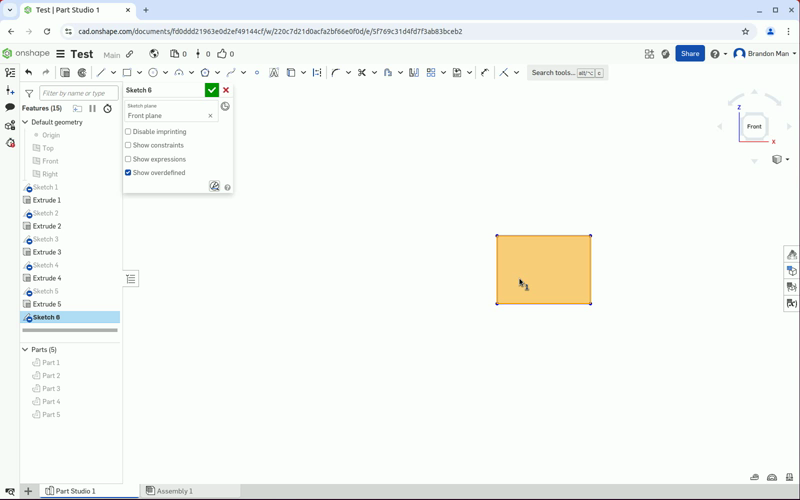
scroll(-6)
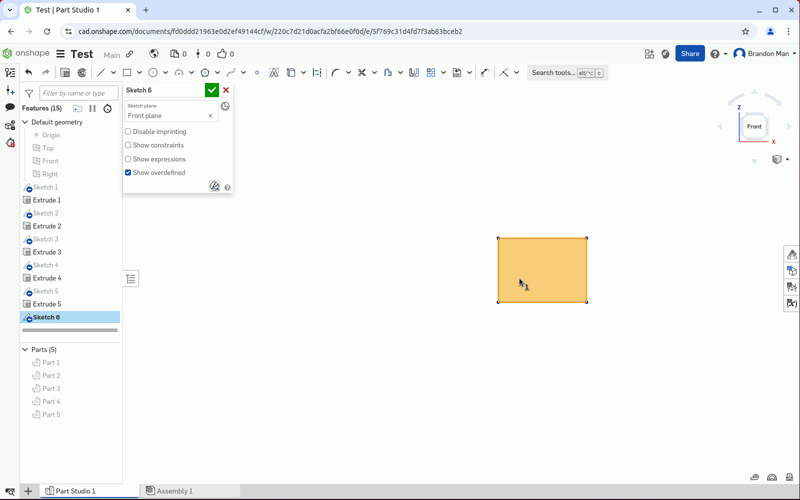
scroll(-6)
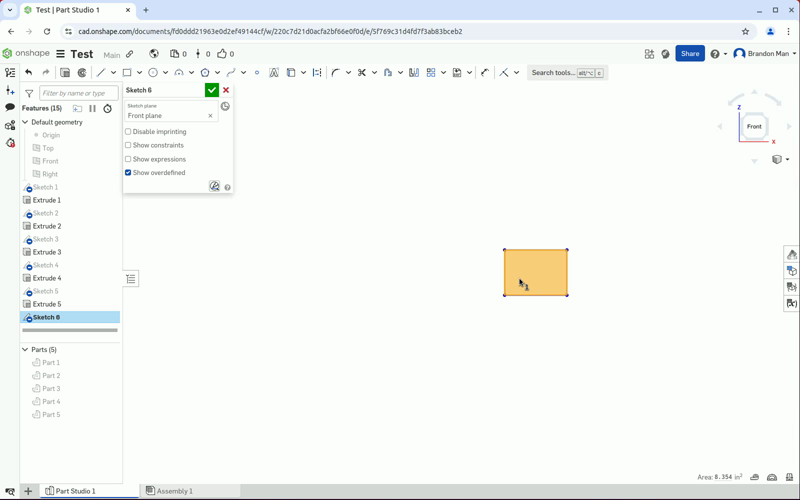
scroll(-6)
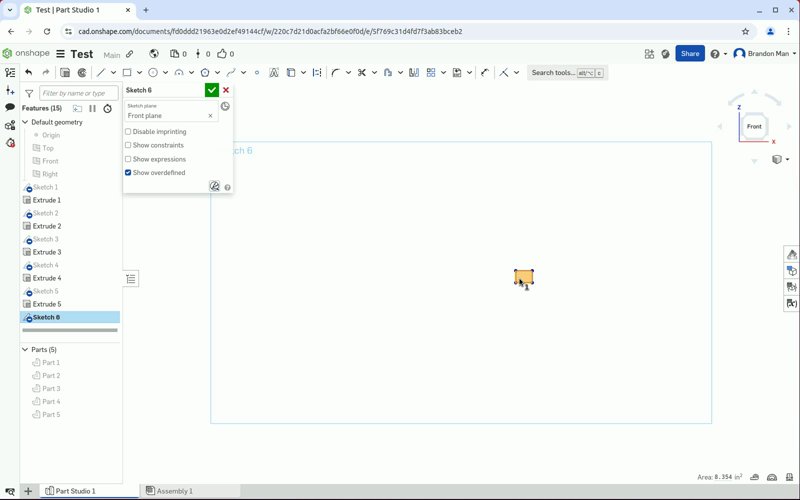
mouse_move(73, 352)
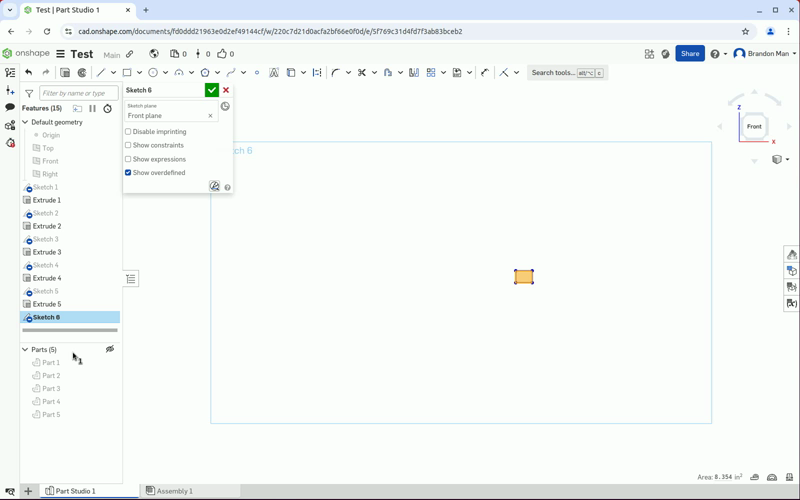
key(shift+y)
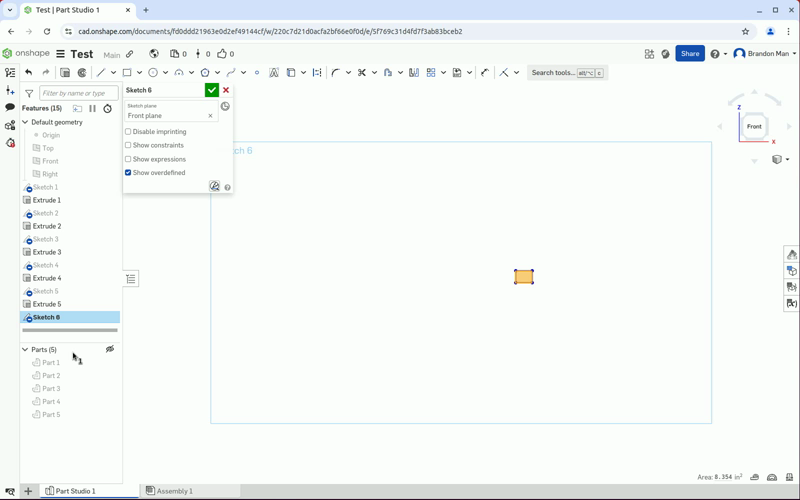
key(shift+e)
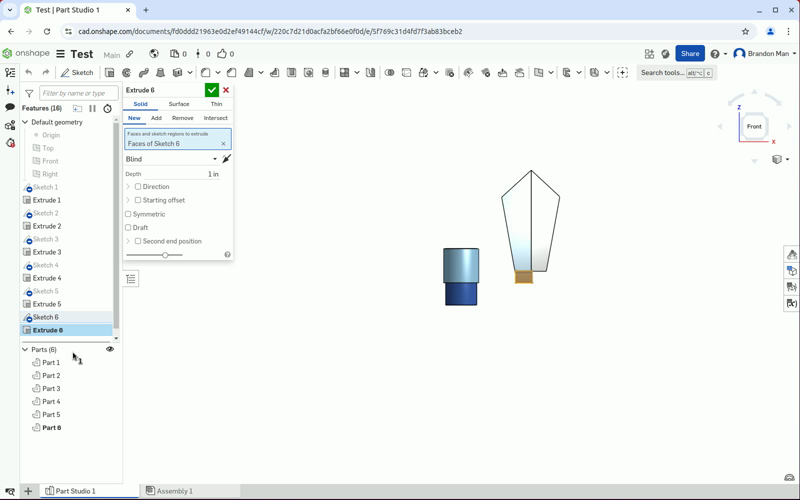
mouse_move(143, 106)
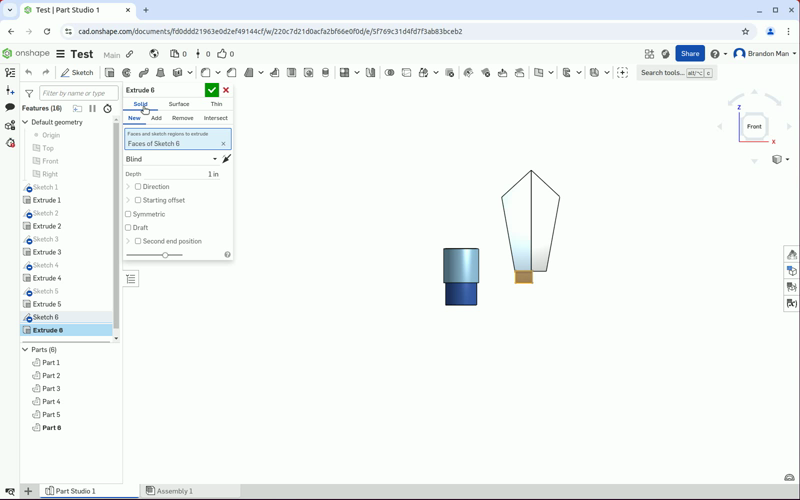
click(143, 106)
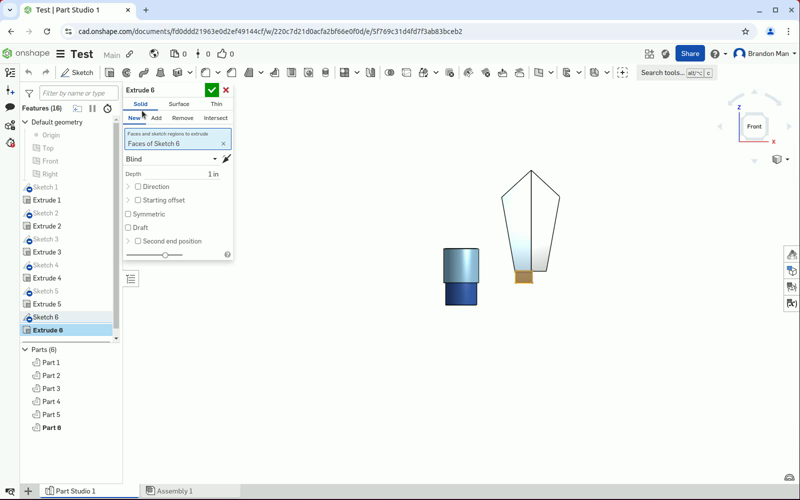
mouse_move(137, 120)
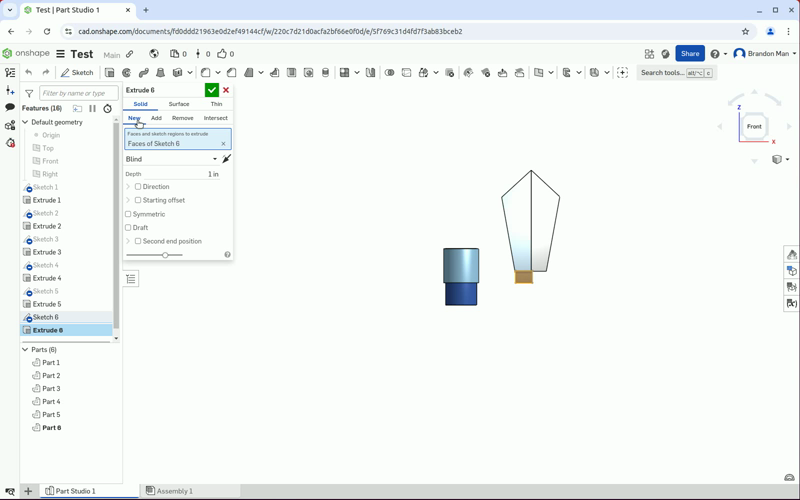
click(137, 120)
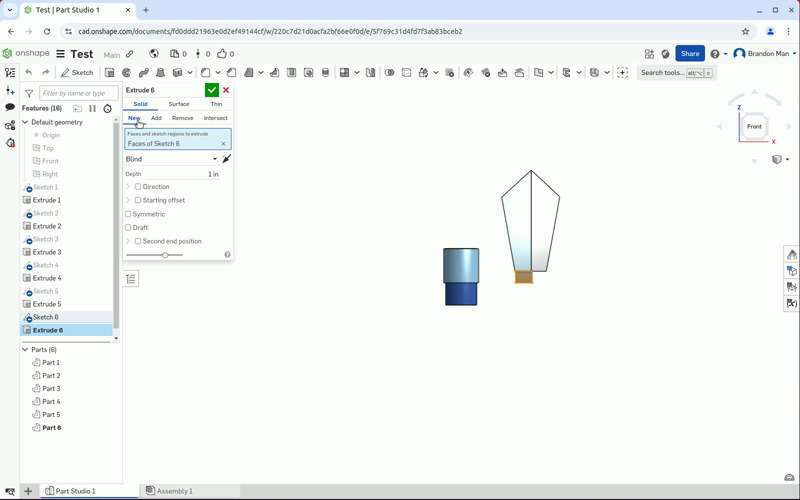
key(tab, 4)
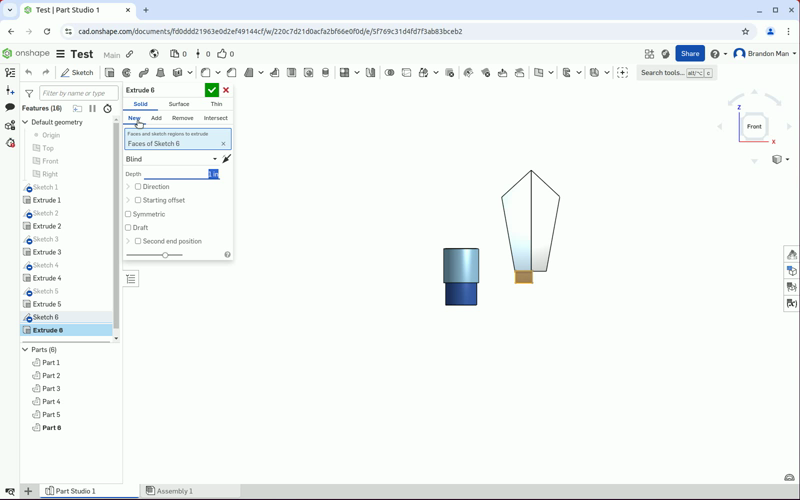
text(0.481)
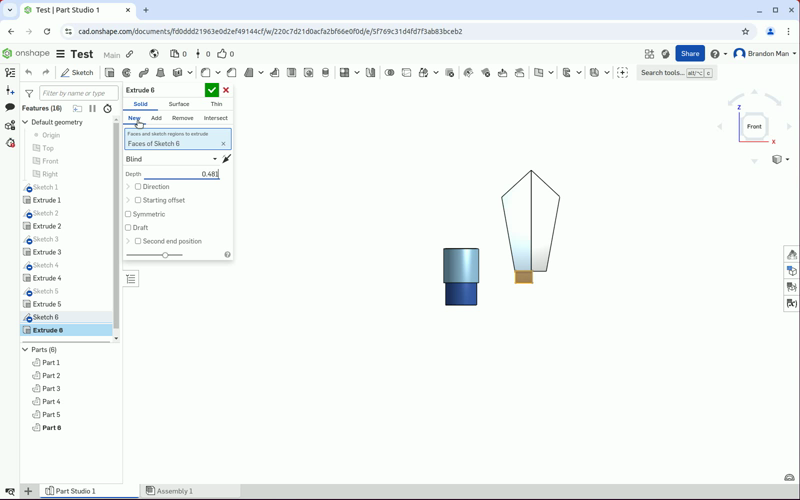
key(tab, 3)
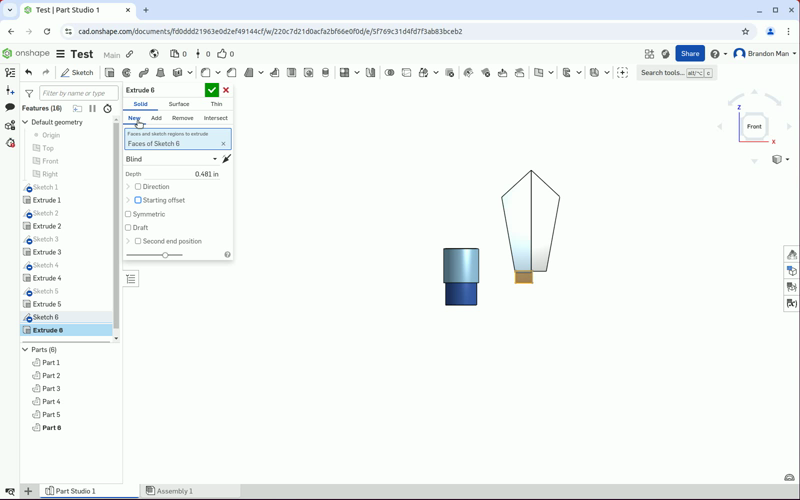
key(tab, 2)
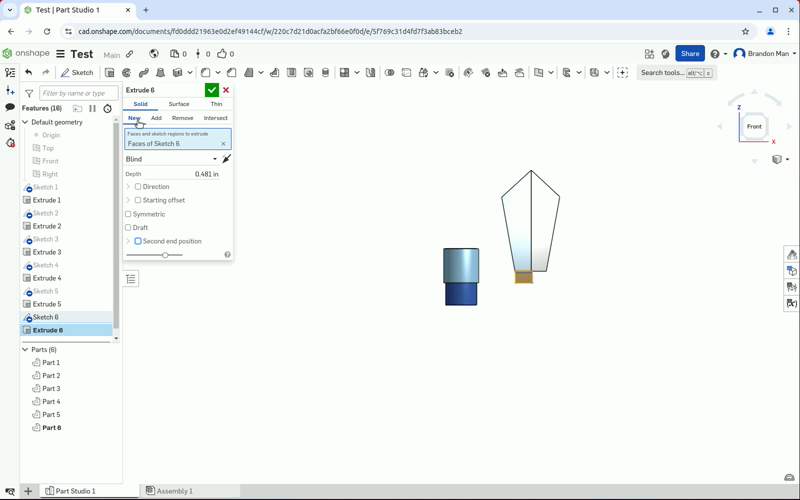
key(space)
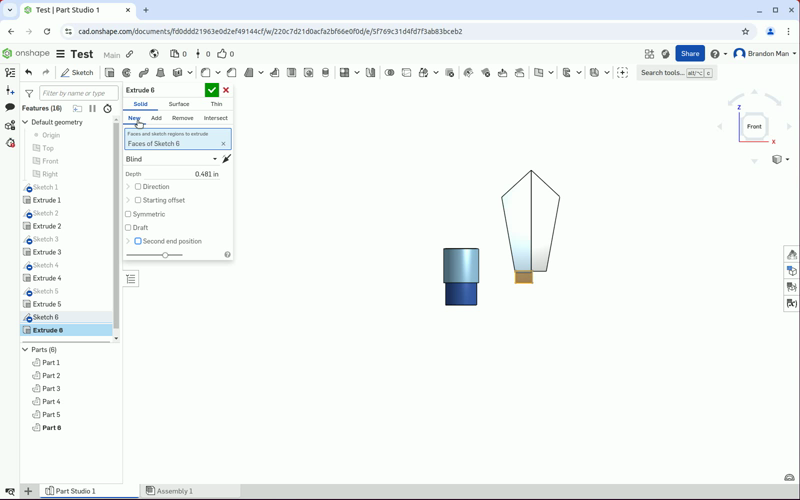
key(tab, 3)
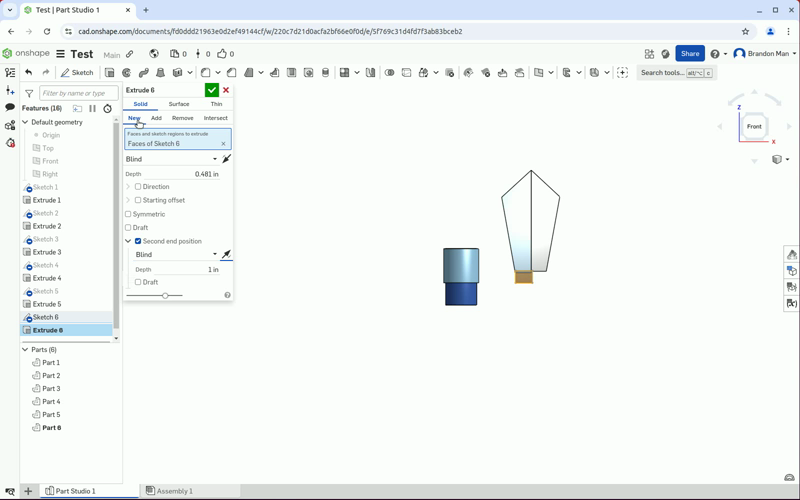
text(0.481)
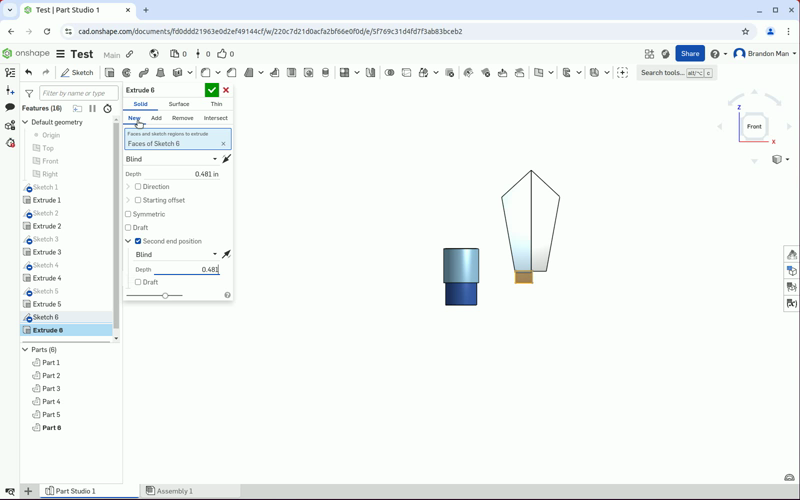
key(enter)
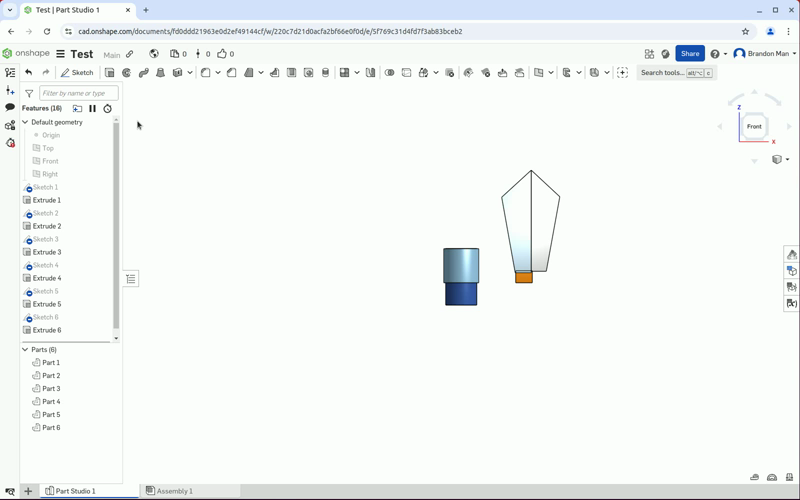
key(shift+h)
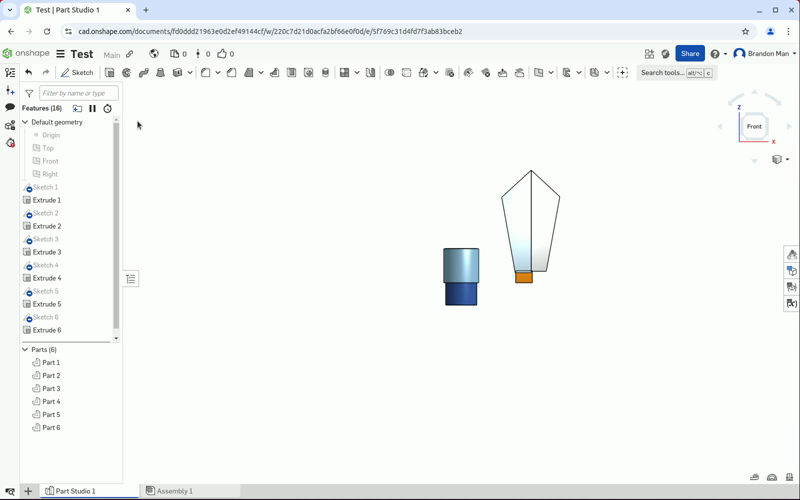
key(shift+h)
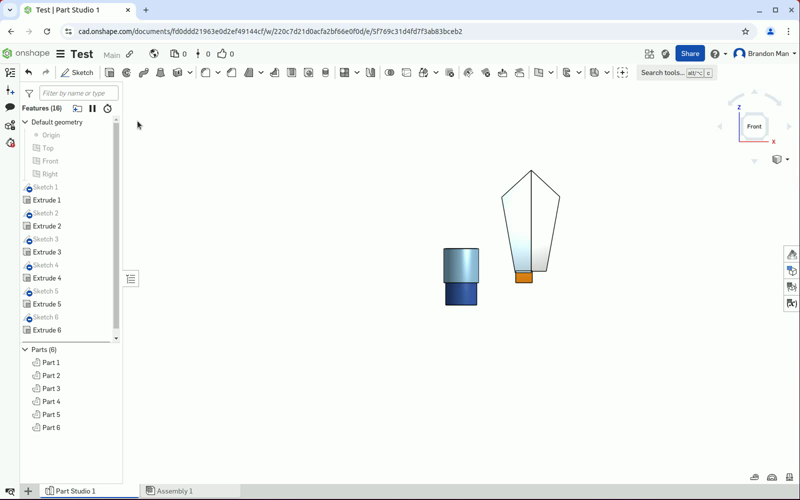
mouse_move(69, 189)
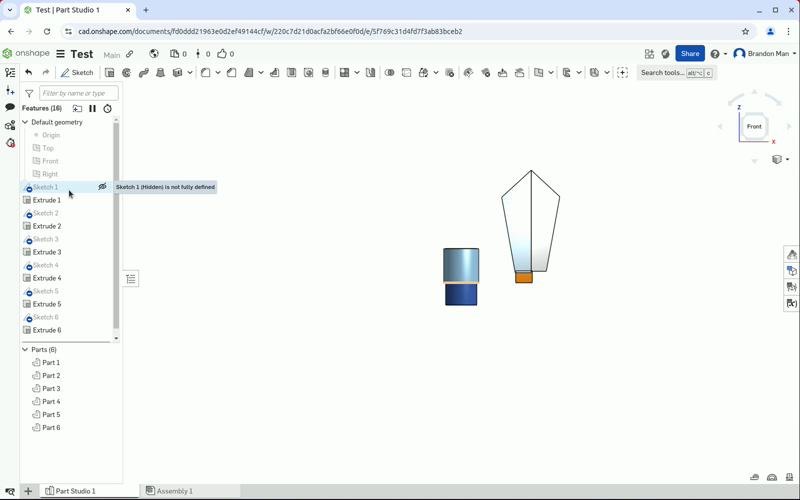
click(69, 189)
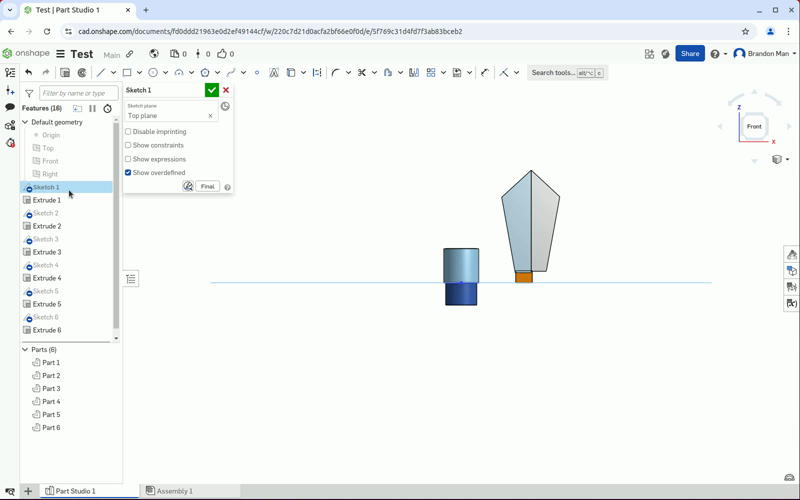
mouse_move(229, 92)
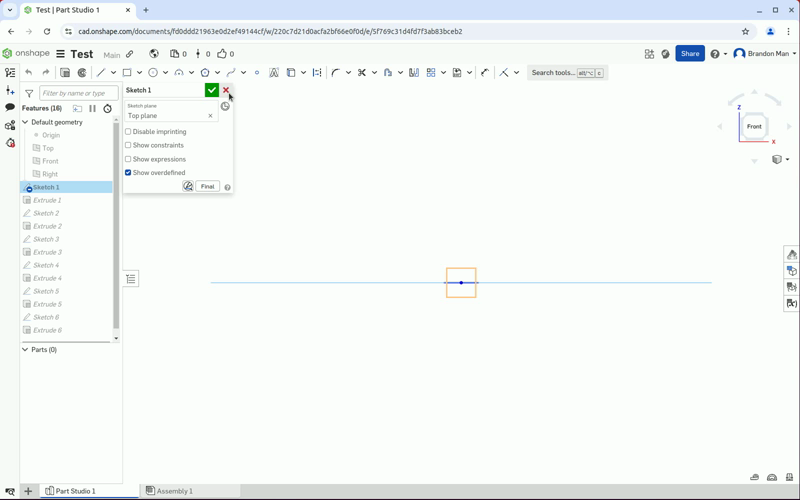
click(229, 92)
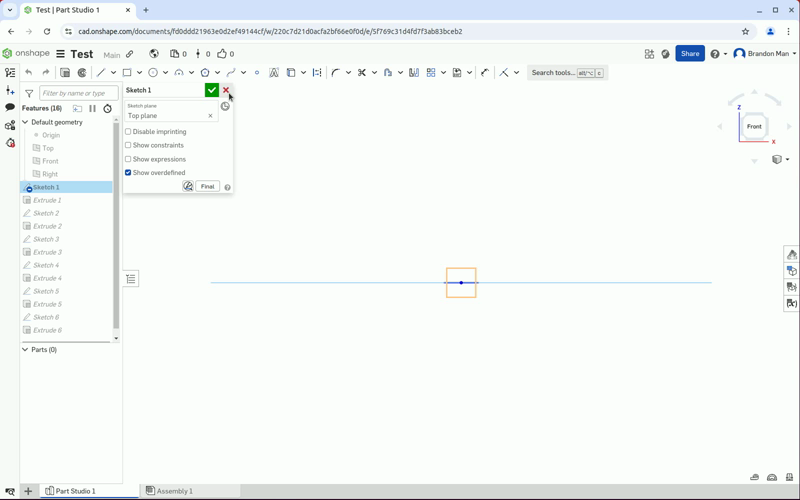
key(shift+s)
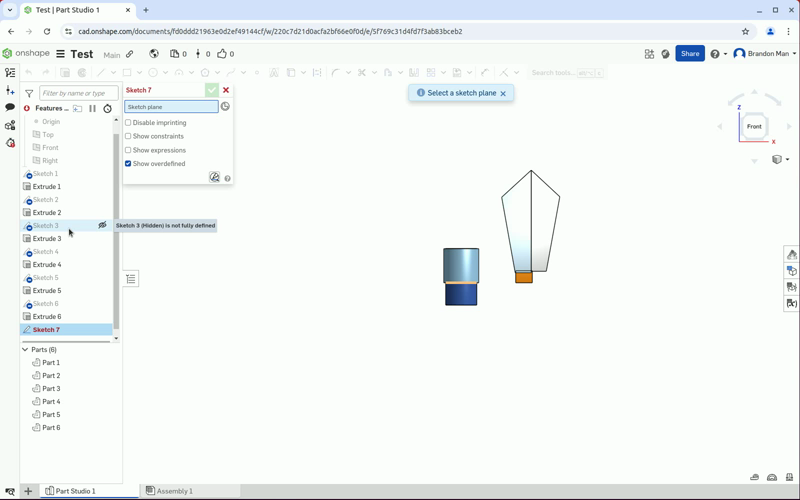
scroll(3)
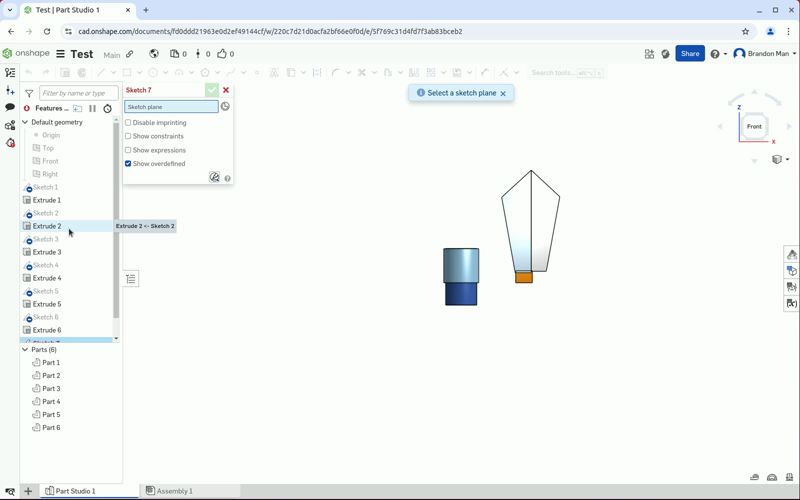
mouse_move(69, 163)
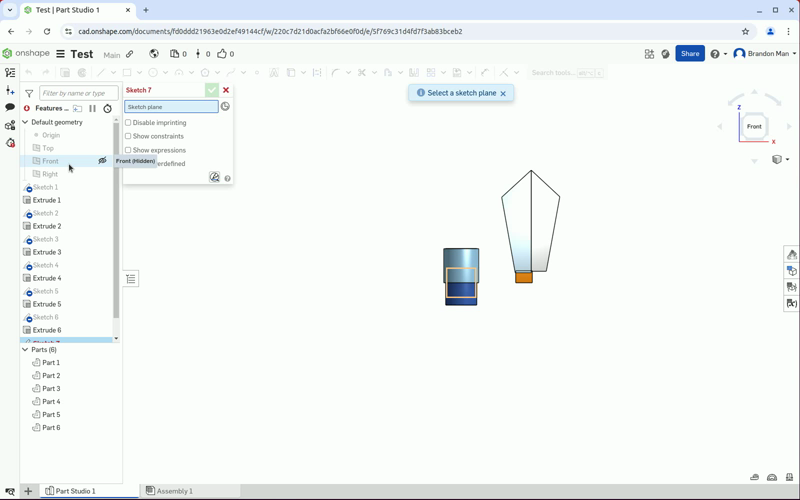
click(69, 163)
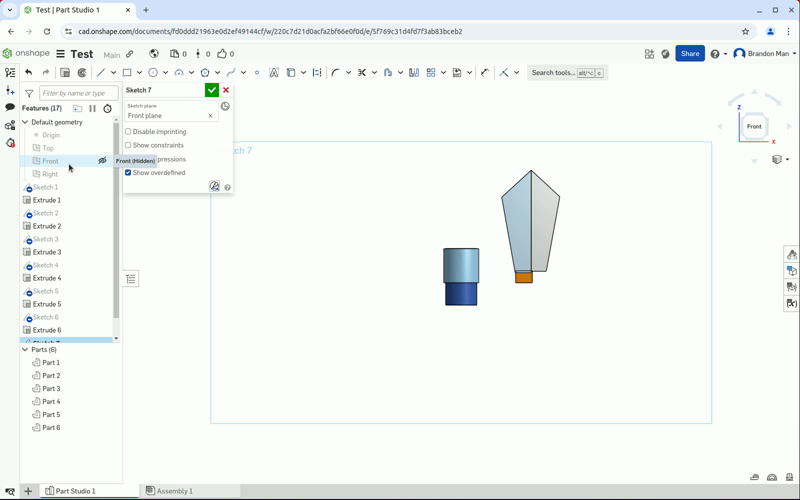
mouse_move(73, 352)
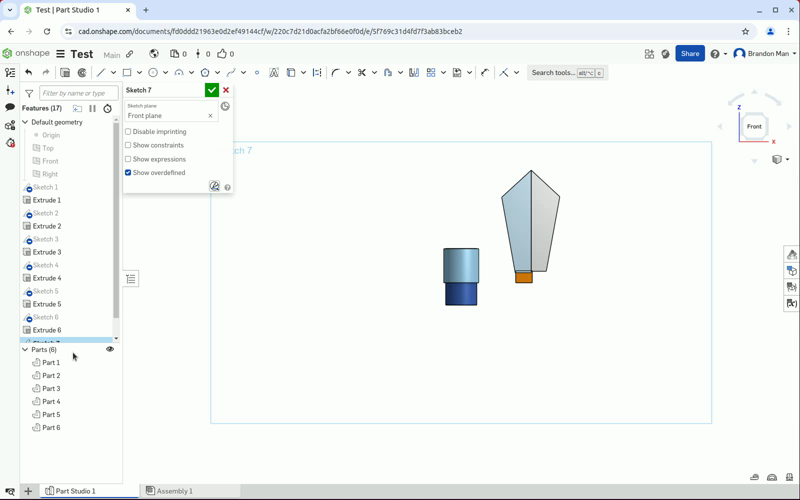
key(y)
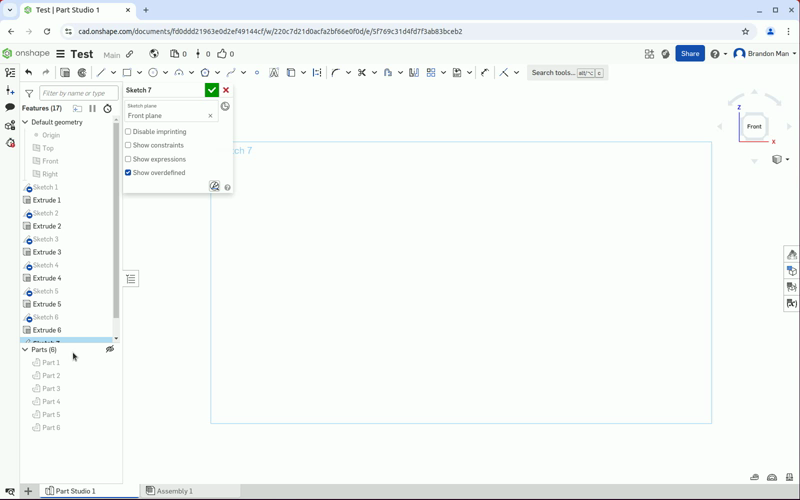
key(l)
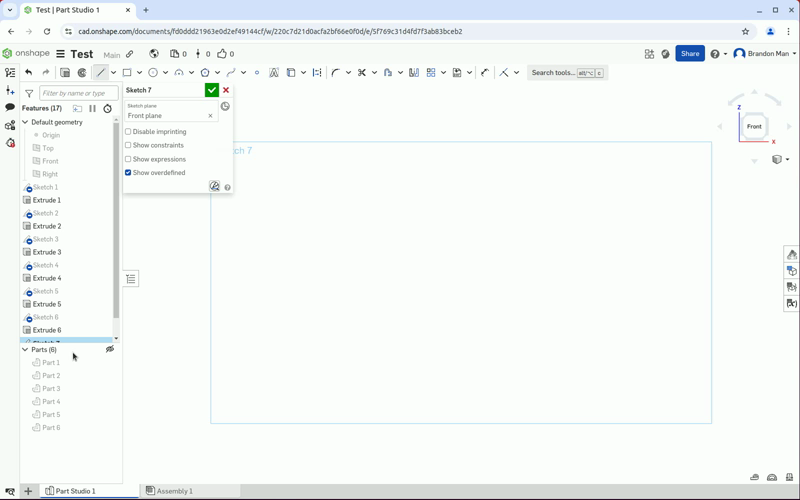
key_down(shift)
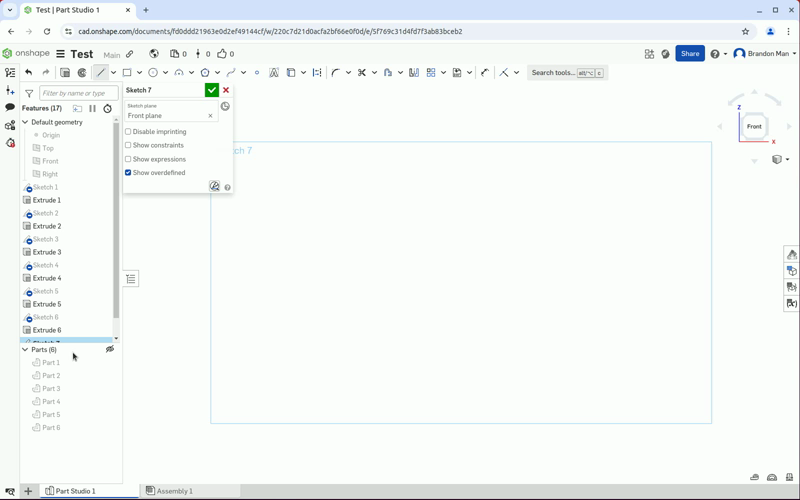
mouse_move(531, 282)
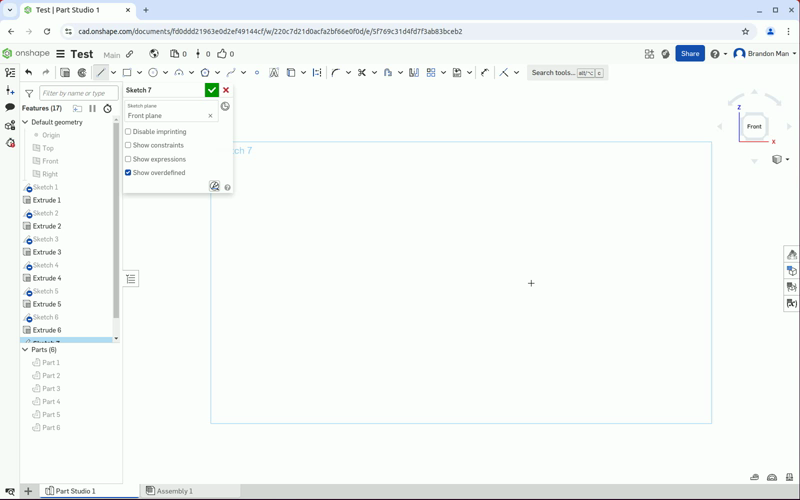
click(531, 282)
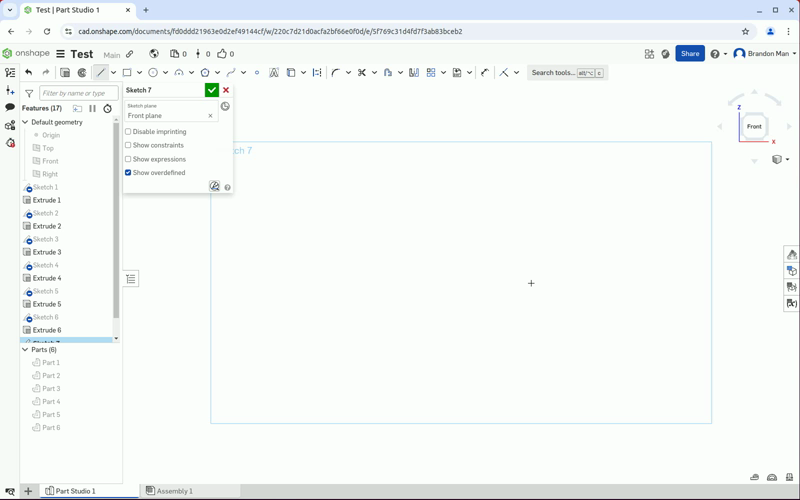
key_up(shift)
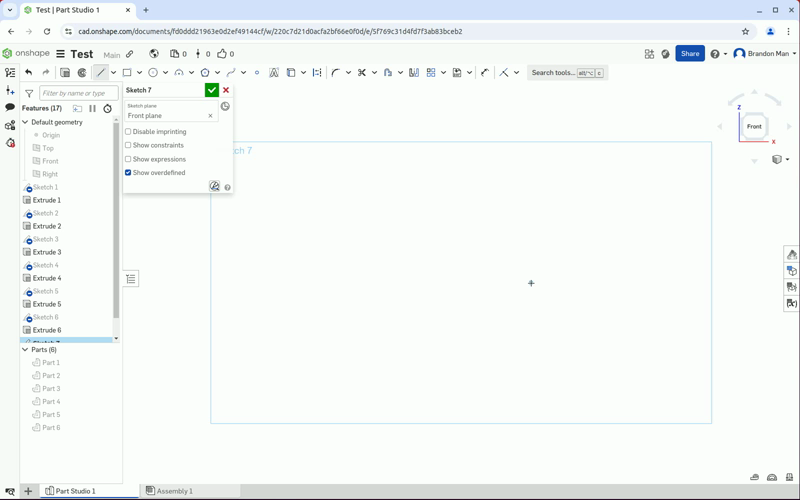
key_down(shift)
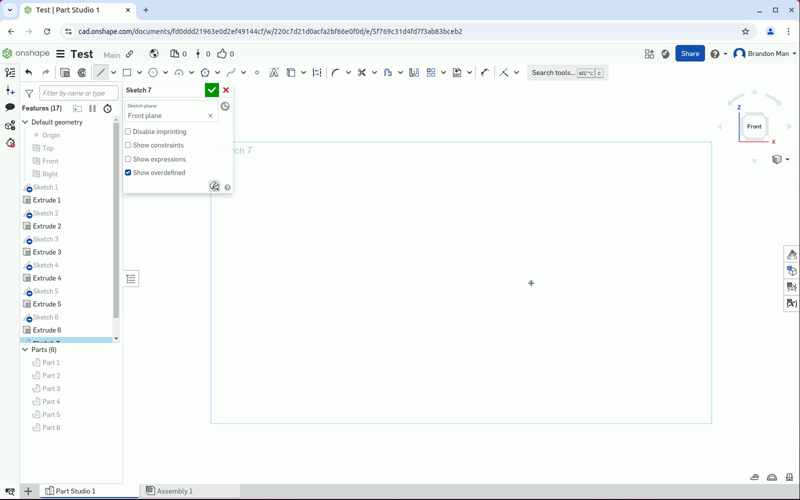
mouse_move(561, 282)
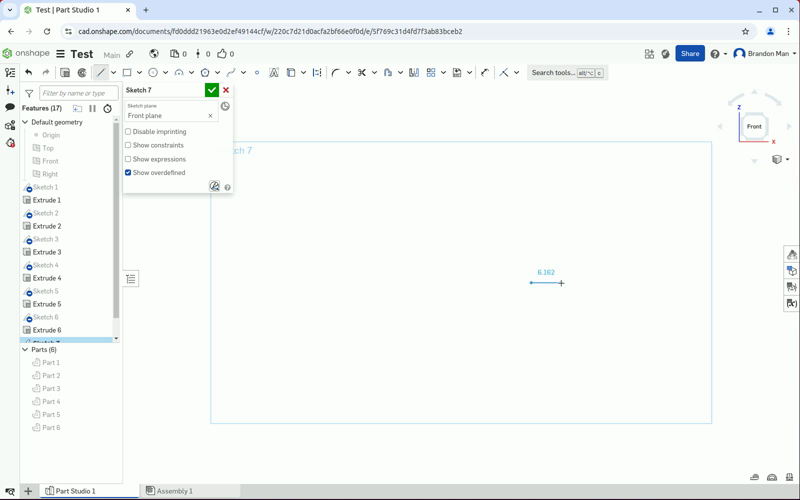
mouse_move(547, 282)
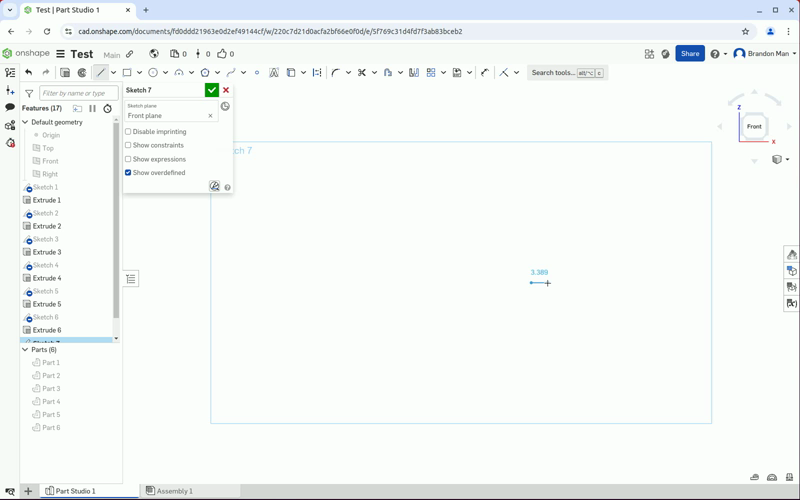
click(547, 282)
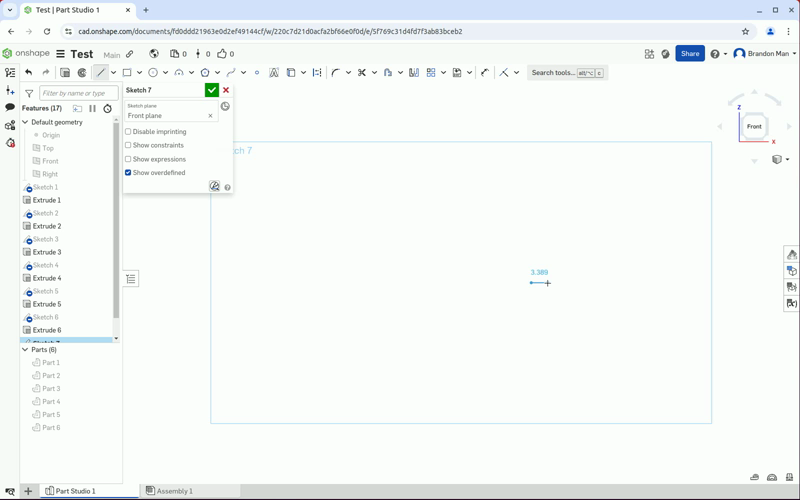
key_up(shift)
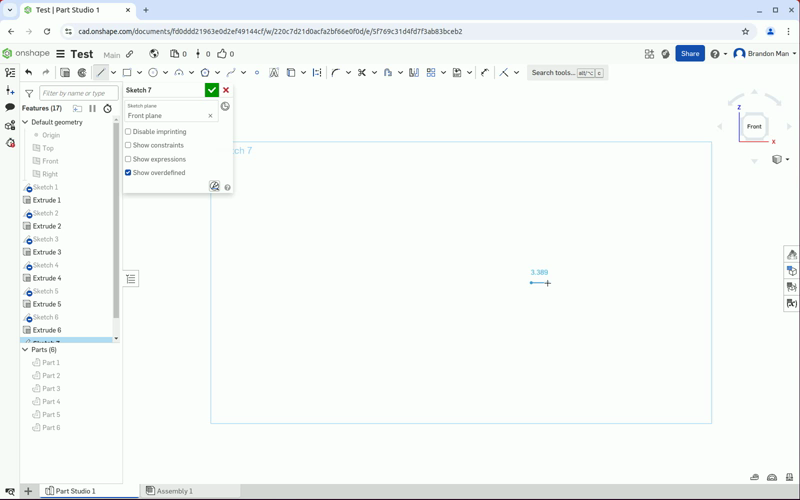
key_down(shift)
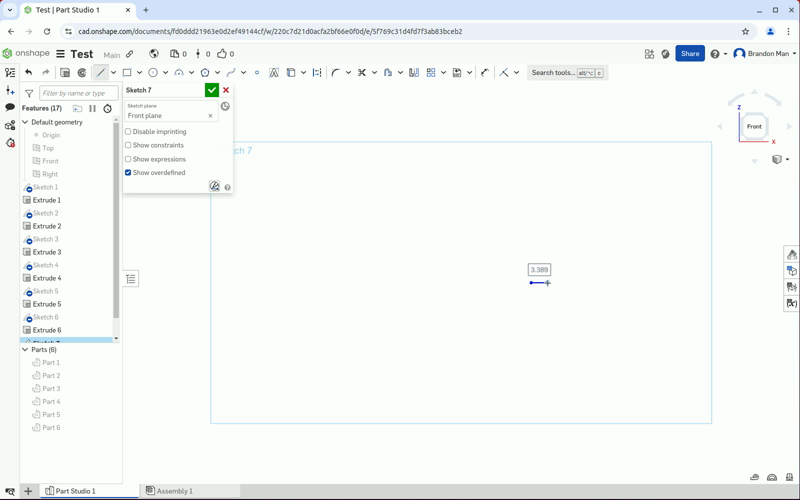
mouse_move(577, 282)
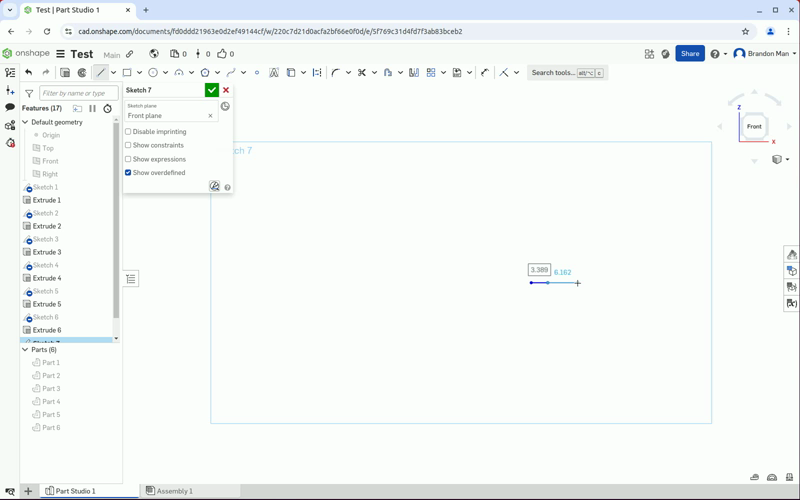
mouse_move(547, 270)
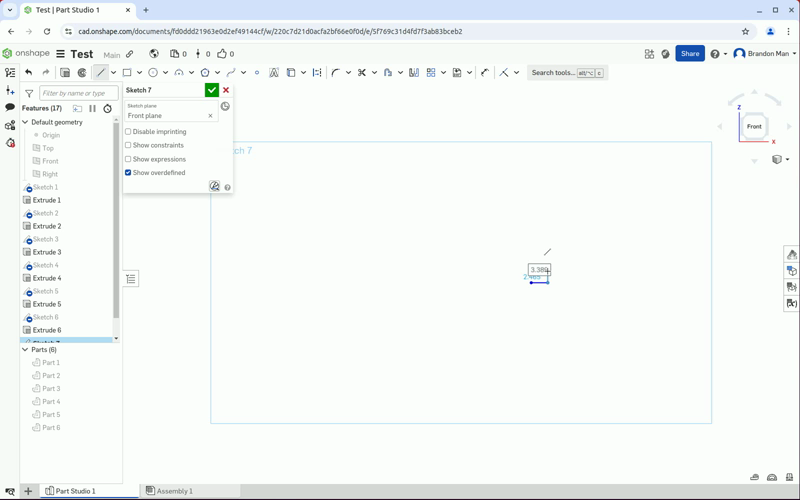
click(547, 270)
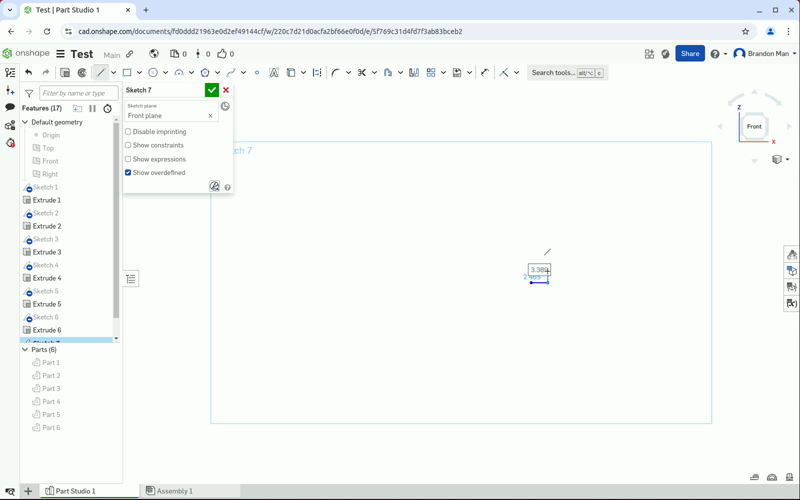
key_up(shift)
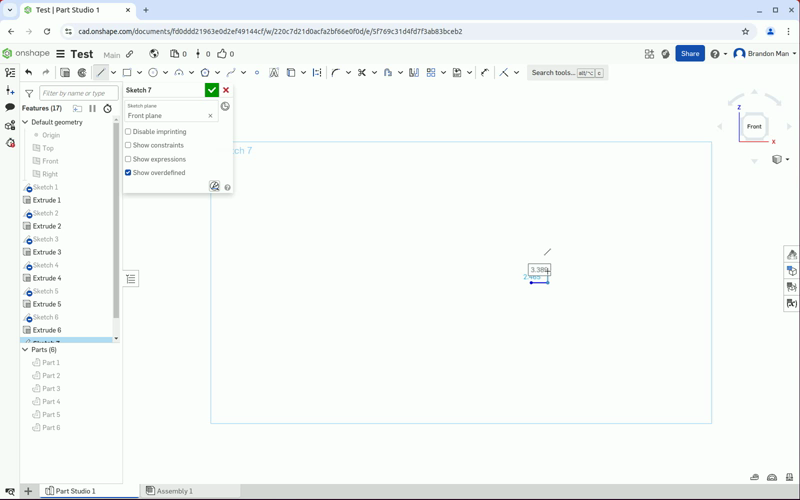
key_down(shift)
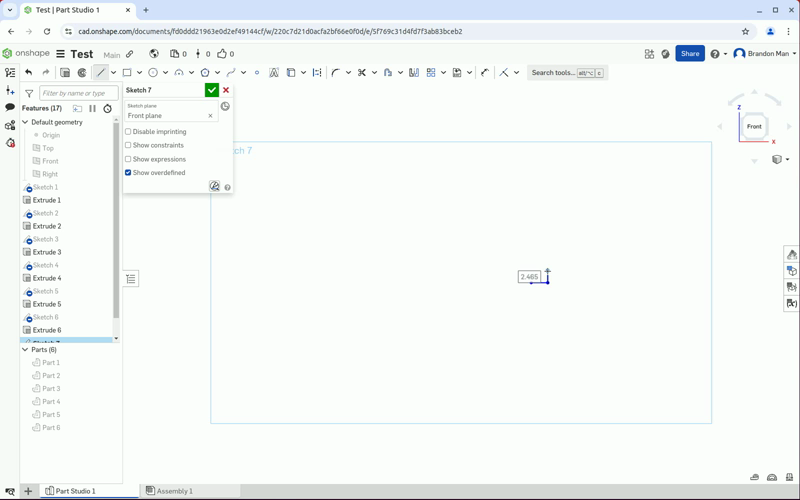
mouse_move(577, 270)
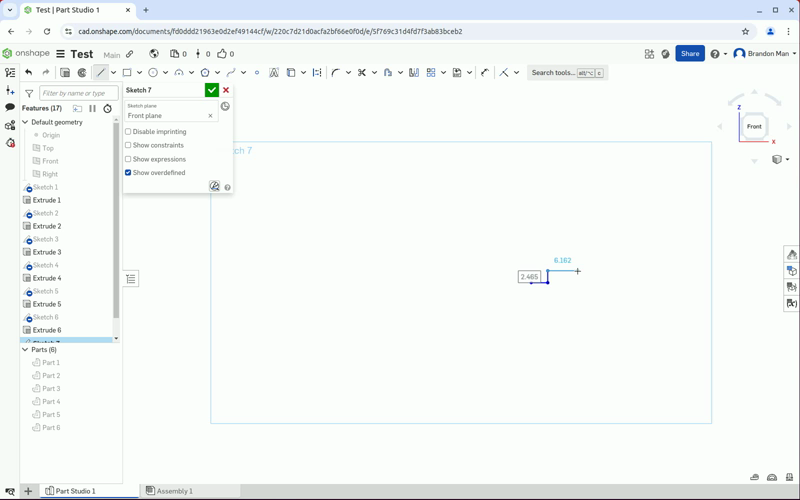
mouse_move(531, 270)
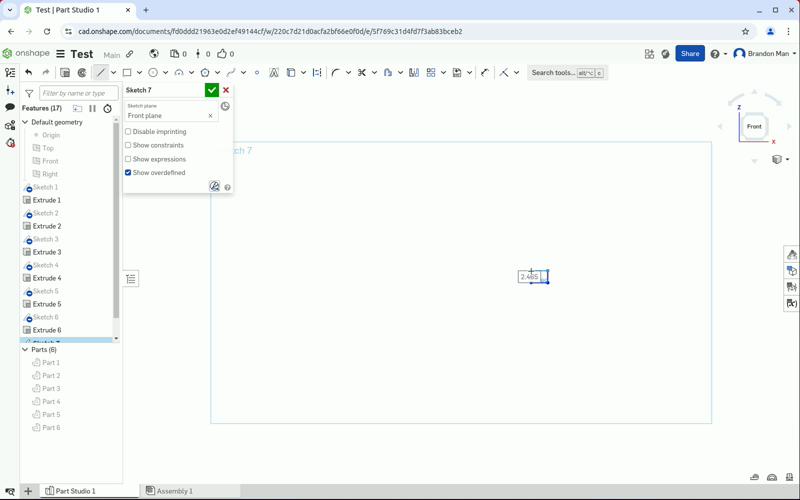
click(531, 270)
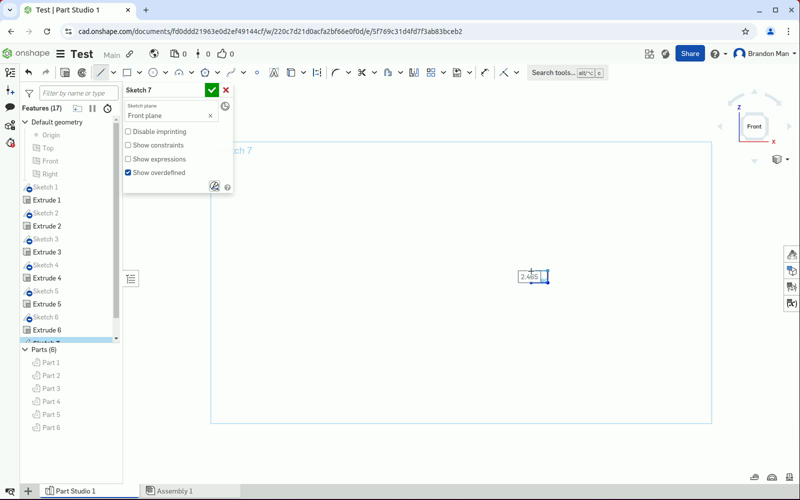
key_up(shift)
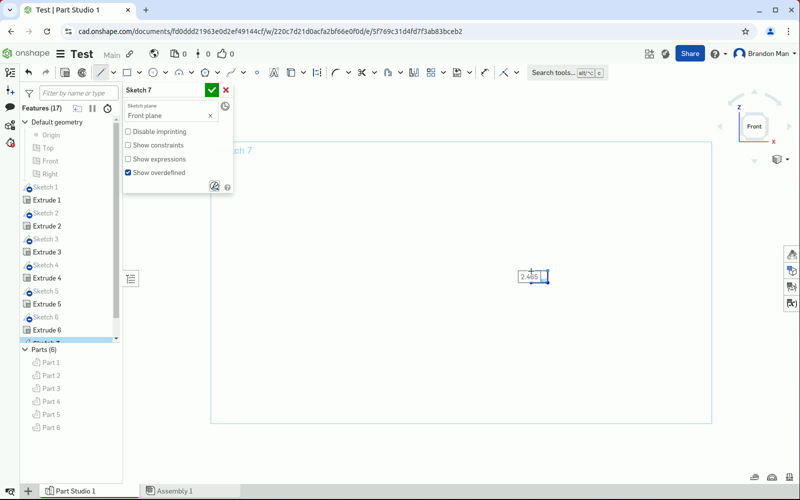
mouse_move(561, 270)
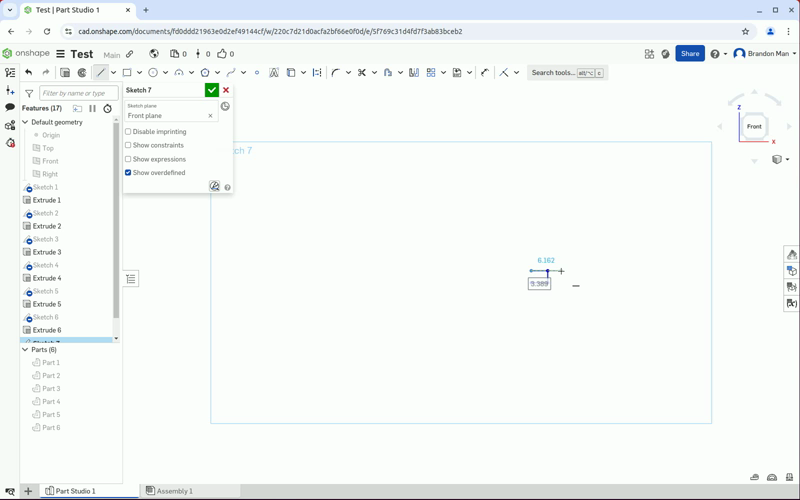
key_down(shift)
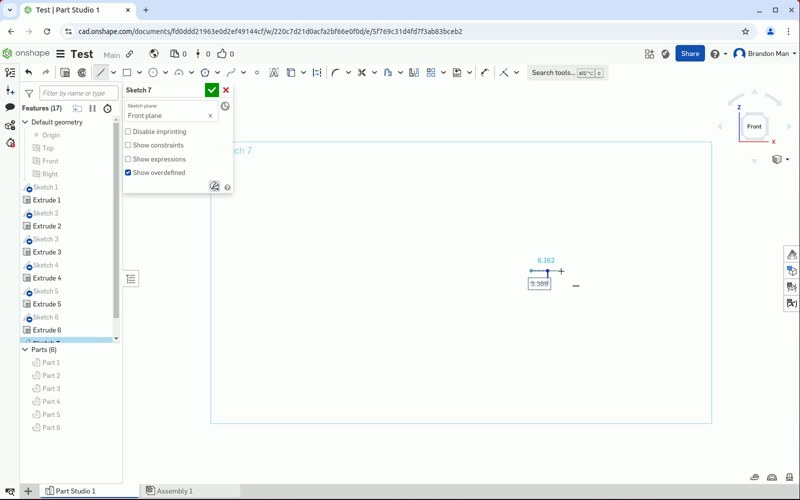
mouse_move(531, 282)
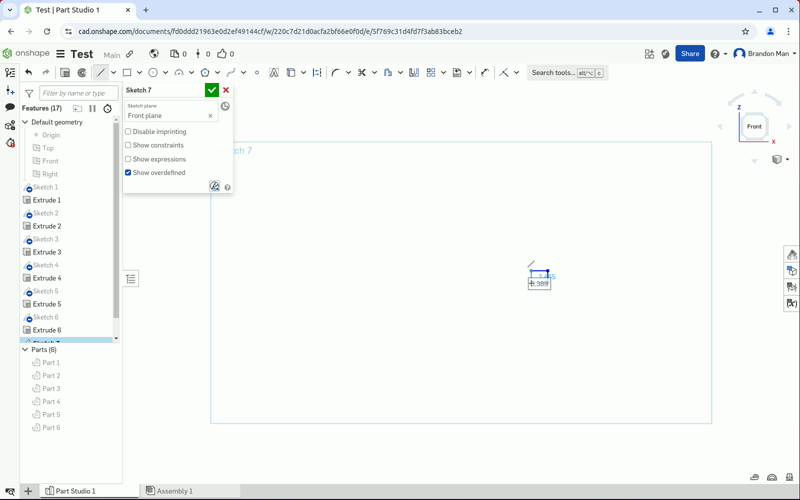
key_up(shift)
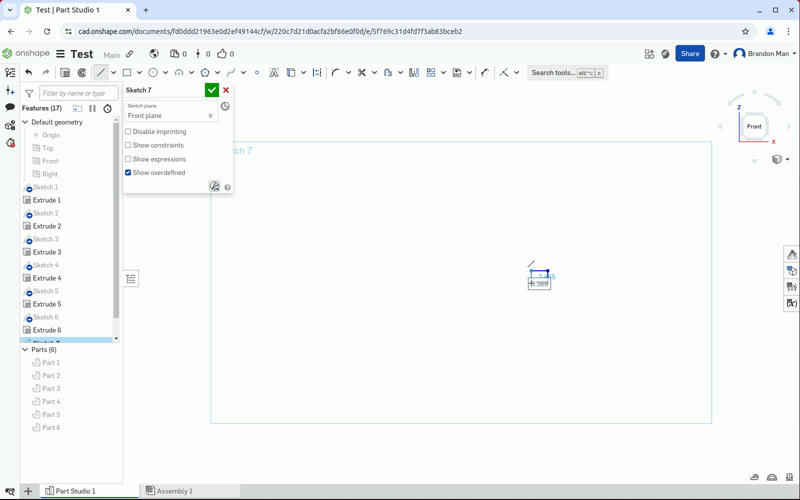
click(531, 282)
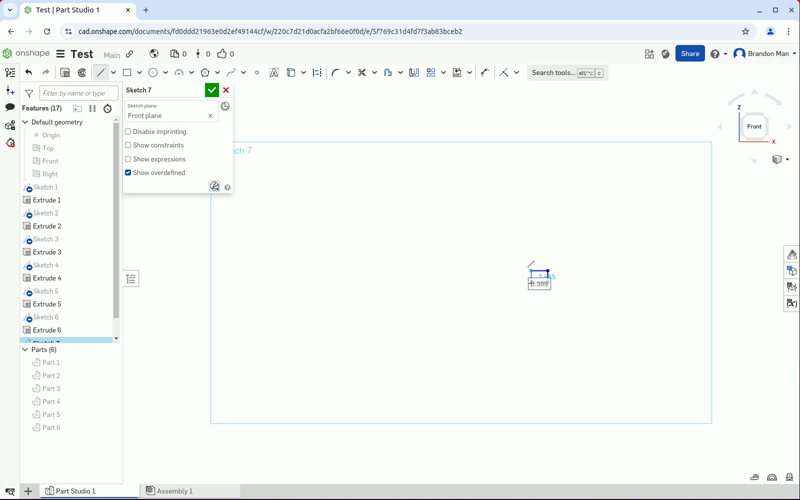
key(esc)
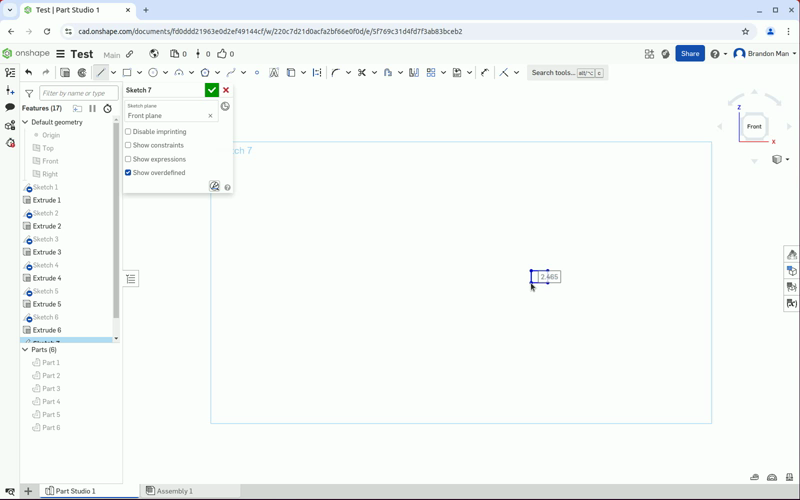
mouse_move(533, 274)
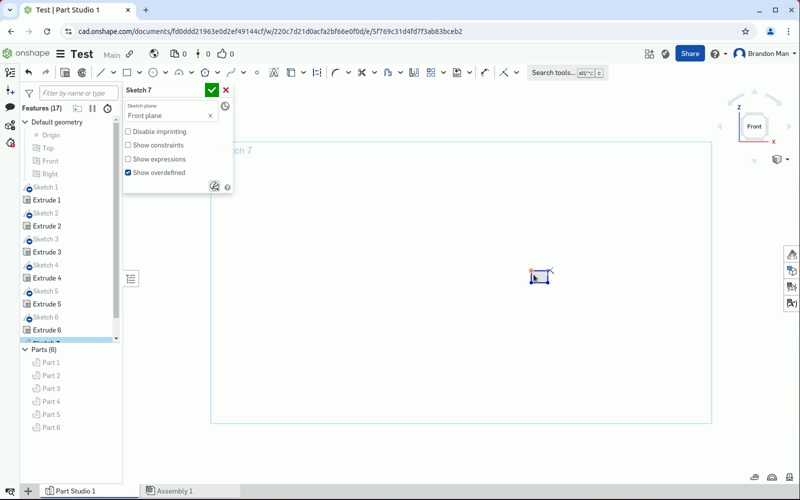
scroll(6)
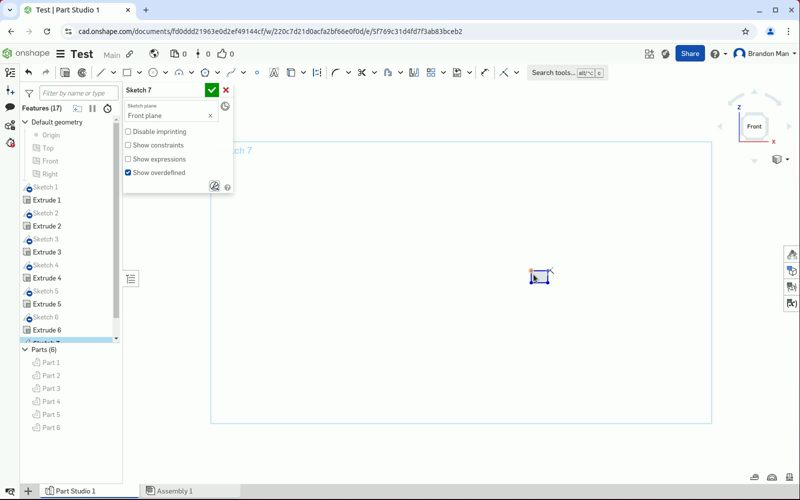
scroll(6)
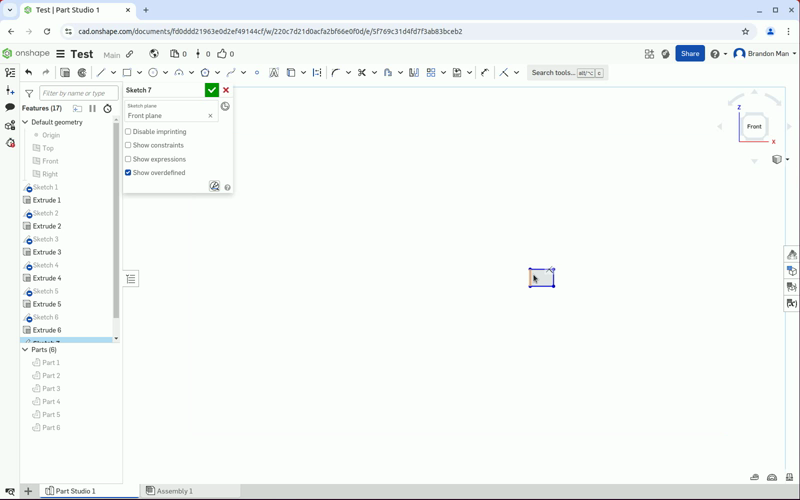
scroll(6)
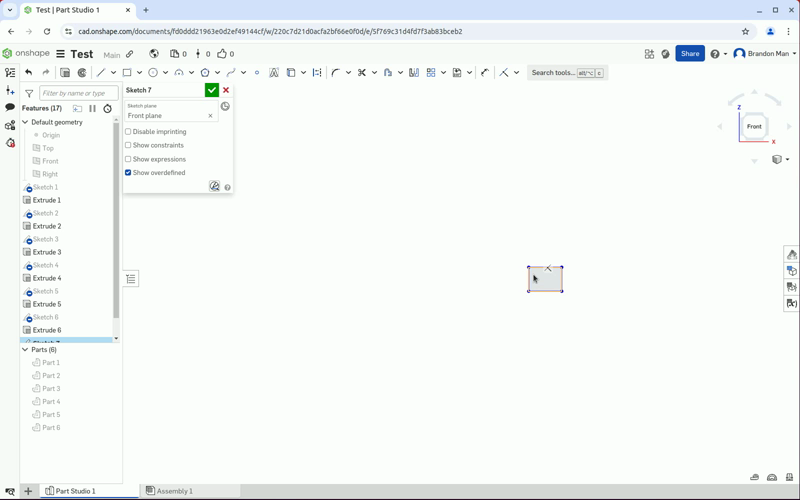
scroll(6)
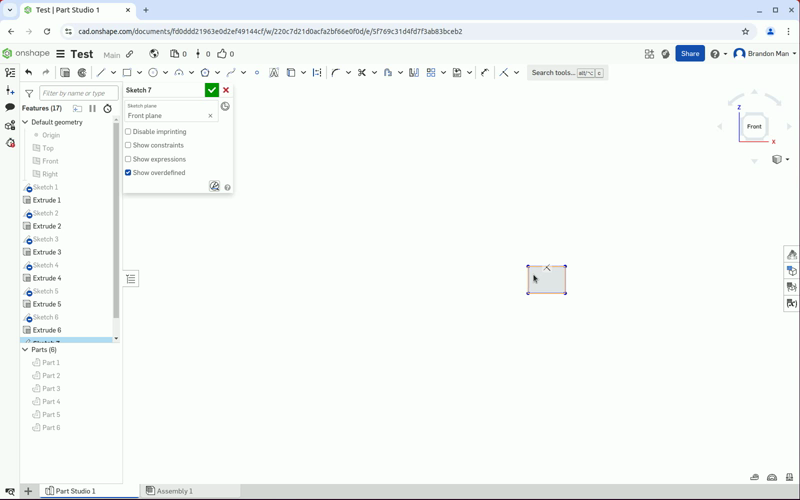
scroll(6)
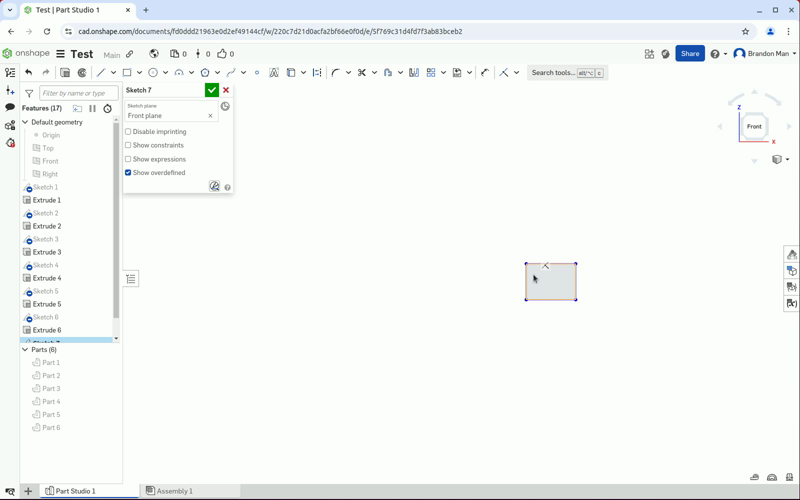
scroll(6)
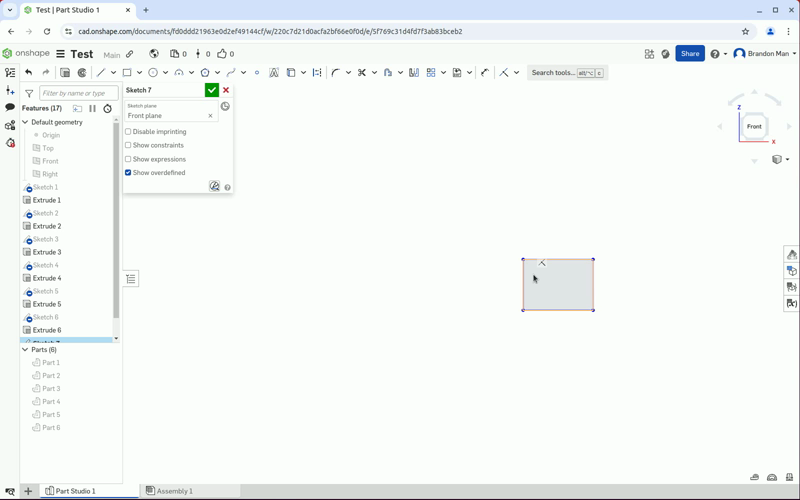
scroll(6)
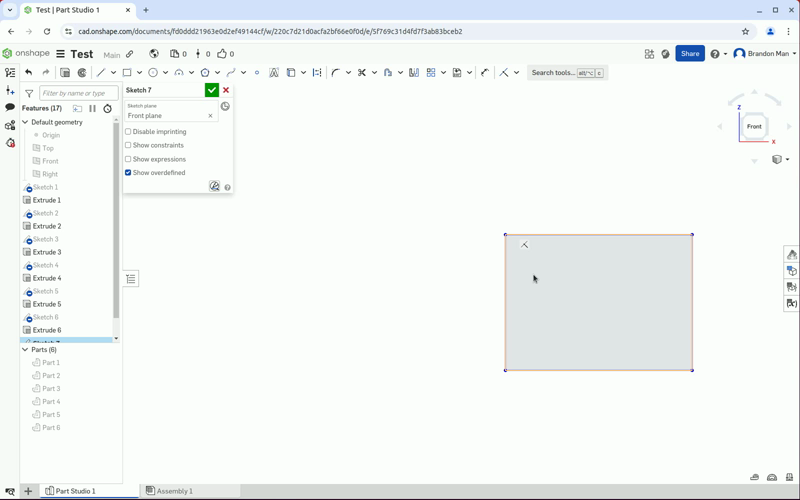
click(533, 274)
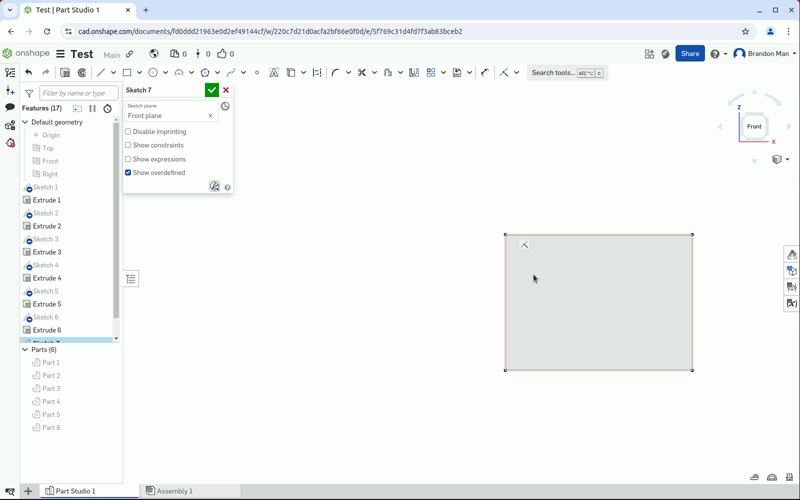
scroll(-6)
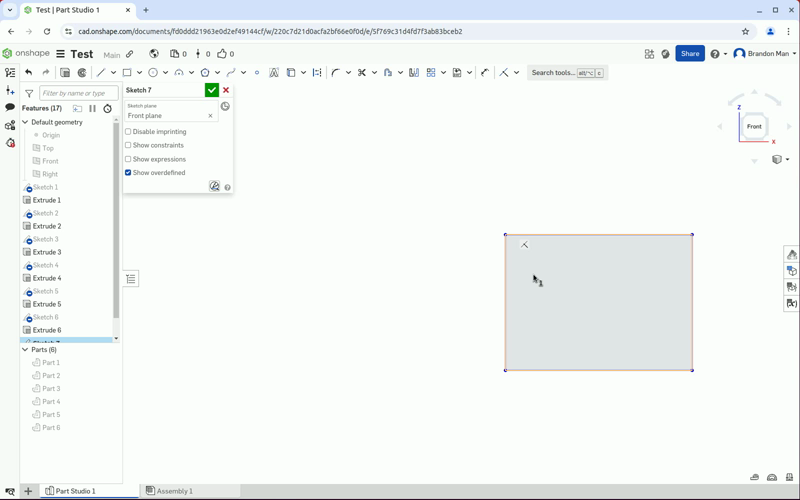
scroll(-6)
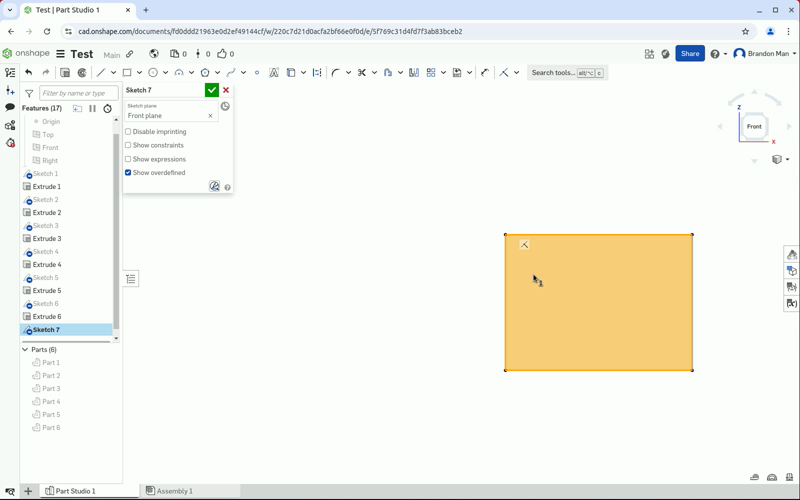
scroll(-6)
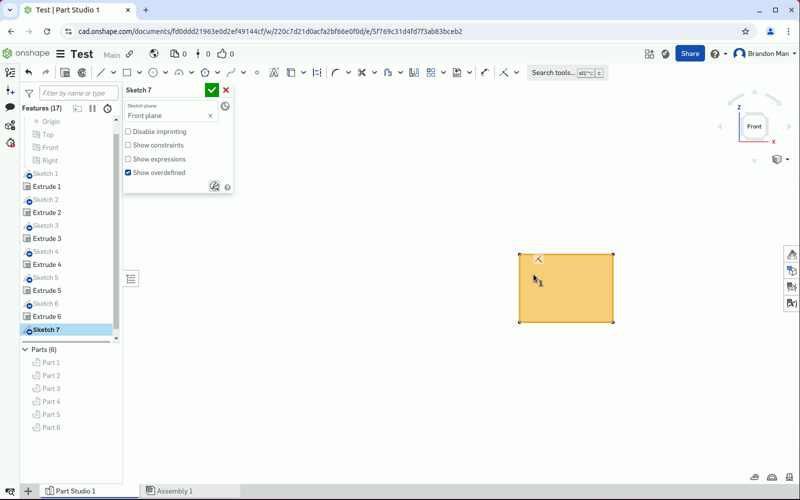
scroll(-6)
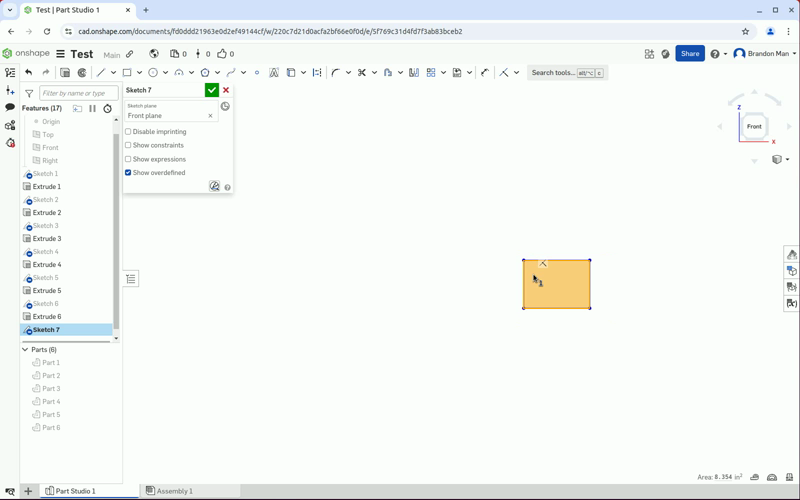
scroll(-6)
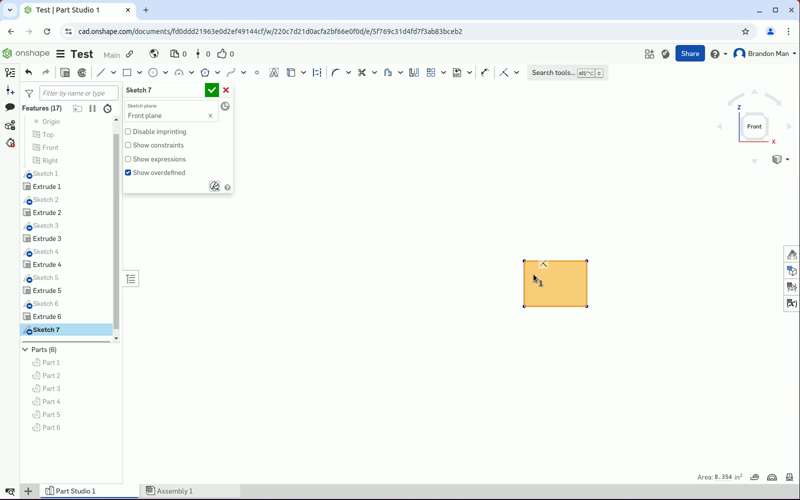
scroll(-6)
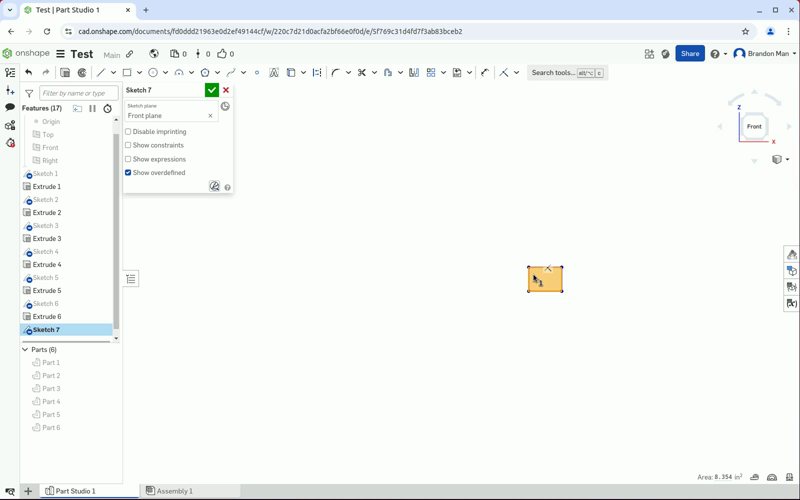
scroll(-6)
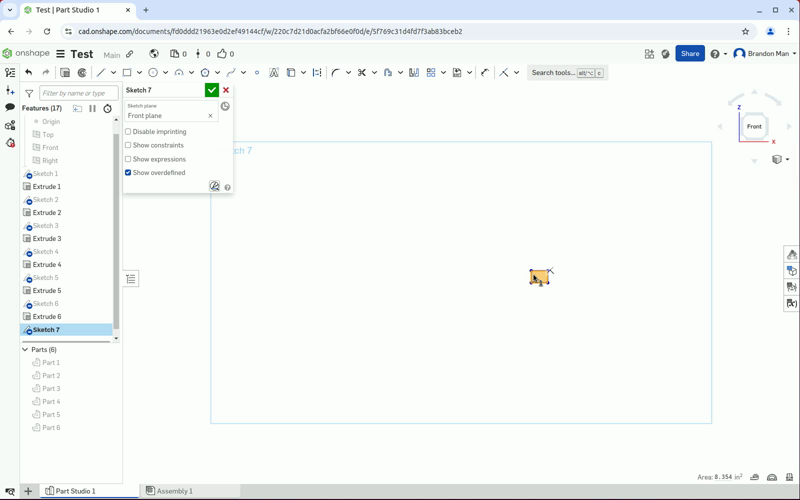
mouse_move(73, 352)
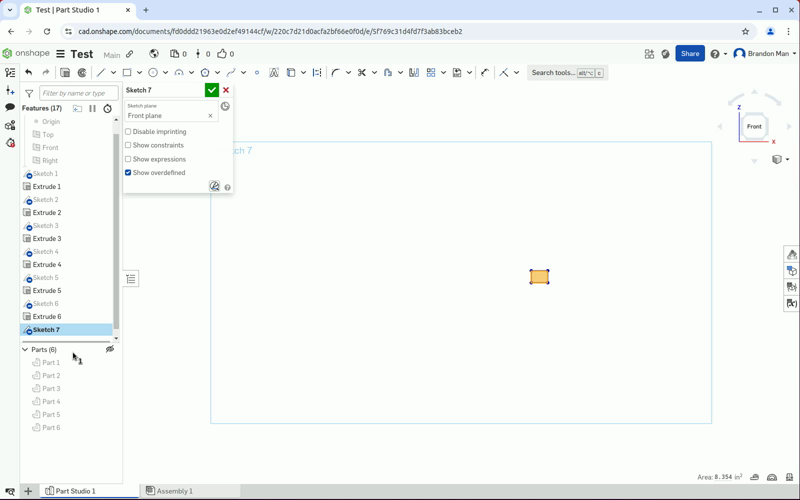
key(shift+y)
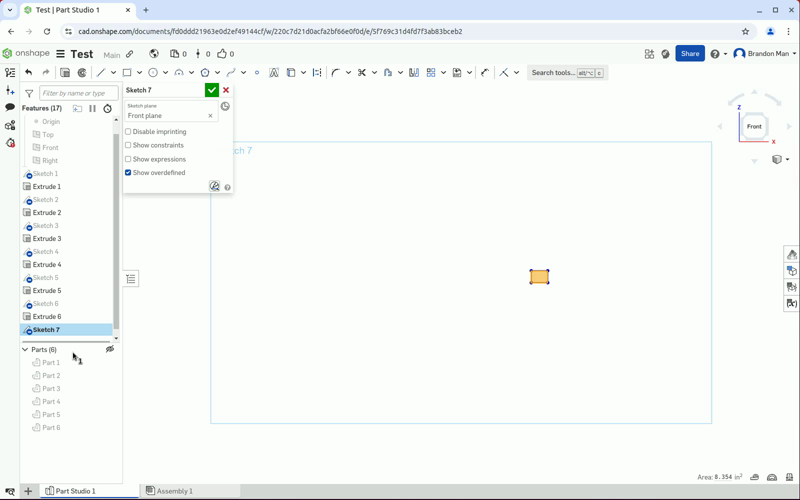
key(shift+e)
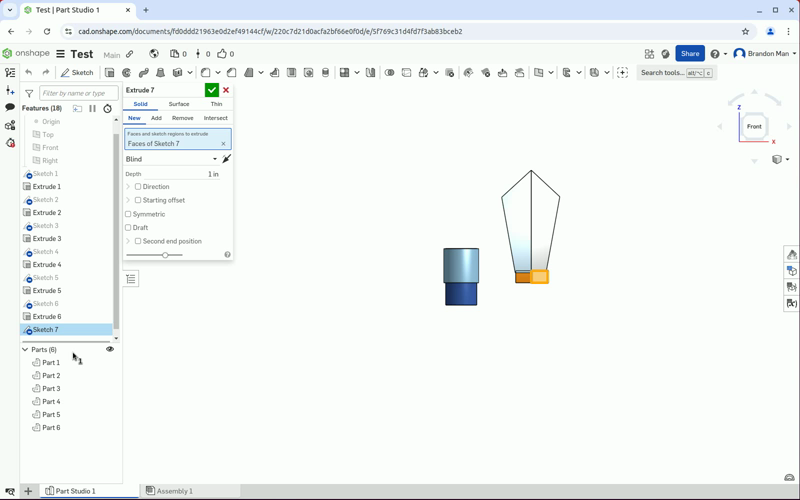
mouse_move(143, 106)
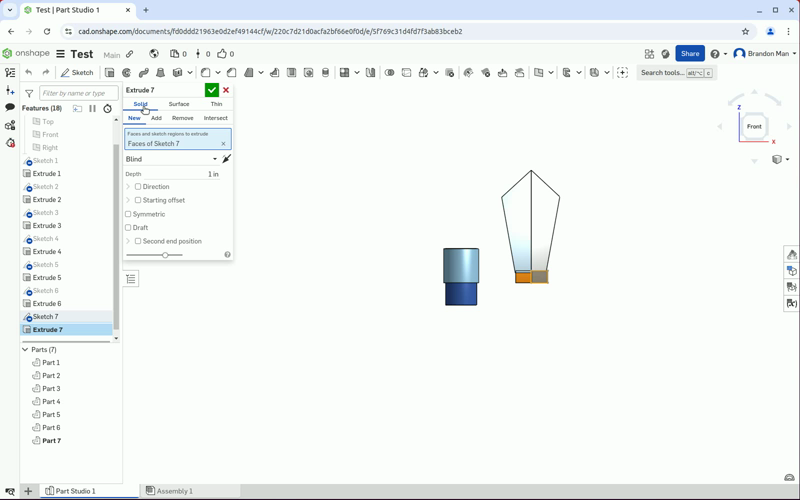
click(143, 106)
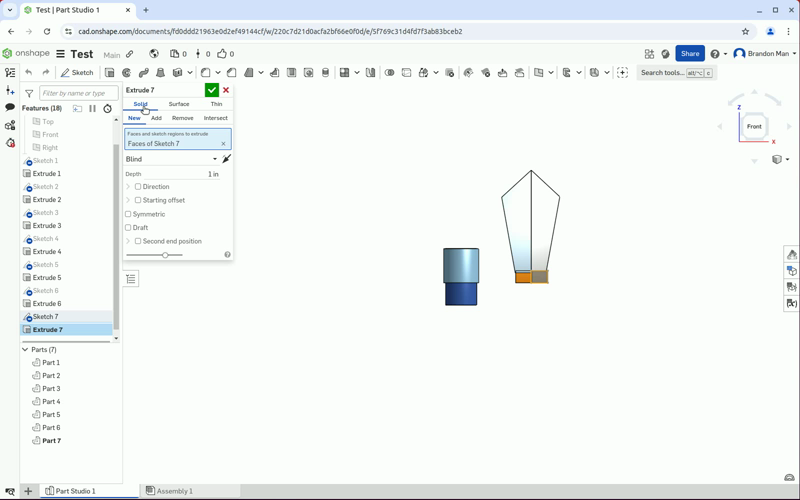
mouse_move(137, 120)
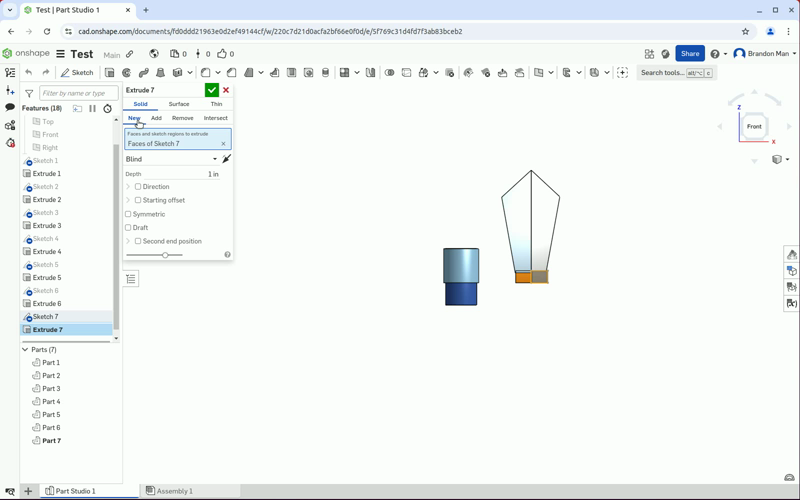
click(137, 120)
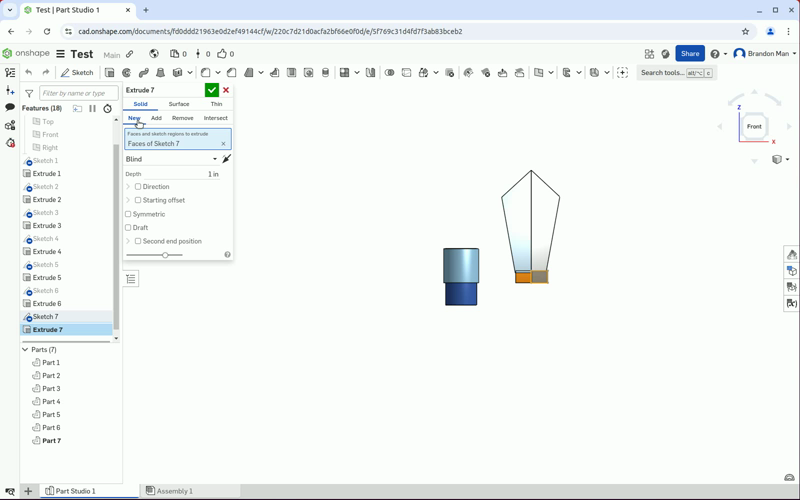
key(tab, 4)
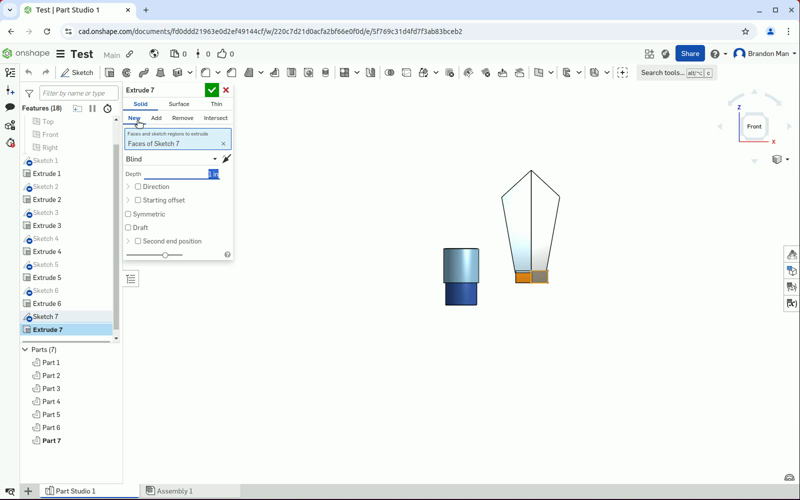
text(0.481)
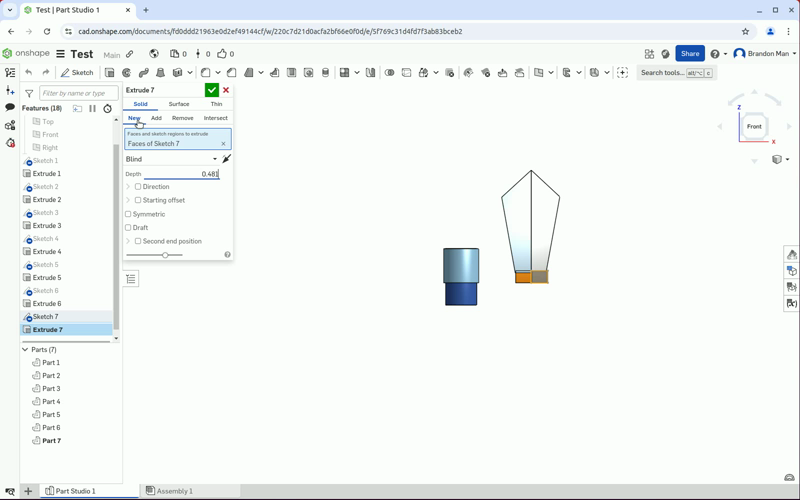
key(tab, 3)
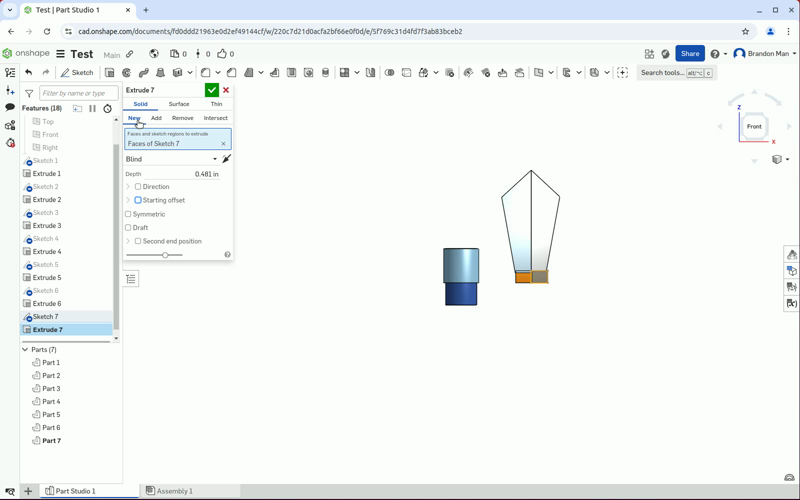
key(tab, 2)
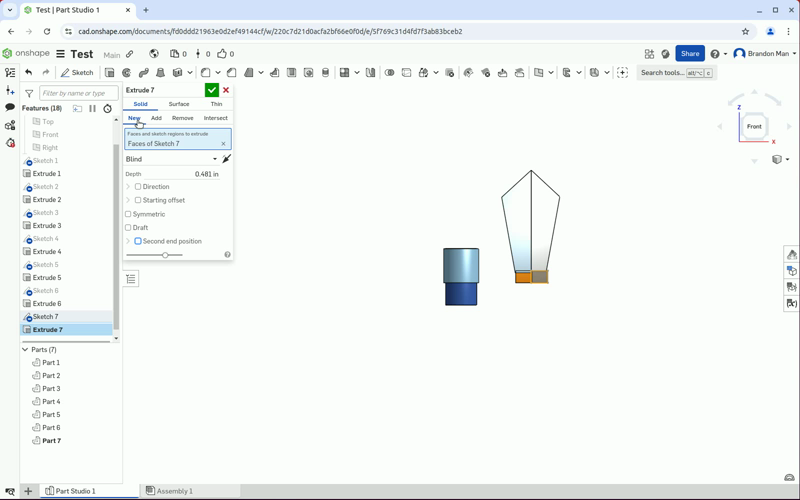
key(space)
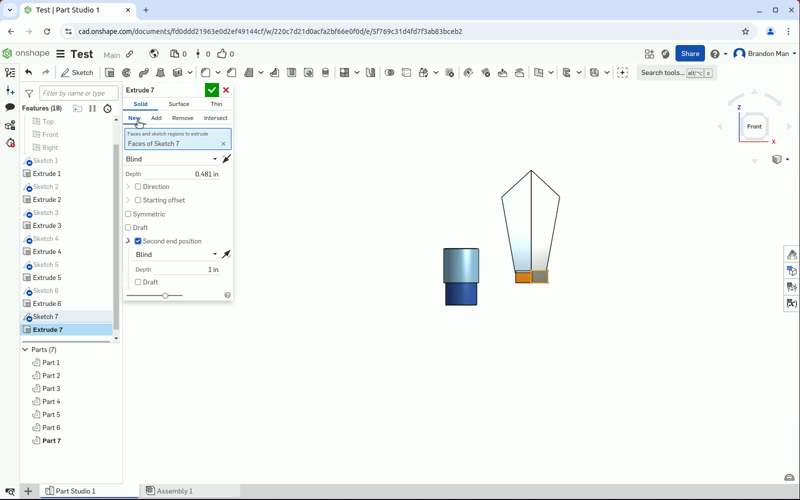
key(tab, 3)
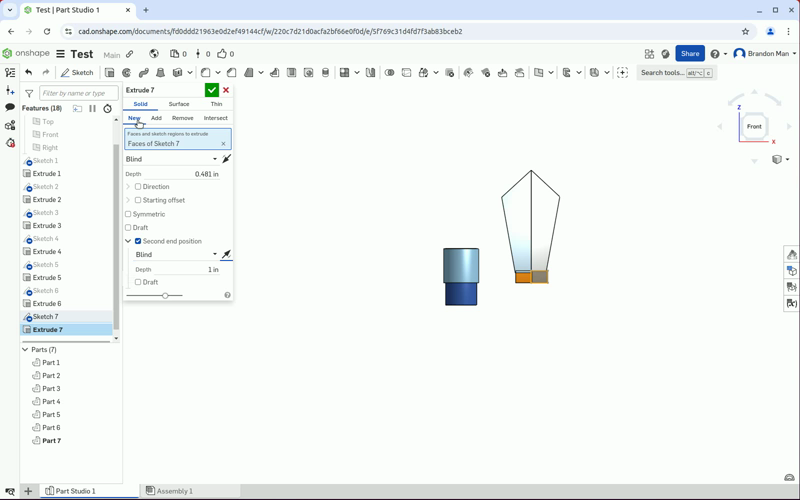
text(0.481)
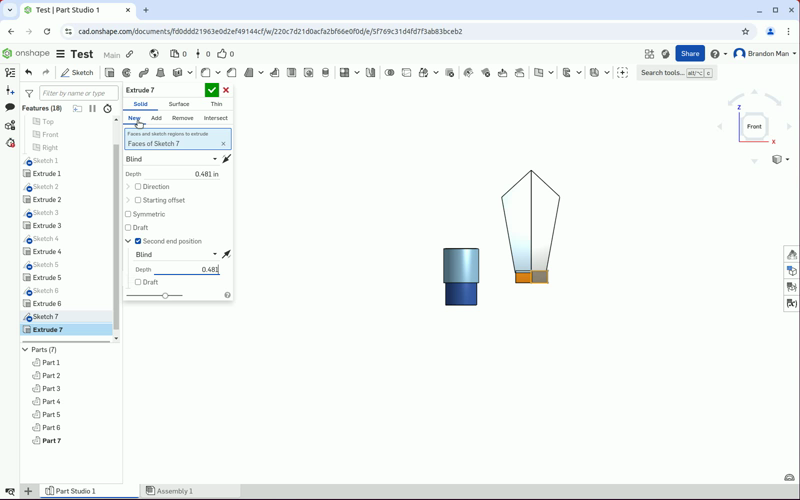
key(enter)
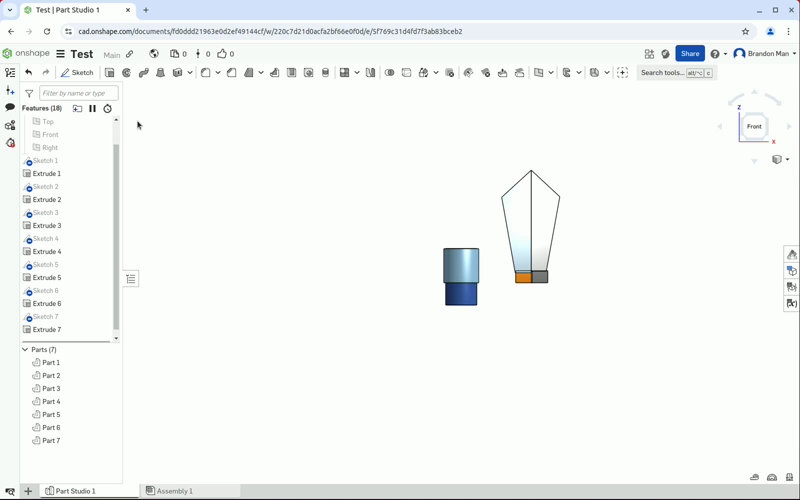
key(shift+h)
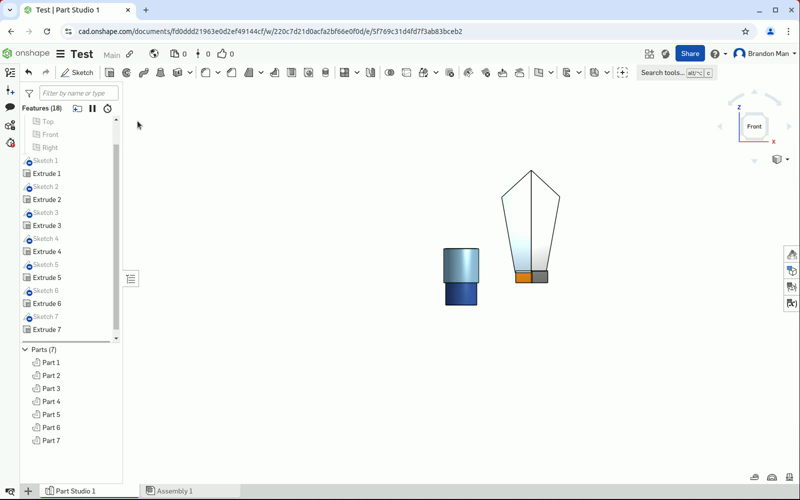
key(shift+h)
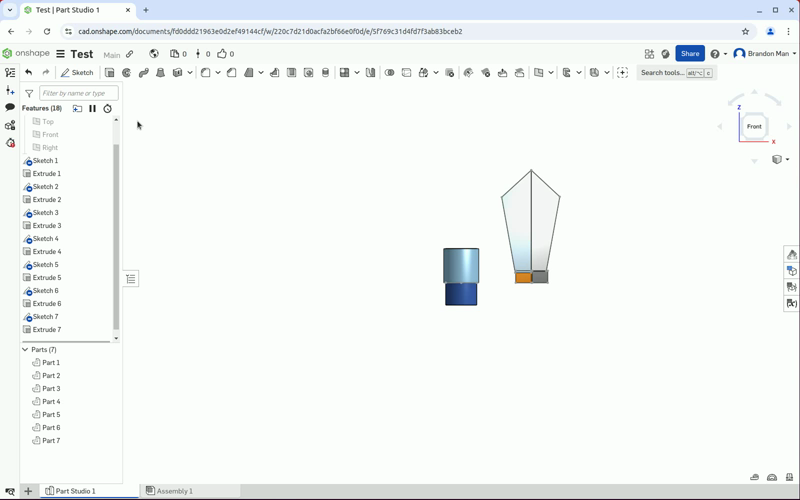
key(shift+7)
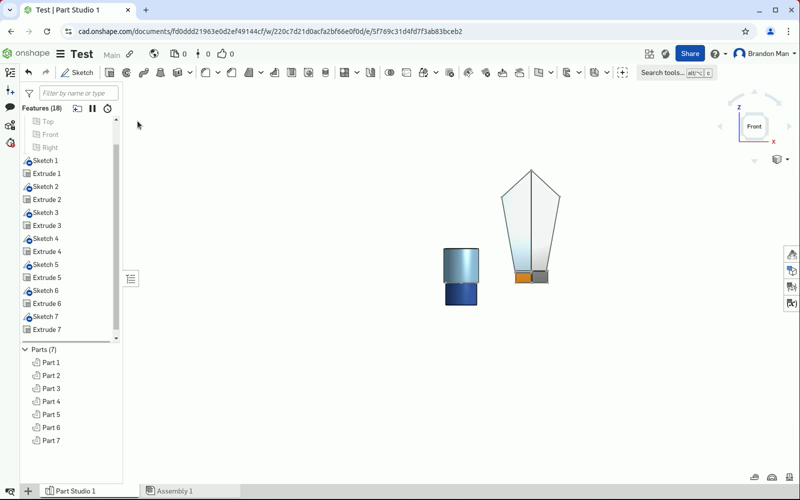
key(left, 2)
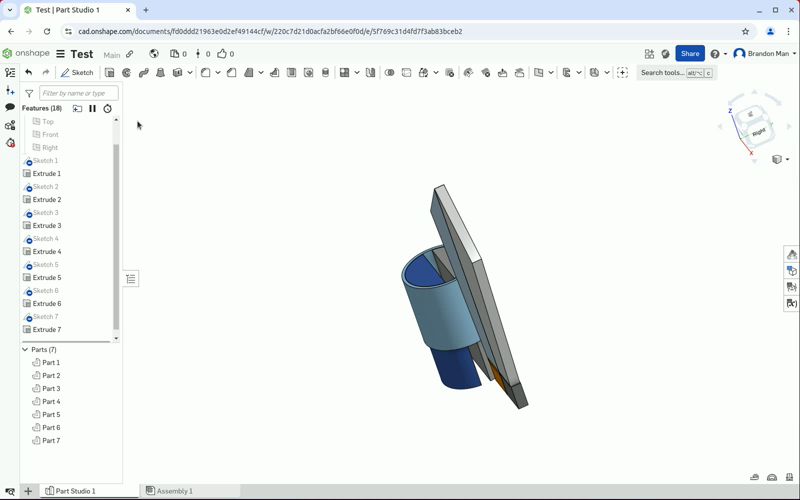
key(down, 2)
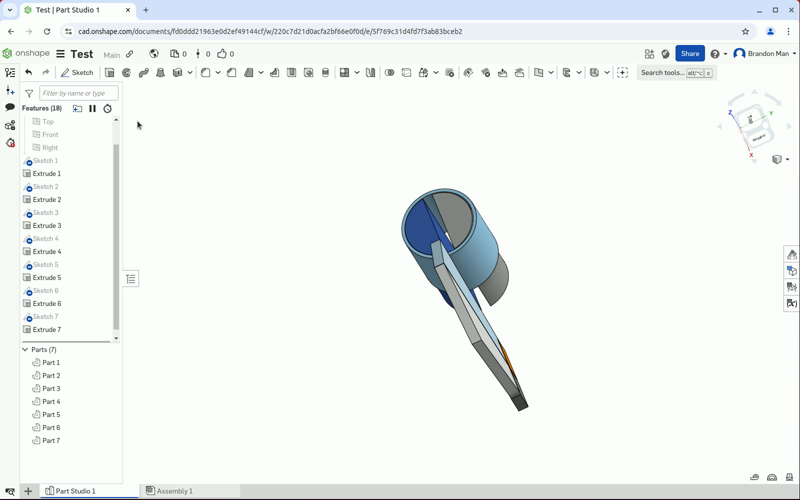
key(up, 2)
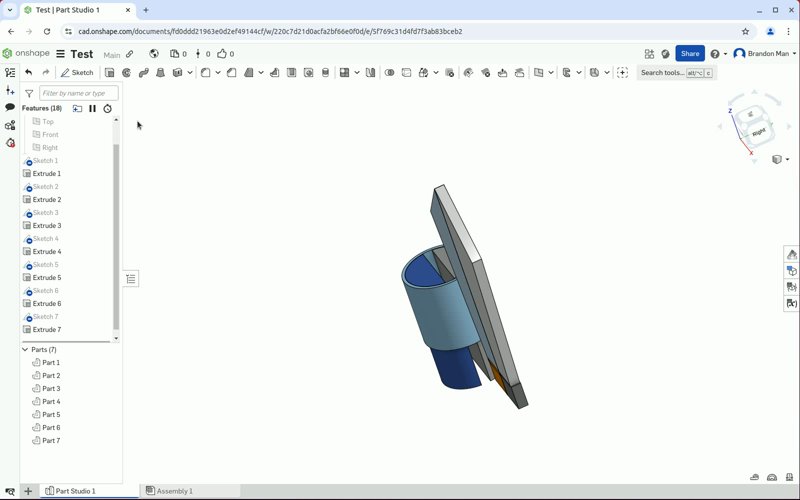
key(right, 2)
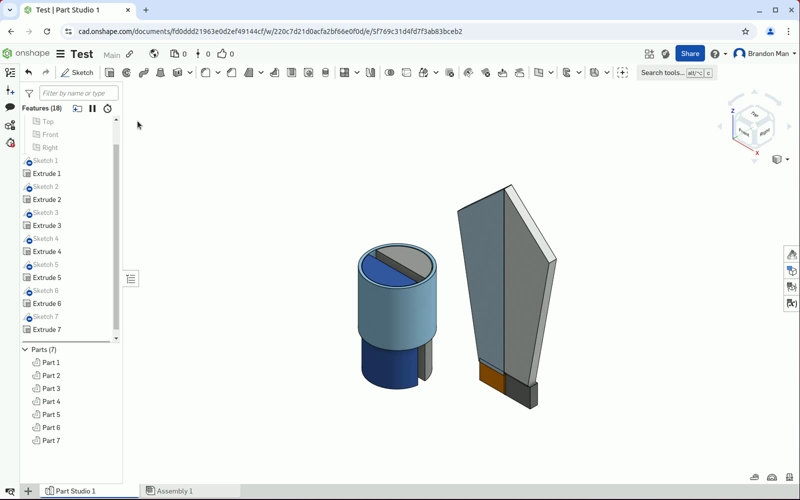
mouse_move(69, 163)
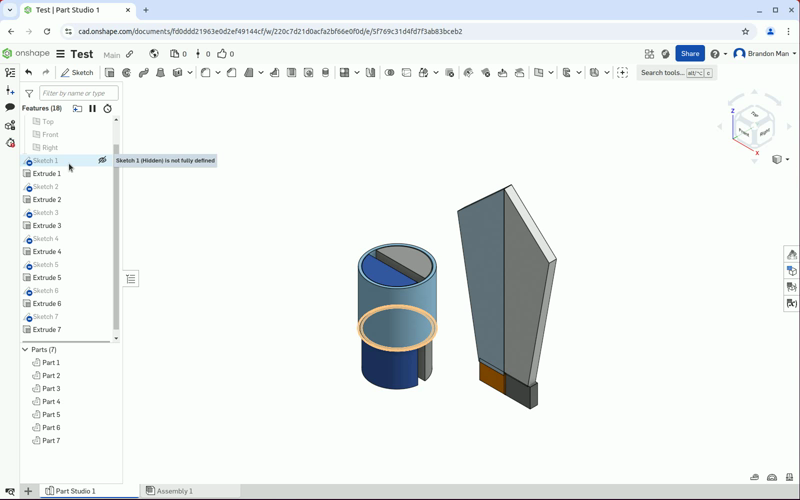
click(69, 163)